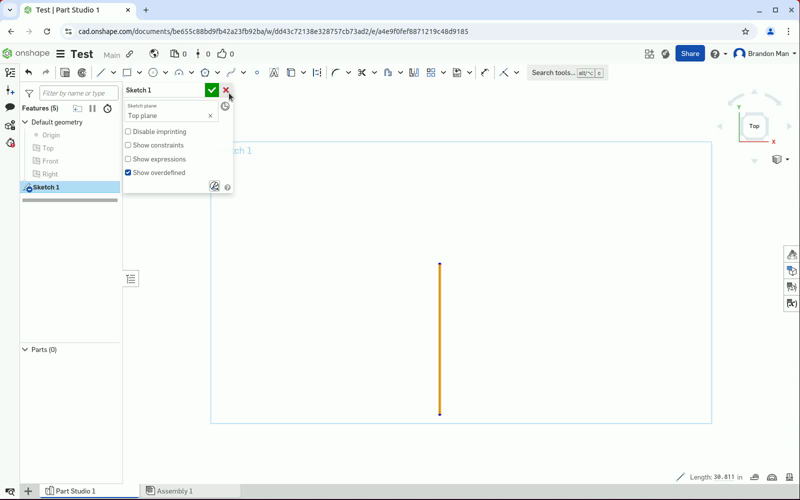
key(shift+h)
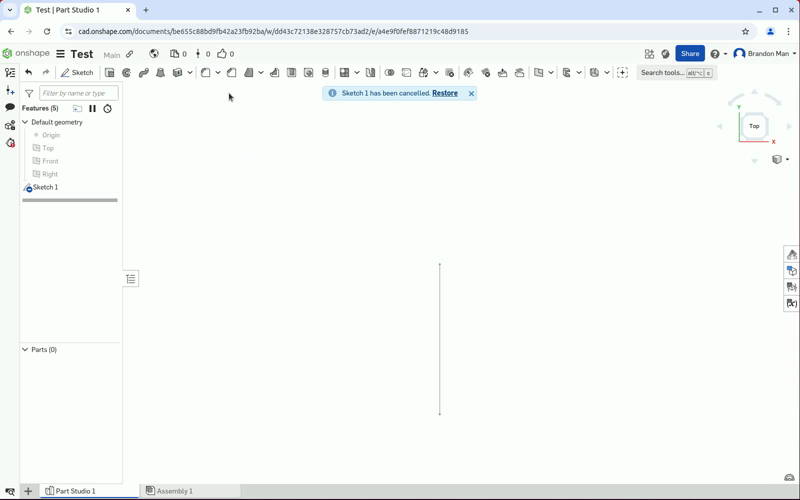
key(shift+s)
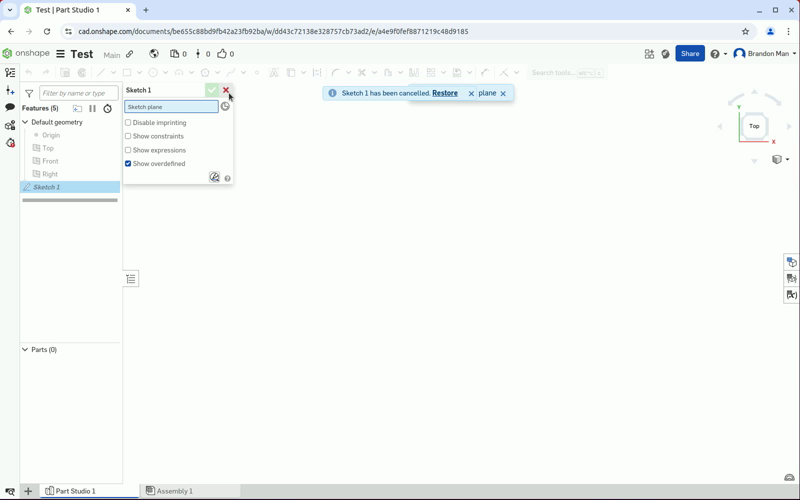
mouse_move(73, 150)
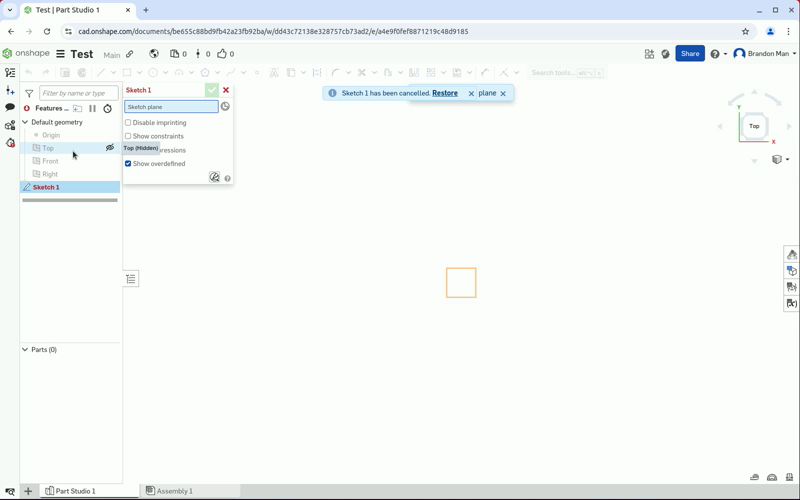
click(73, 150)
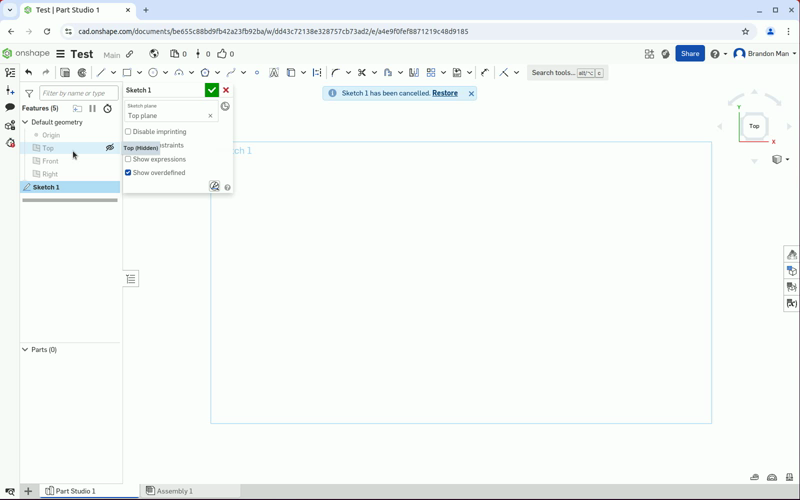
mouse_move(73, 352)
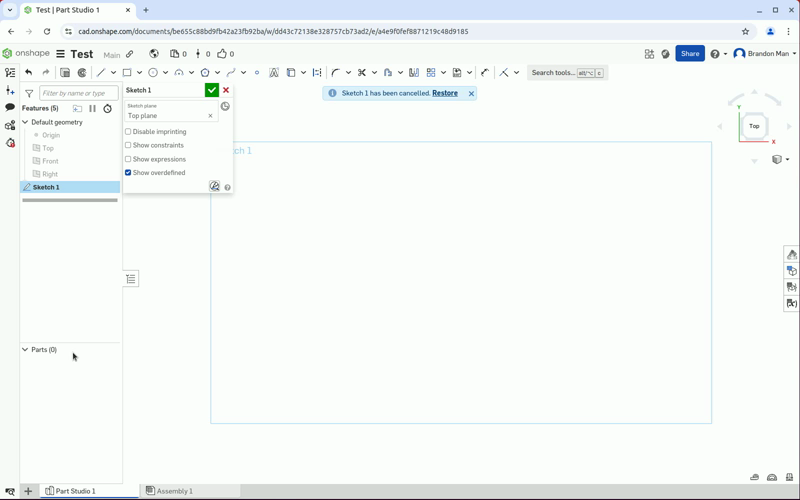
key(y)
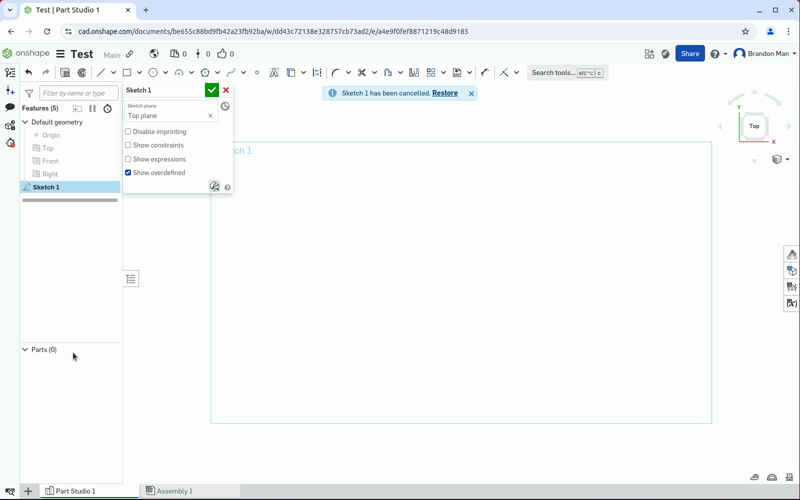
key(l)
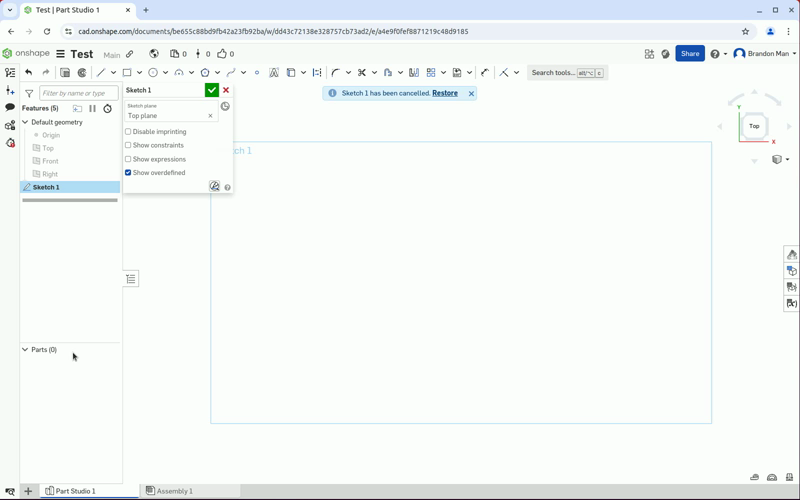
key_down(shift)
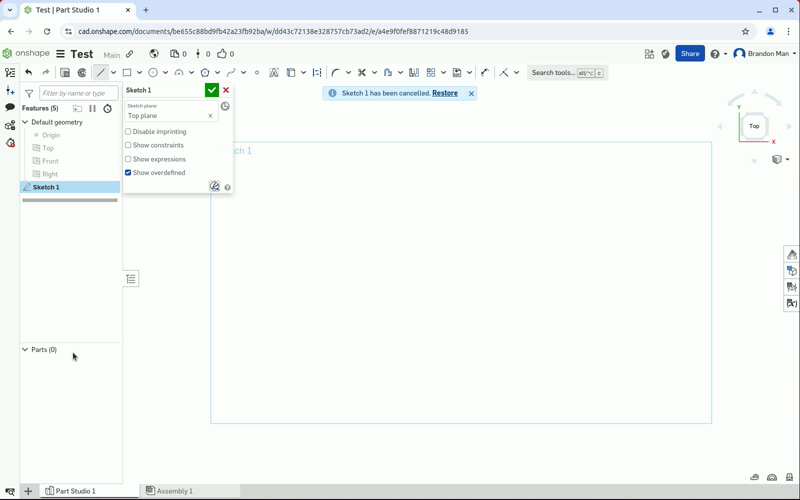
mouse_move(481, 175)
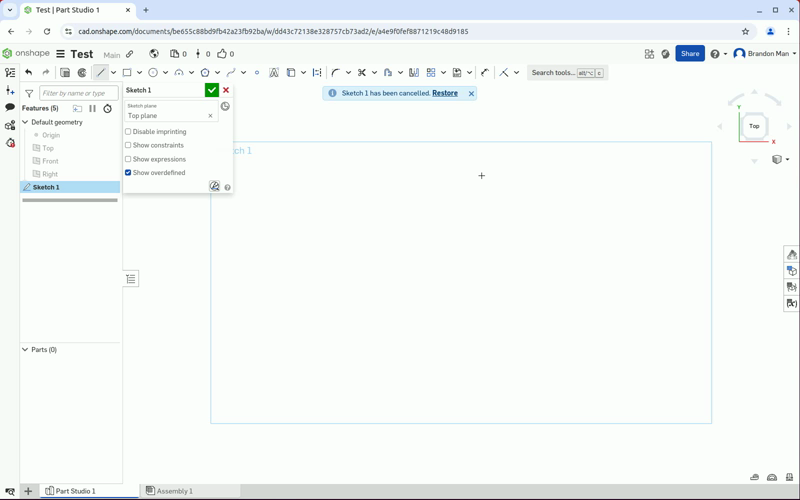
click(481, 175)
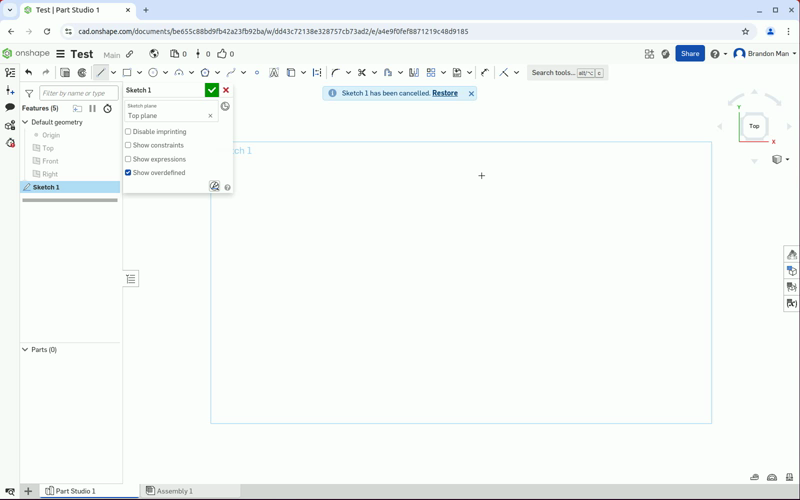
key_up(shift)
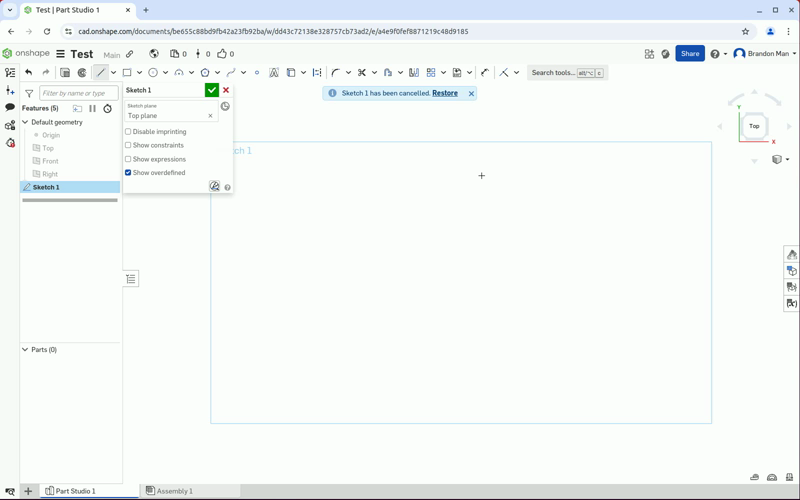
key_down(shift)
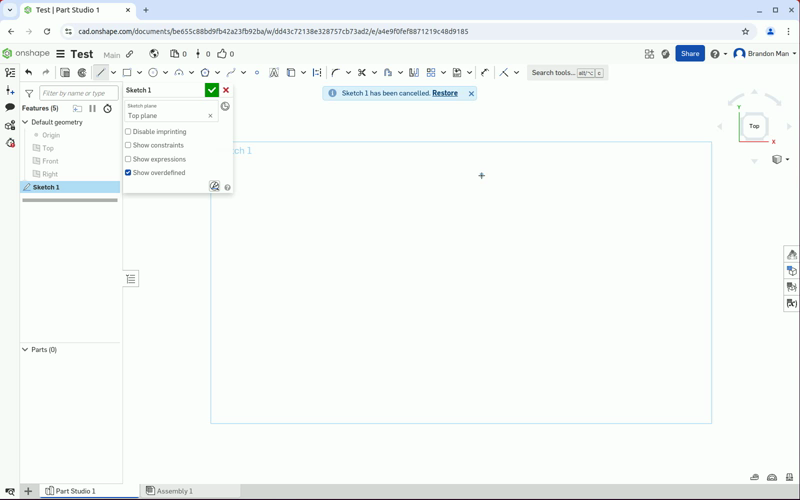
mouse_move(511, 175)
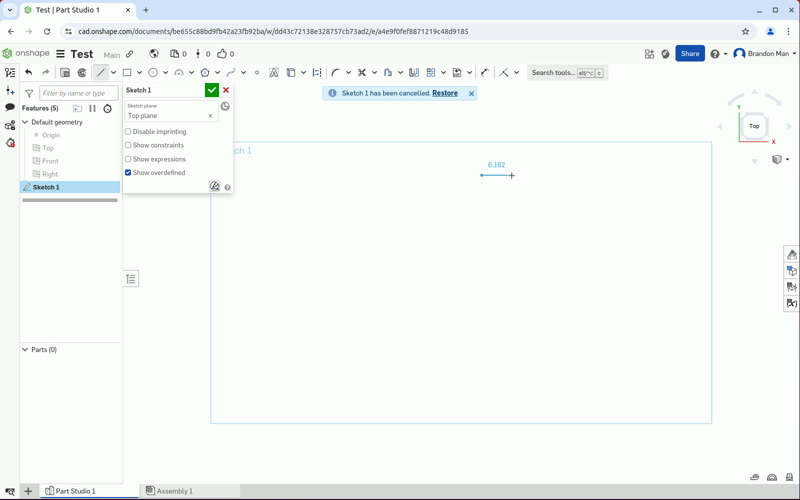
mouse_move(487, 175)
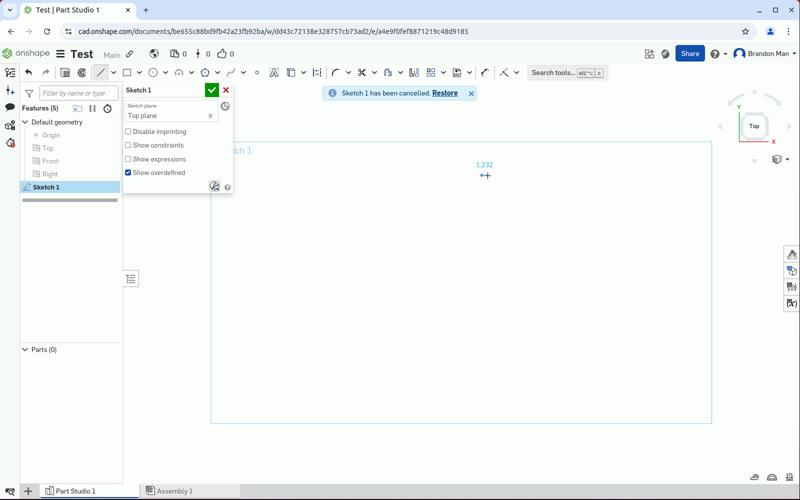
scroll(6)
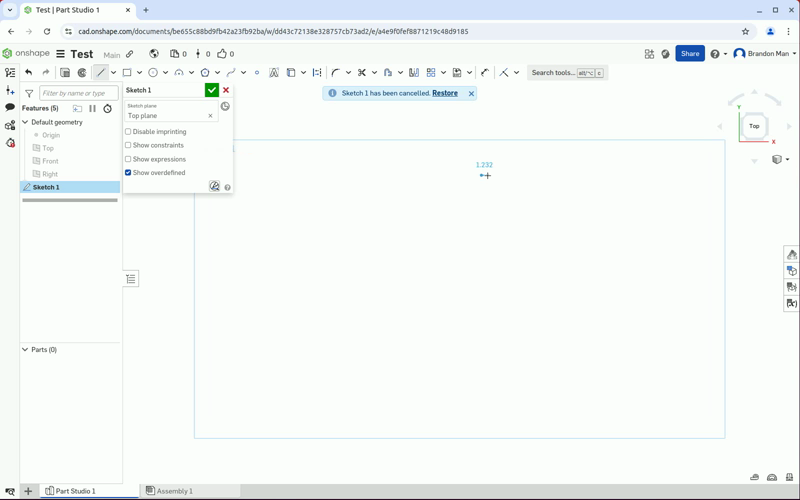
scroll(6)
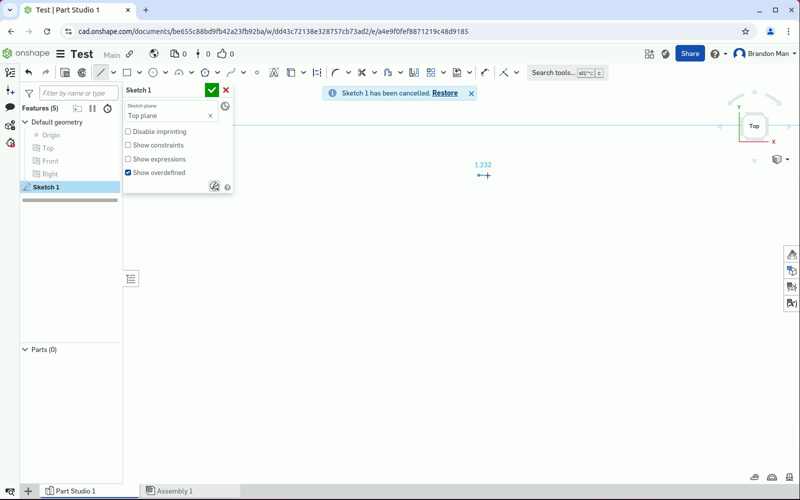
scroll(6)
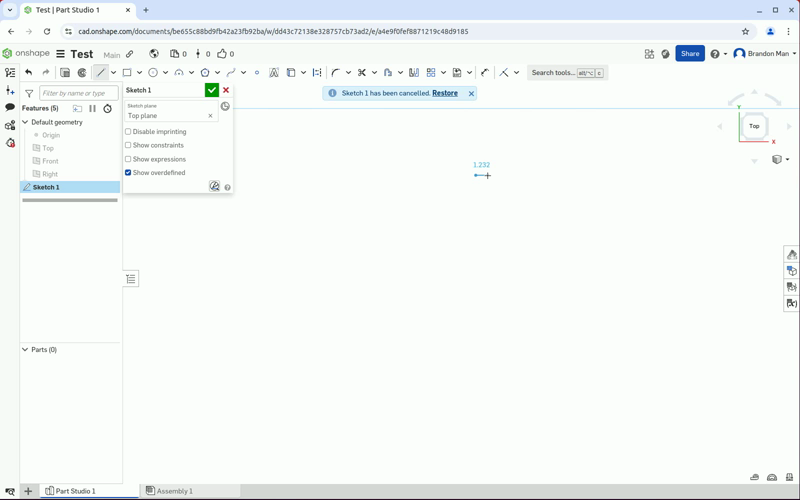
scroll(6)
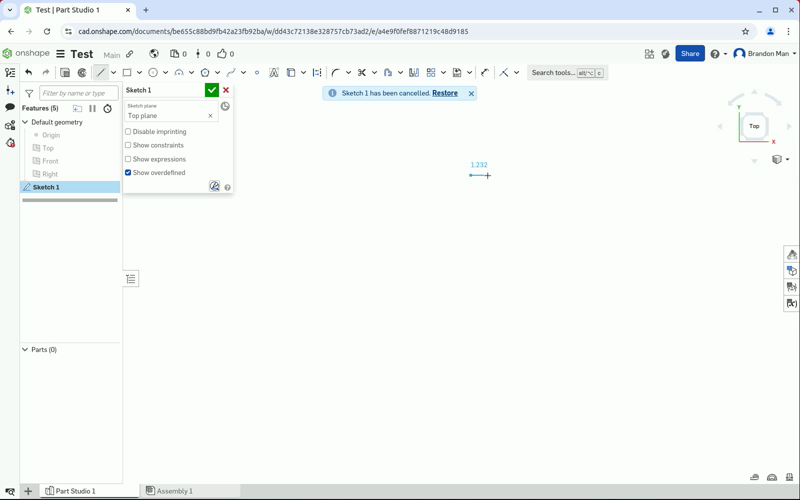
scroll(6)
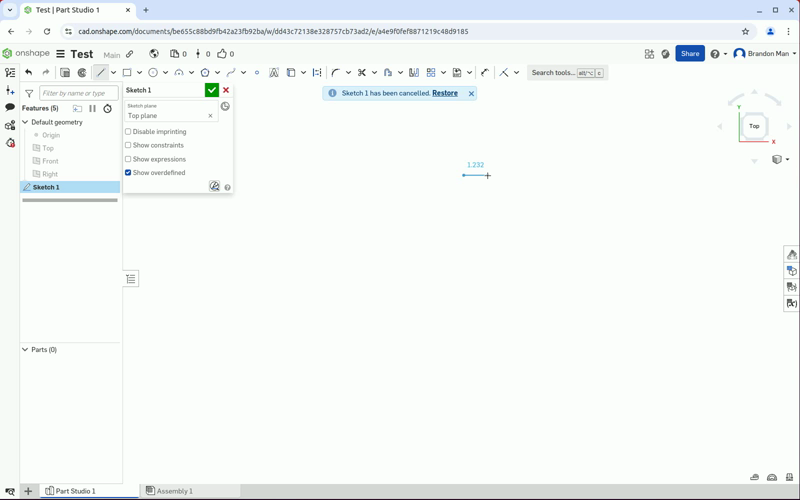
scroll(6)
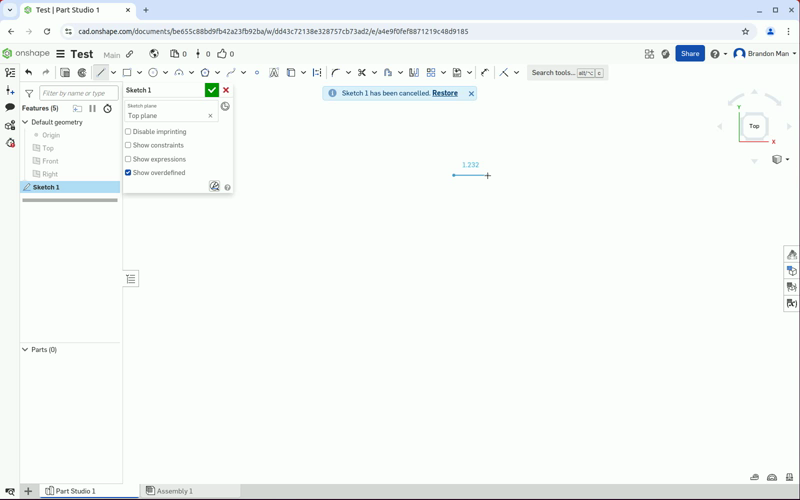
scroll(6)
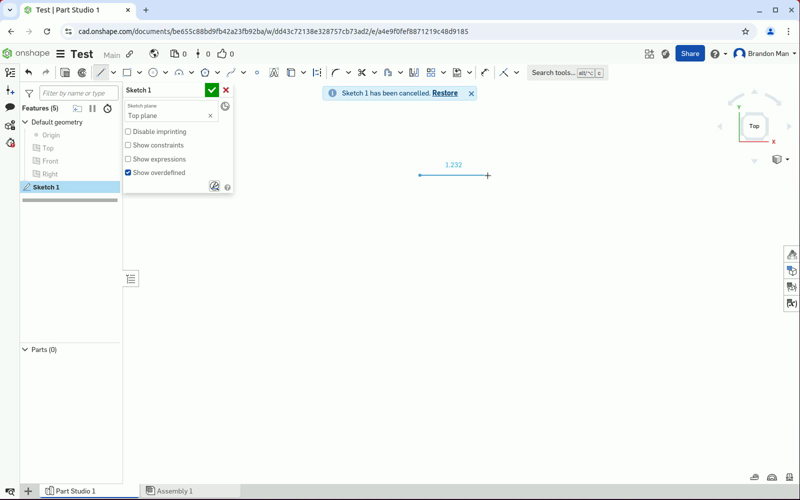
click(487, 175)
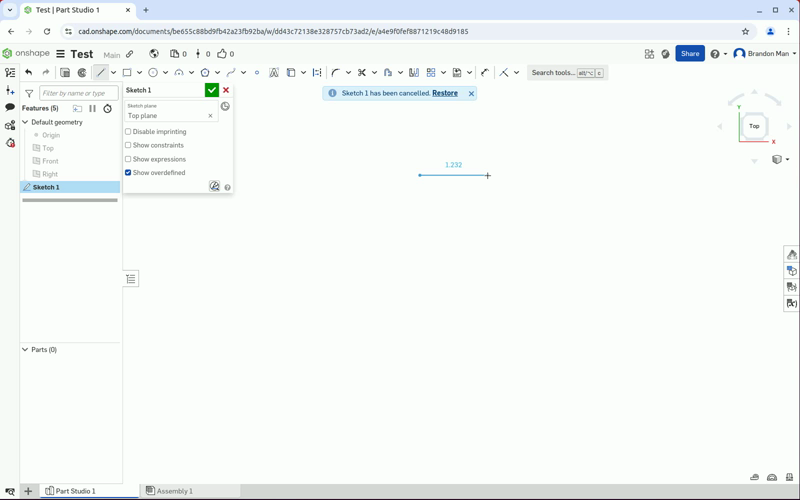
scroll(-6)
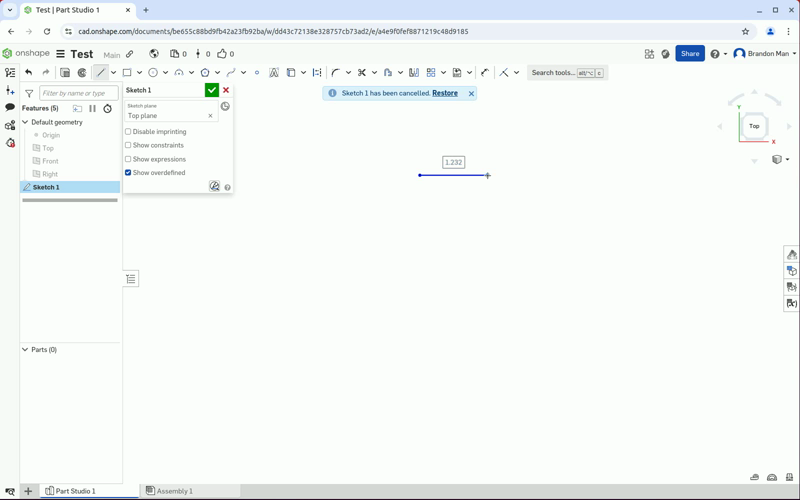
scroll(-6)
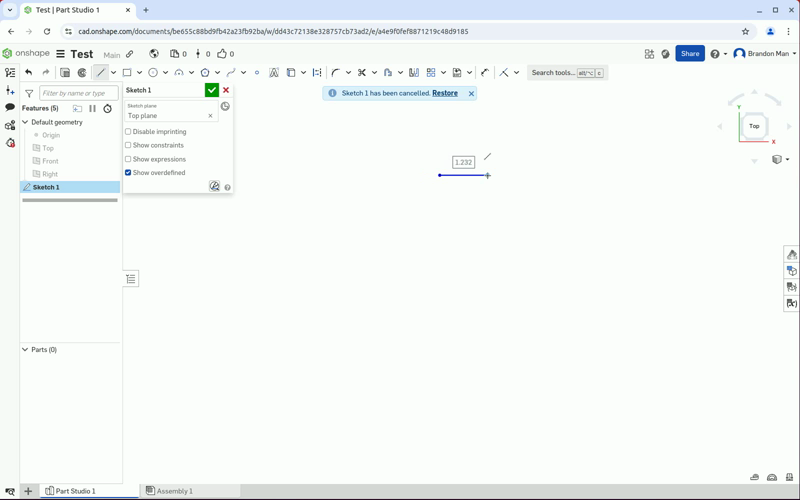
scroll(-6)
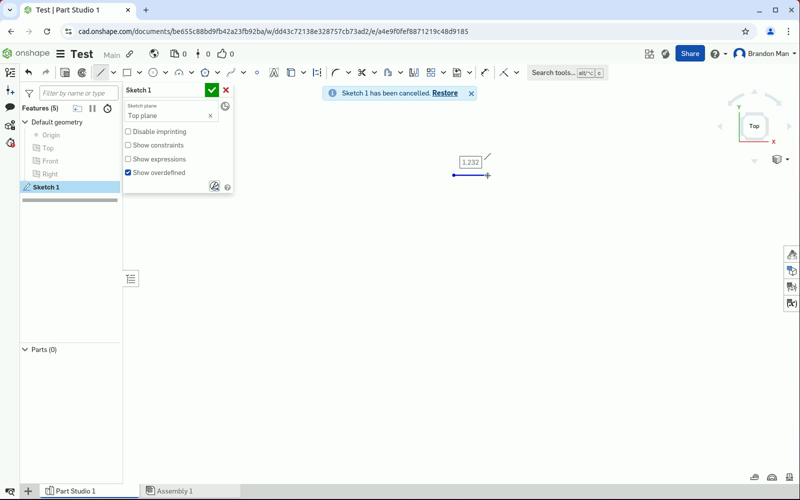
scroll(-6)
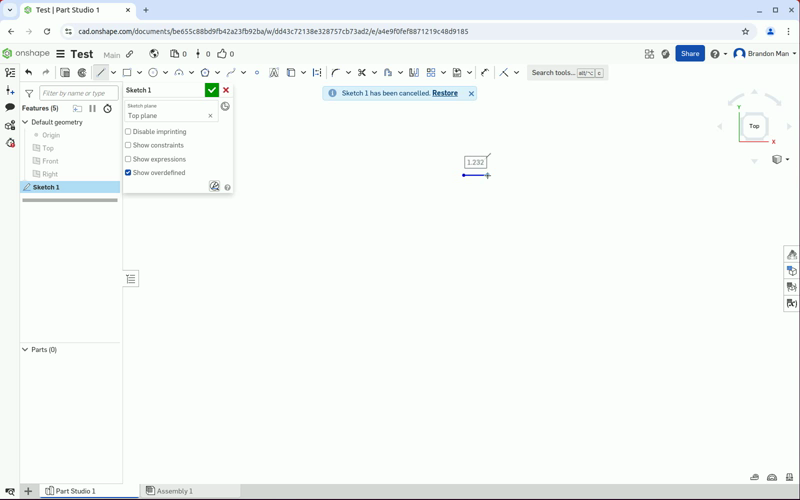
scroll(-6)
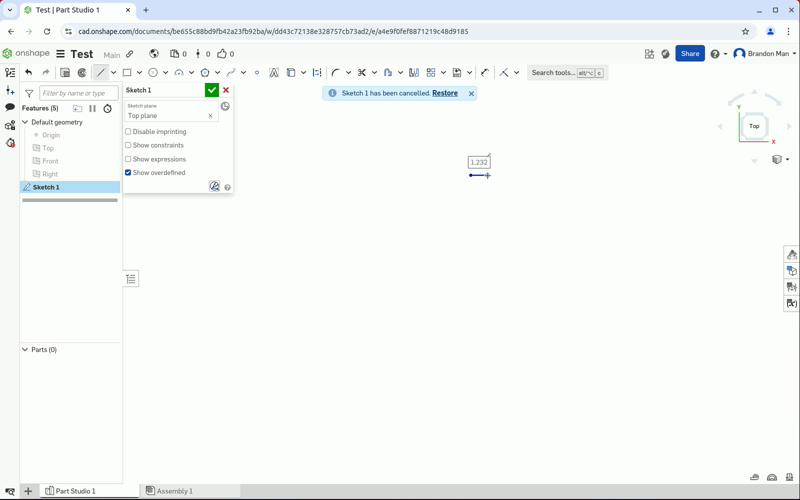
scroll(-6)
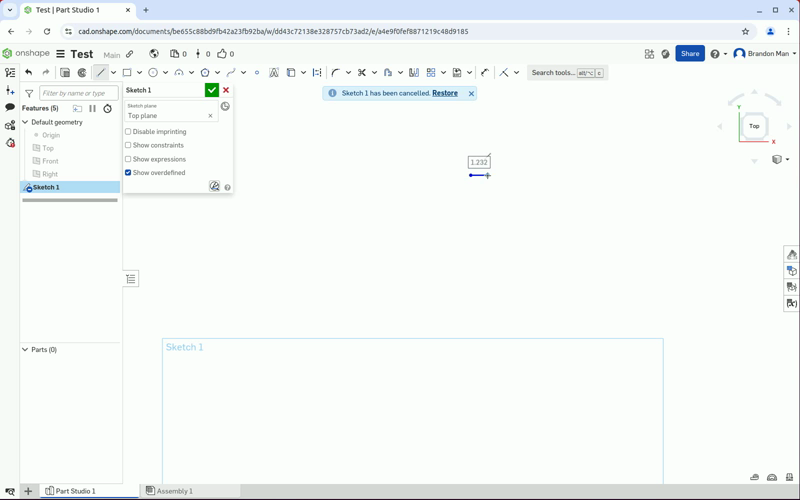
scroll(-6)
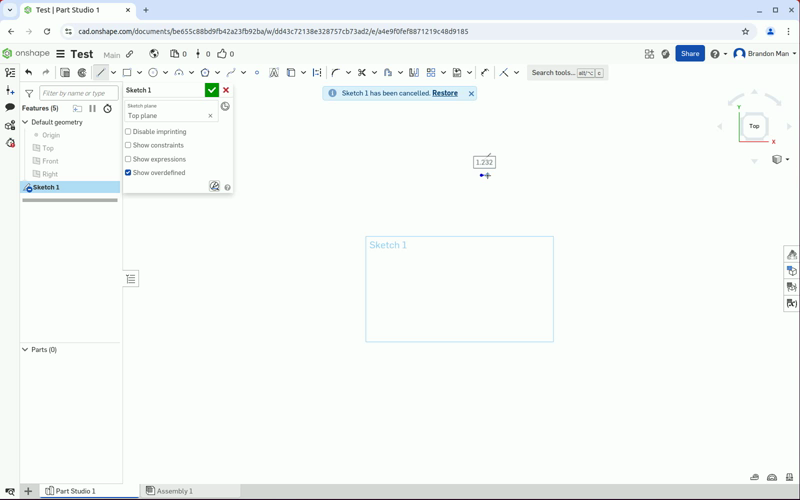
key_up(shift)
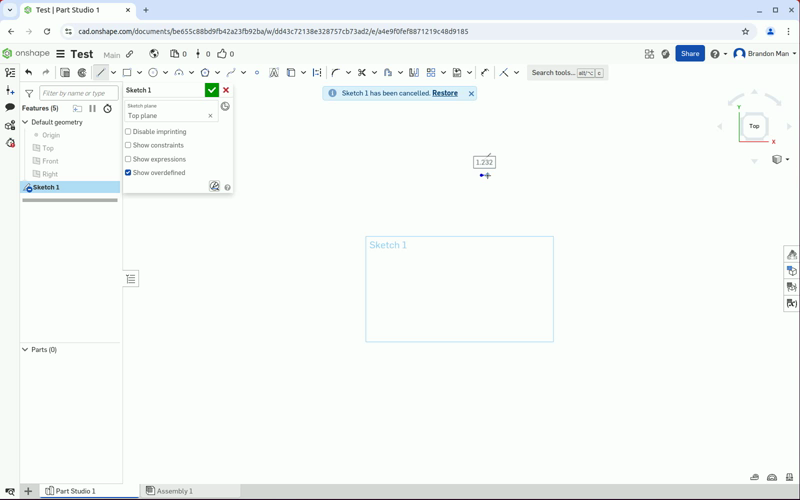
key(esc)
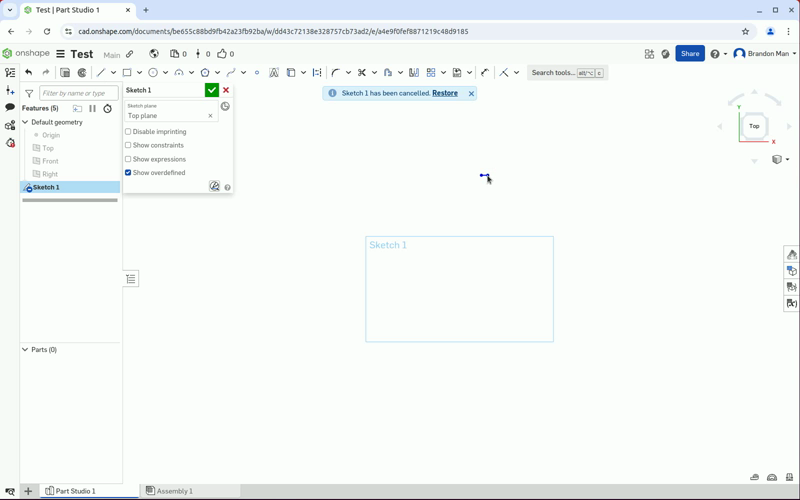
key(a)
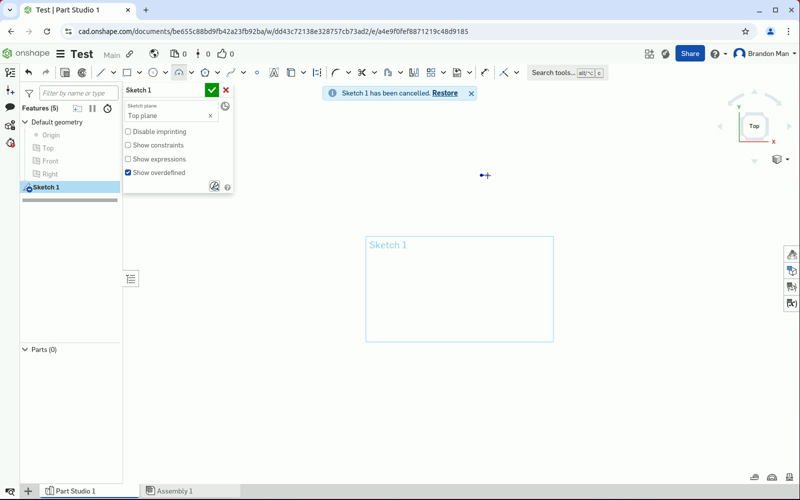
mouse_move(487, 175)
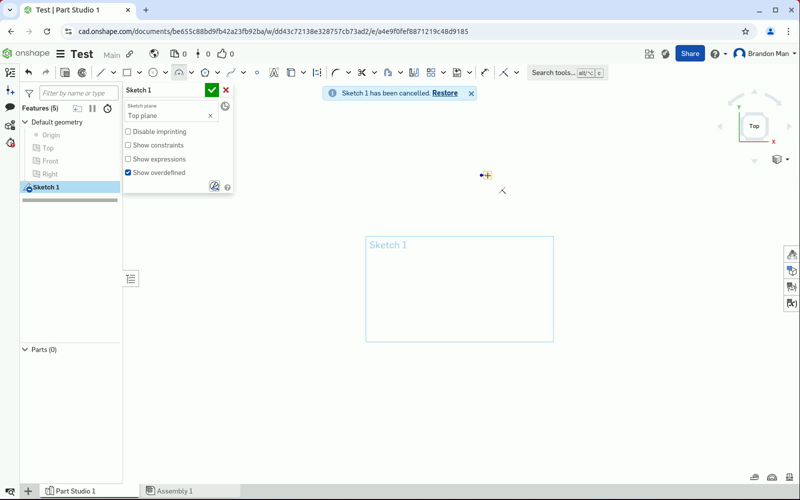
click(487, 175)
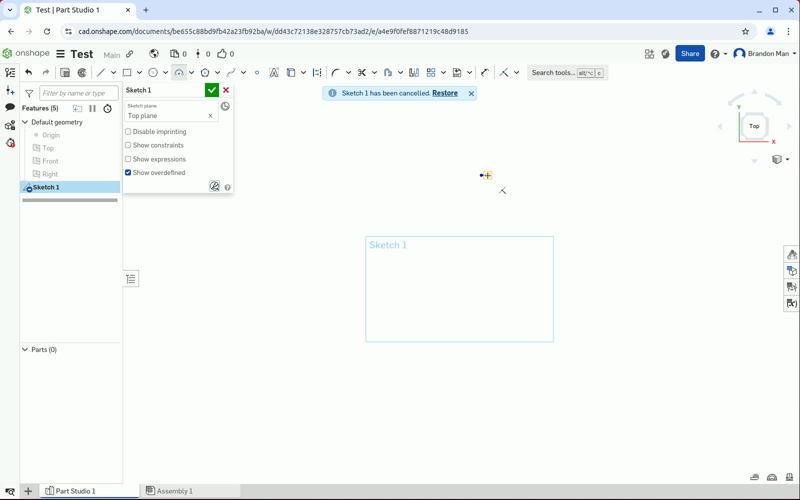
key_down(shift)
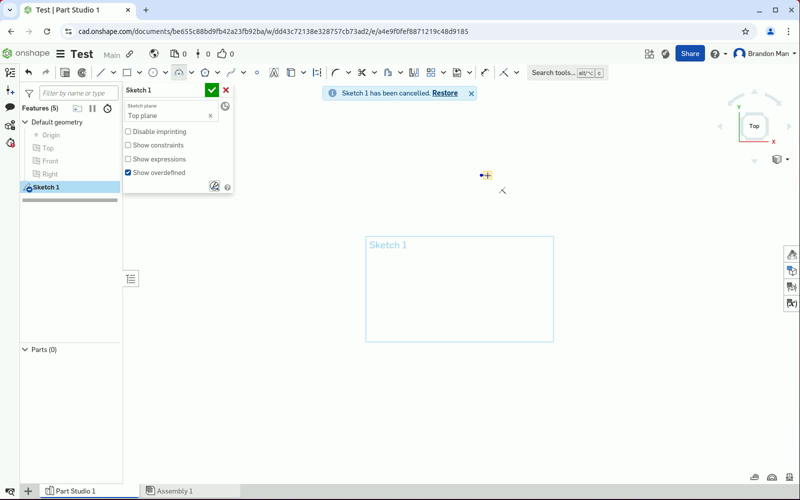
mouse_move(493, 175)
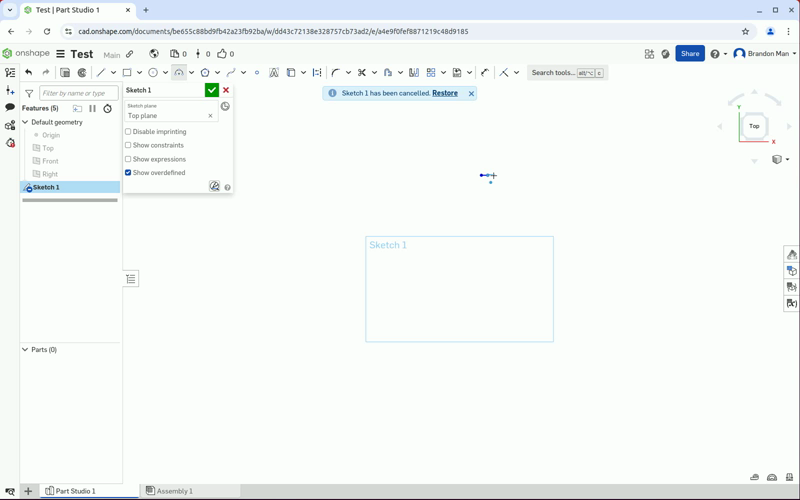
scroll(6)
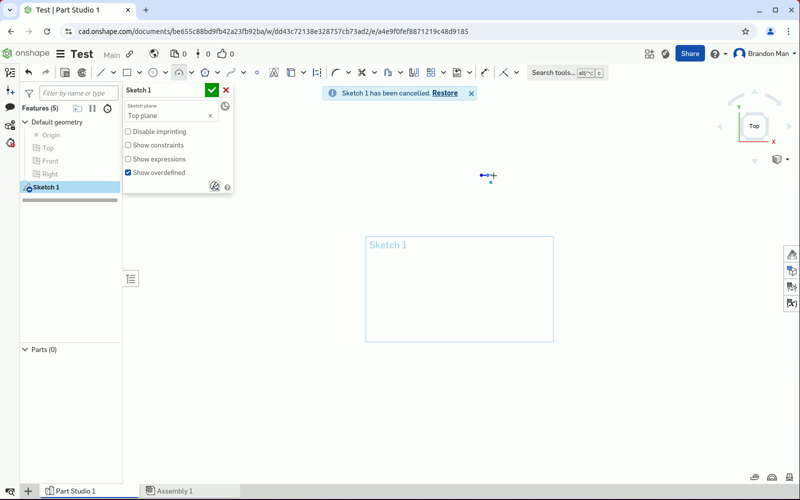
scroll(6)
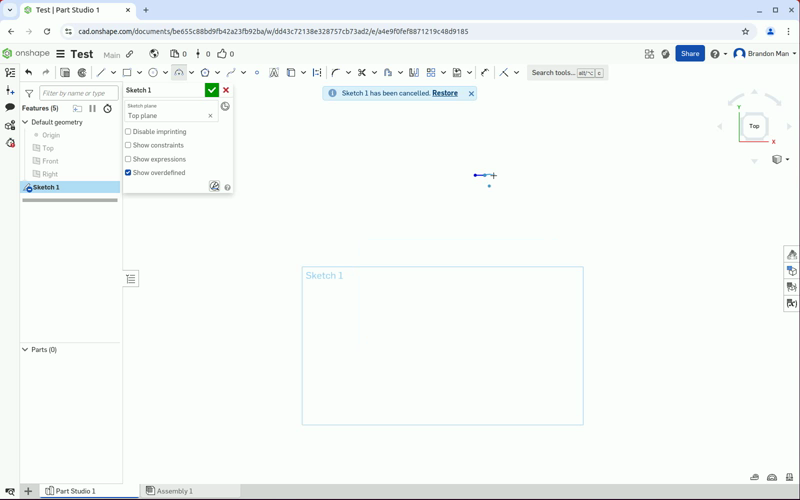
scroll(6)
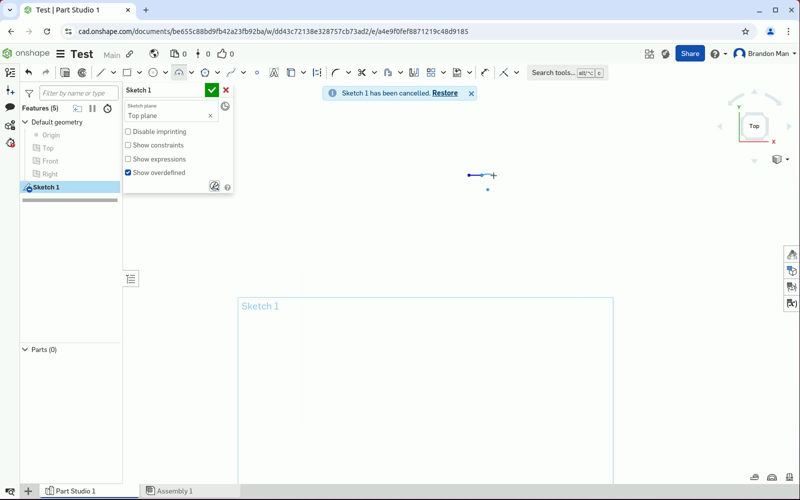
scroll(6)
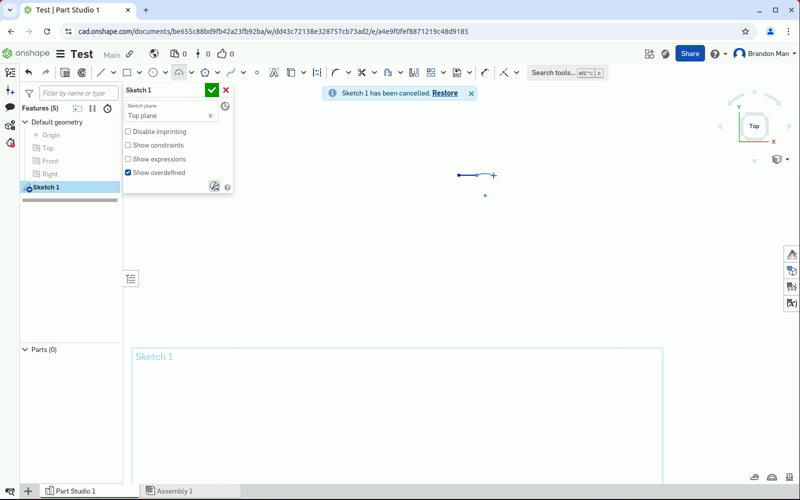
scroll(6)
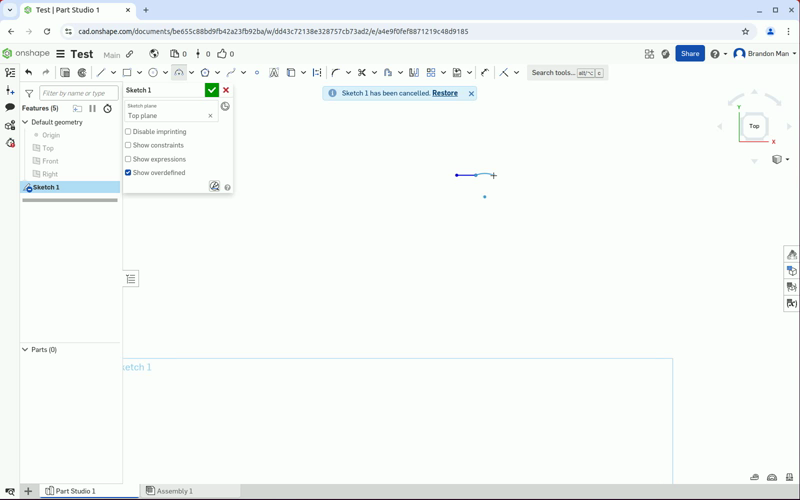
scroll(6)
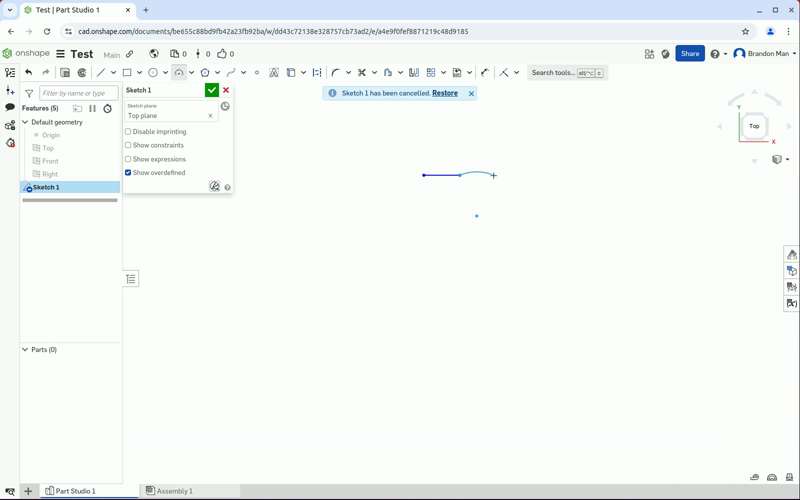
scroll(6)
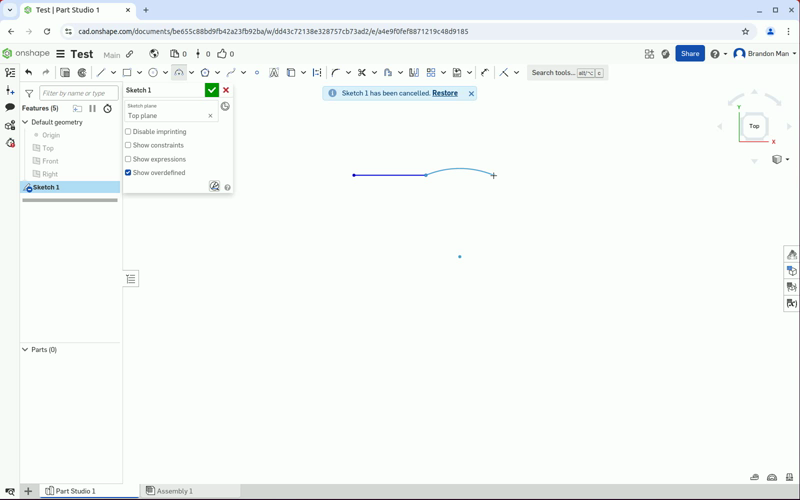
click(493, 175)
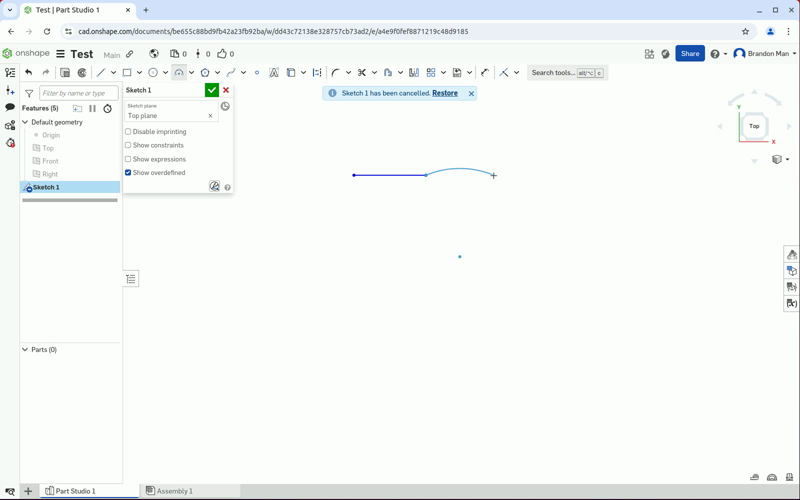
scroll(-6)
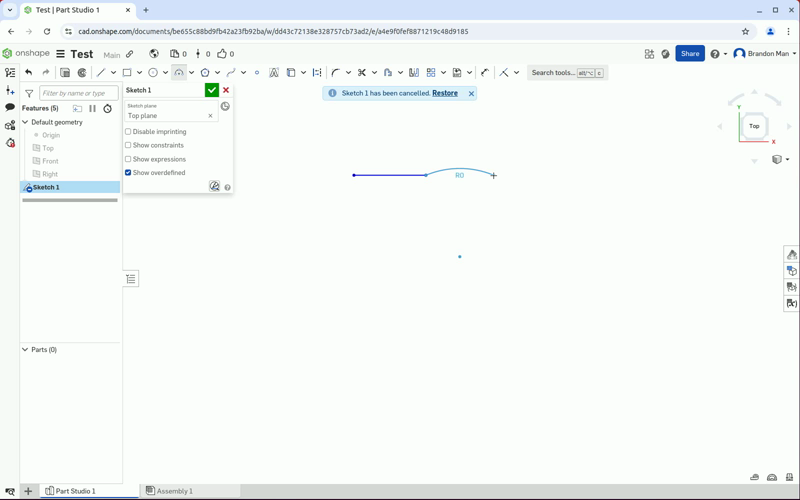
scroll(-6)
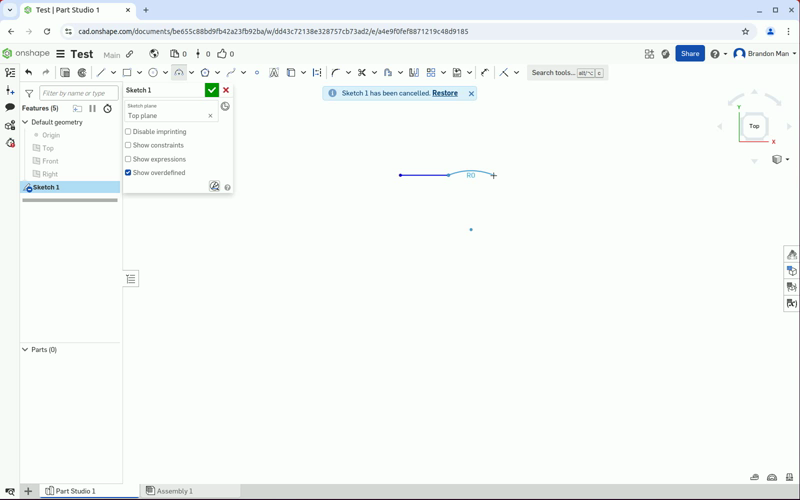
scroll(-6)
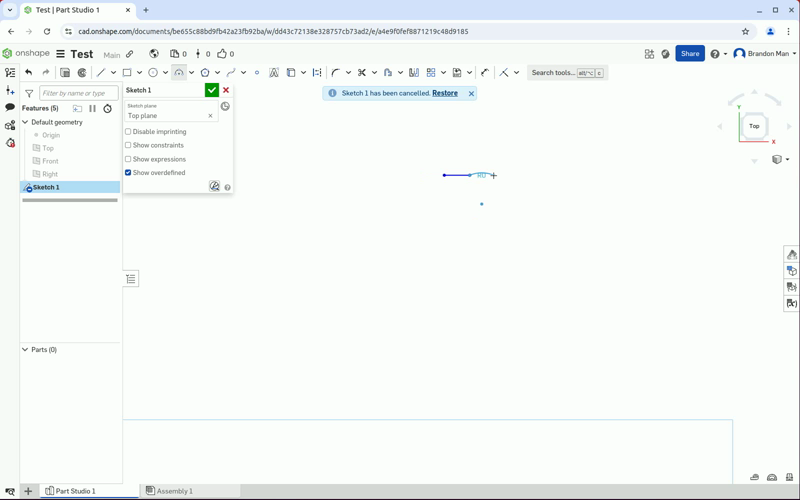
scroll(-6)
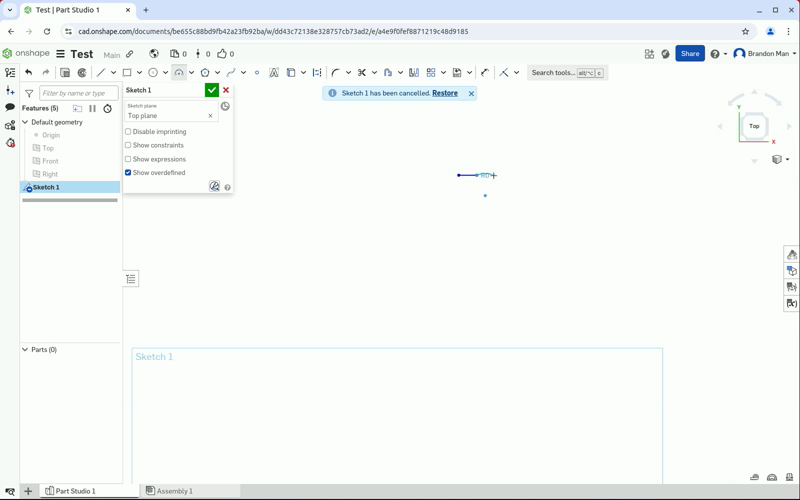
scroll(-6)
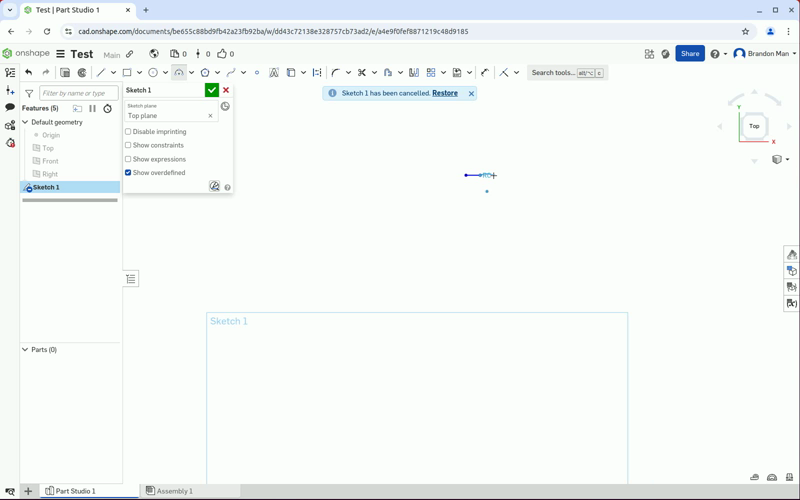
scroll(-6)
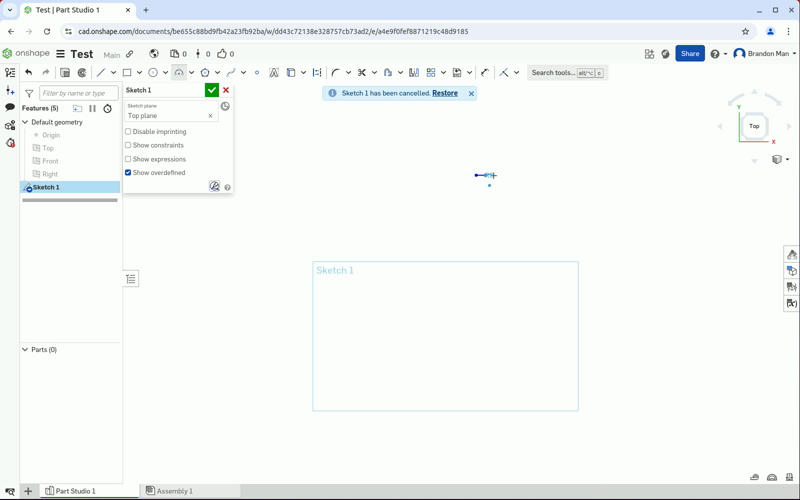
scroll(-6)
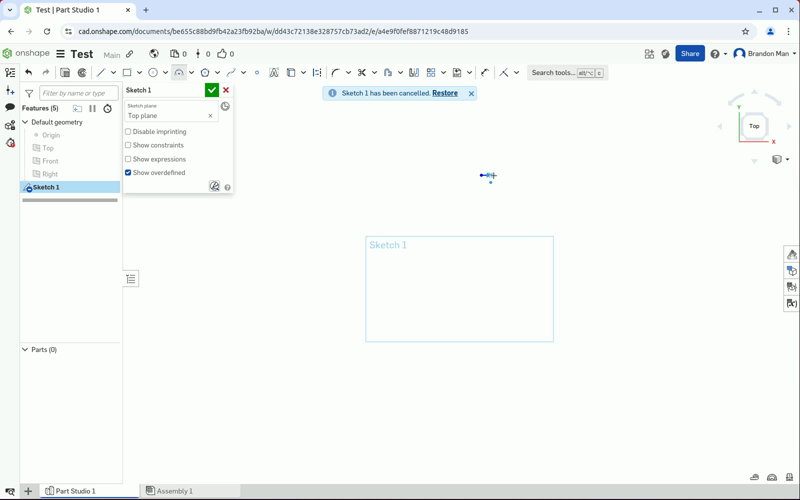
mouse_move(490, 171)
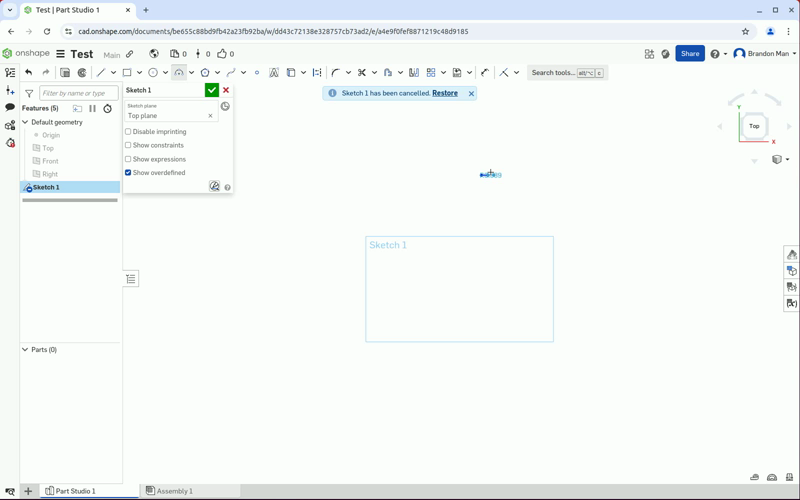
scroll(6)
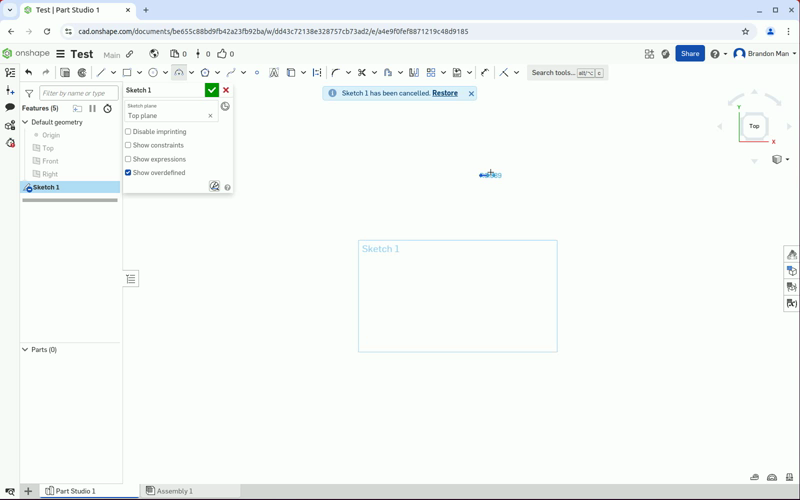
scroll(6)
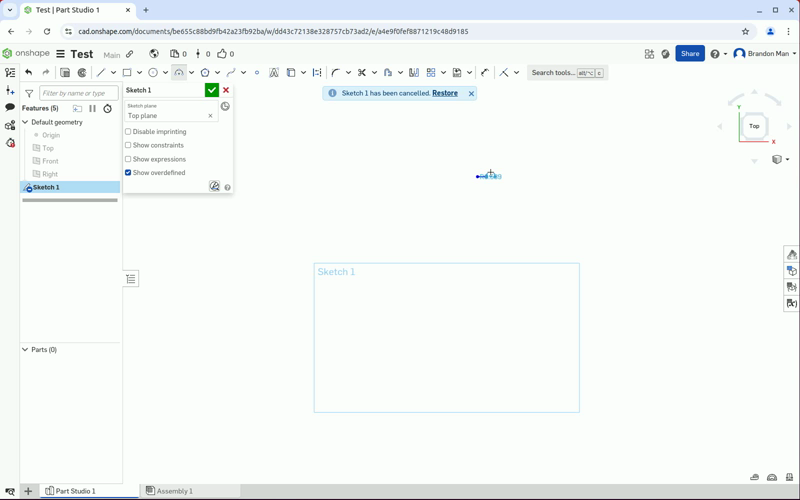
scroll(6)
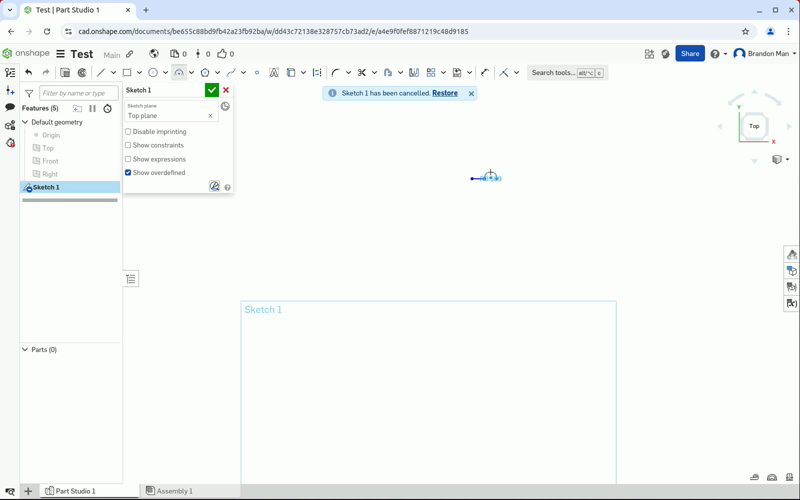
scroll(6)
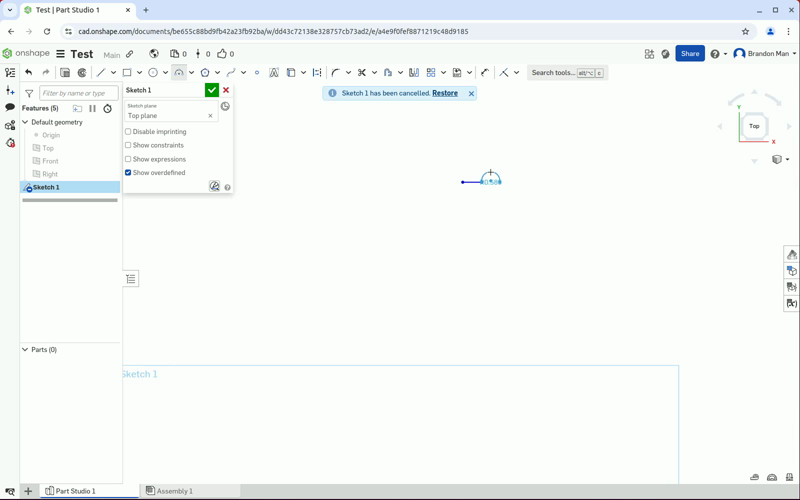
scroll(6)
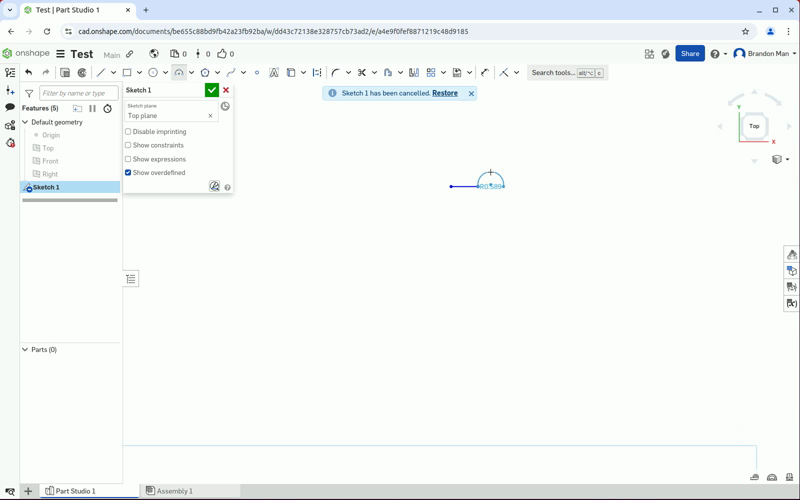
scroll(6)
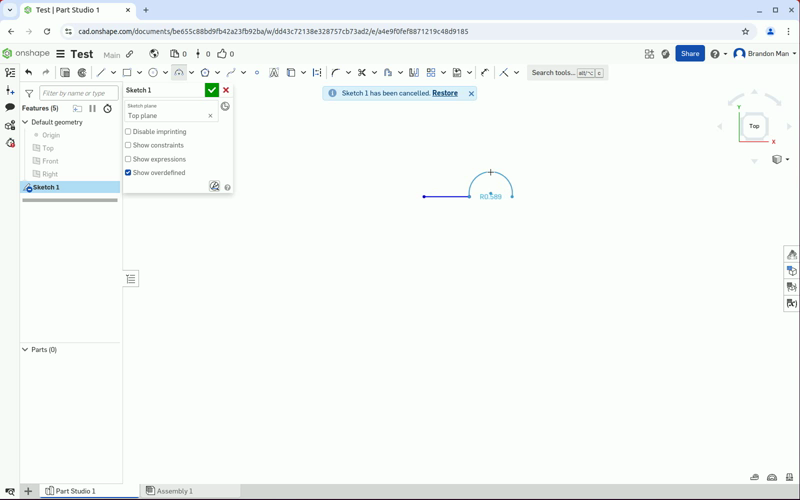
scroll(6)
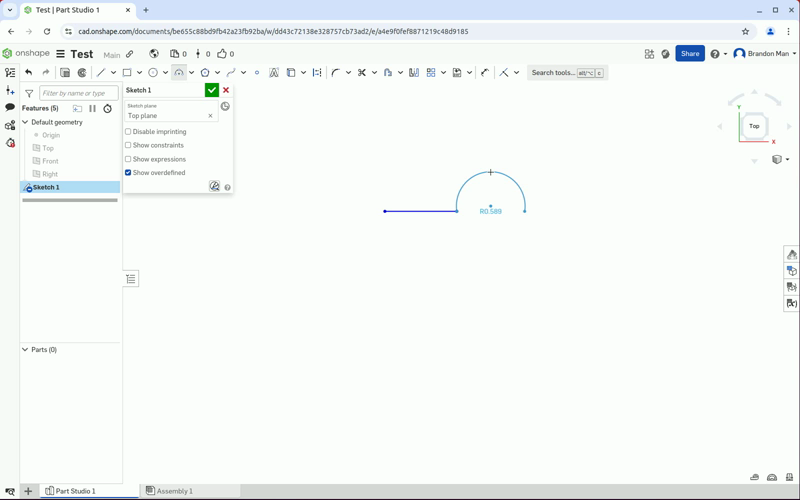
click(490, 171)
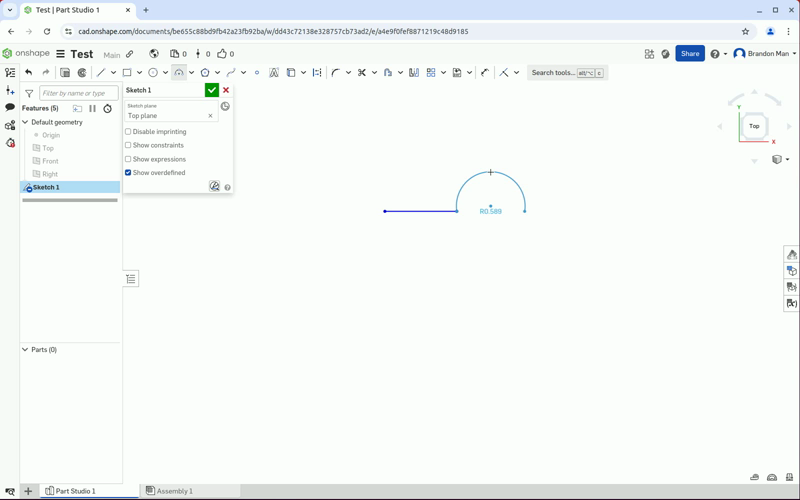
scroll(-6)
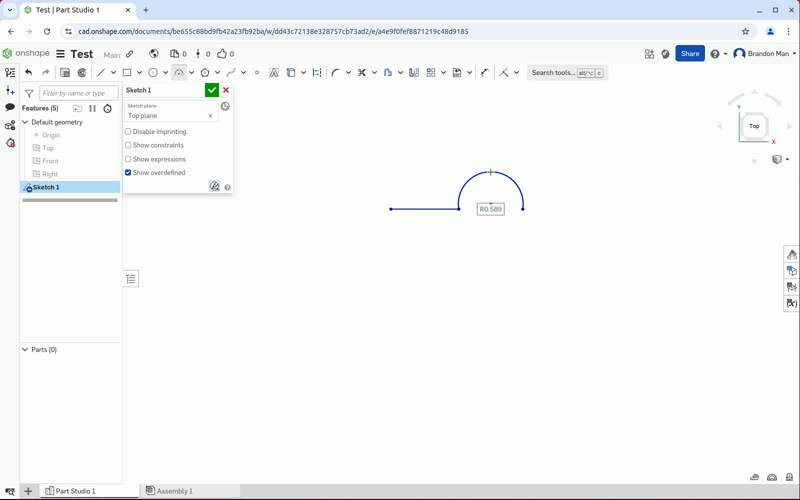
scroll(-6)
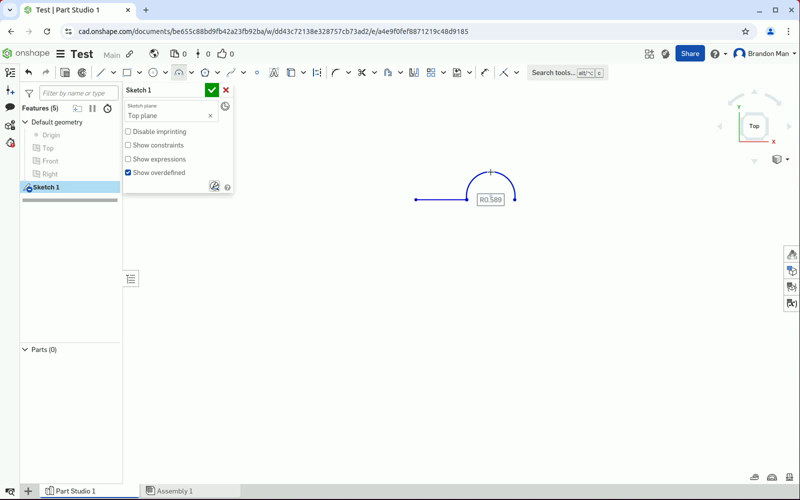
scroll(-6)
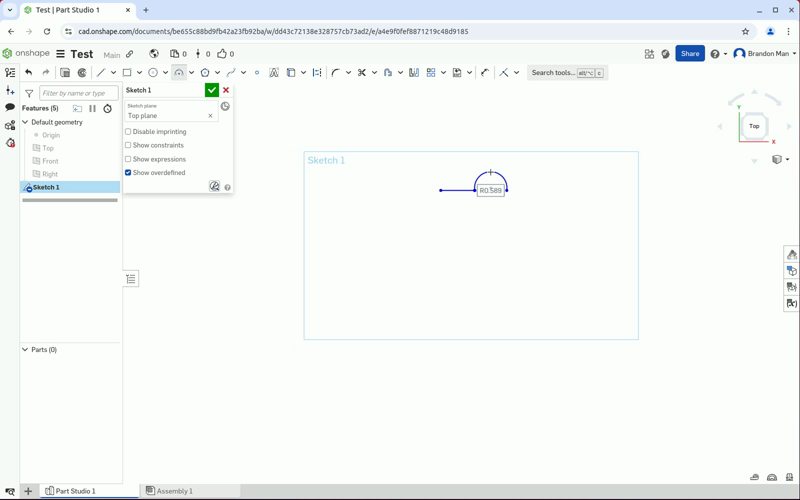
scroll(-6)
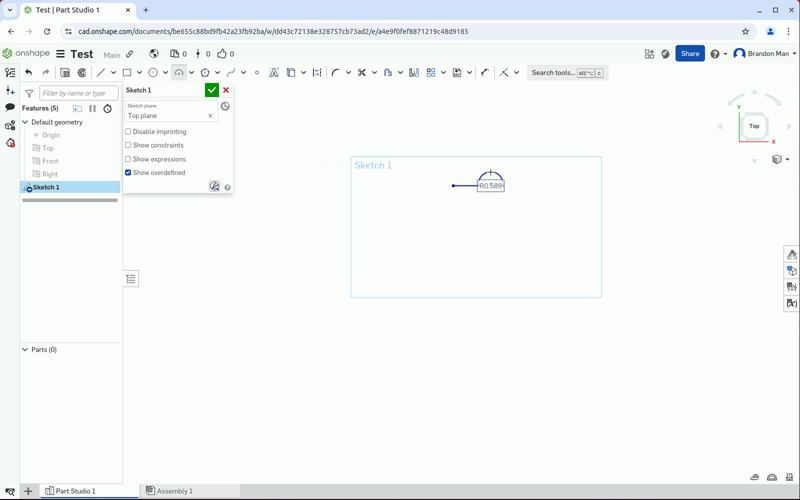
scroll(-6)
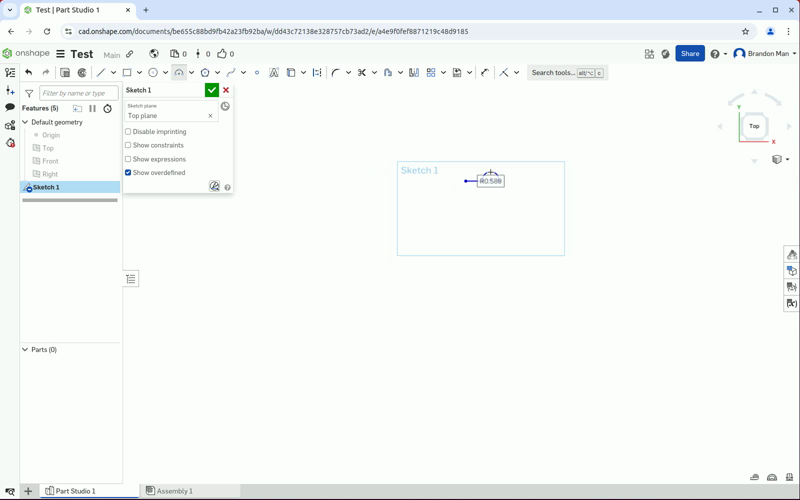
scroll(-6)
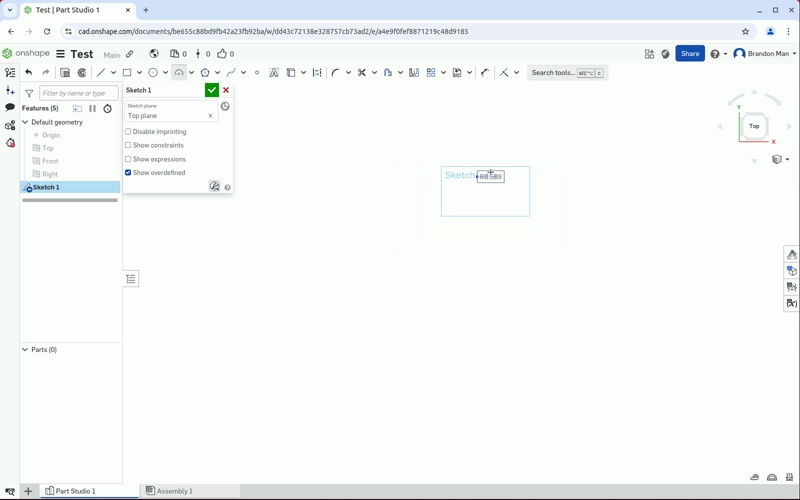
scroll(-6)
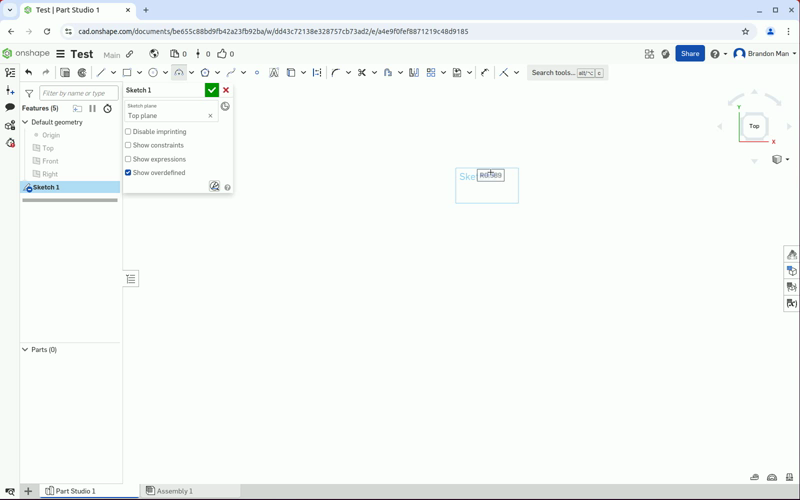
key_up(shift)
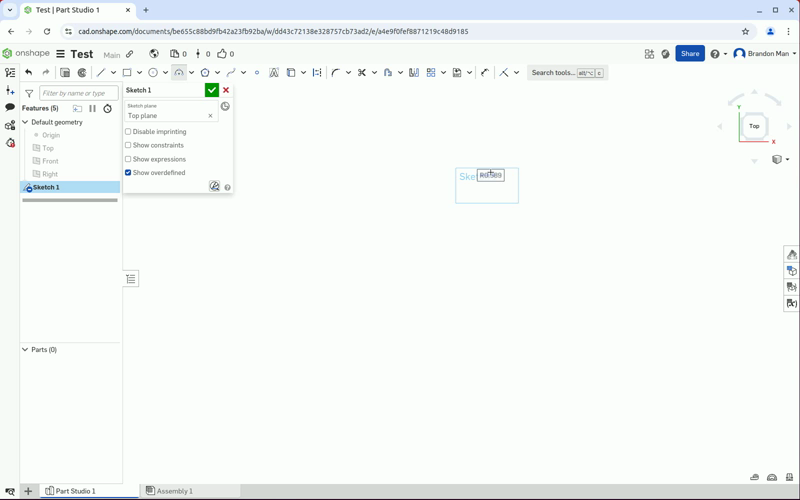
key(esc)
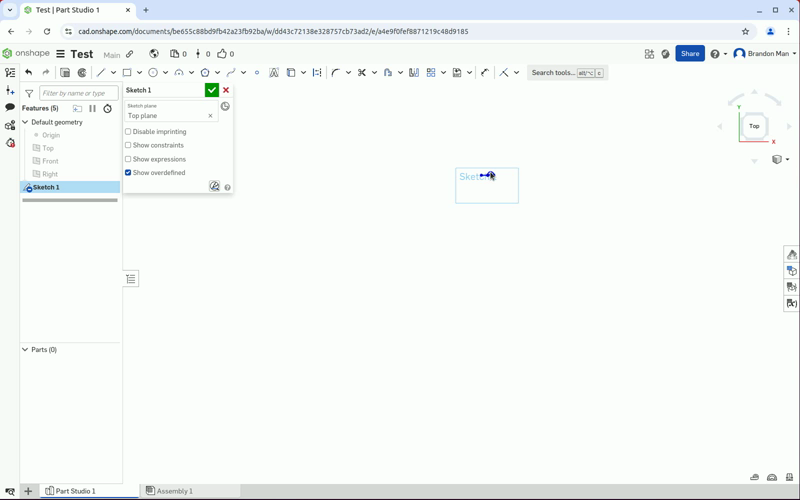
key(l)
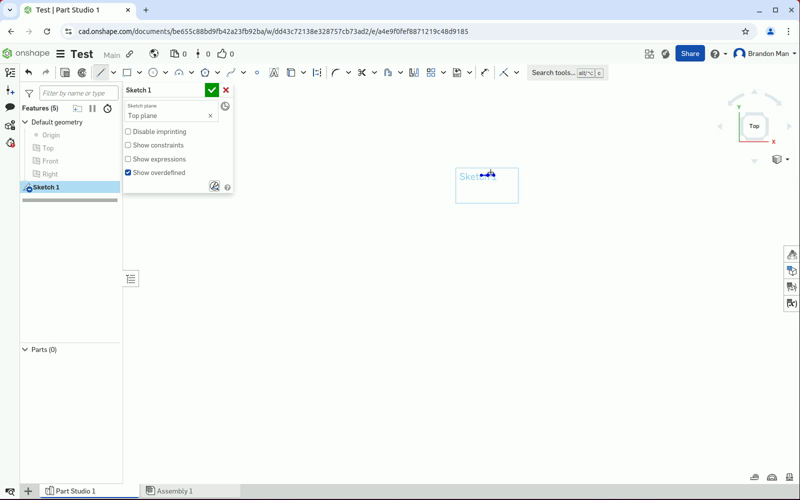
mouse_move(493, 175)
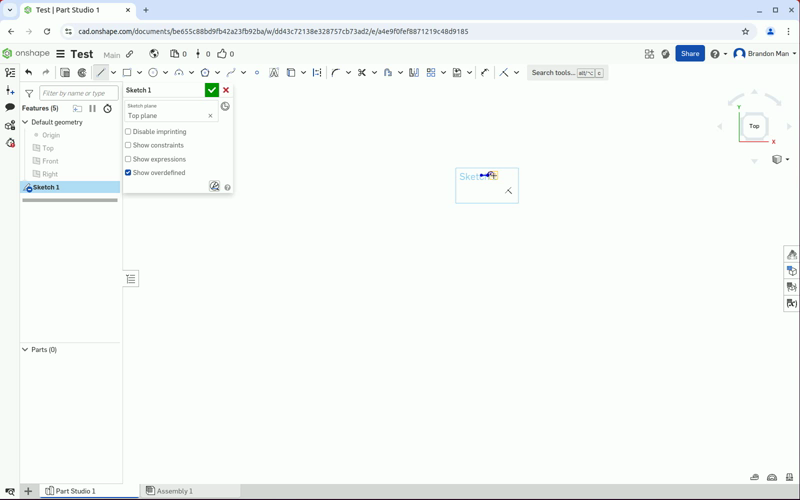
scroll(6)
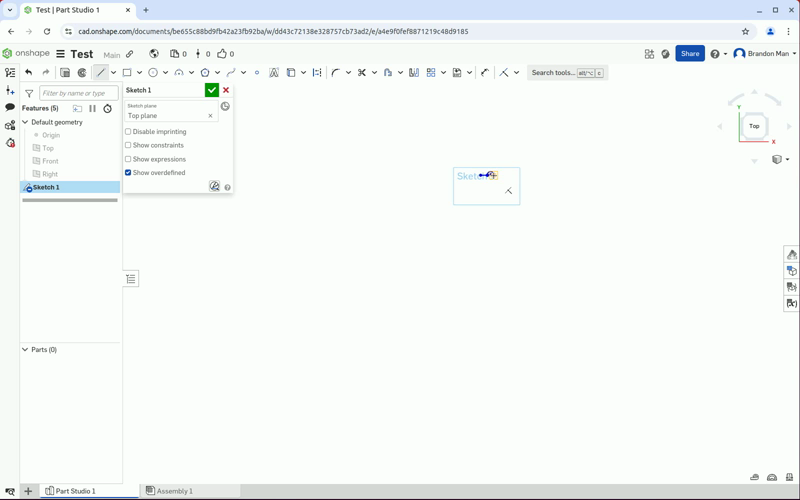
scroll(6)
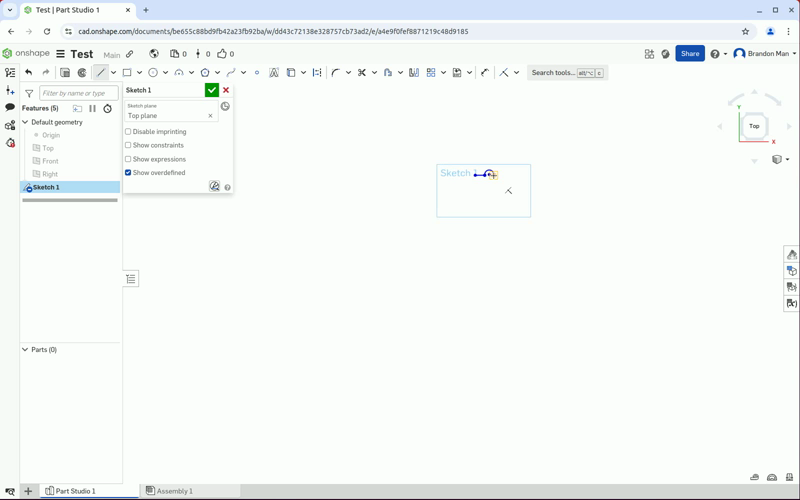
scroll(6)
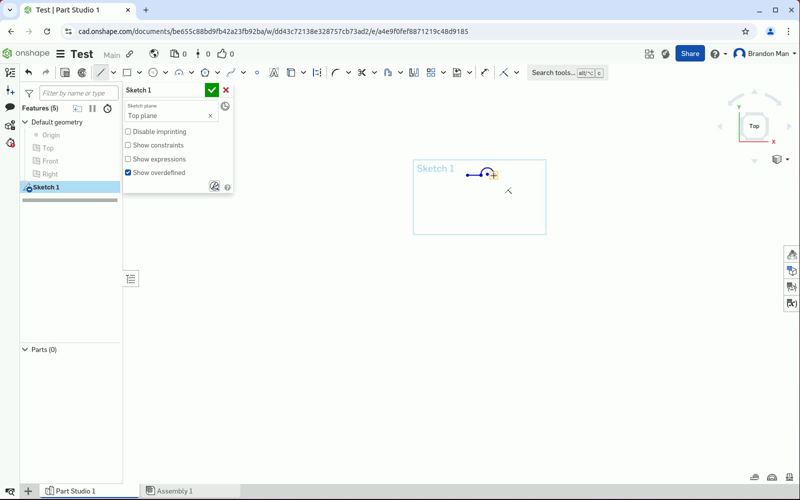
scroll(6)
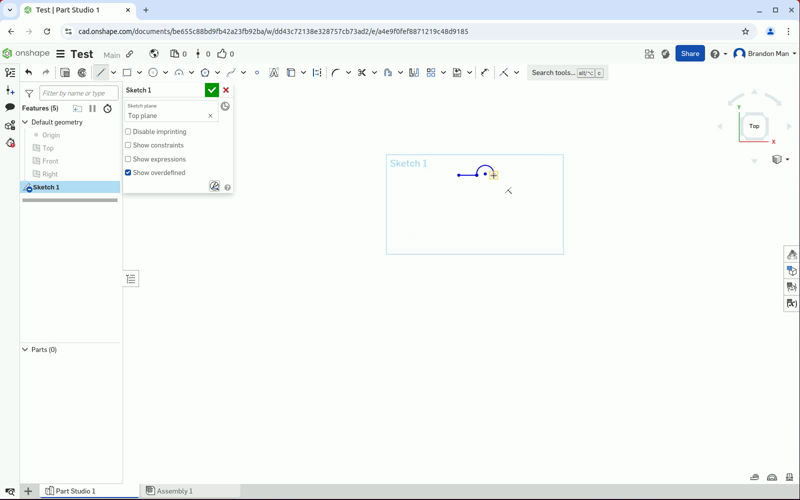
scroll(6)
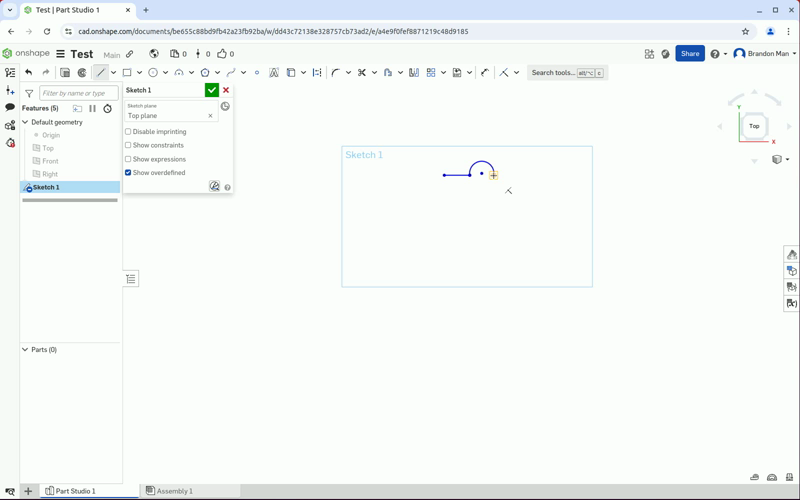
scroll(6)
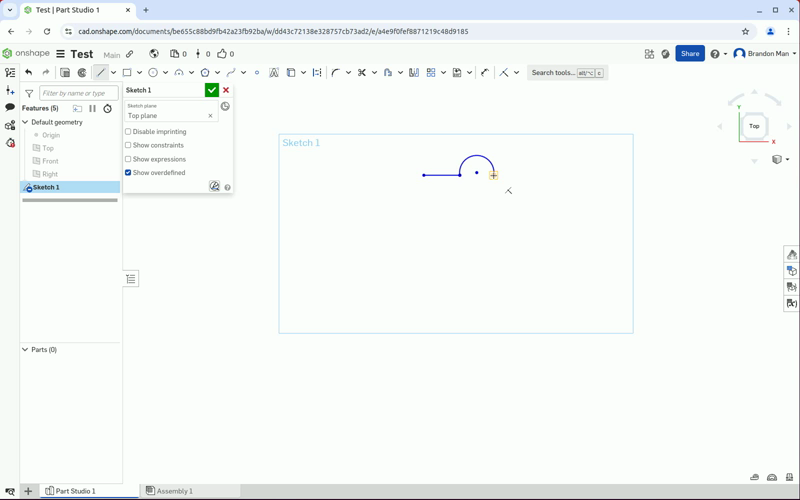
scroll(6)
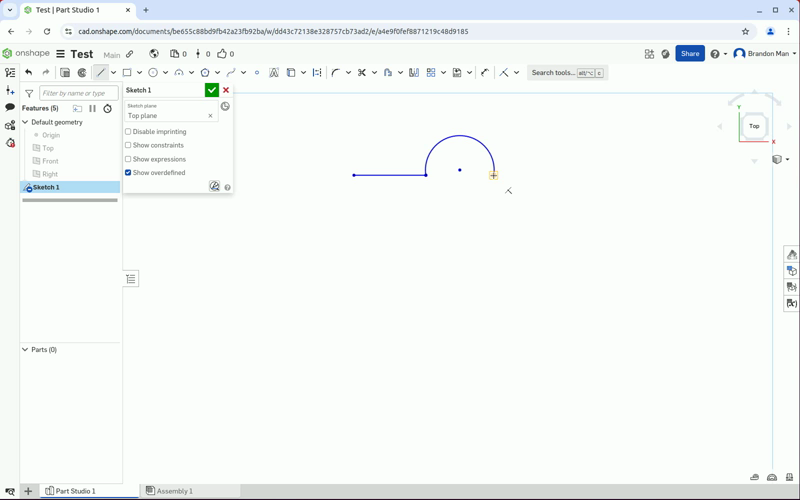
click(493, 175)
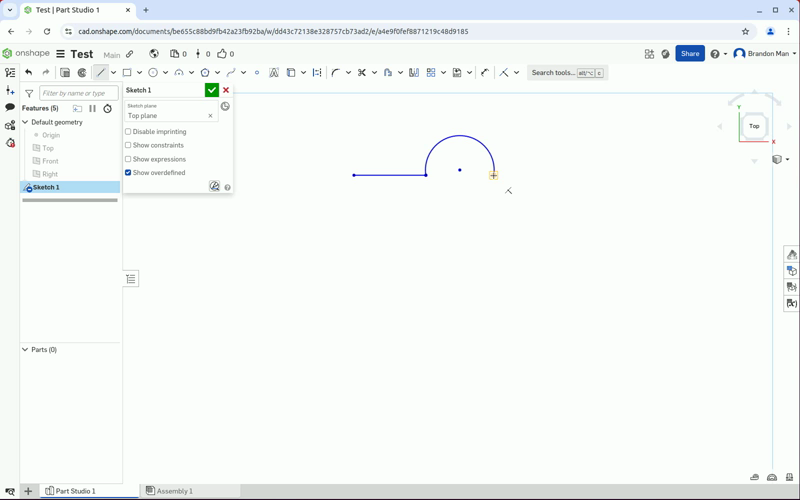
scroll(-6)
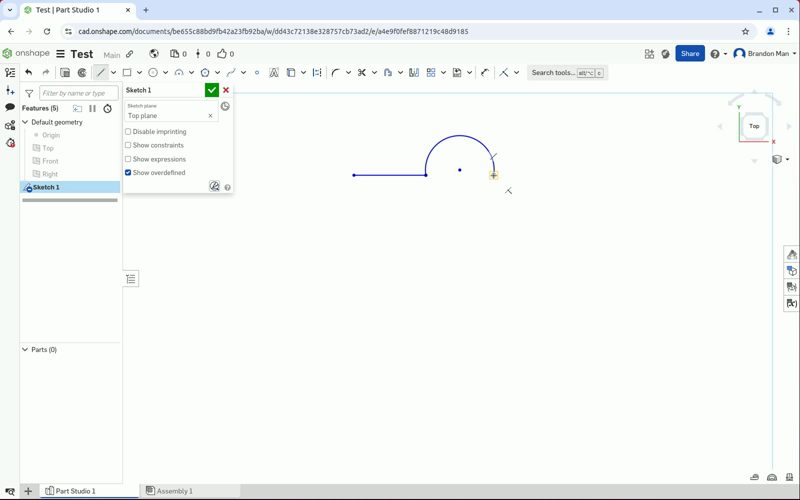
scroll(-6)
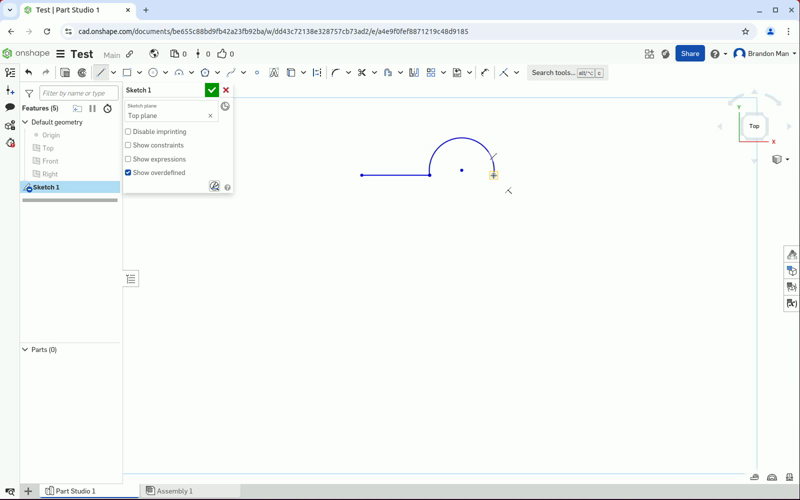
scroll(-6)
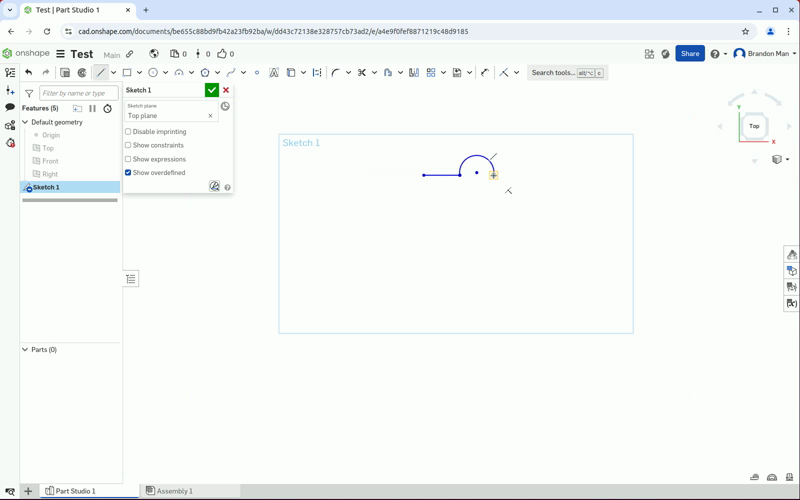
scroll(-6)
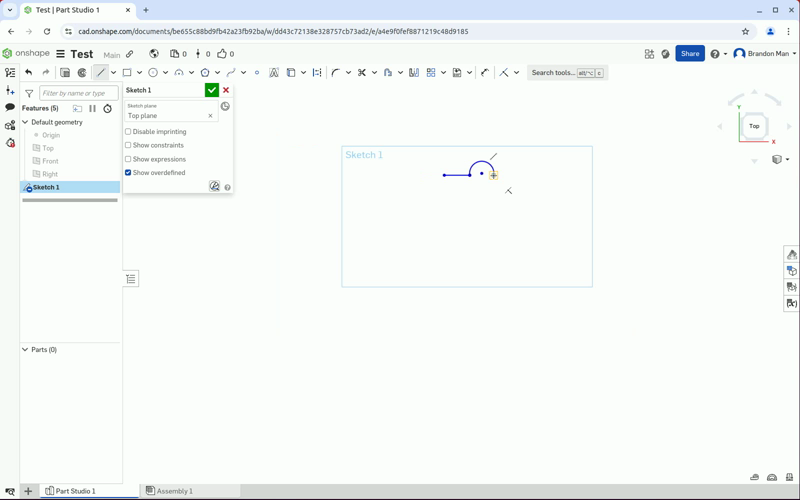
scroll(-6)
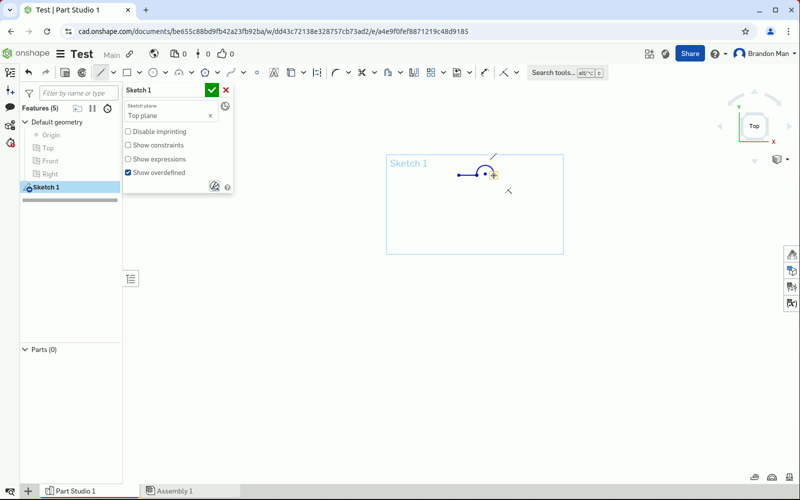
scroll(-6)
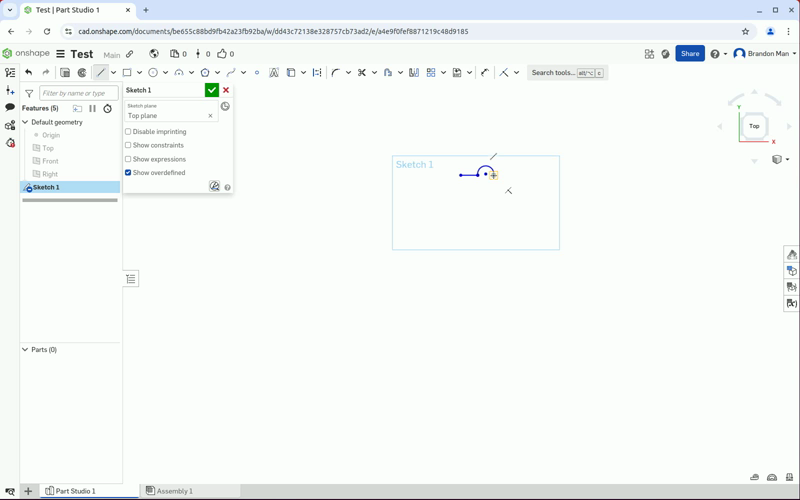
scroll(-6)
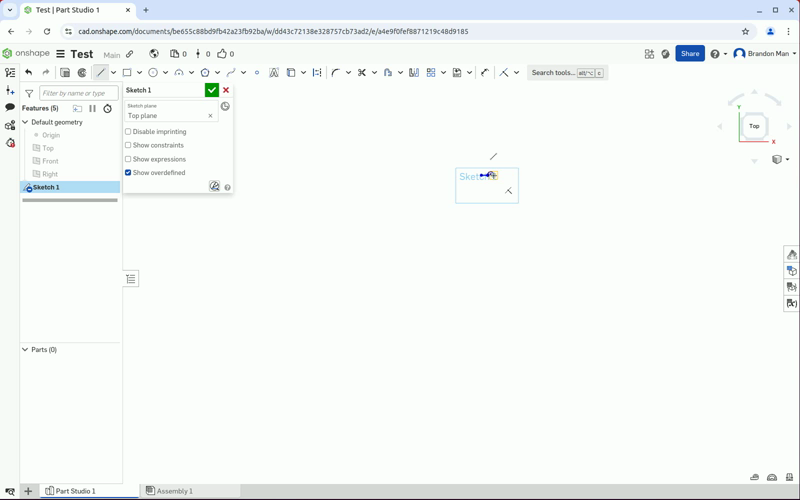
key_down(shift)
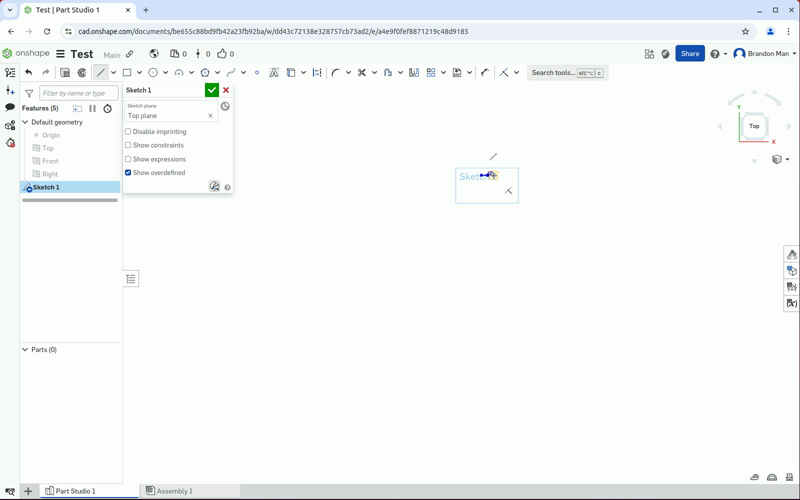
mouse_move(523, 175)
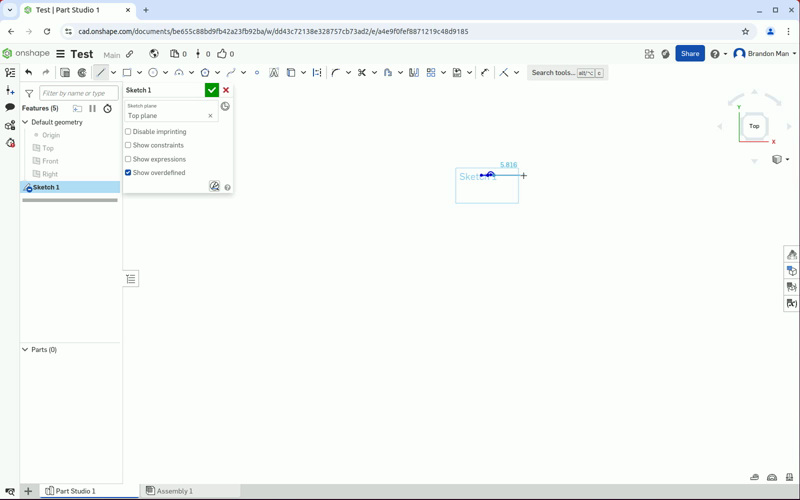
mouse_move(535, 175)
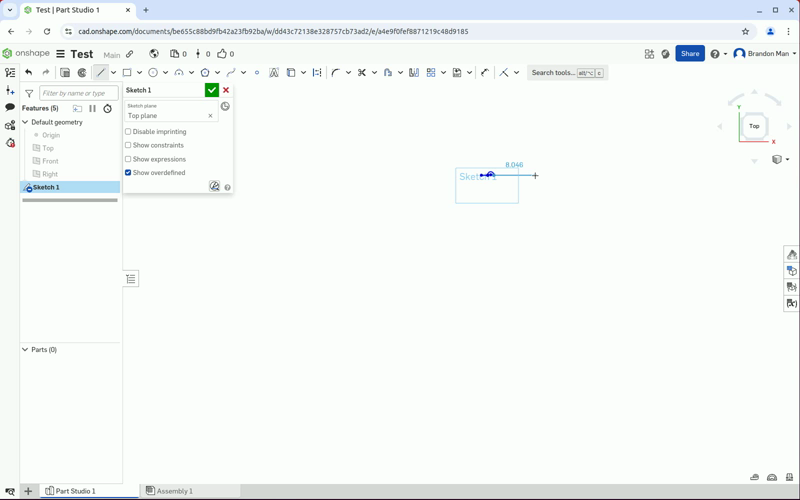
click(535, 175)
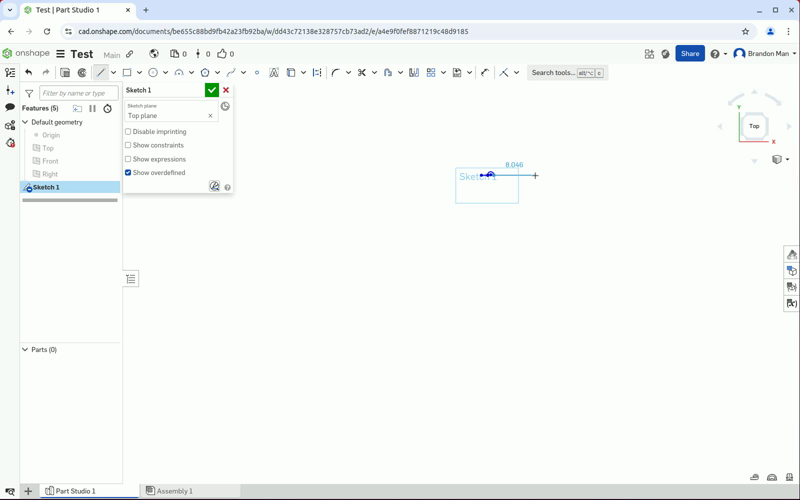
key_up(shift)
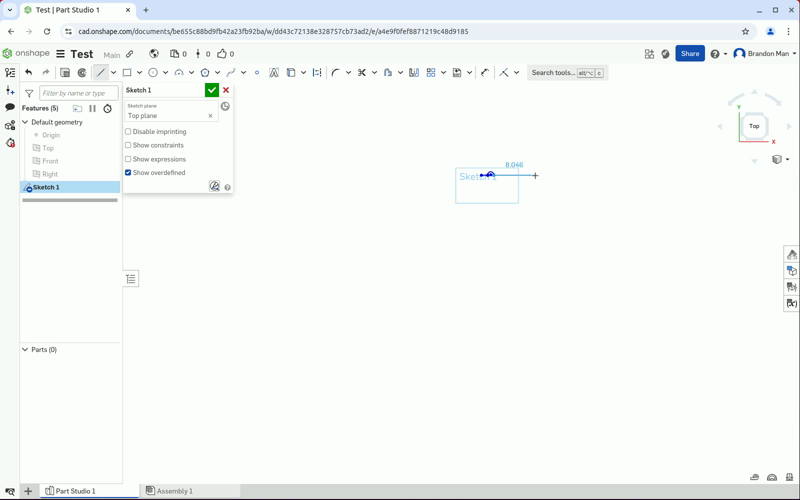
key(esc)
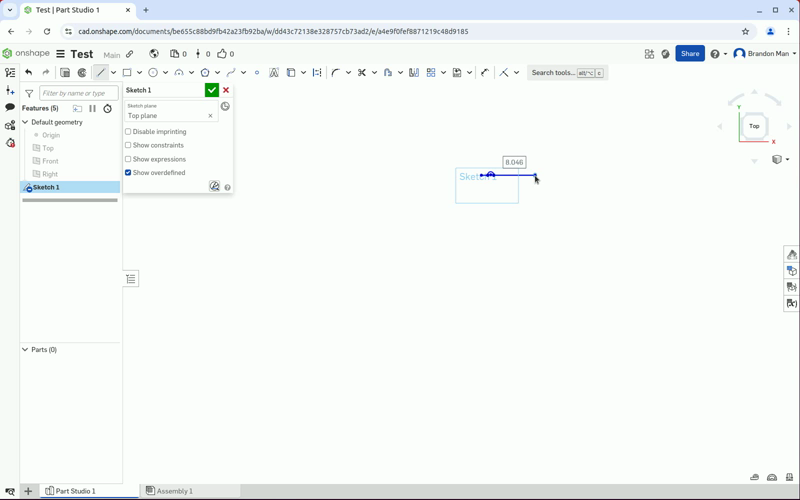
key(a)
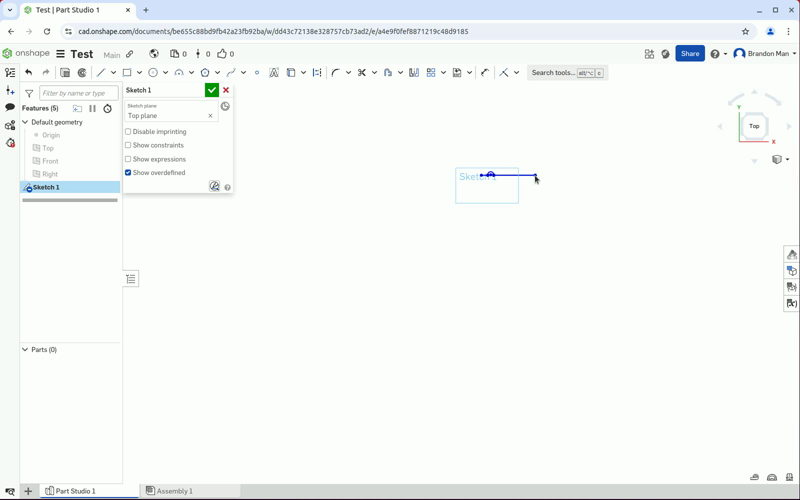
mouse_move(535, 175)
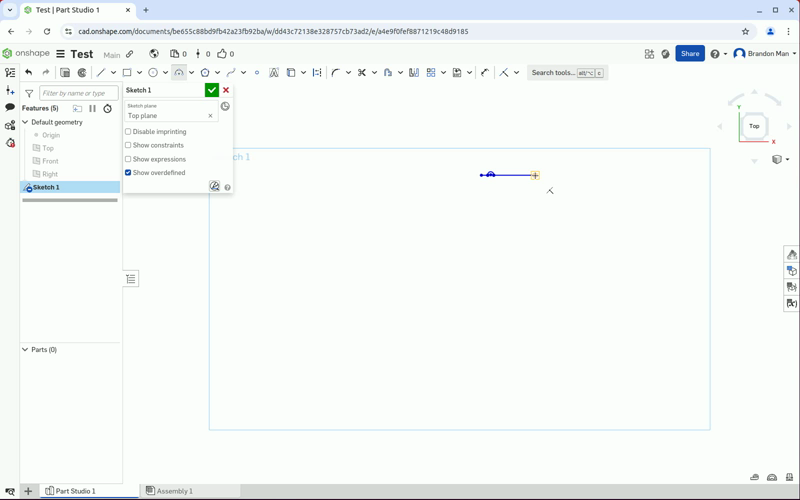
click(535, 175)
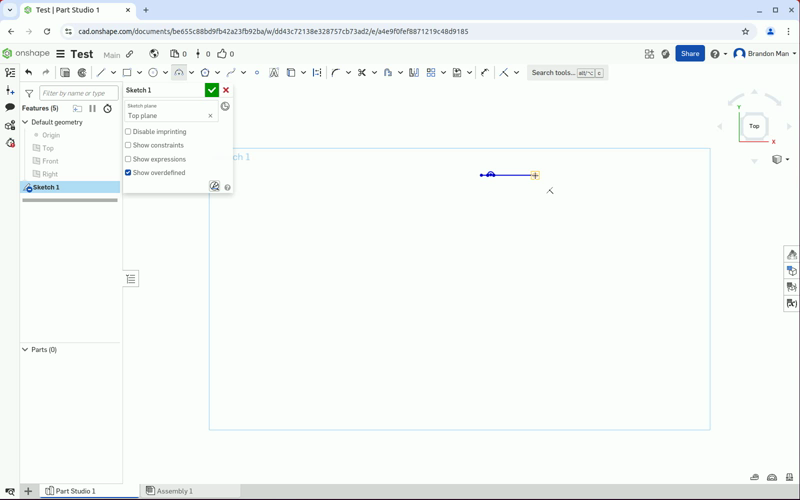
key_down(shift)
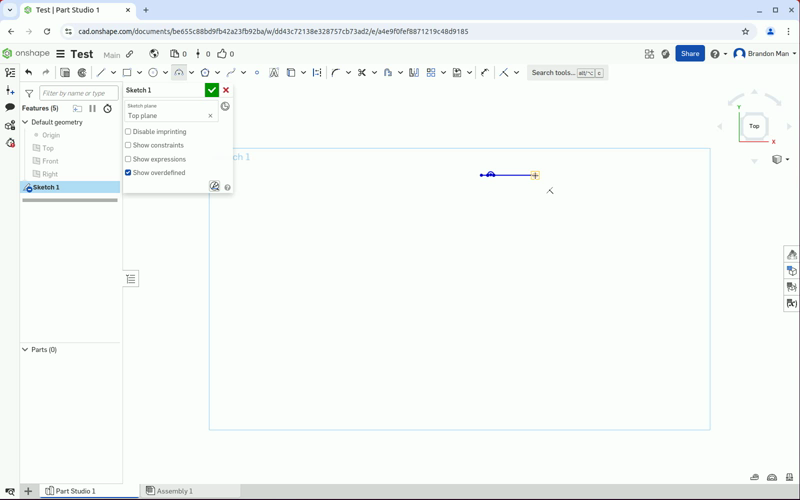
mouse_move(541, 175)
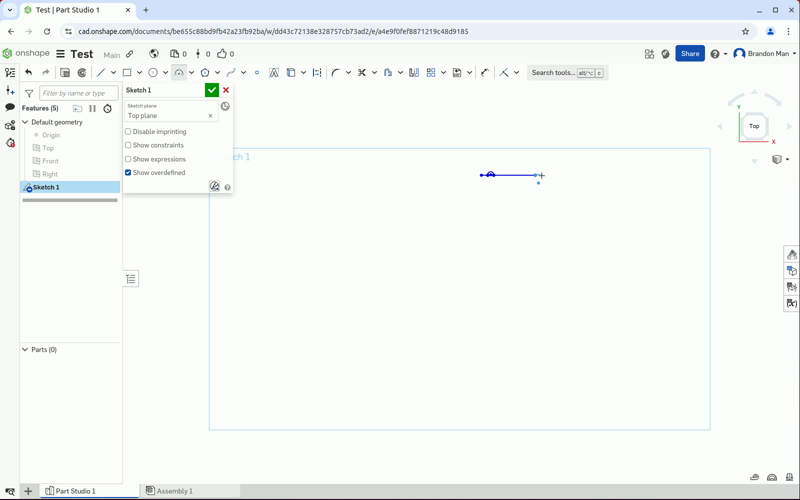
scroll(6)
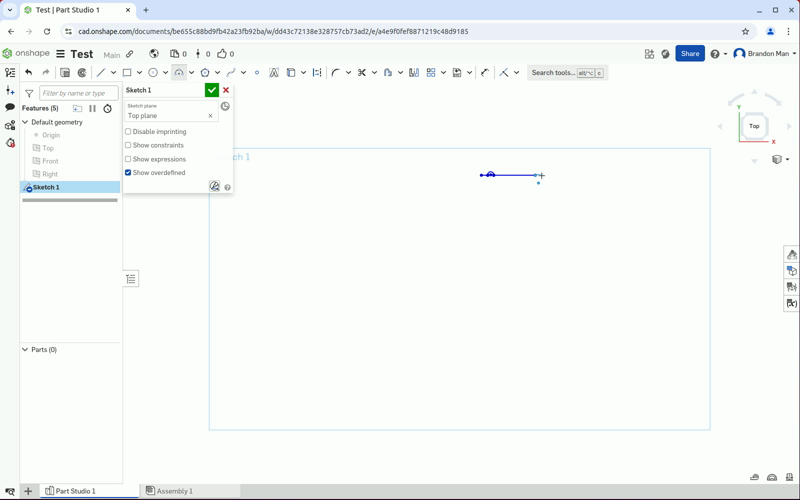
scroll(6)
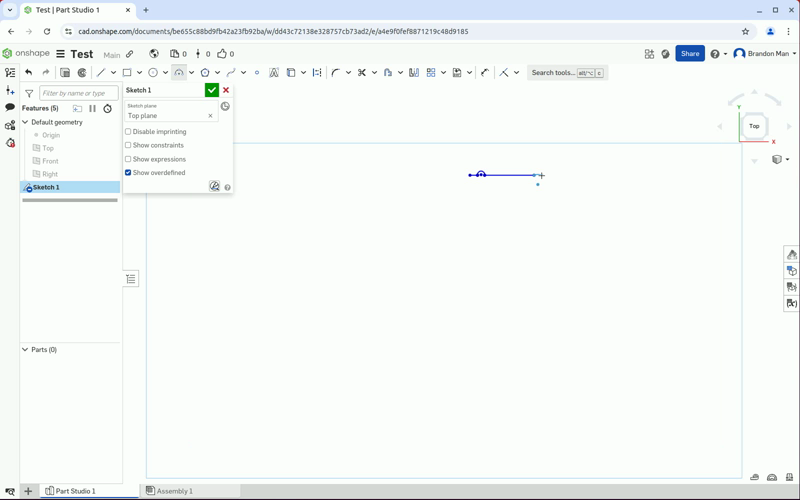
scroll(6)
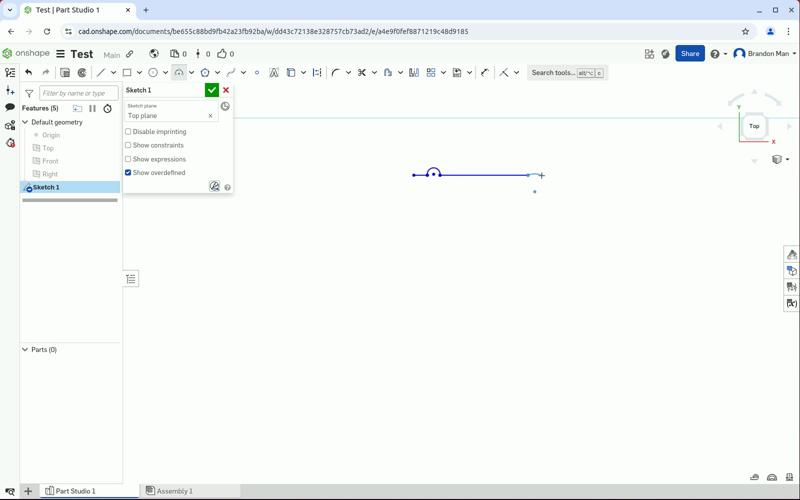
scroll(6)
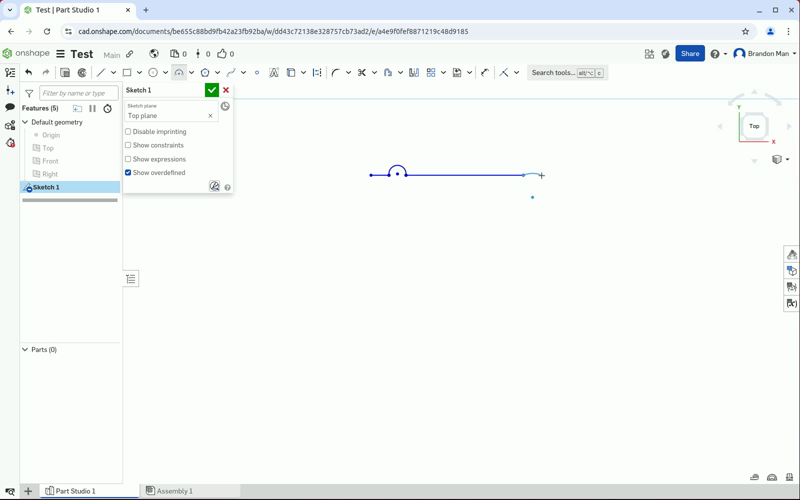
scroll(6)
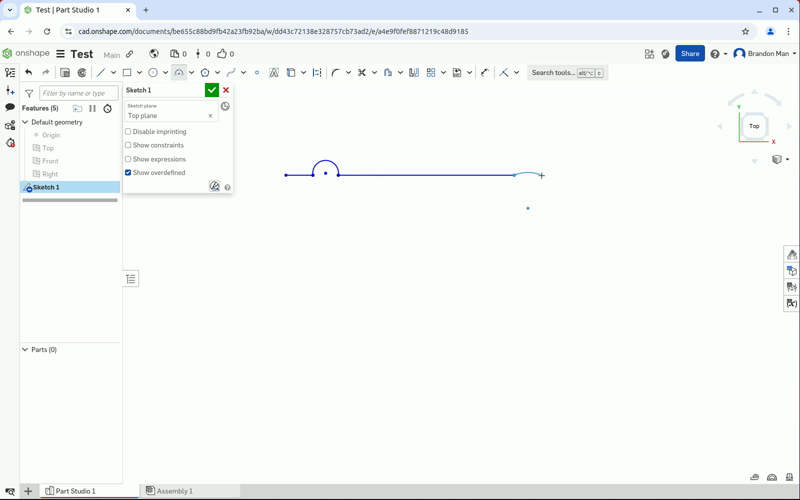
scroll(6)
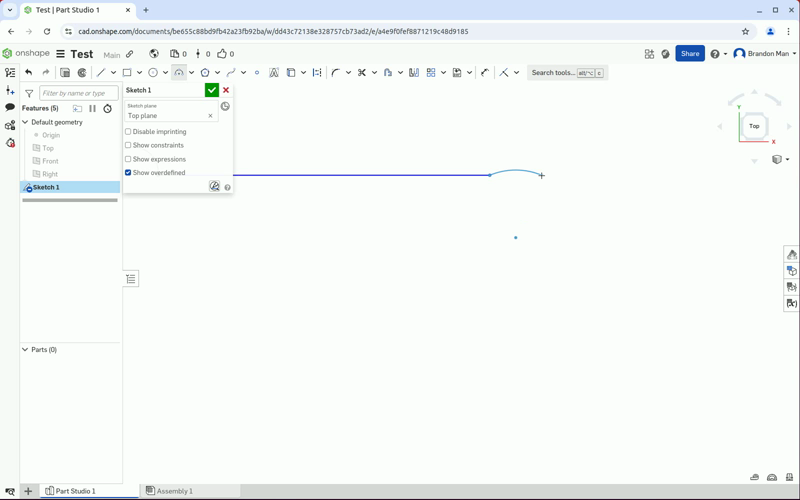
scroll(6)
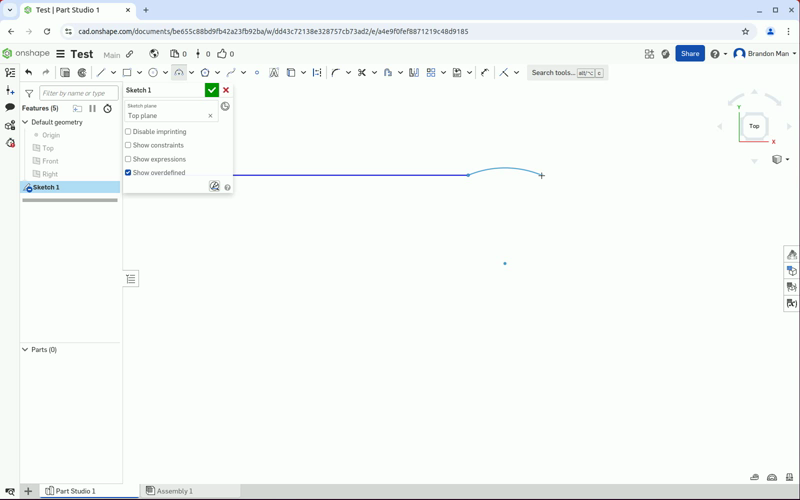
click(541, 175)
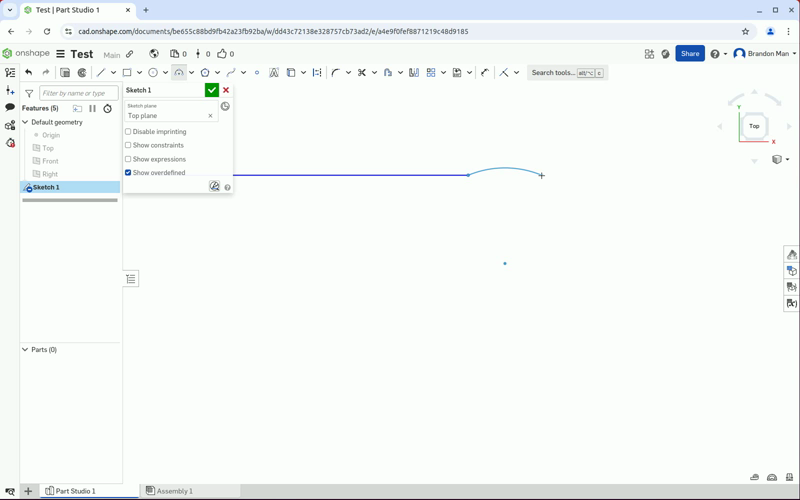
scroll(-6)
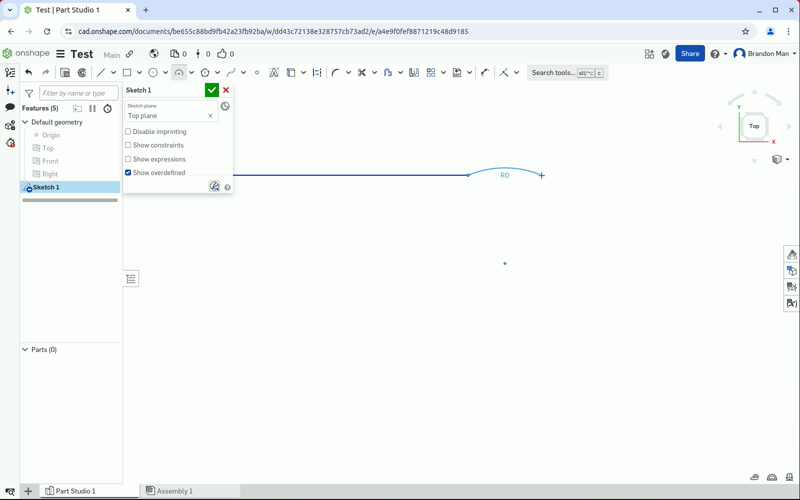
scroll(-6)
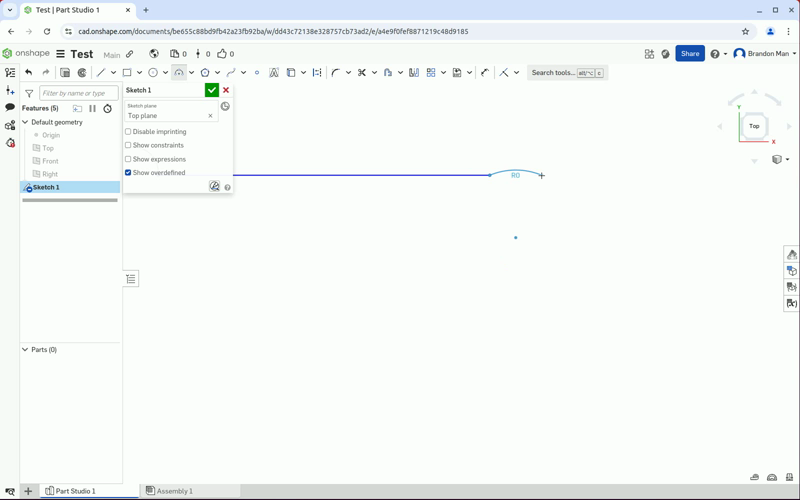
scroll(-6)
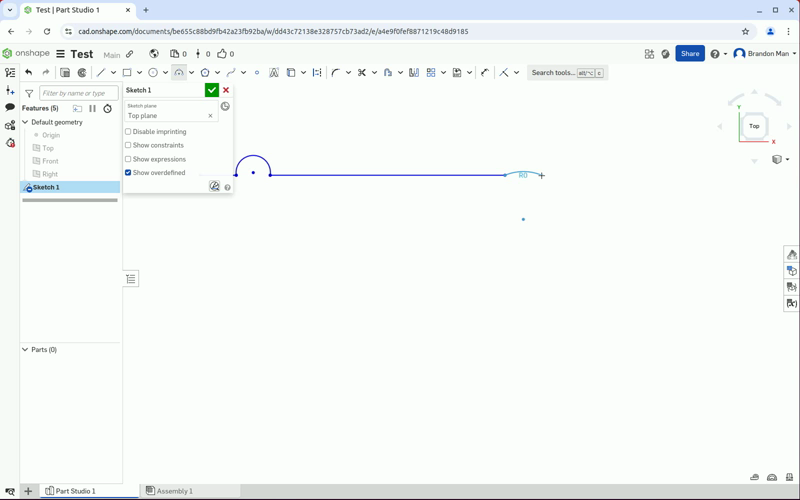
scroll(-6)
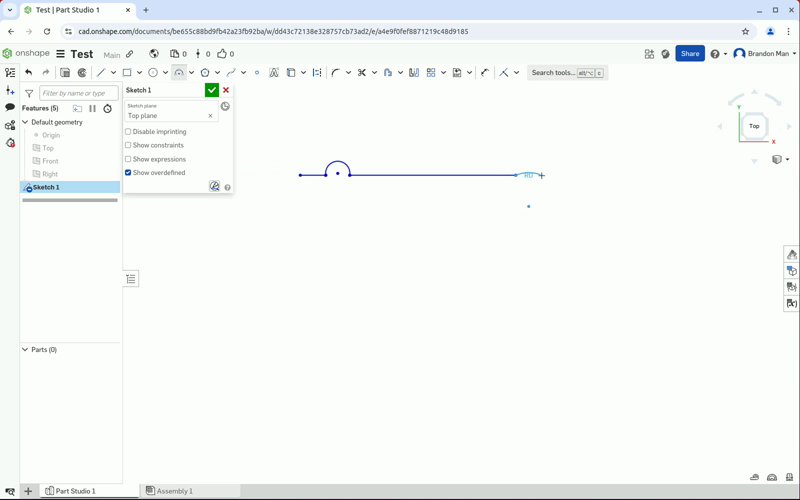
scroll(-6)
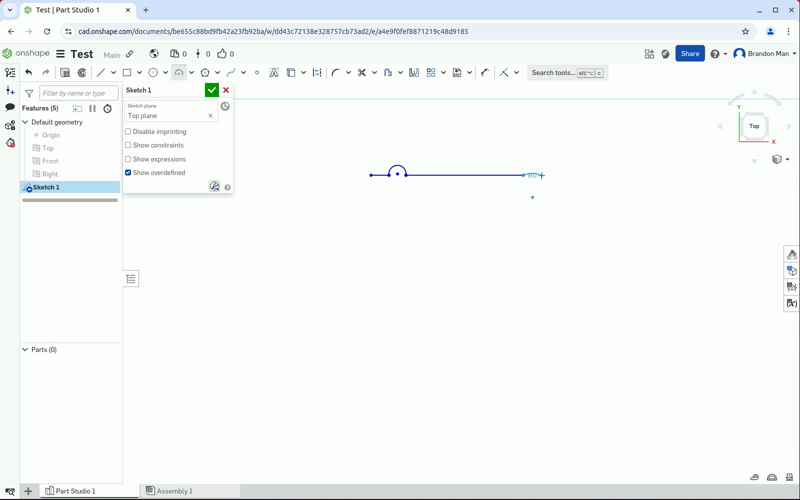
scroll(-6)
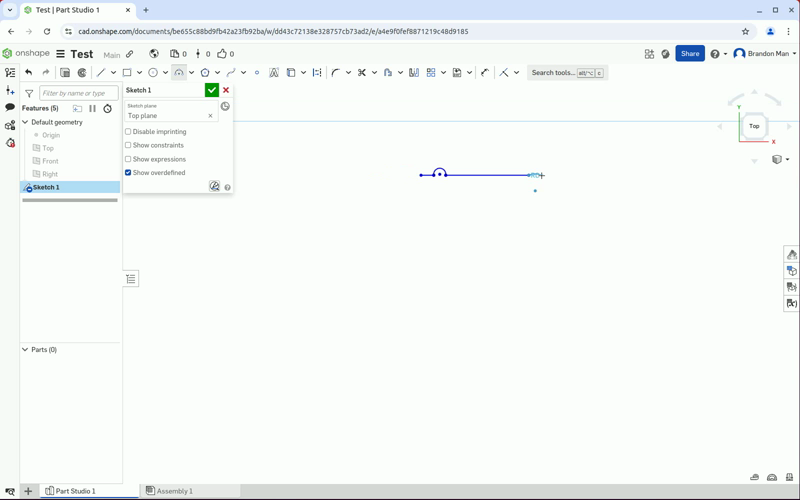
scroll(-6)
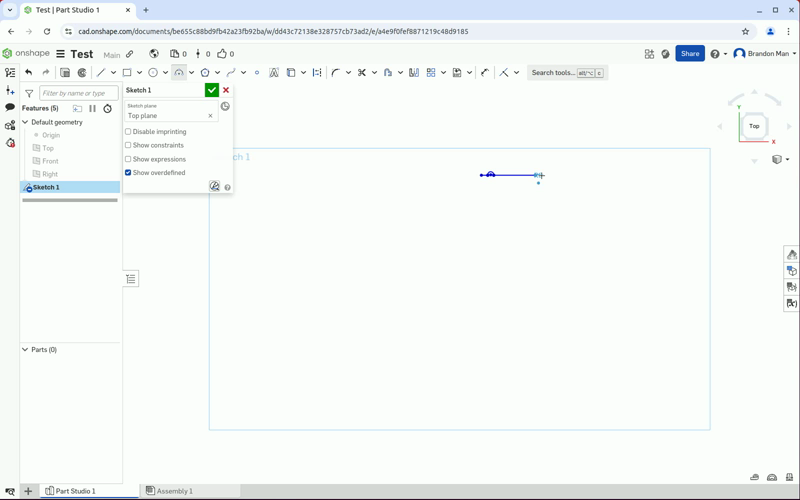
mouse_move(538, 171)
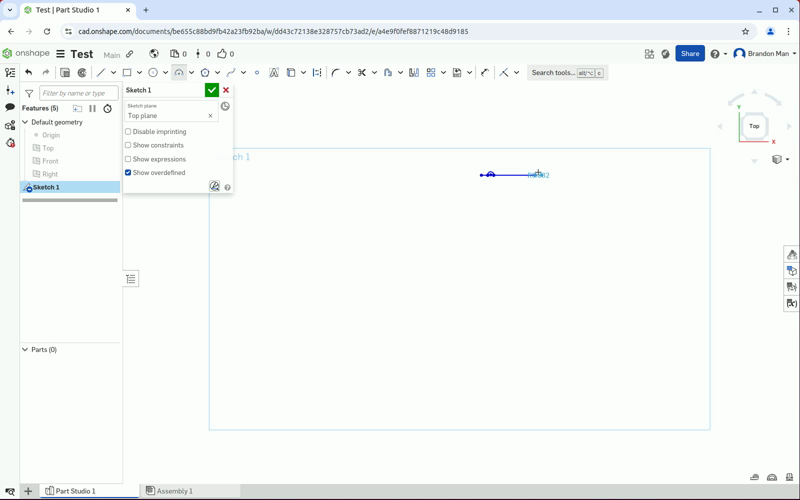
scroll(6)
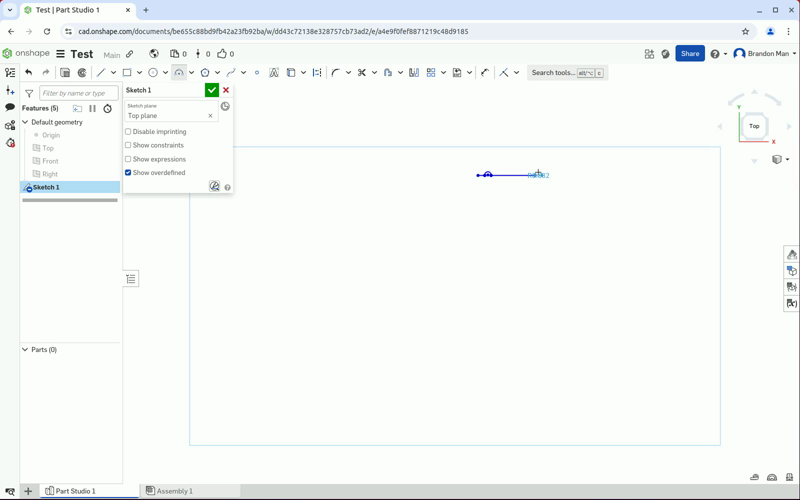
scroll(6)
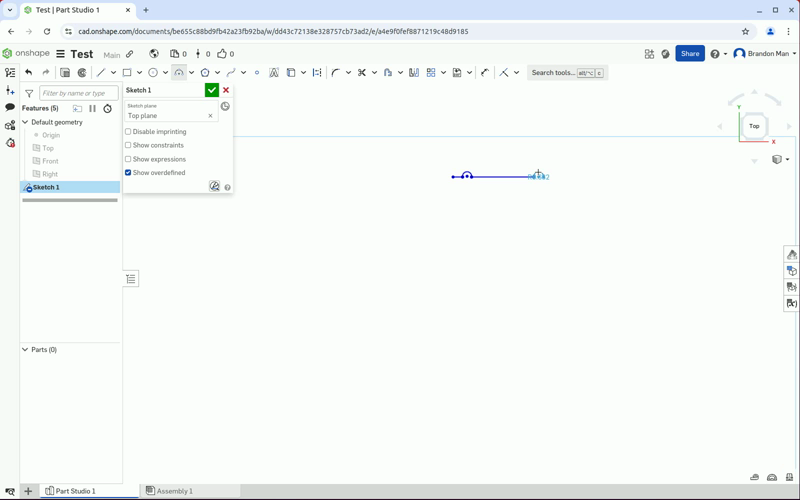
scroll(6)
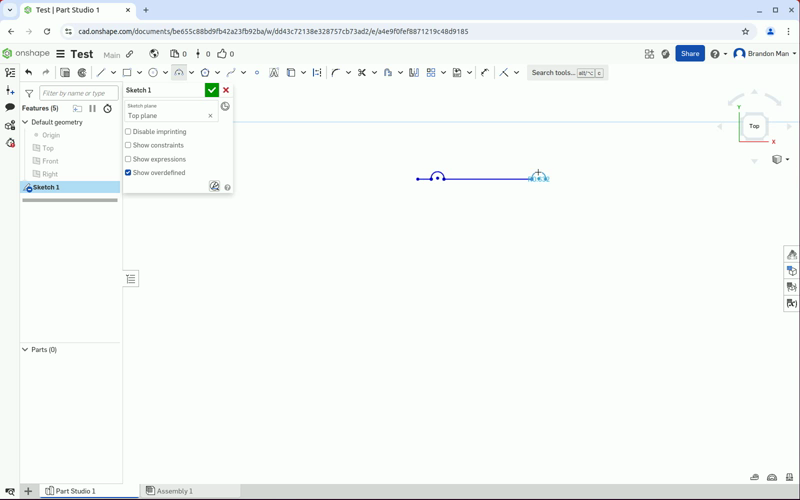
scroll(6)
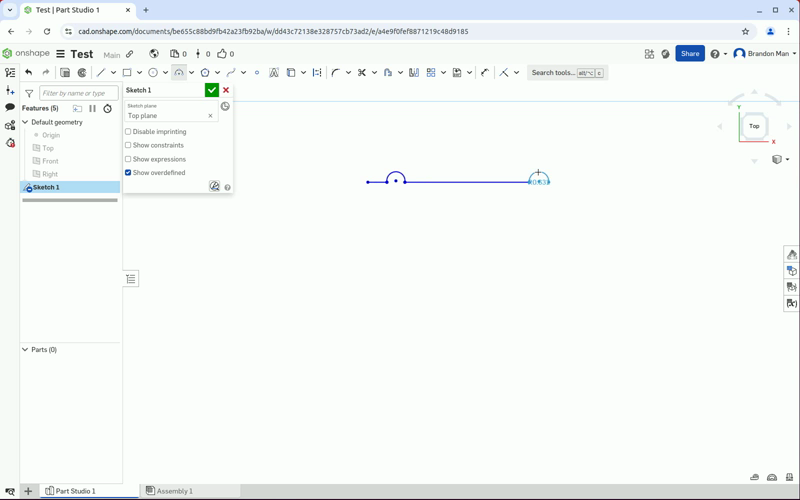
scroll(6)
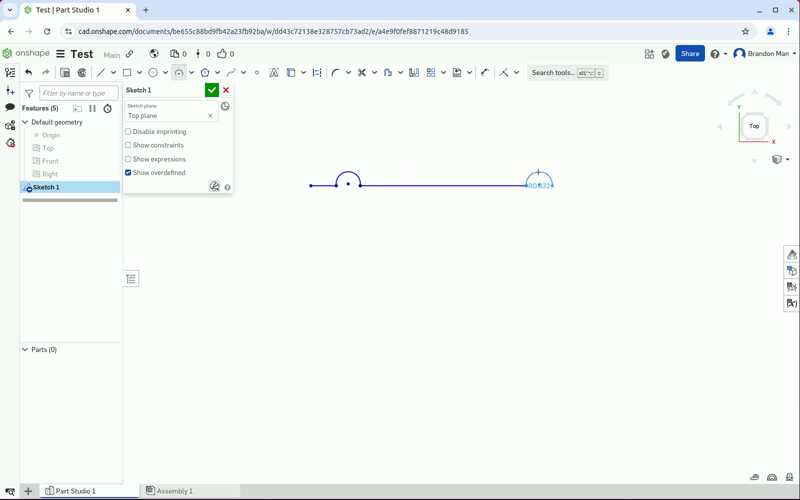
scroll(6)
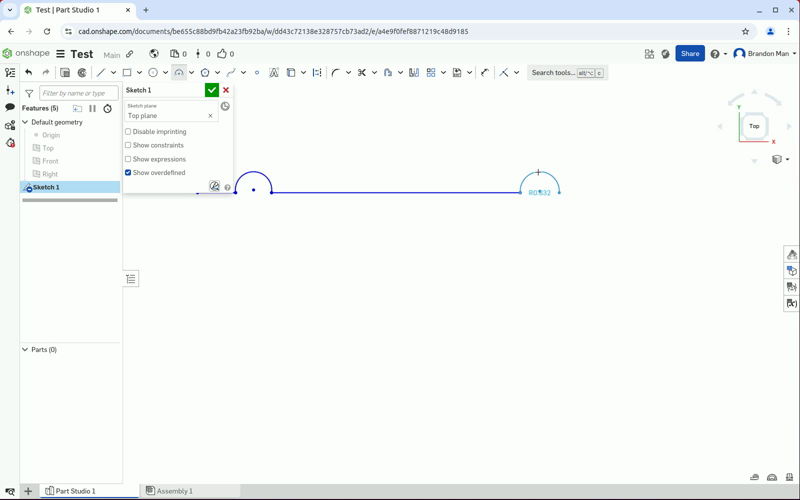
scroll(6)
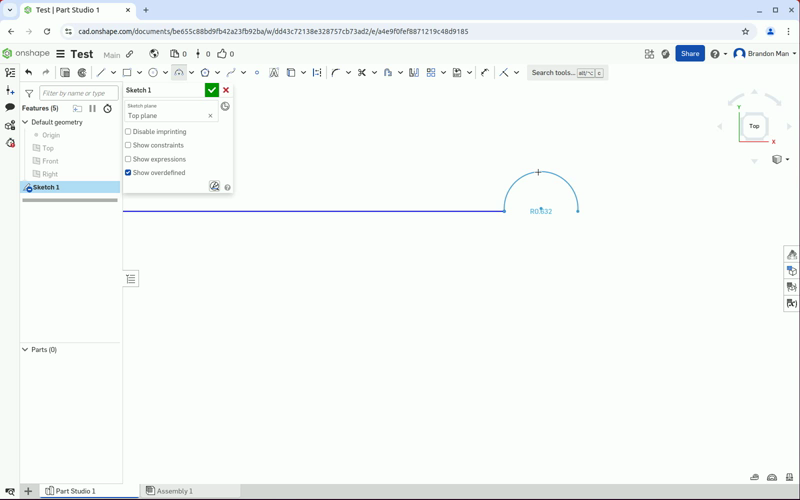
click(538, 171)
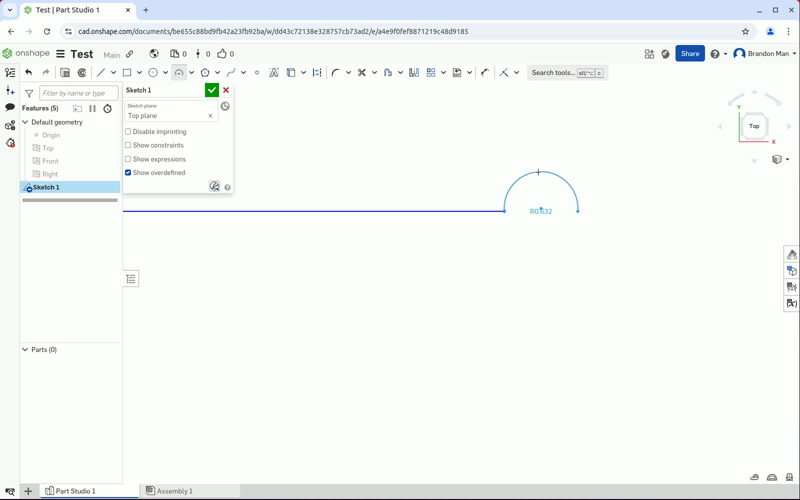
scroll(-6)
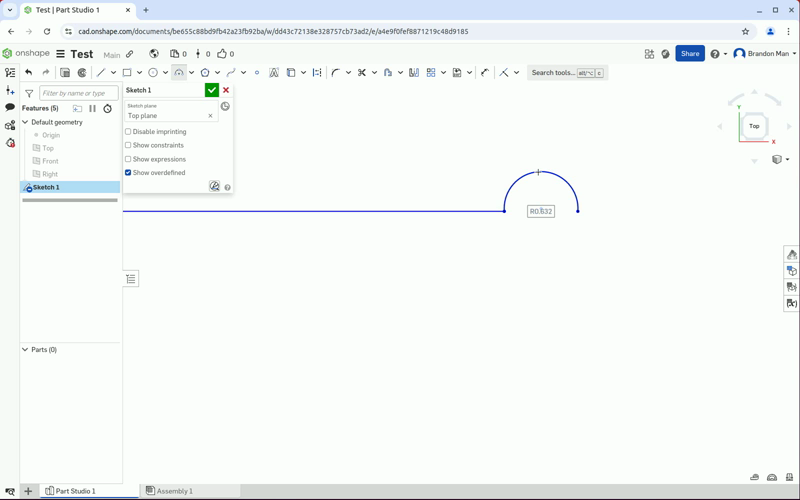
scroll(-6)
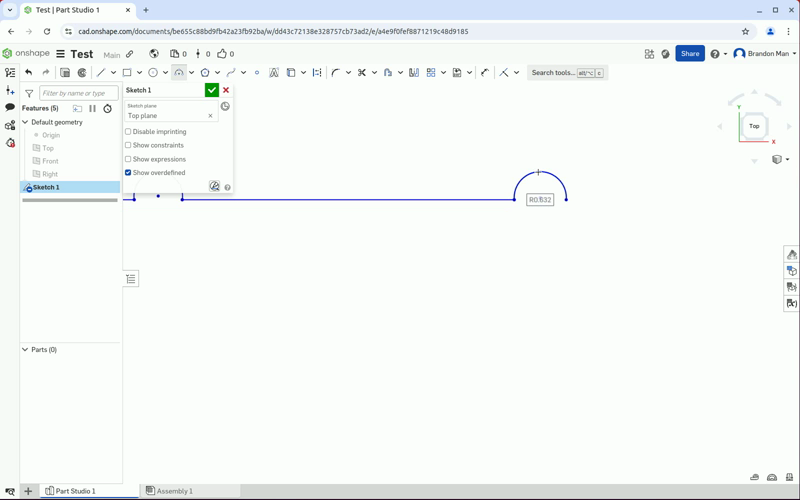
scroll(-6)
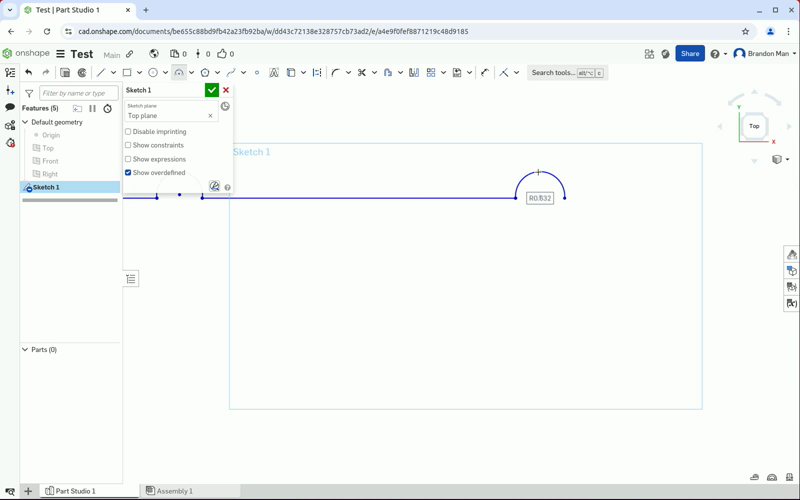
scroll(-6)
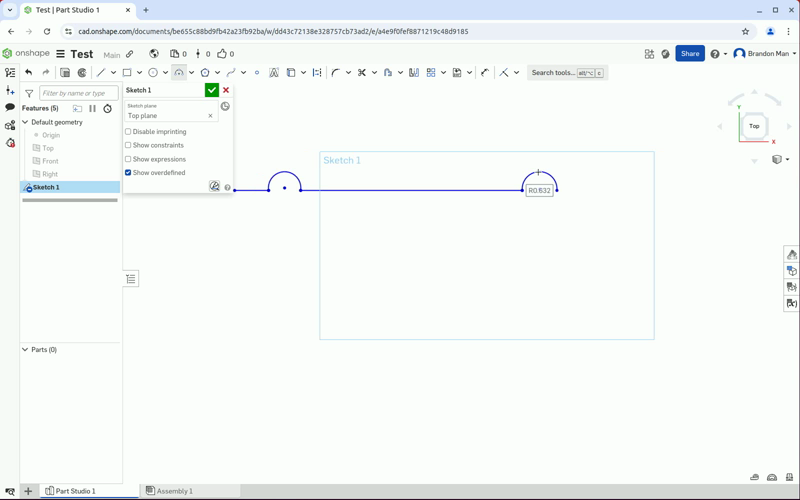
scroll(-6)
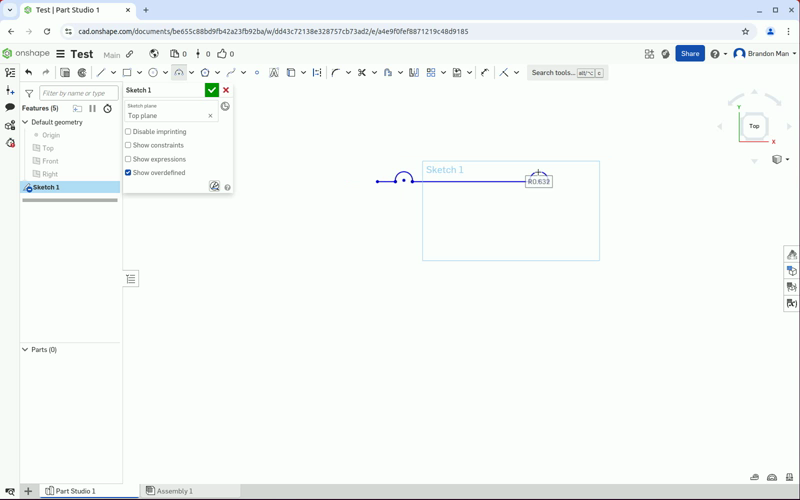
scroll(-6)
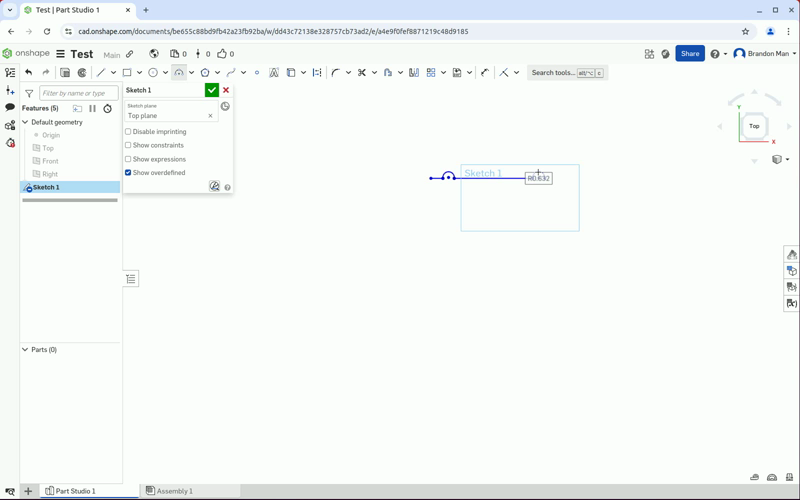
scroll(-6)
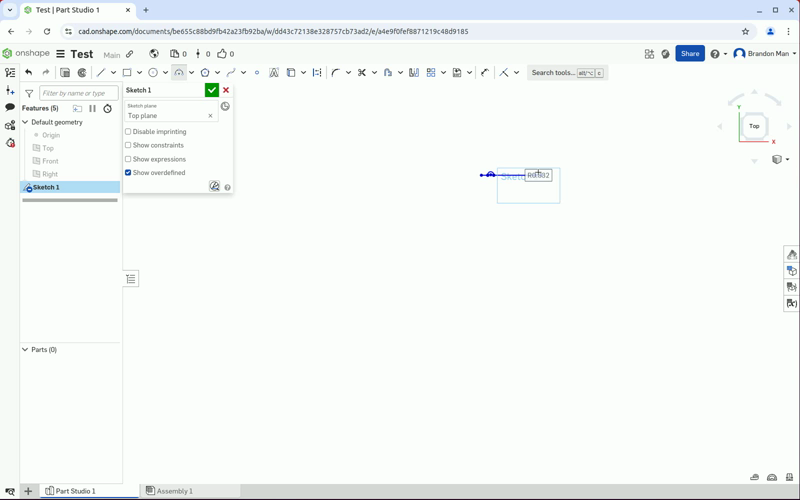
key_up(shift)
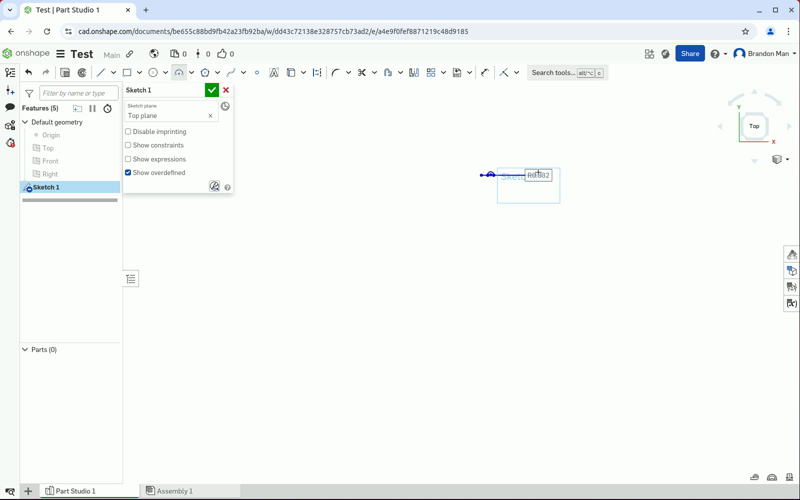
key(esc)
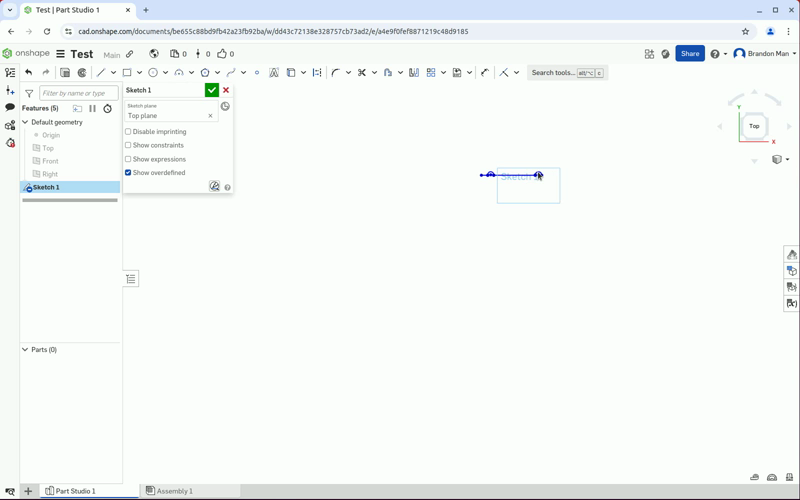
key(l)
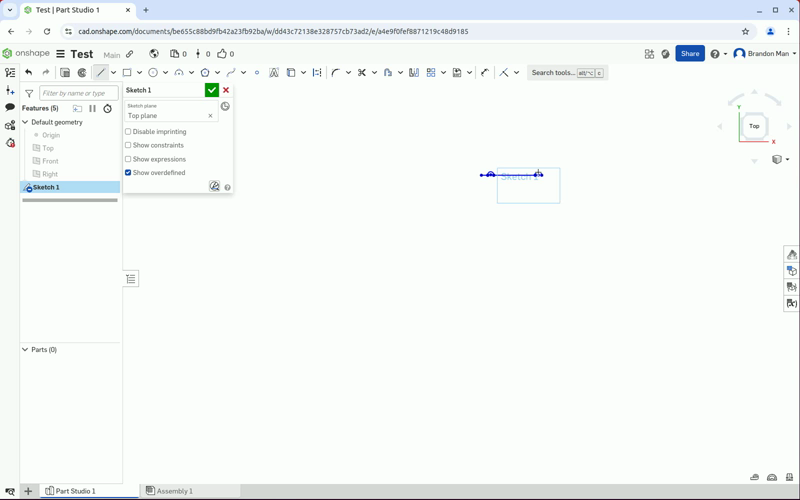
mouse_move(541, 175)
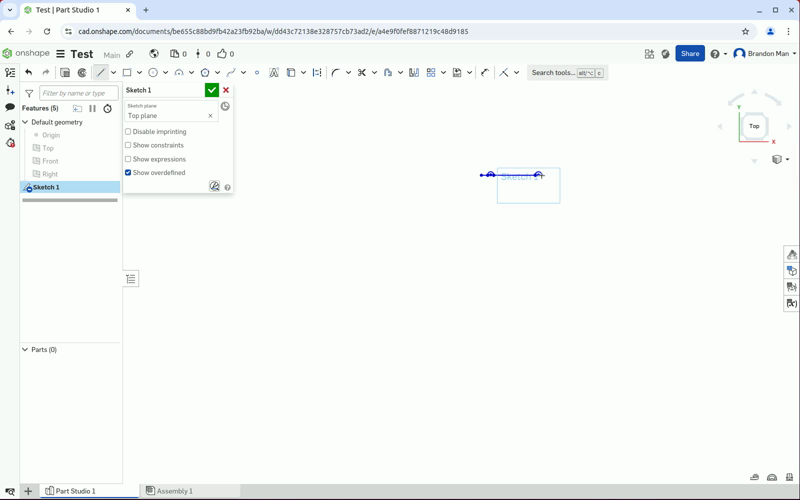
scroll(6)
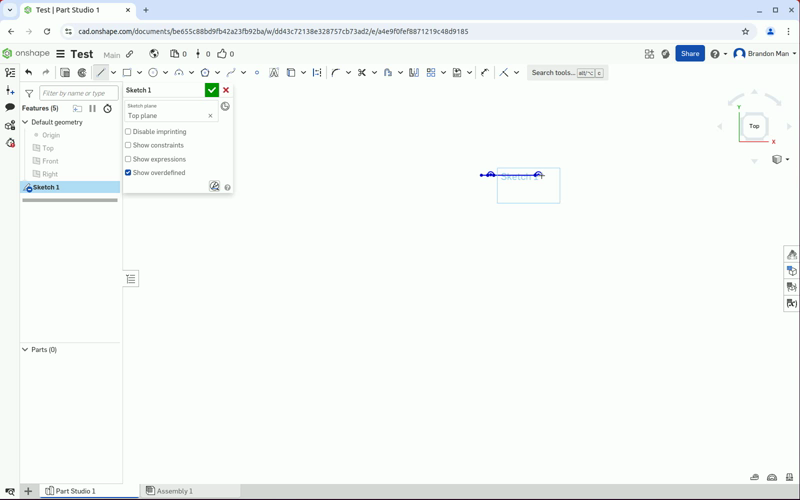
scroll(6)
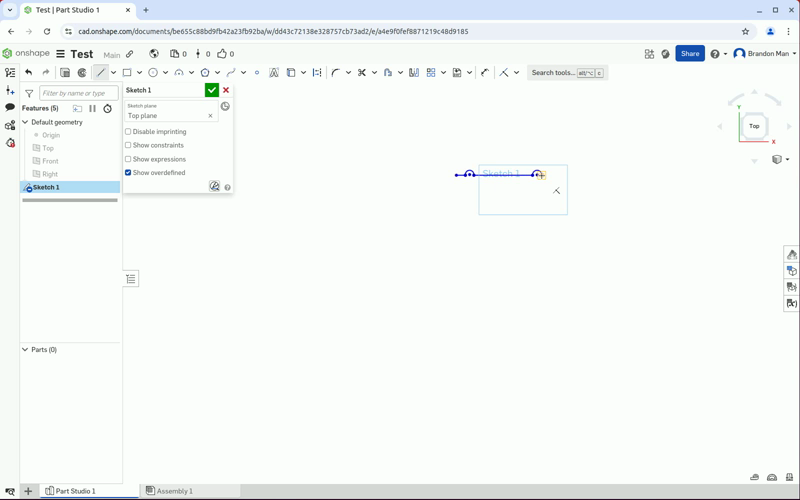
scroll(6)
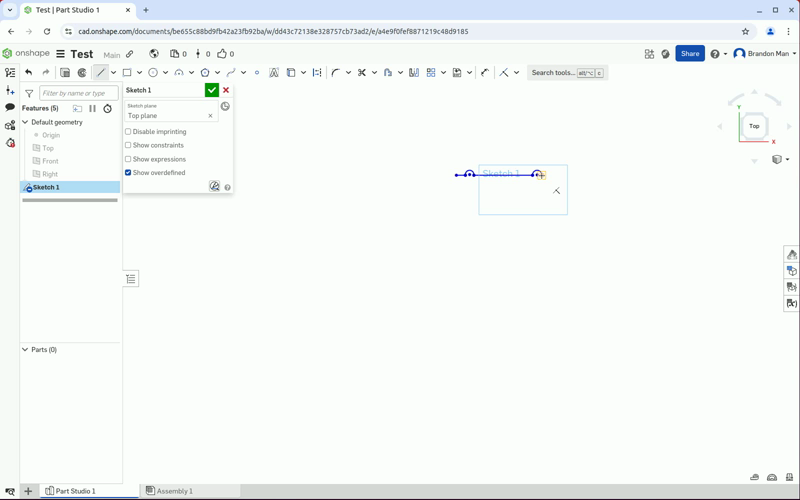
scroll(6)
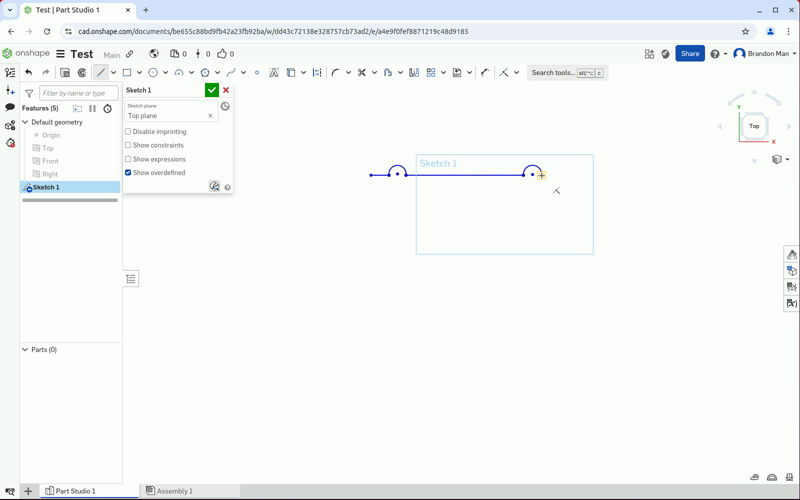
scroll(6)
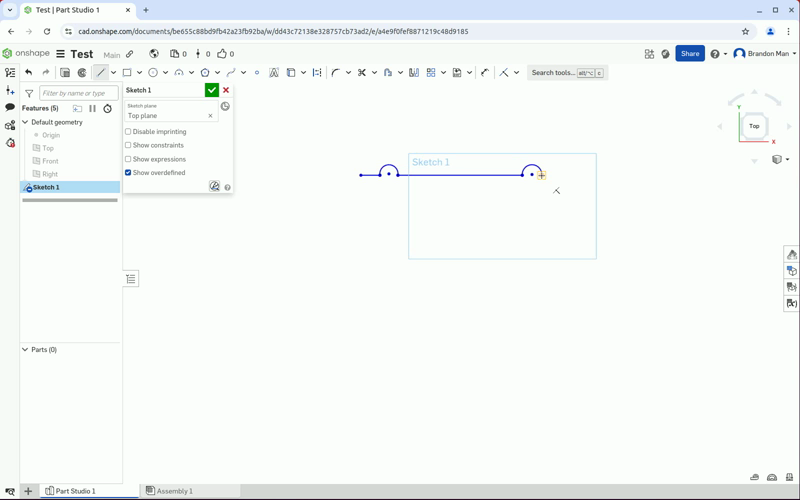
scroll(6)
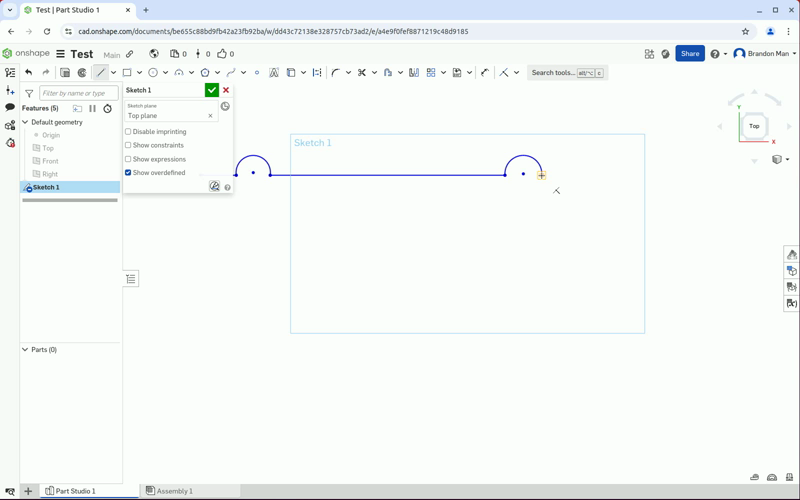
scroll(6)
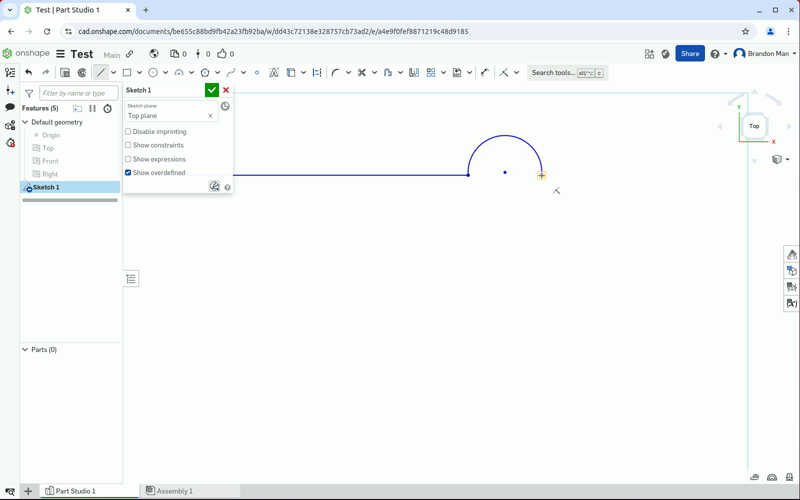
click(541, 175)
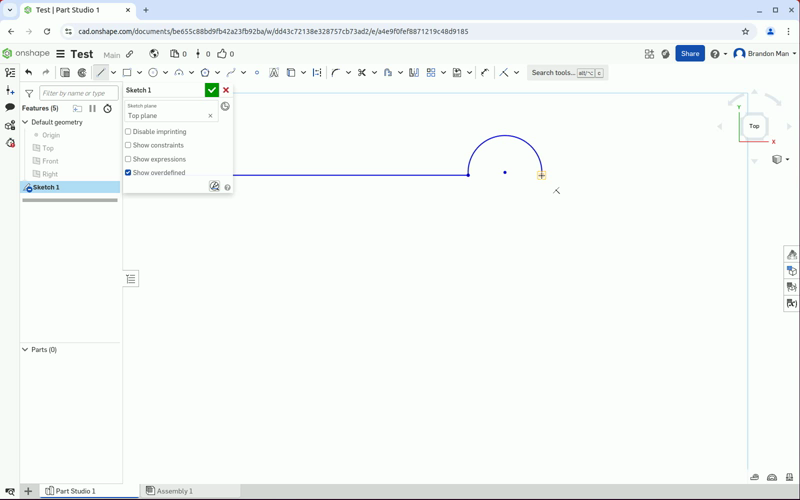
scroll(-6)
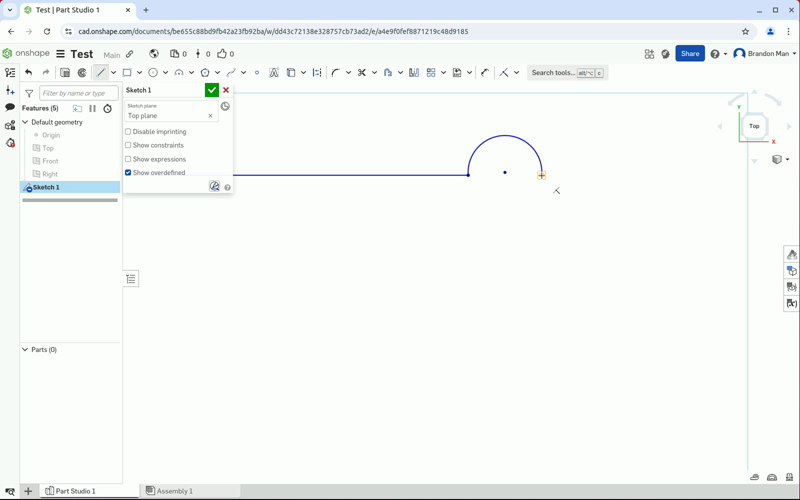
scroll(-6)
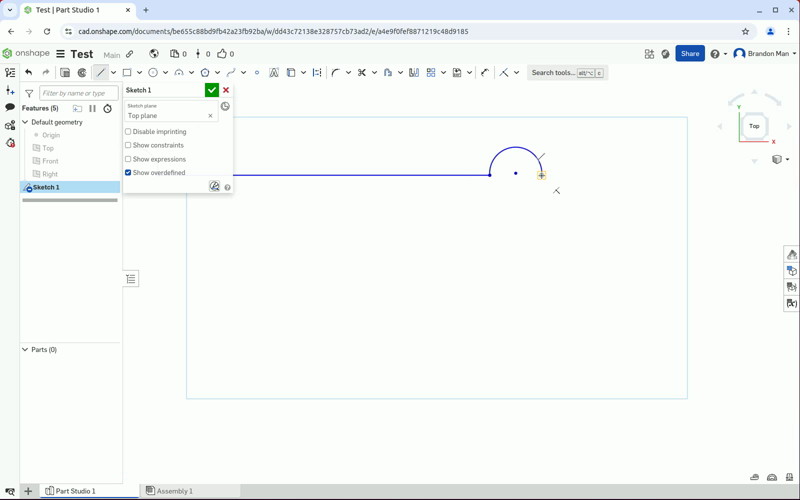
scroll(-6)
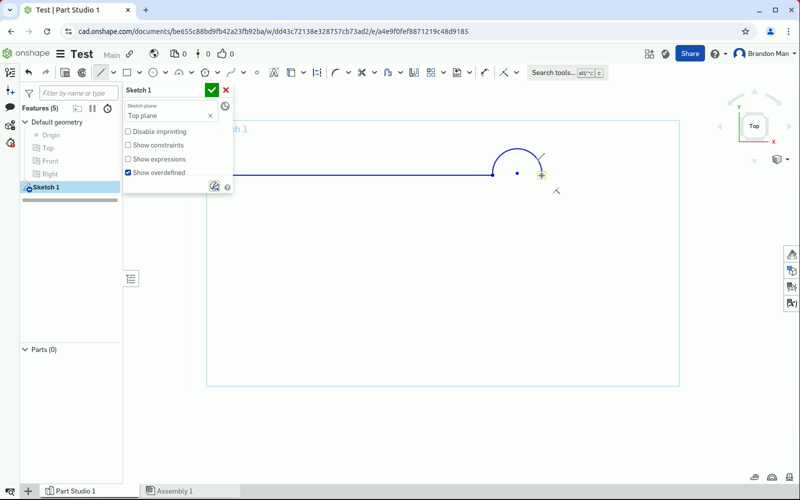
scroll(-6)
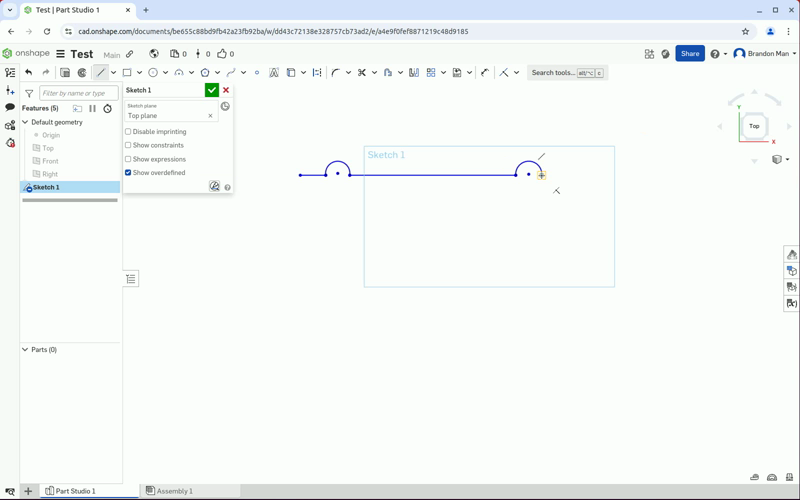
scroll(-6)
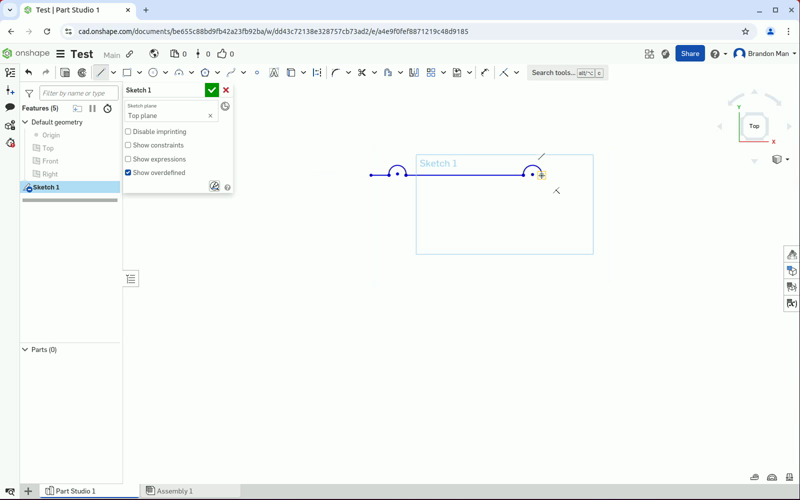
scroll(-6)
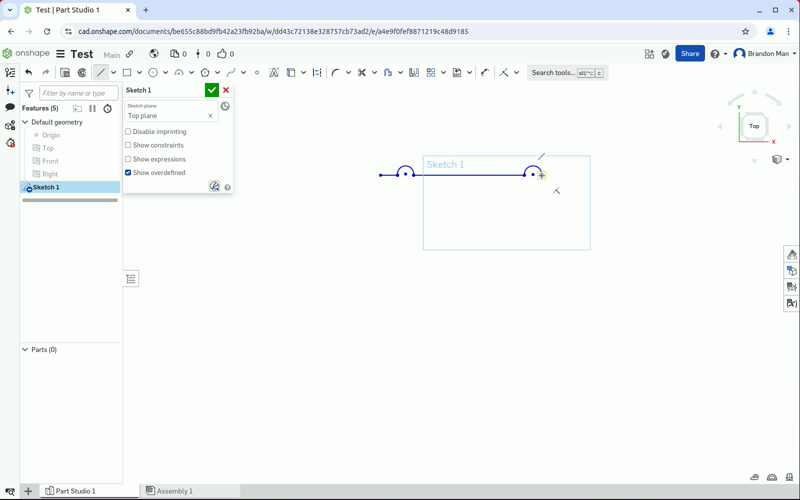
scroll(-6)
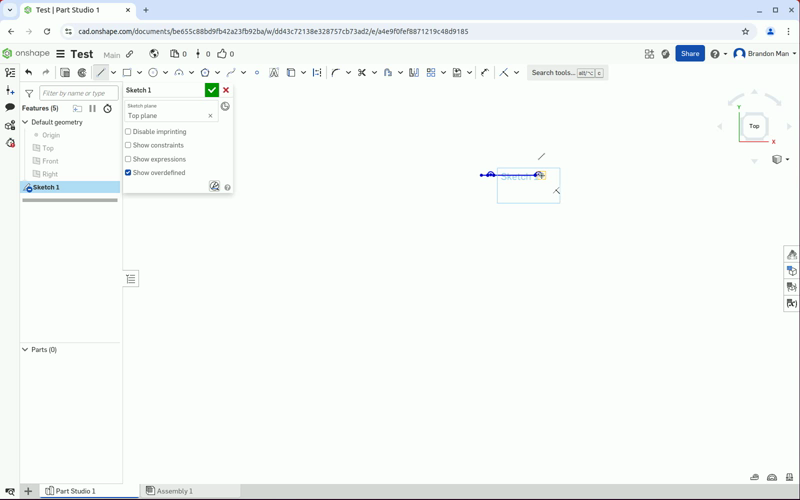
key_down(shift)
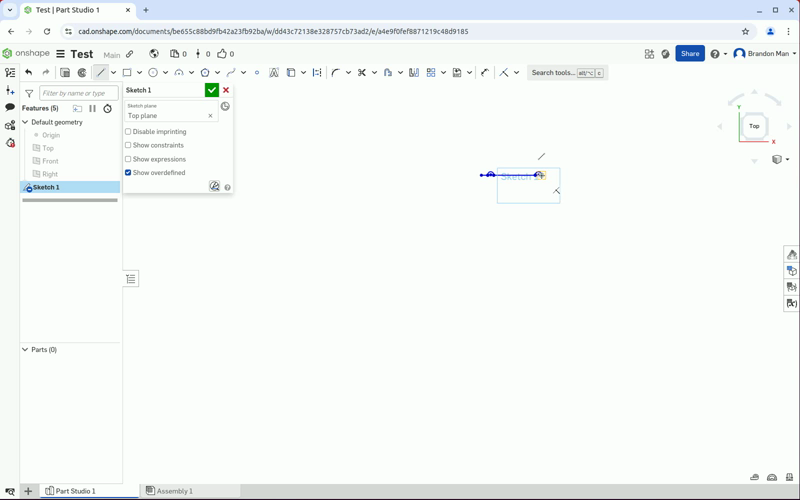
mouse_move(571, 175)
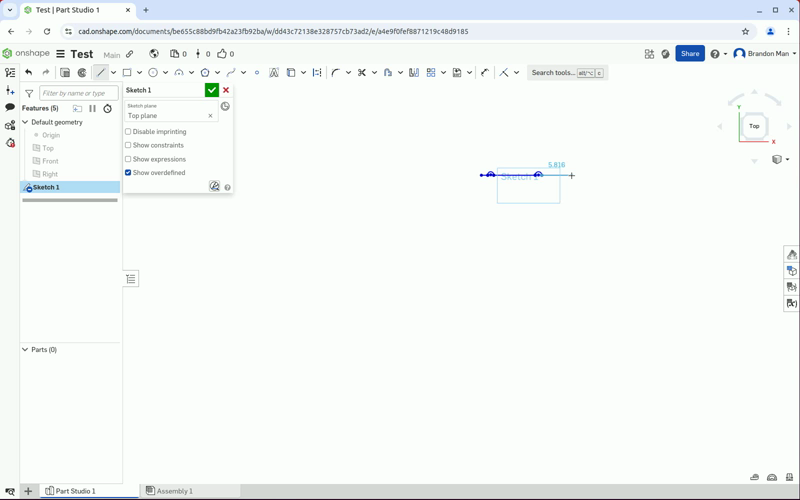
mouse_move(546, 175)
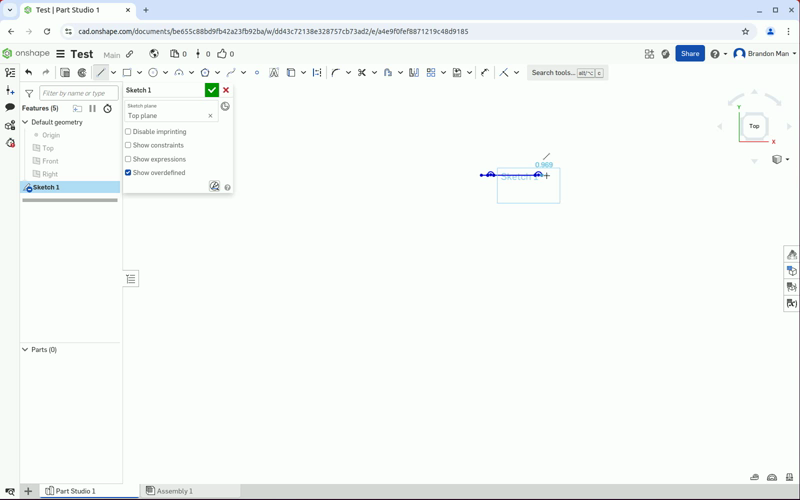
scroll(6)
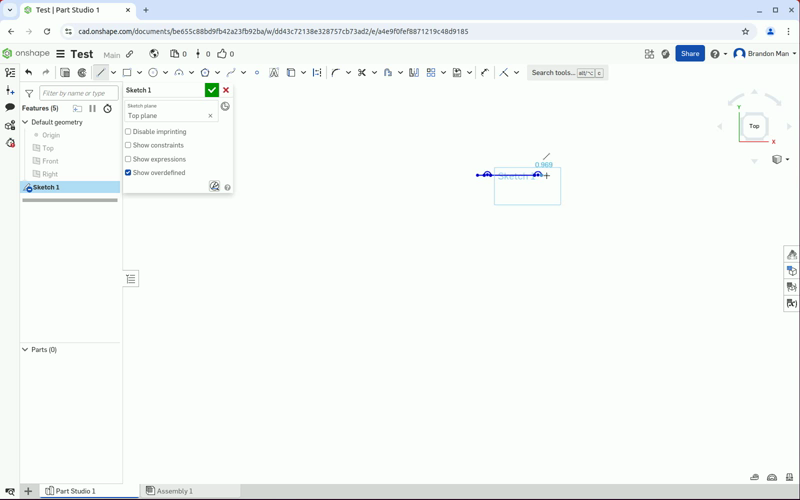
scroll(6)
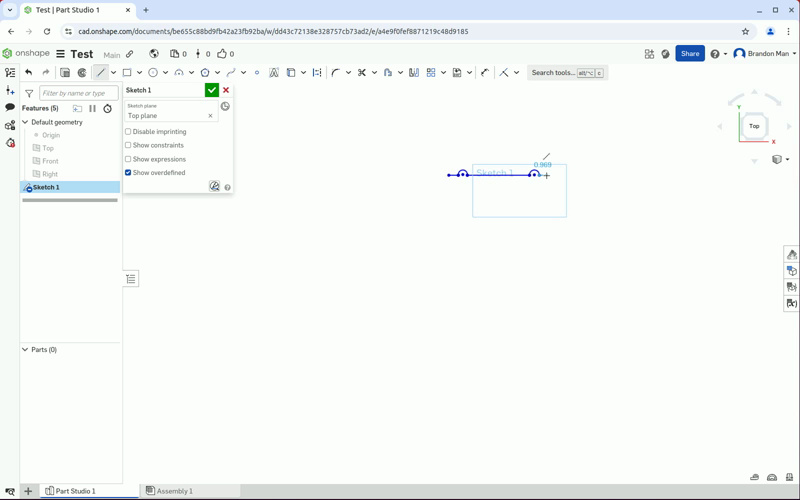
scroll(6)
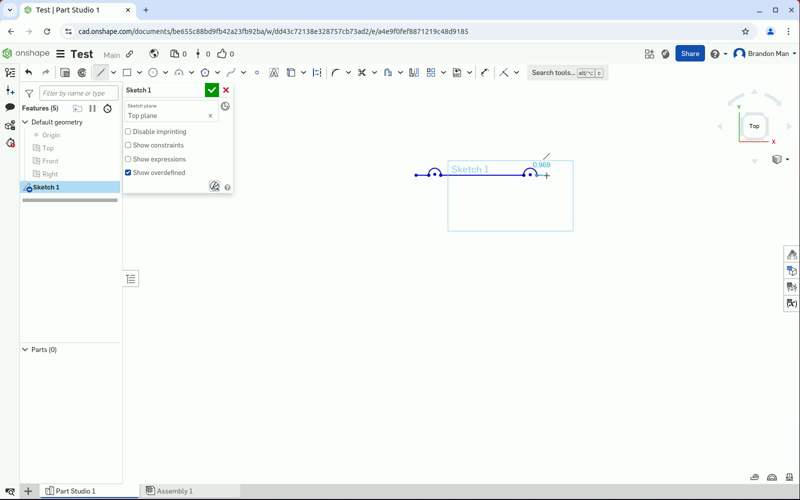
scroll(6)
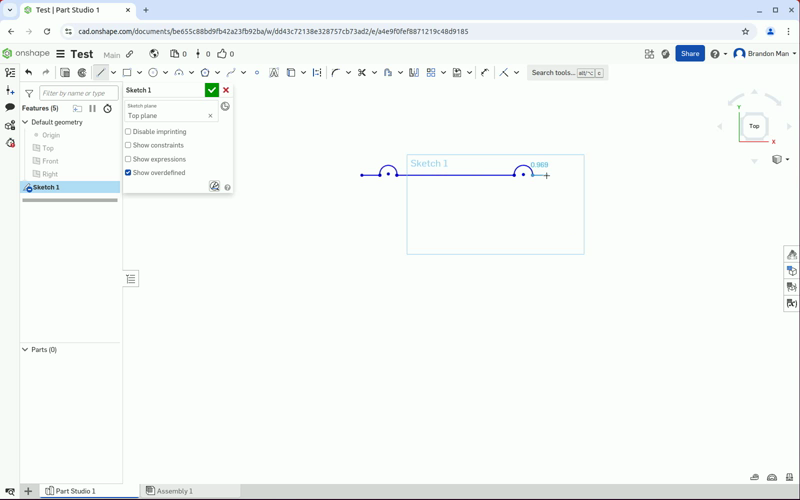
scroll(6)
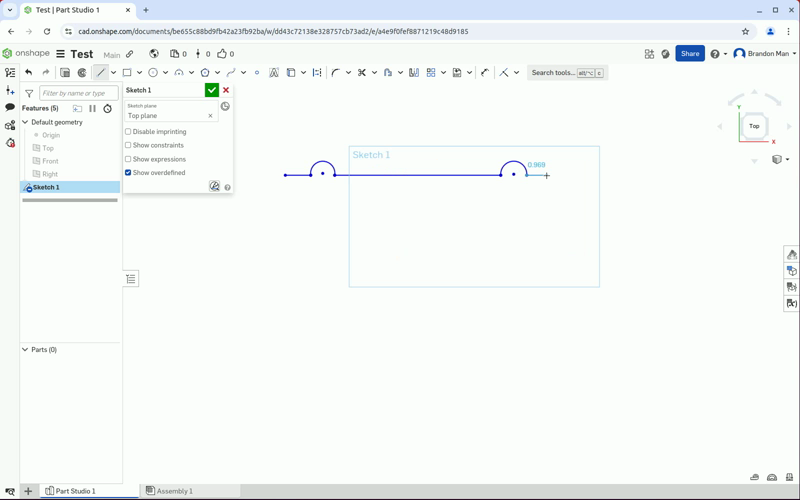
scroll(6)
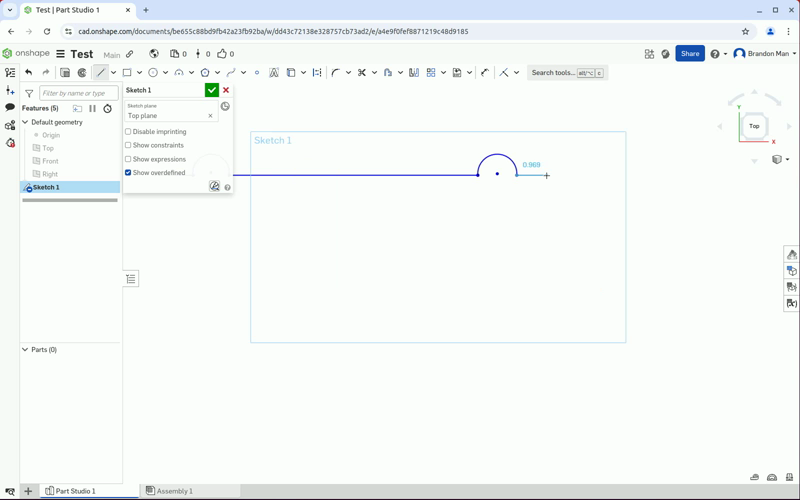
scroll(6)
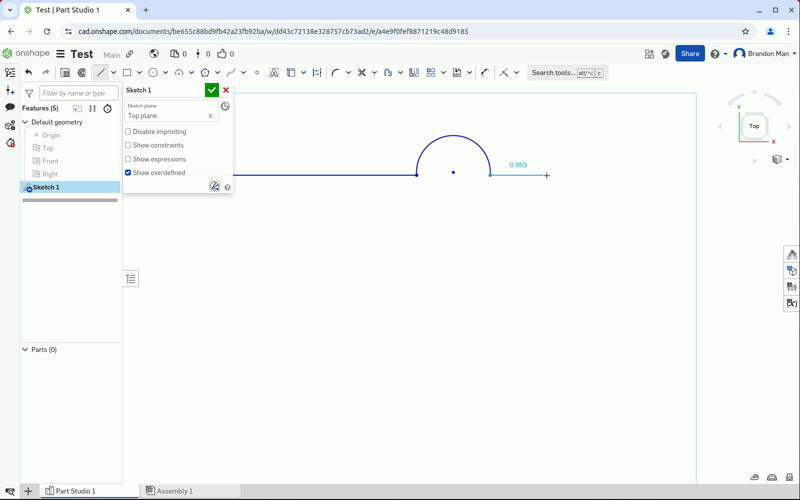
click(546, 175)
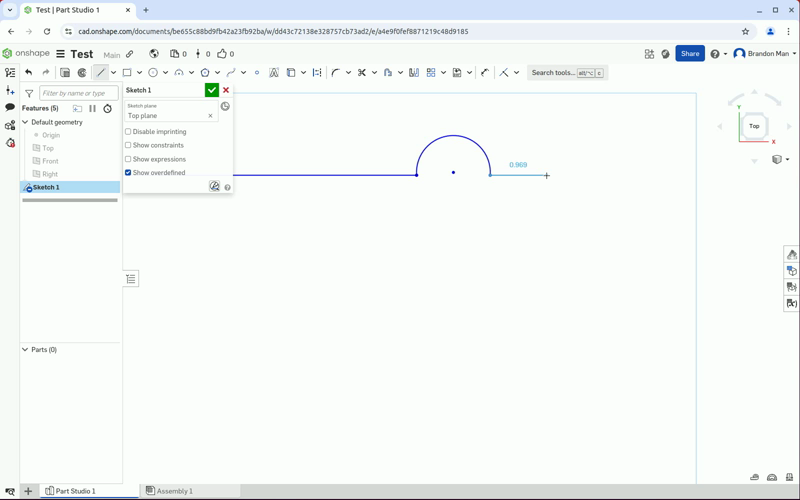
scroll(-6)
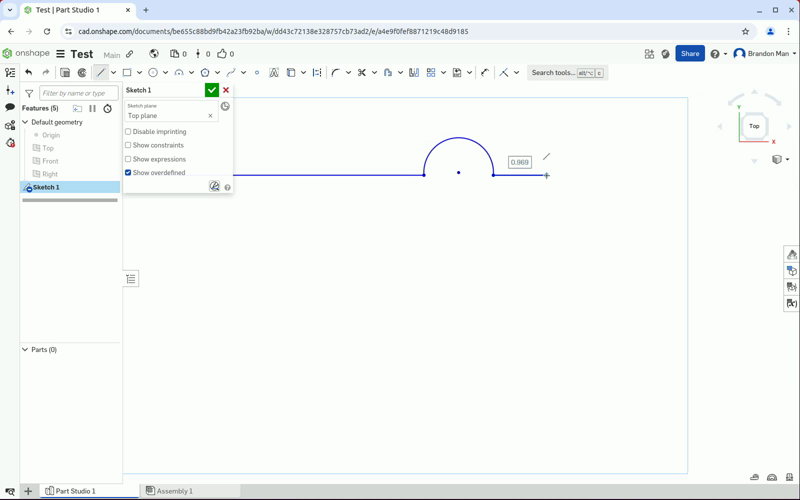
scroll(-6)
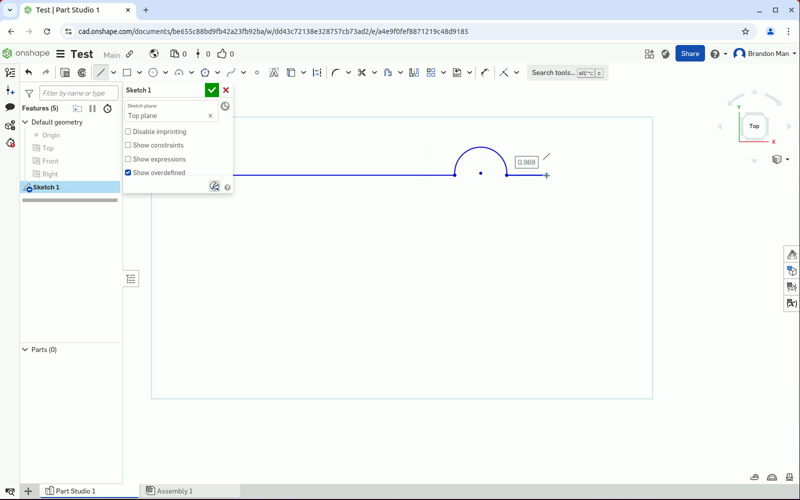
scroll(-6)
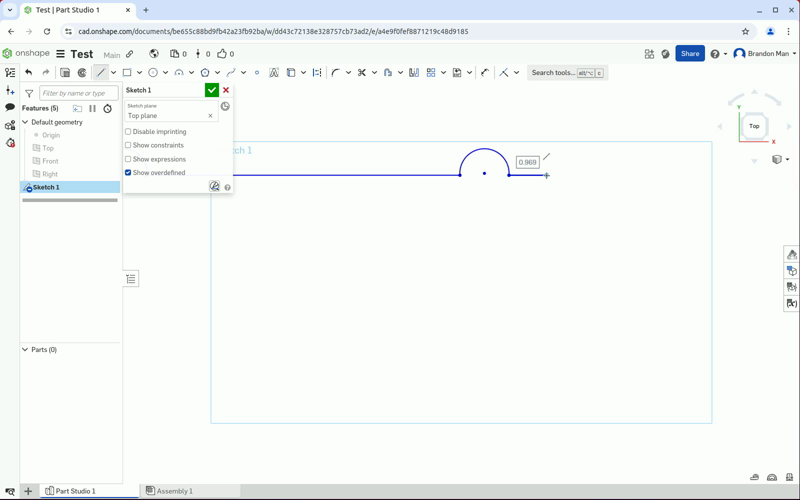
scroll(-6)
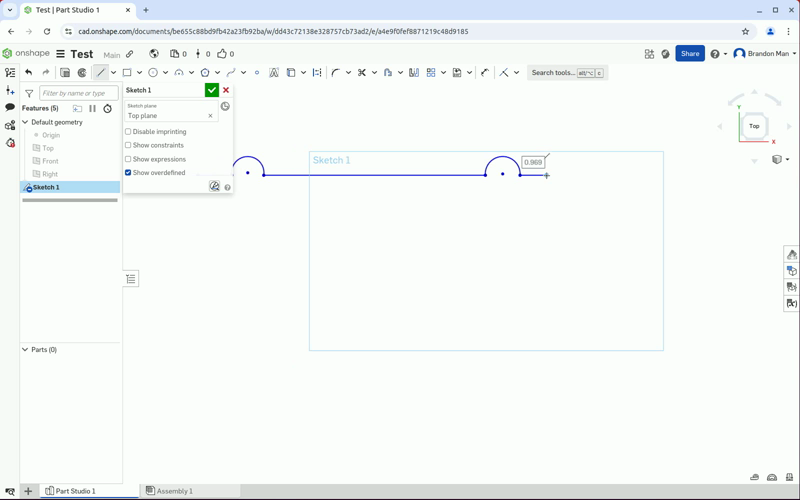
scroll(-6)
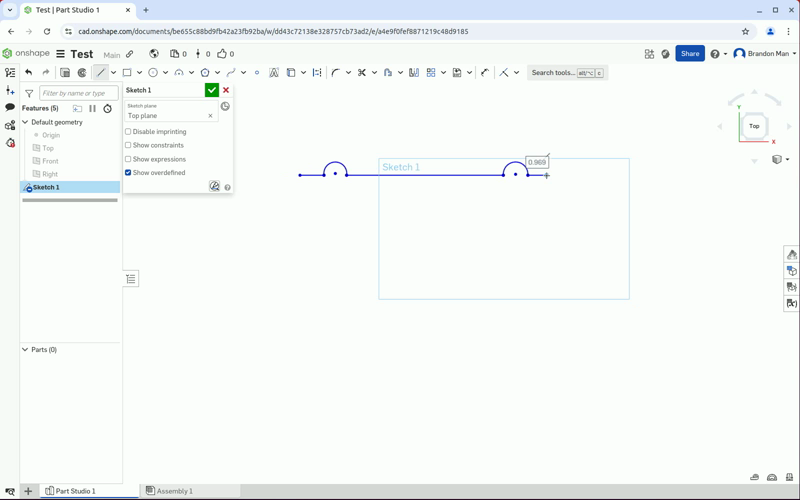
scroll(-6)
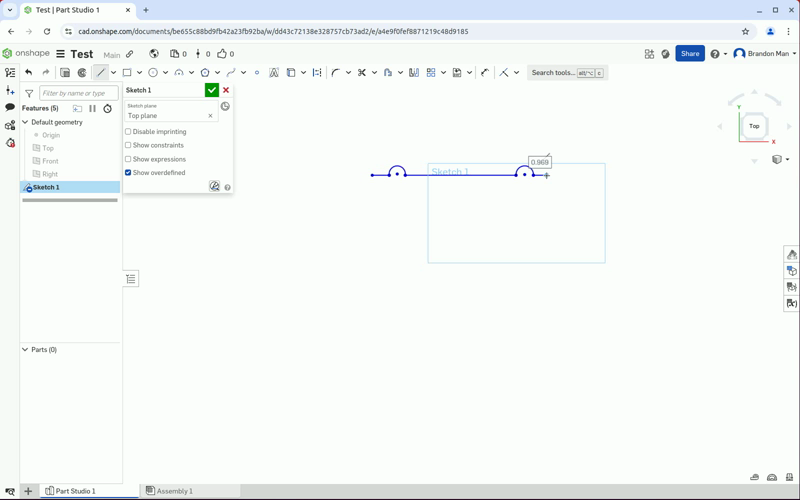
scroll(-6)
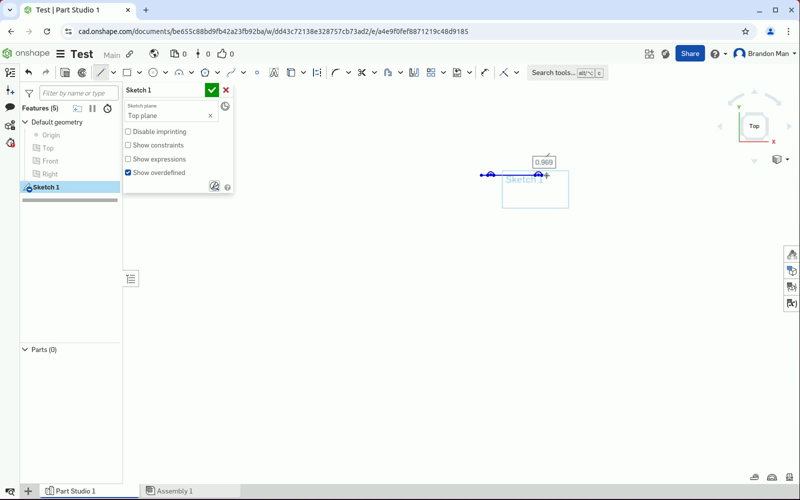
key_up(shift)
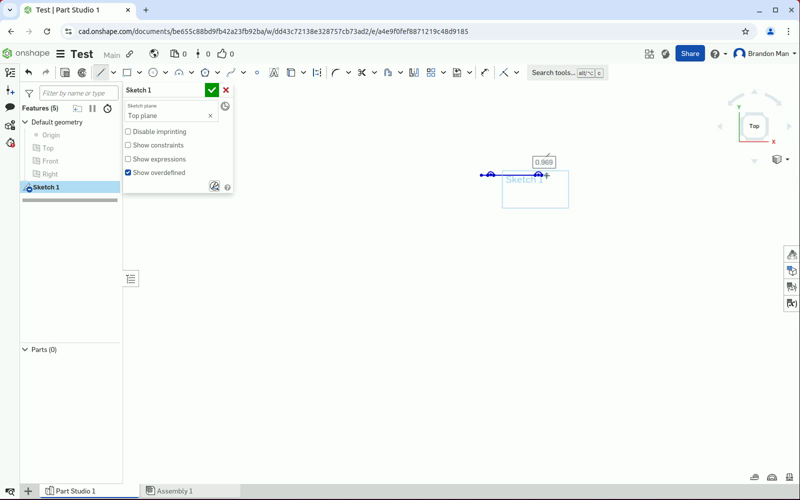
key_down(shift)
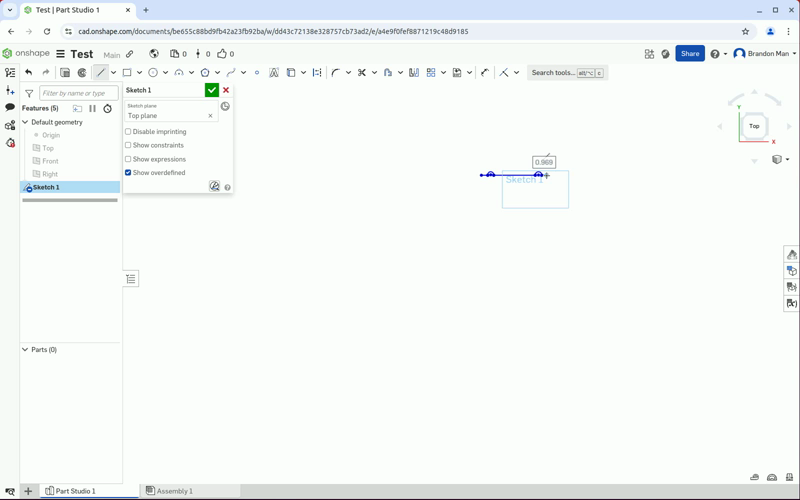
mouse_move(576, 175)
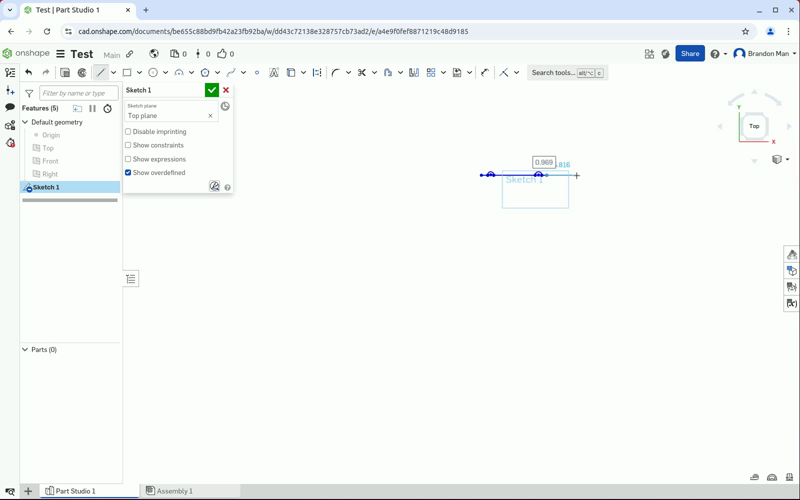
mouse_move(541, 169)
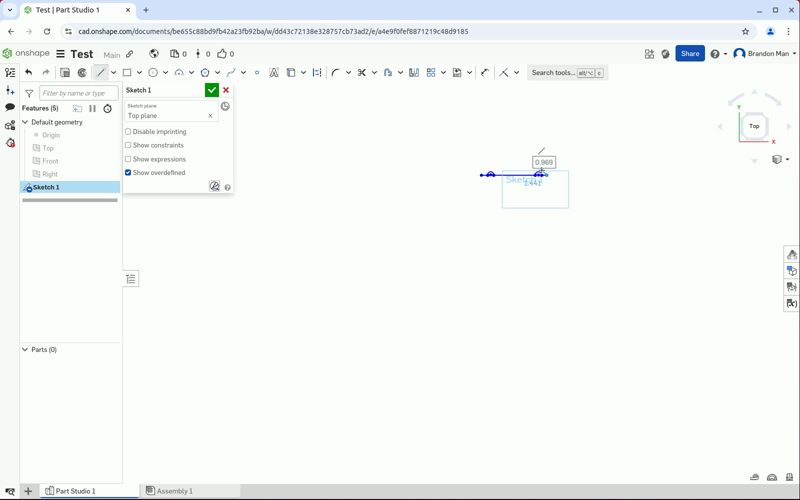
scroll(6)
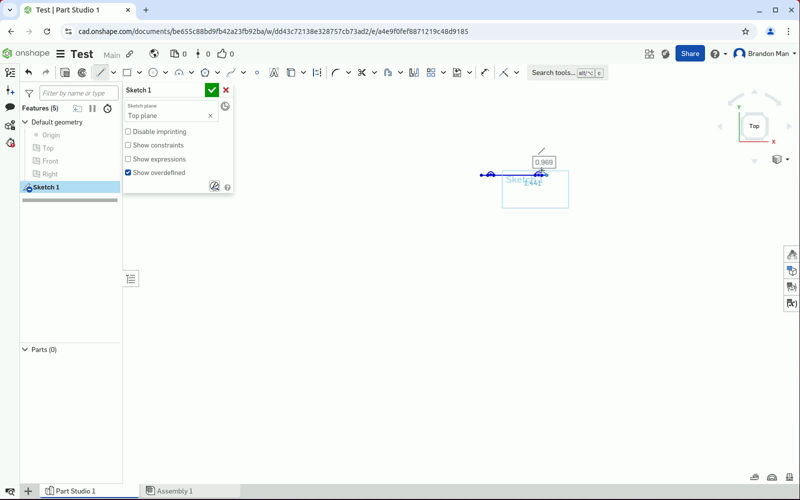
scroll(6)
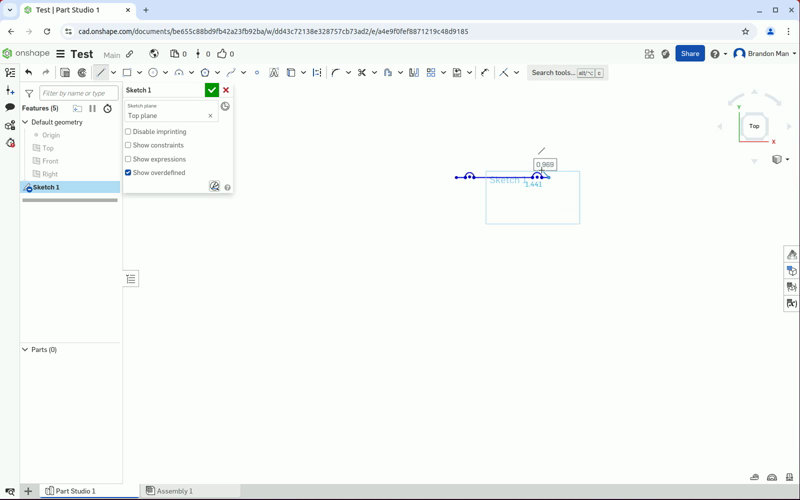
scroll(6)
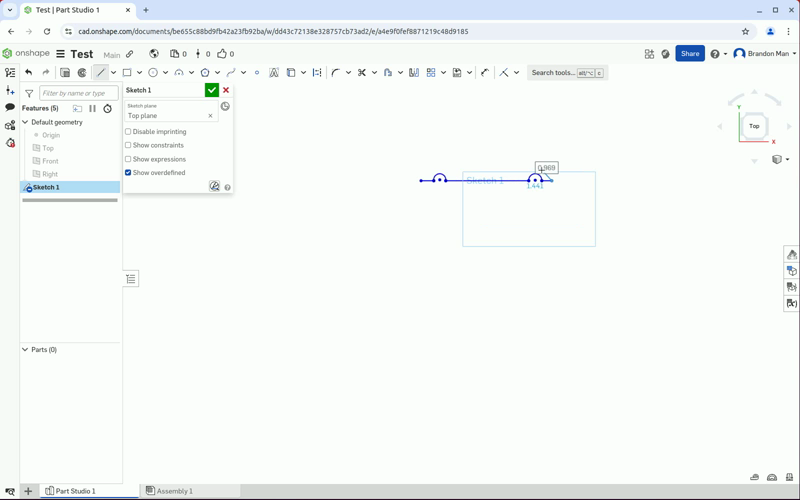
scroll(6)
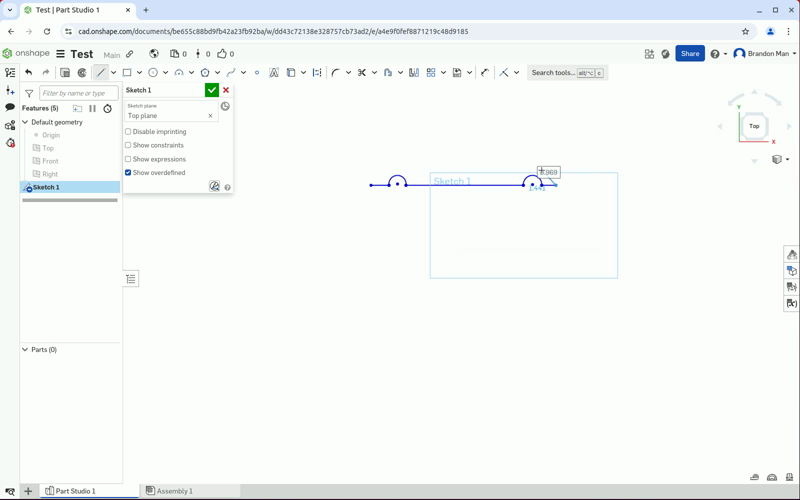
scroll(6)
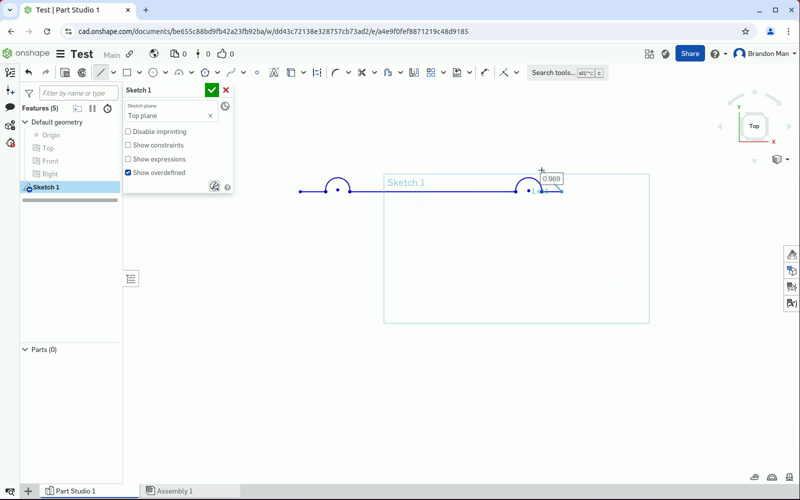
scroll(6)
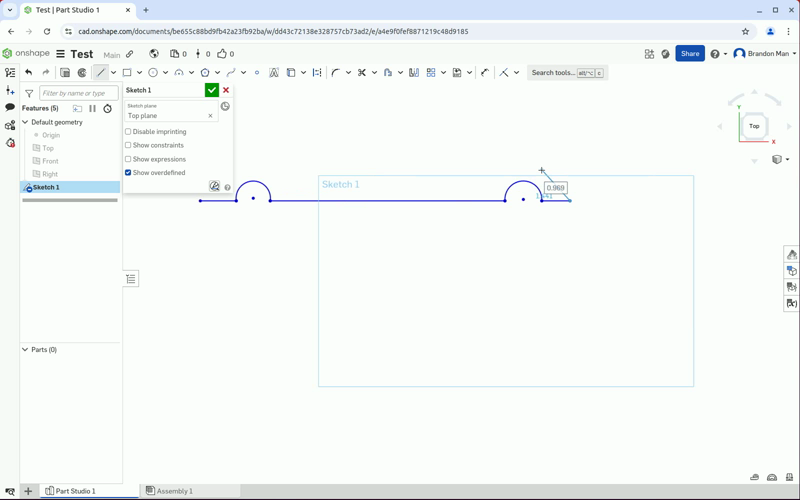
scroll(6)
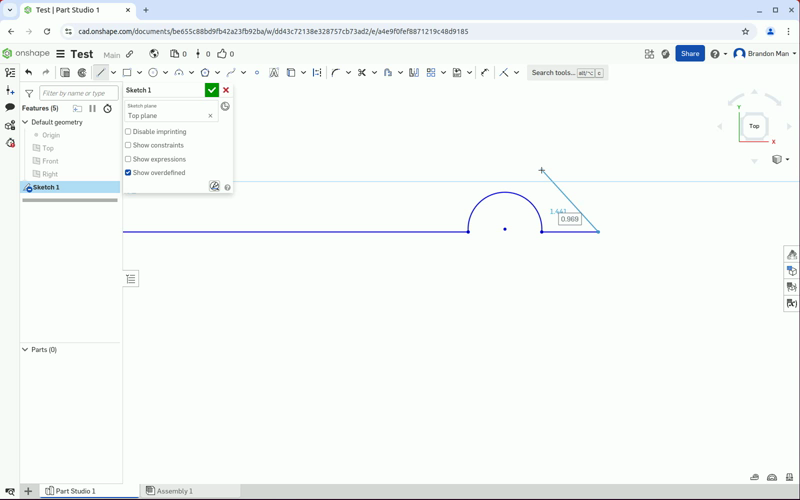
click(541, 169)
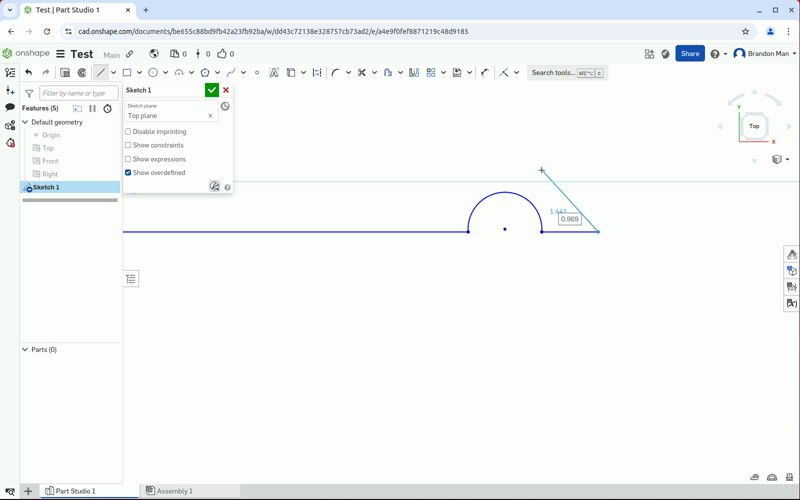
scroll(-6)
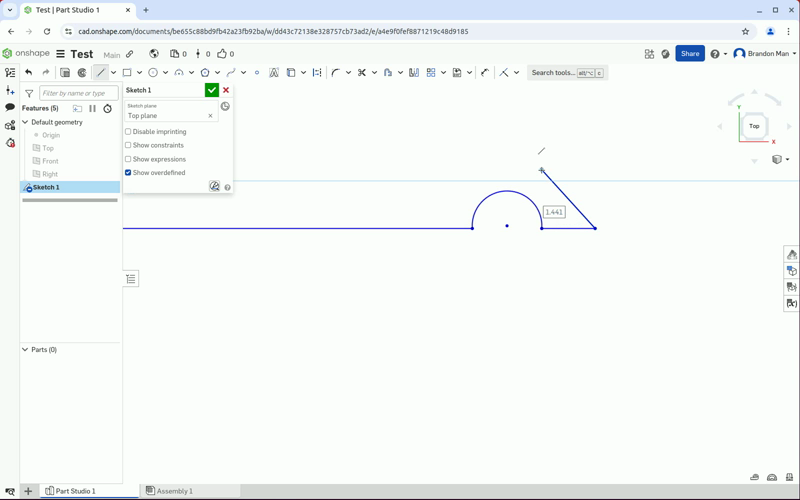
scroll(-6)
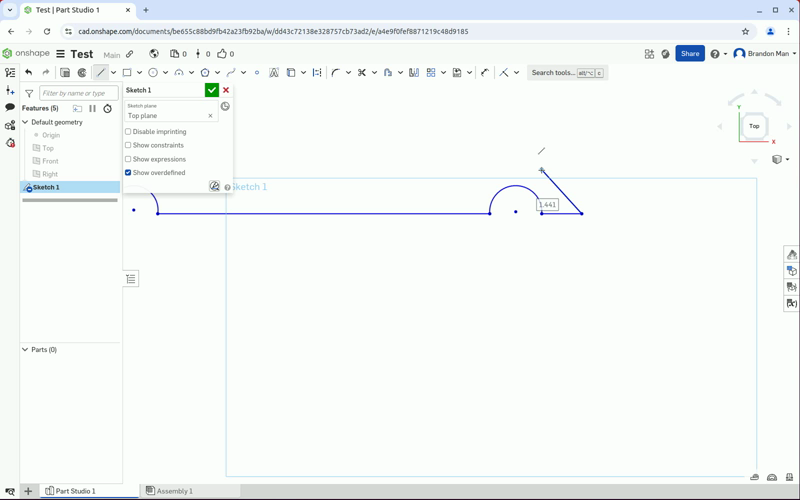
scroll(-6)
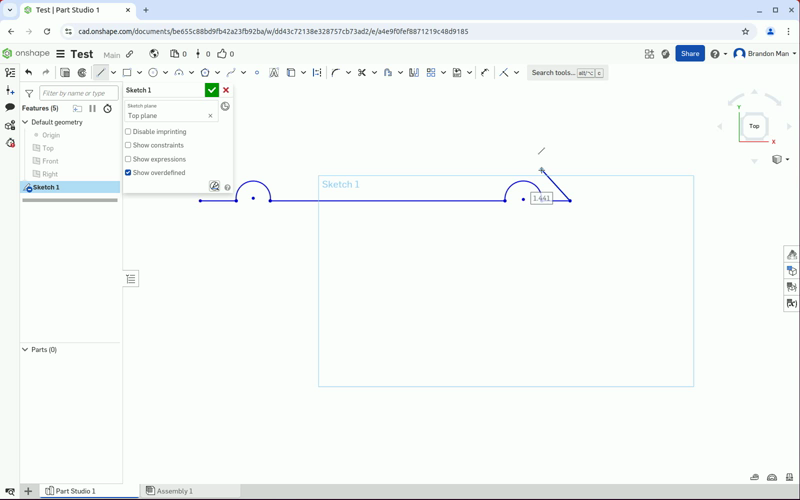
scroll(-6)
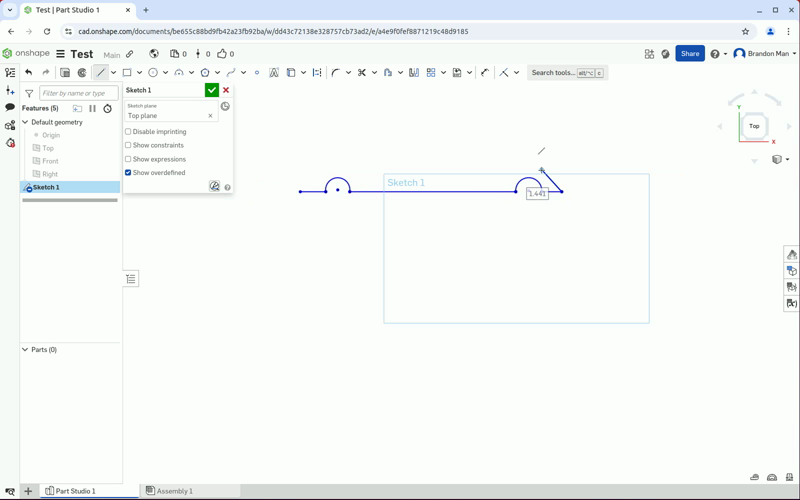
scroll(-6)
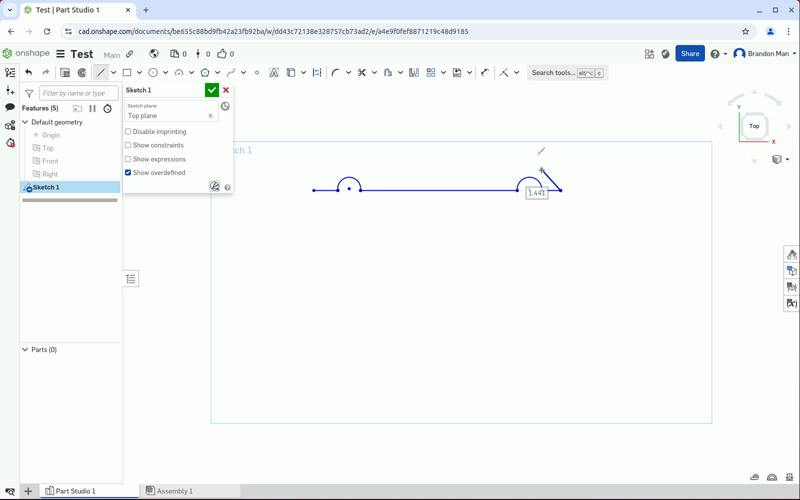
scroll(-6)
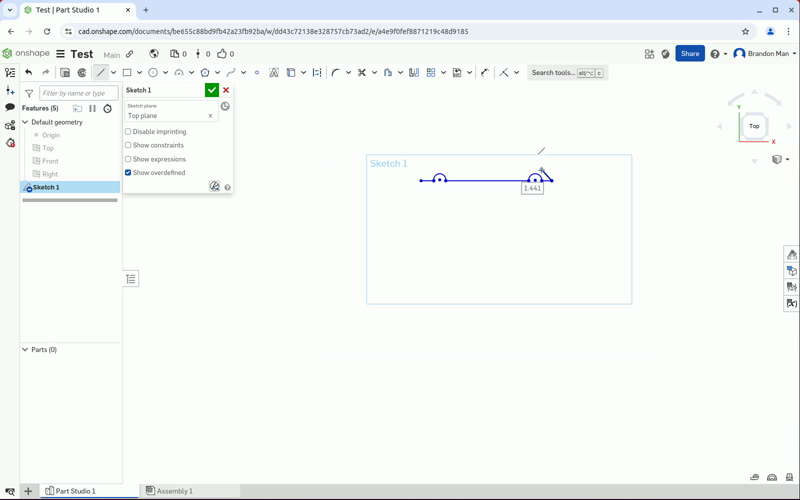
scroll(-6)
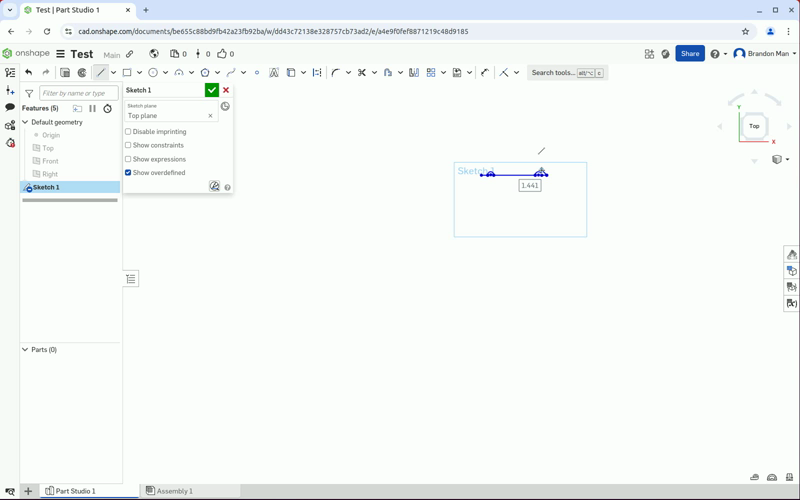
key_up(shift)
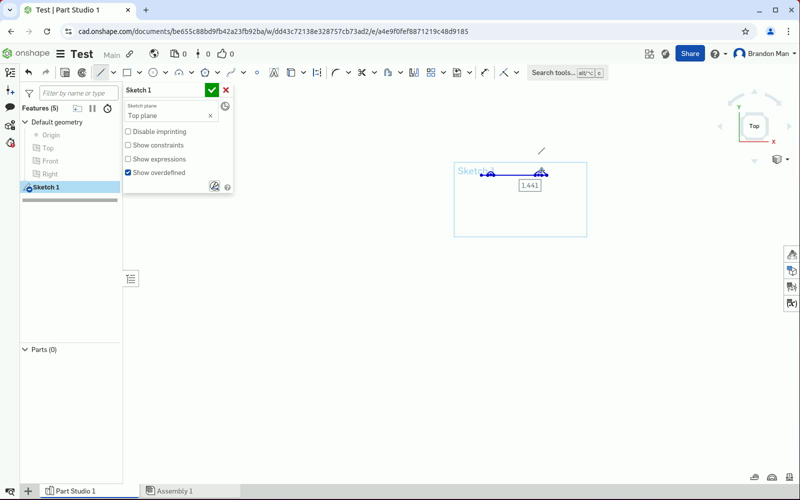
key_down(shift)
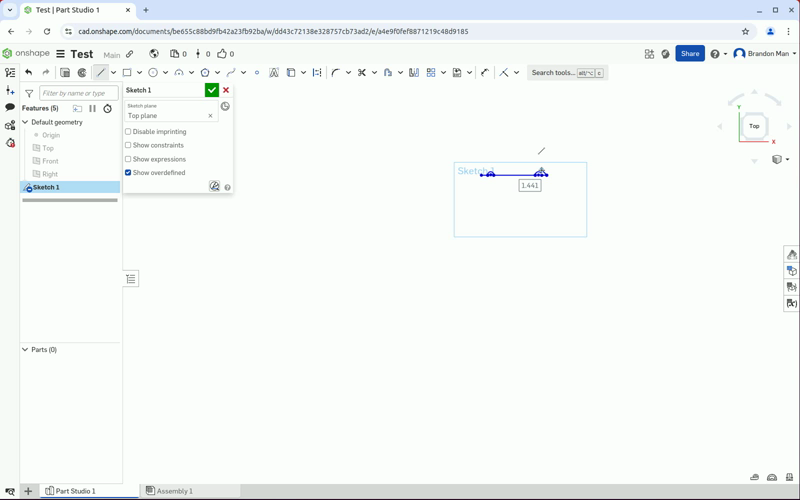
mouse_move(571, 169)
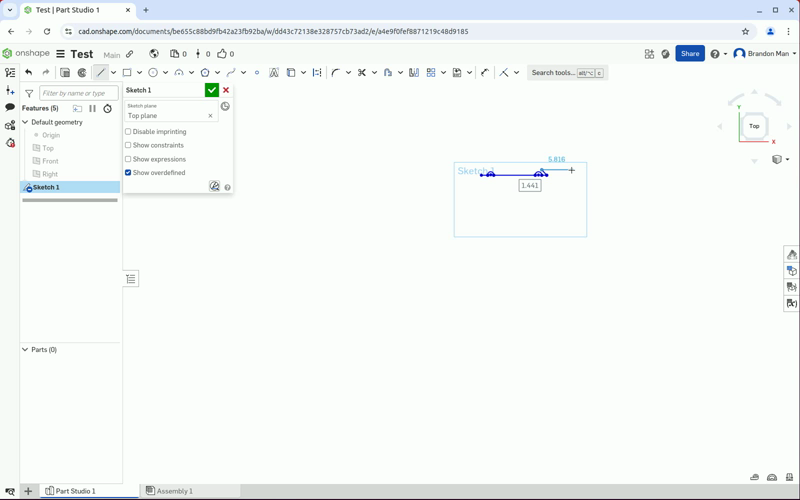
mouse_move(487, 169)
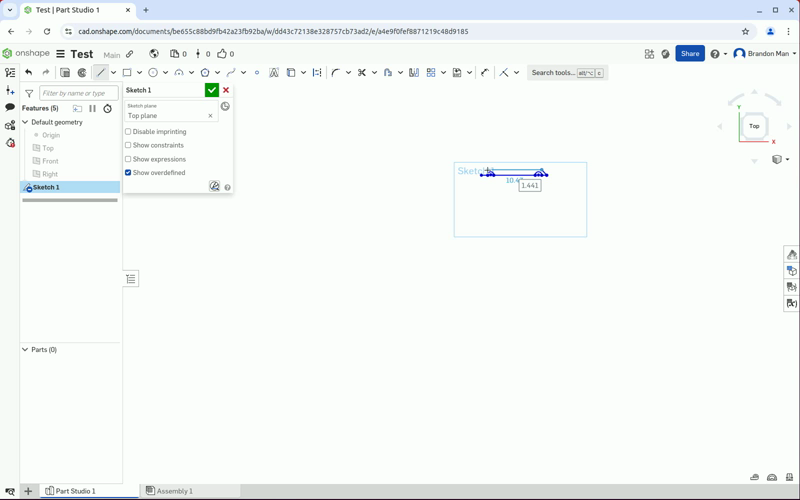
scroll(6)
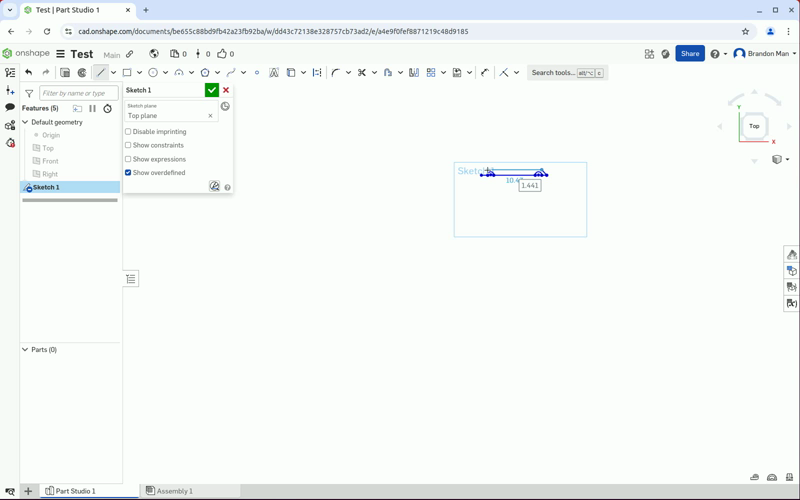
scroll(6)
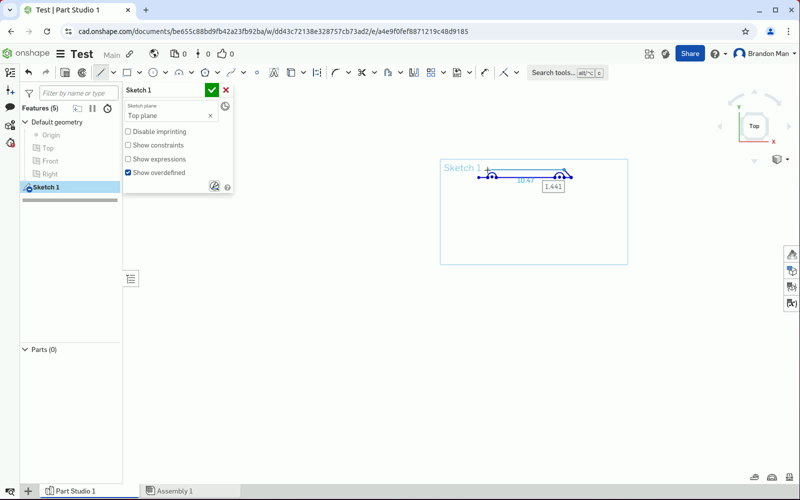
scroll(6)
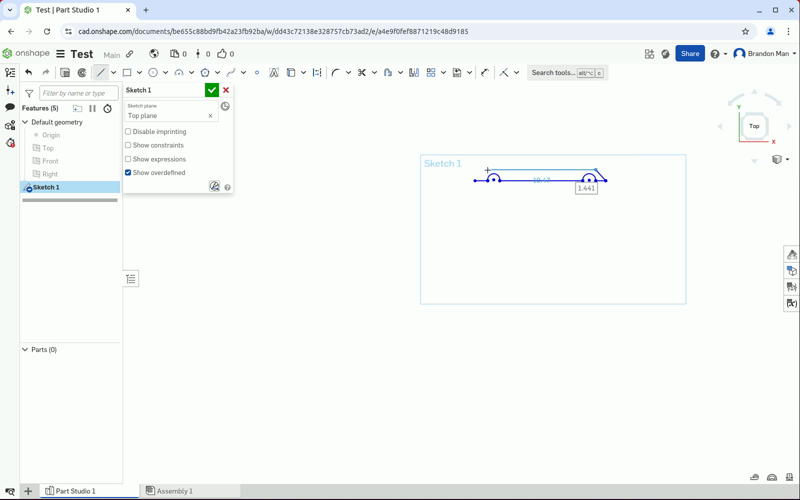
scroll(6)
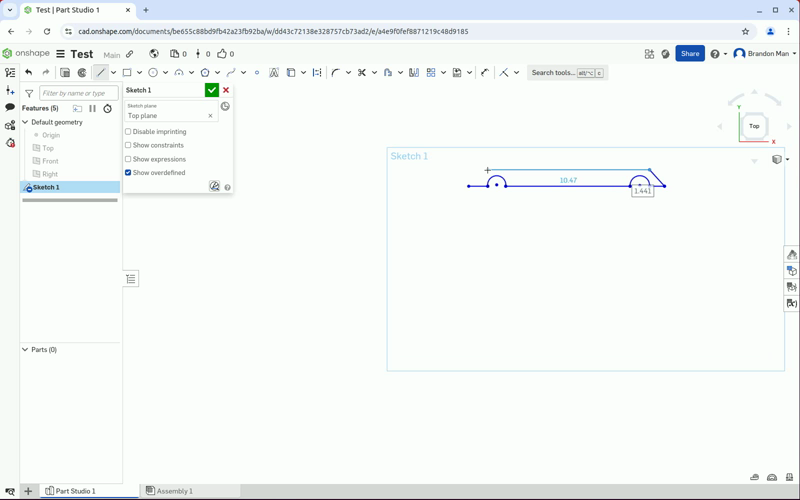
scroll(6)
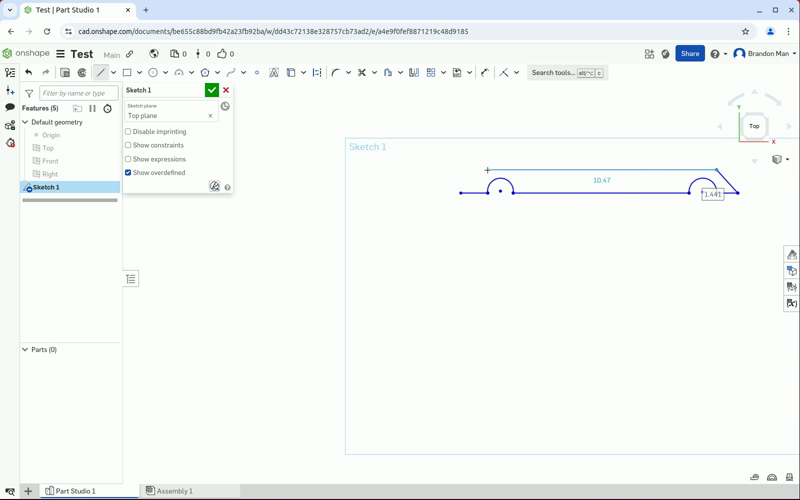
scroll(6)
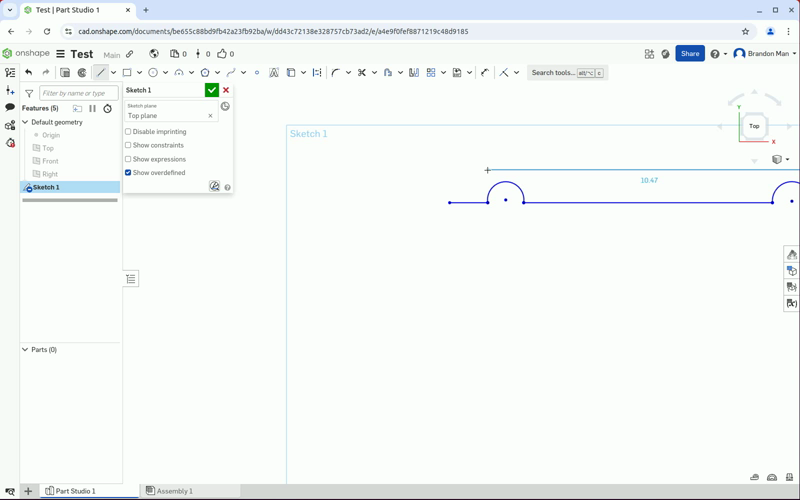
scroll(6)
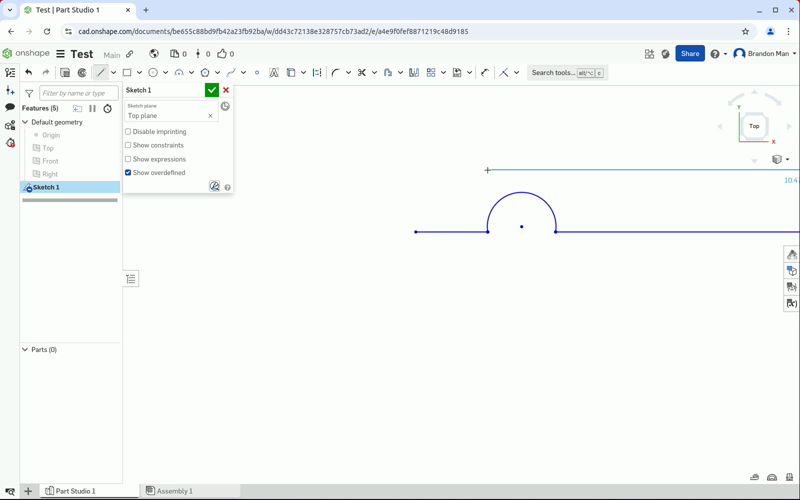
click(487, 169)
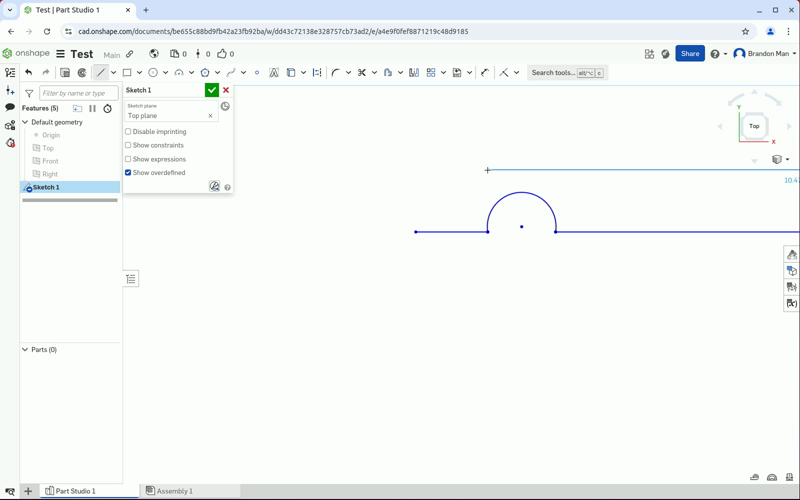
scroll(-6)
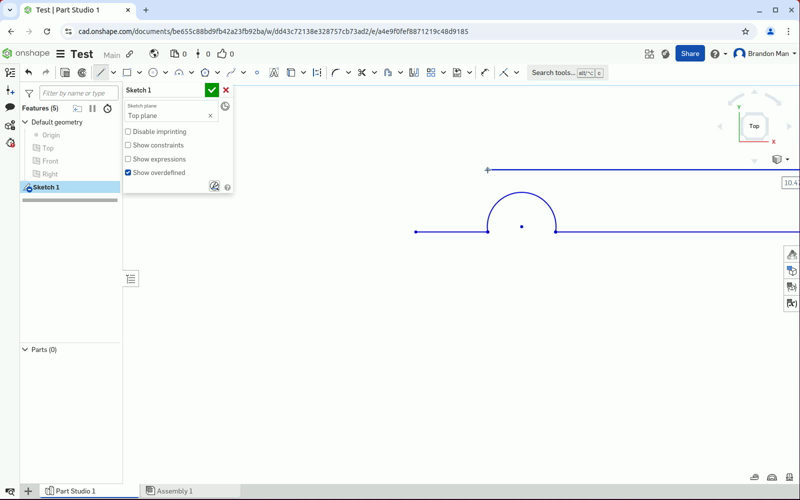
scroll(-6)
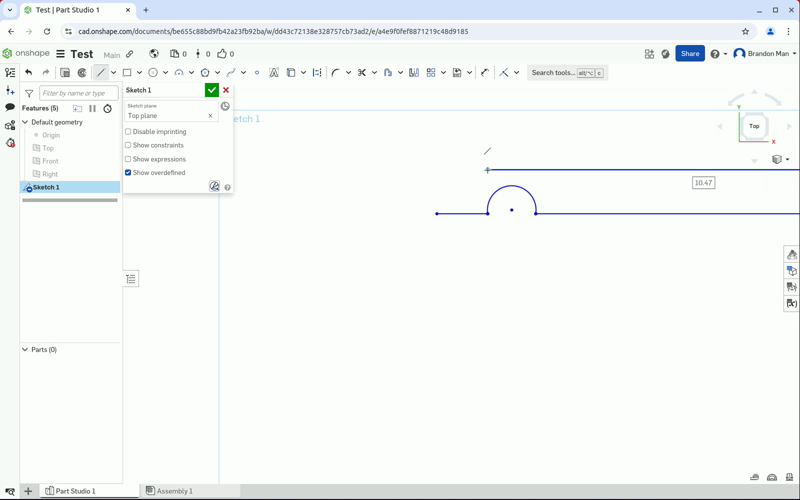
scroll(-6)
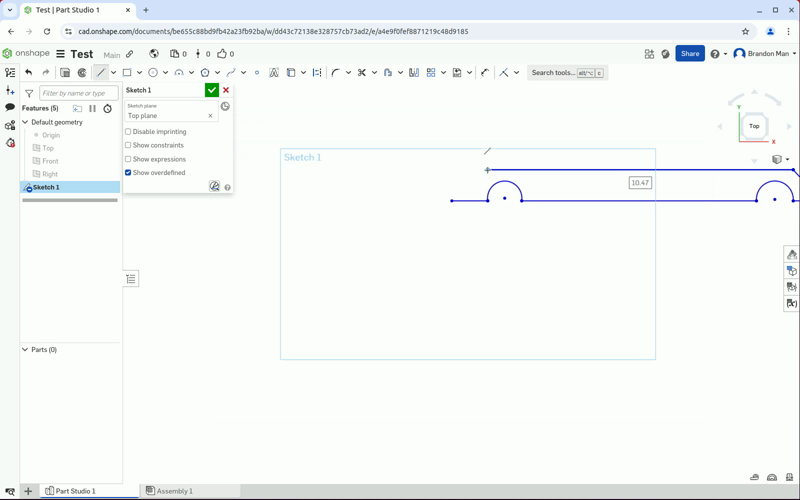
scroll(-6)
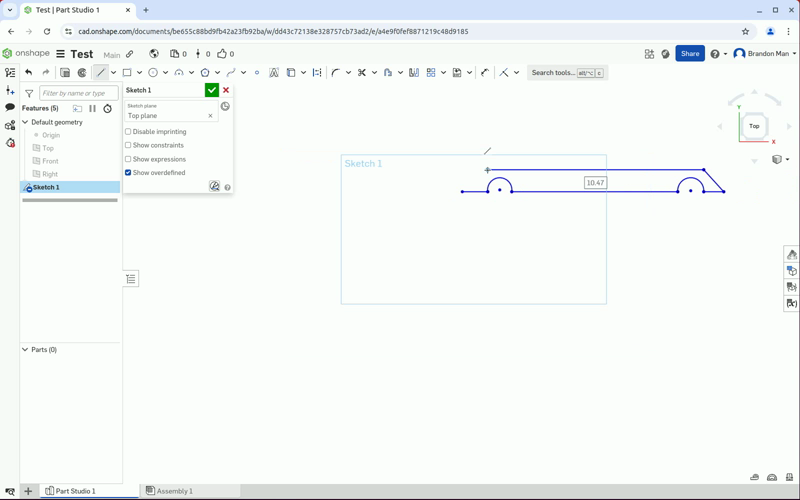
scroll(-6)
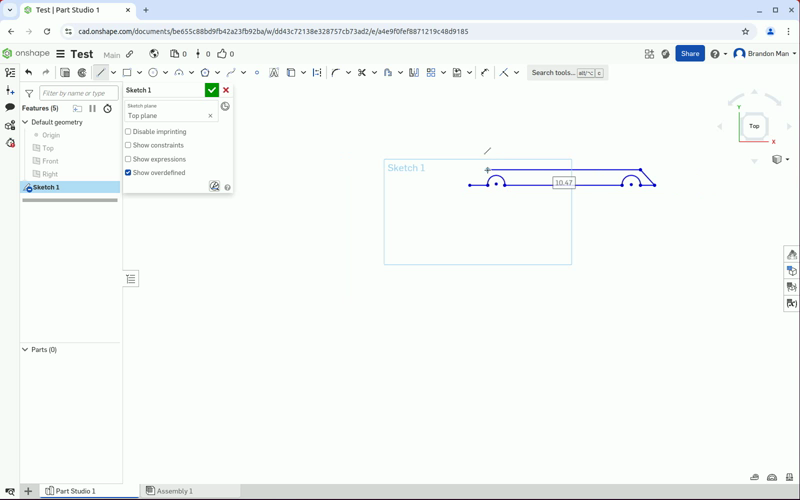
scroll(-6)
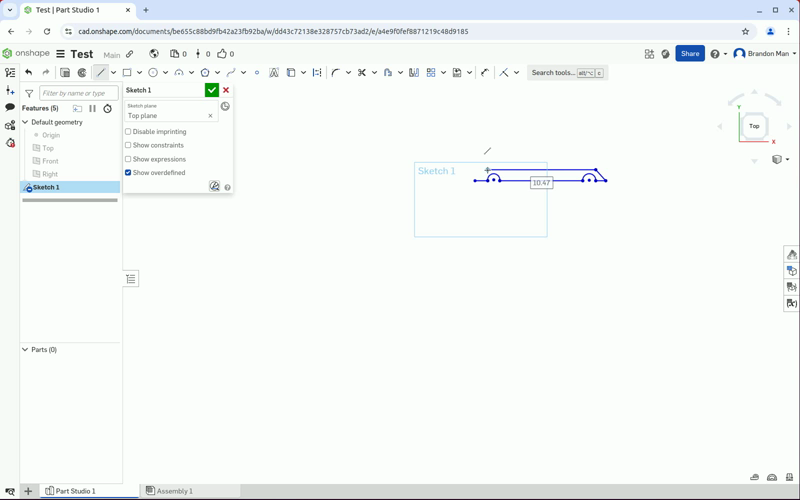
scroll(-6)
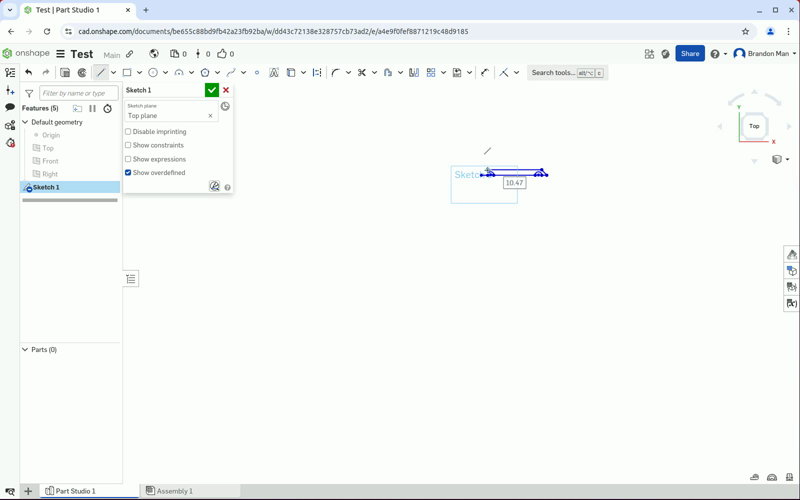
key_up(shift)
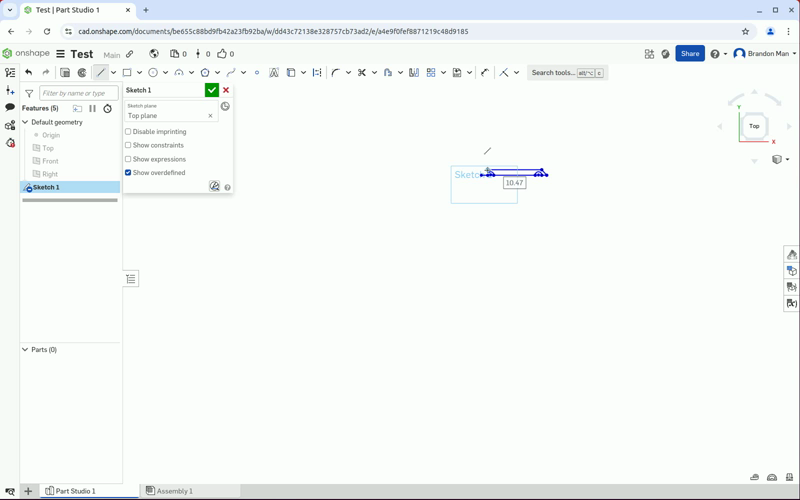
mouse_move(517, 169)
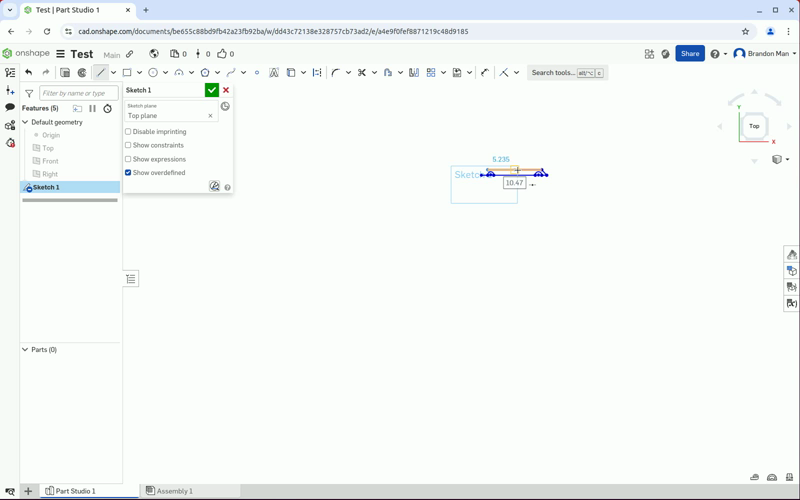
key_down(shift)
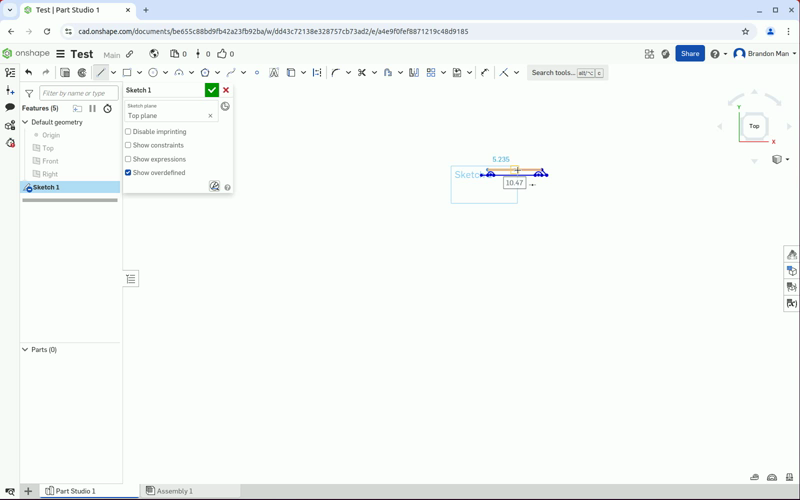
mouse_move(481, 175)
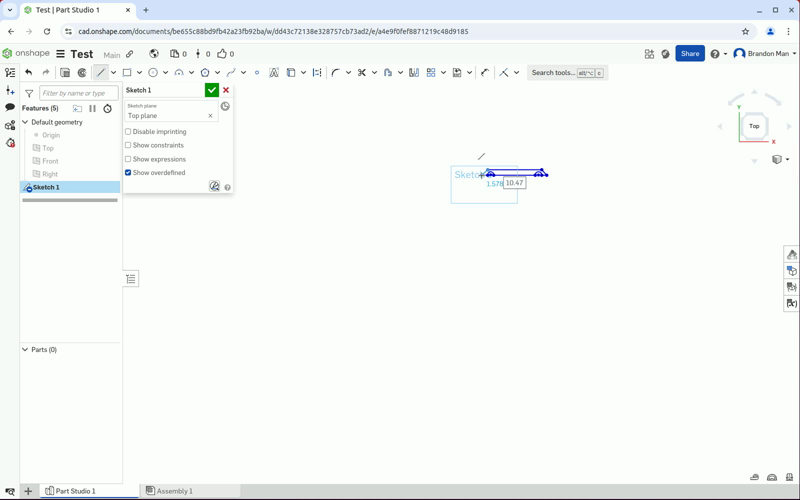
key_up(shift)
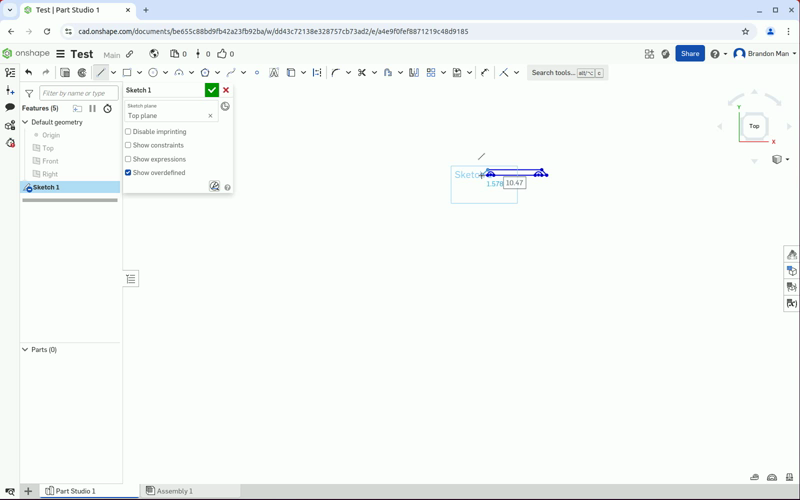
click(481, 175)
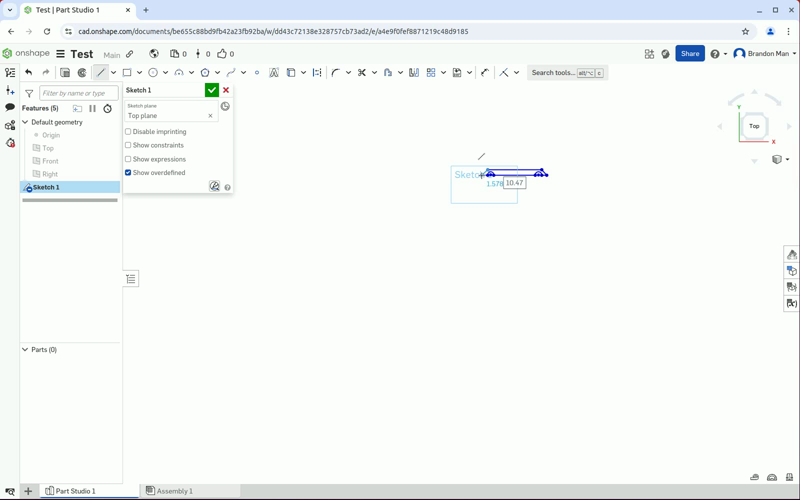
key(esc)
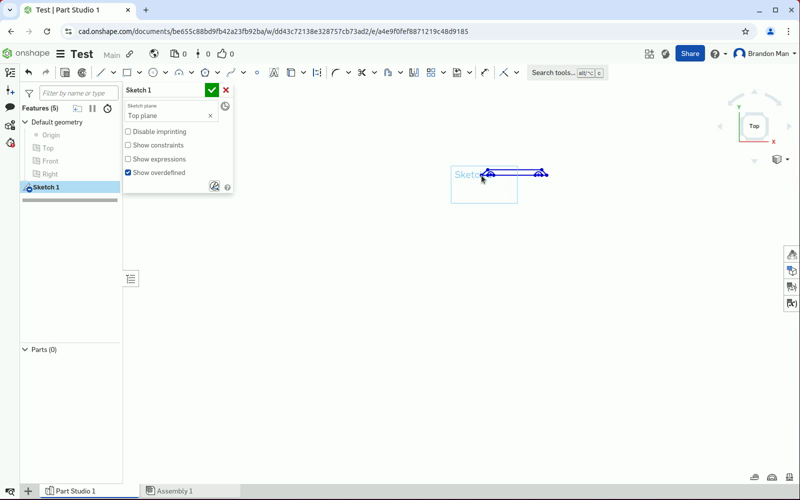
mouse_move(532, 172)
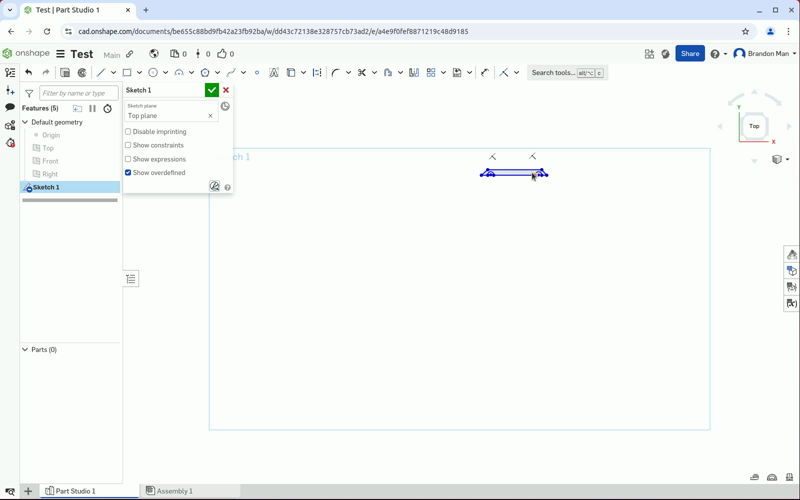
scroll(6)
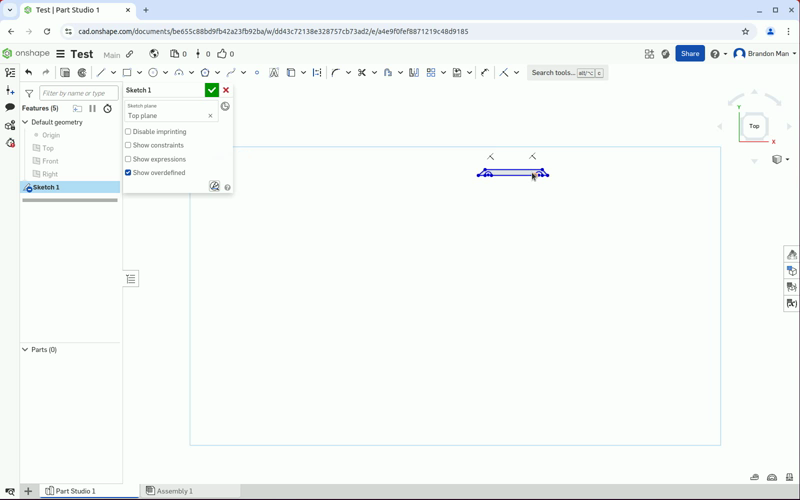
scroll(6)
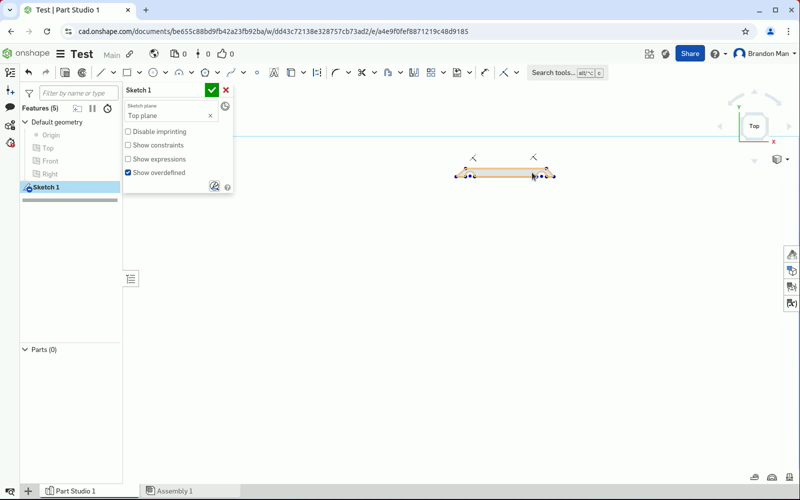
scroll(6)
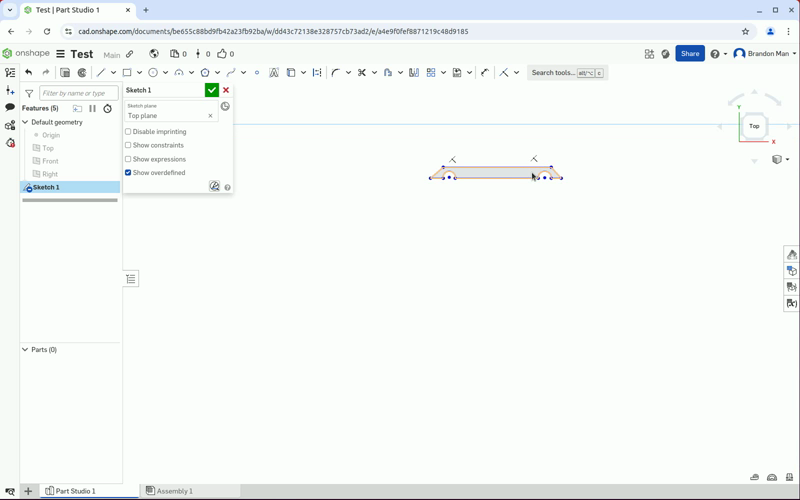
scroll(6)
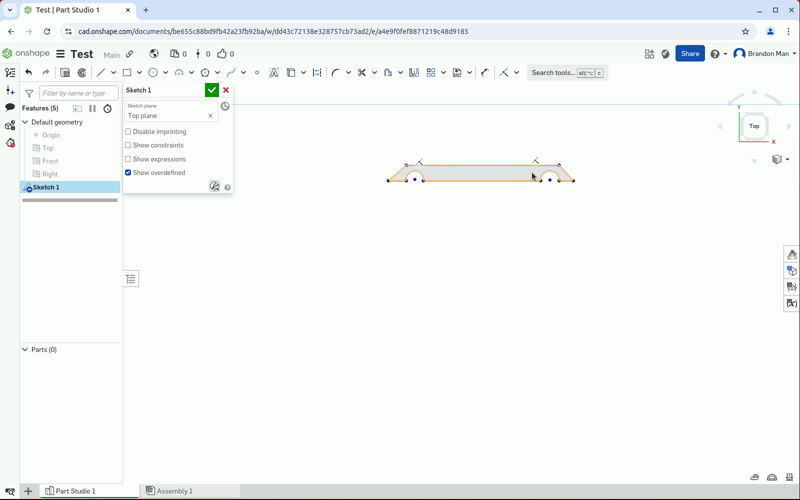
scroll(6)
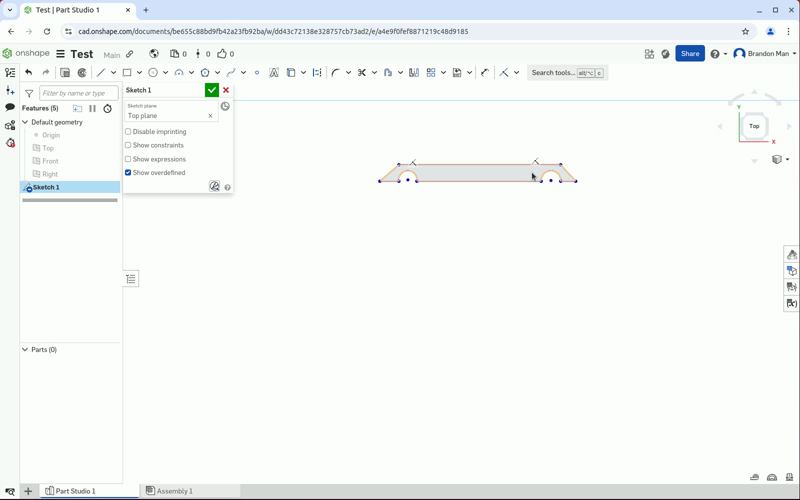
scroll(6)
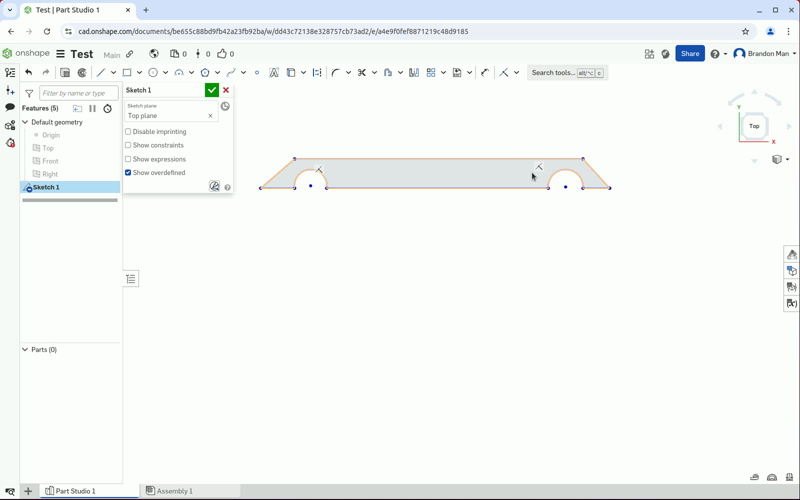
scroll(6)
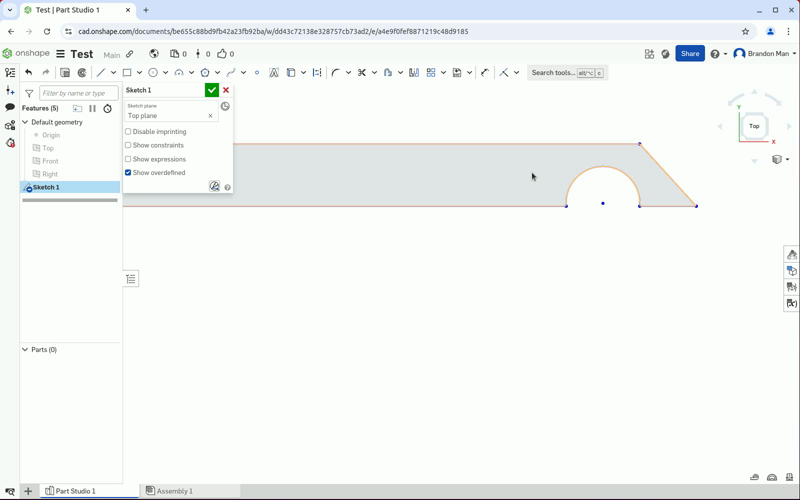
click(532, 172)
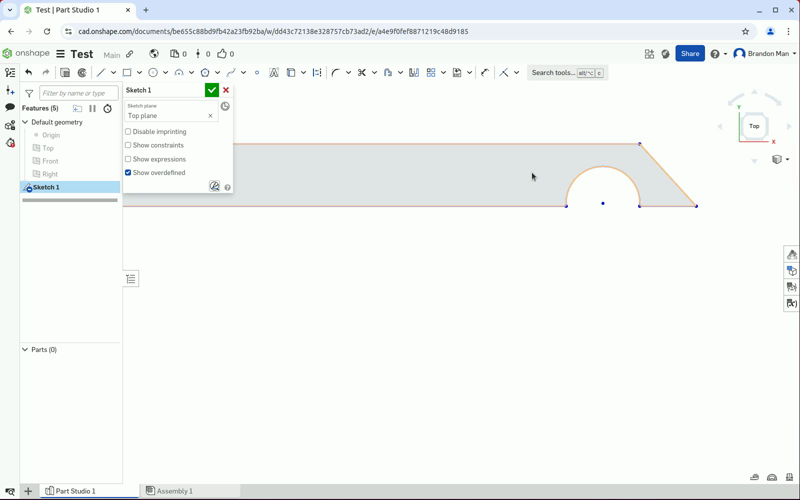
scroll(-6)
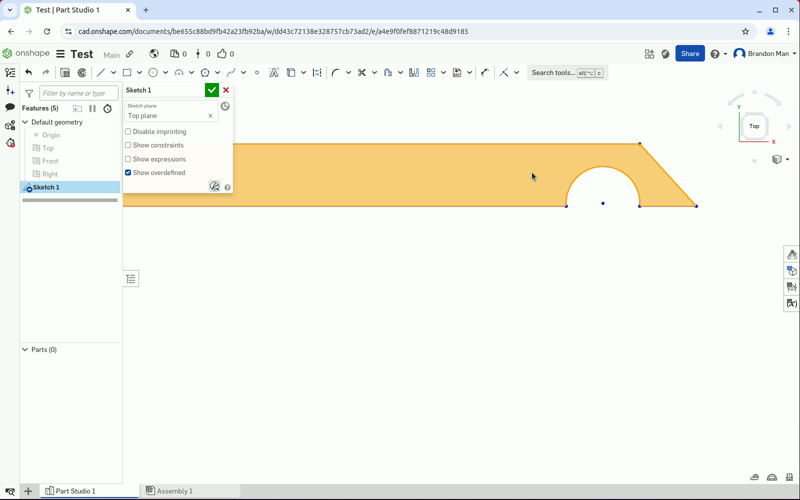
scroll(-6)
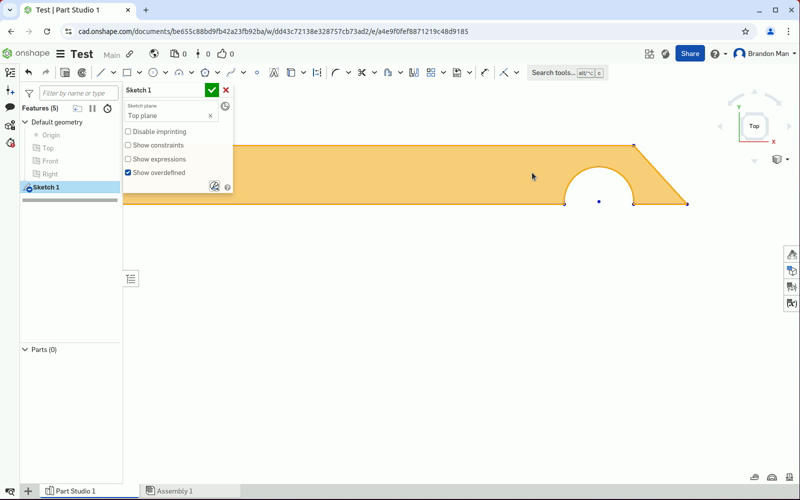
scroll(-6)
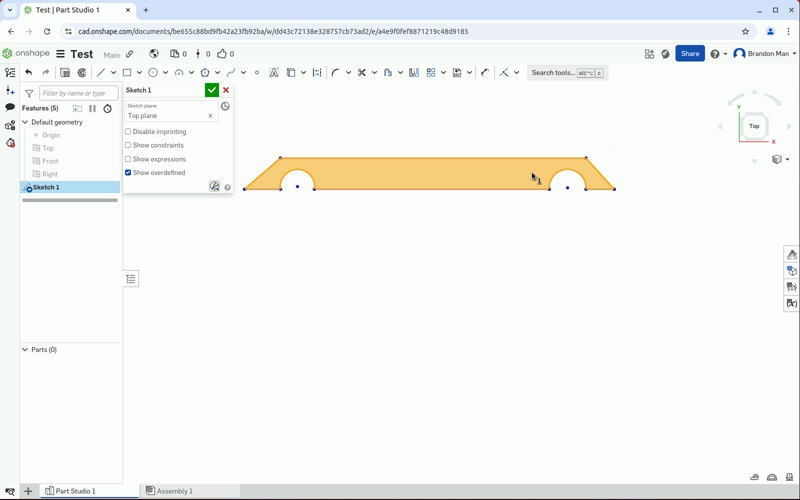
scroll(-6)
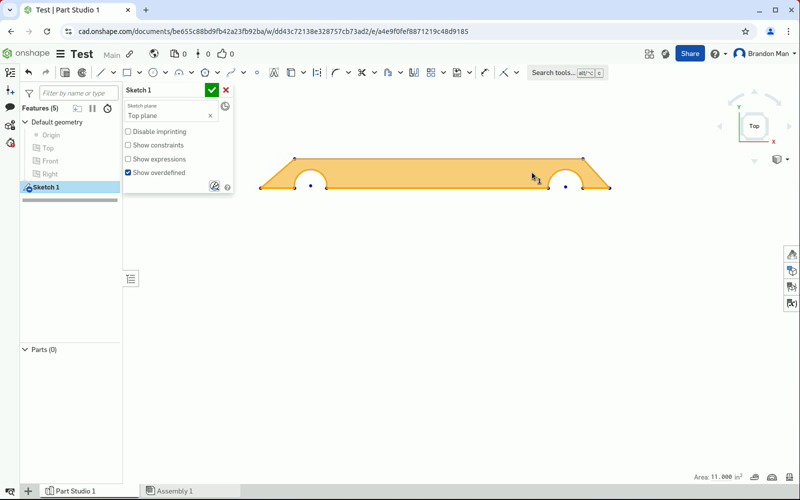
scroll(-6)
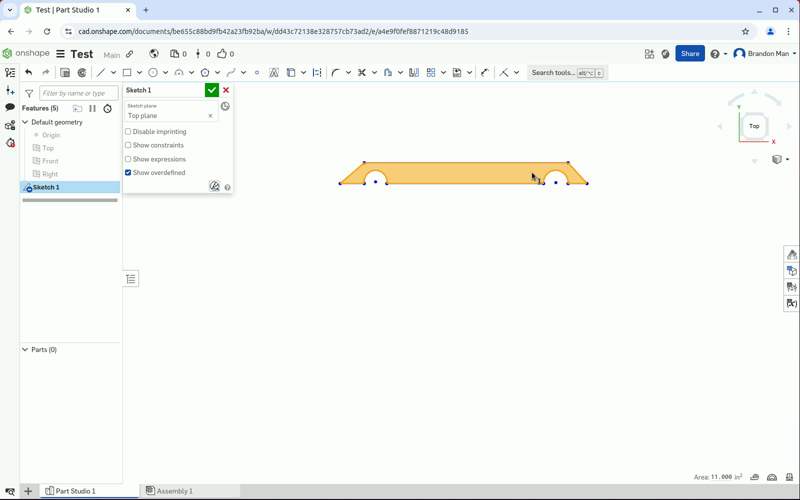
scroll(-6)
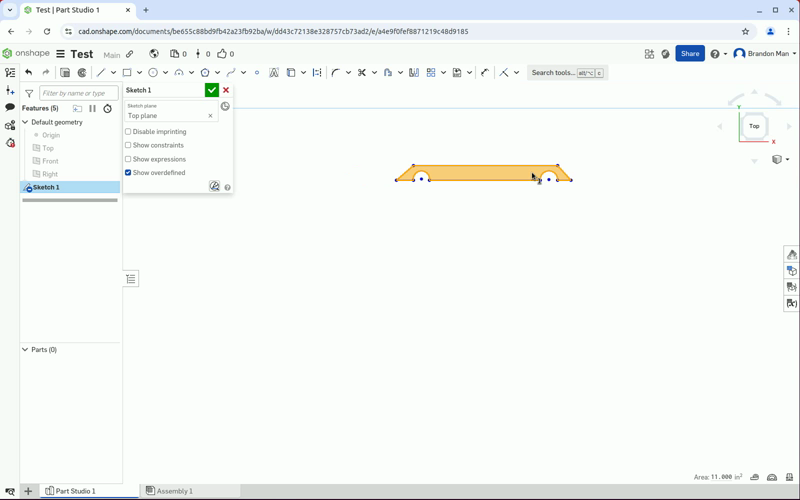
scroll(-6)
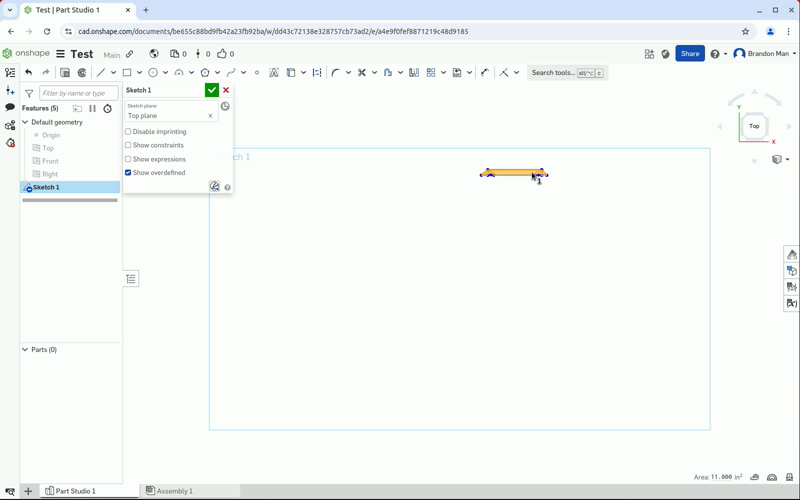
mouse_move(73, 352)
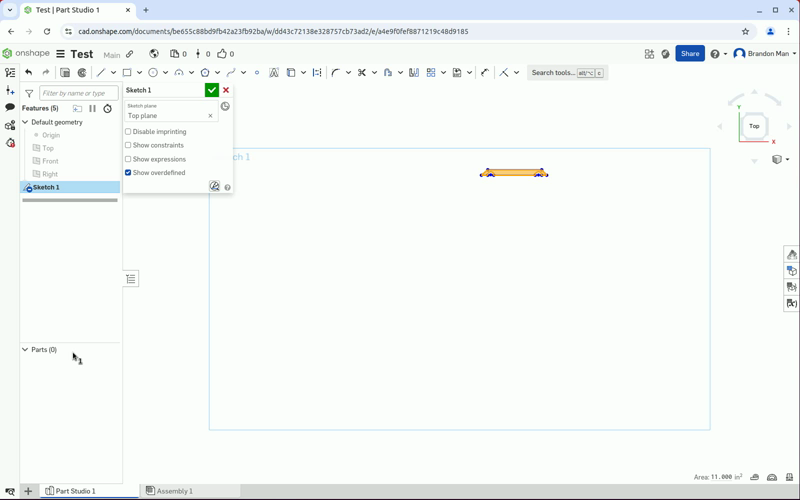
key(shift+y)
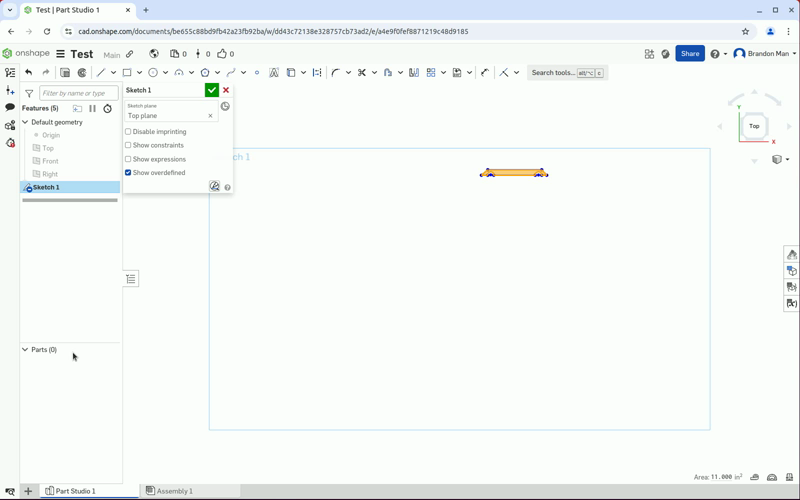
key(shift+e)
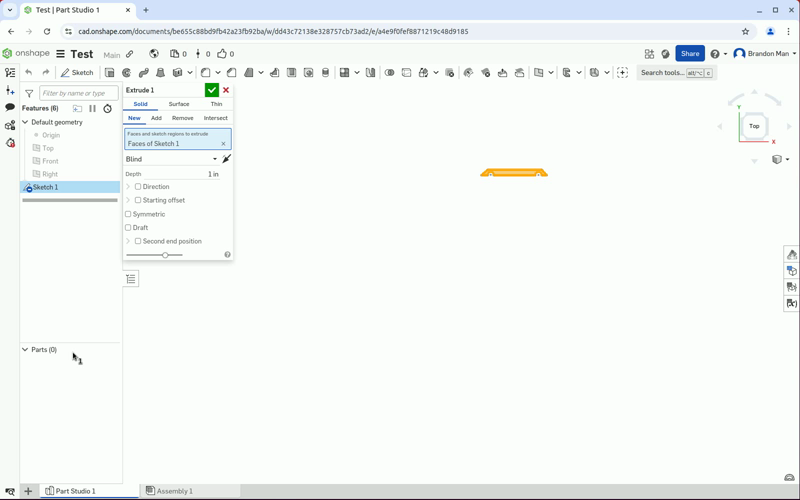
mouse_move(143, 106)
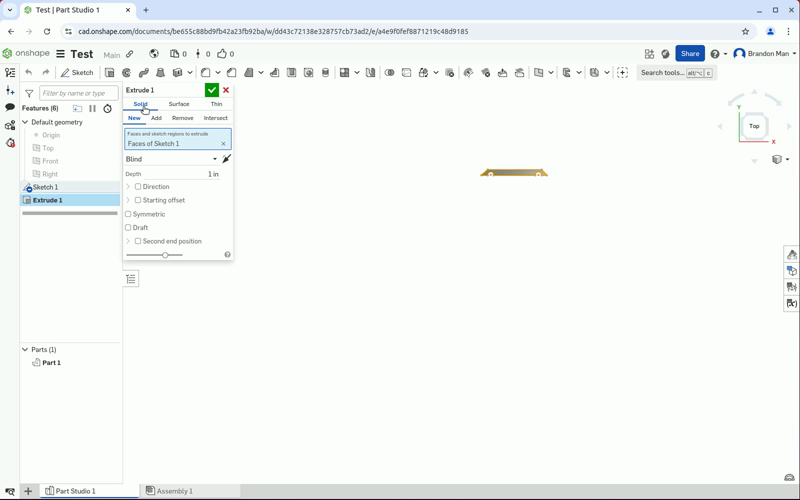
click(143, 106)
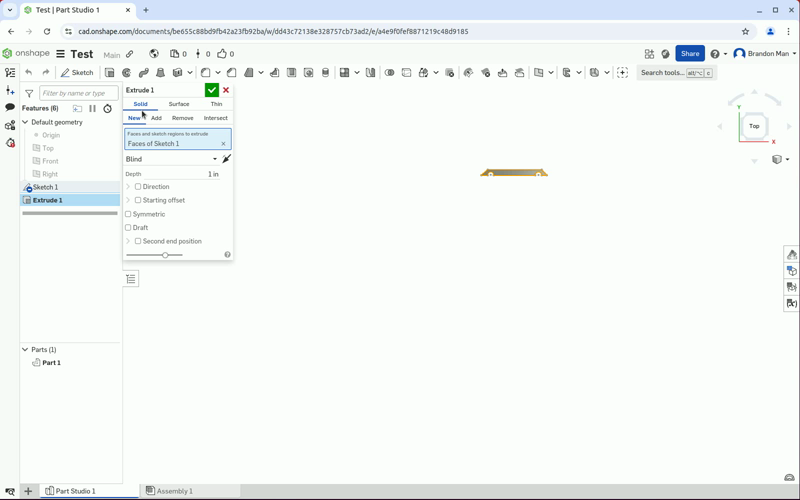
mouse_move(137, 120)
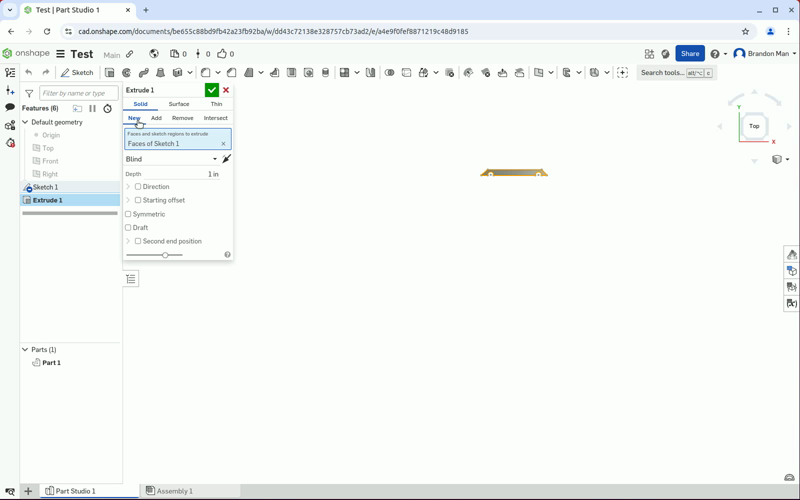
click(137, 120)
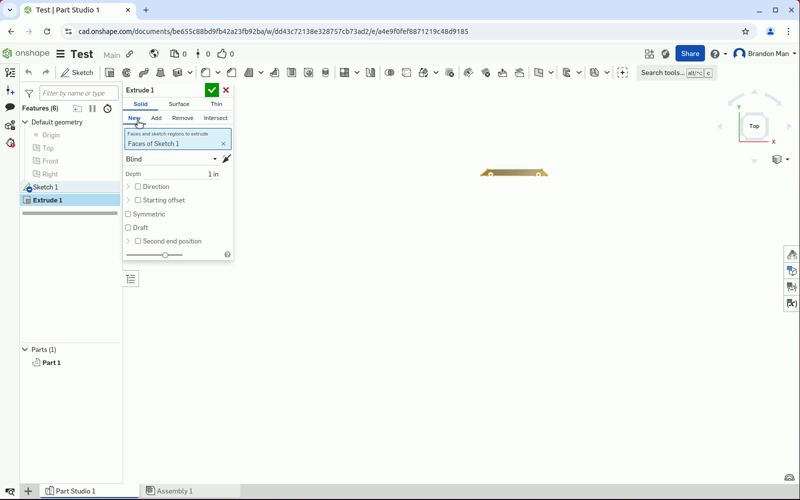
key(tab, 4)
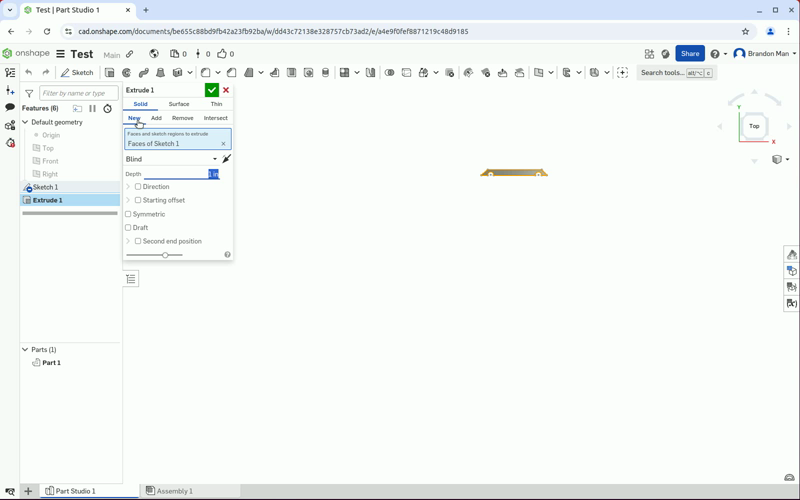
text(0.481)
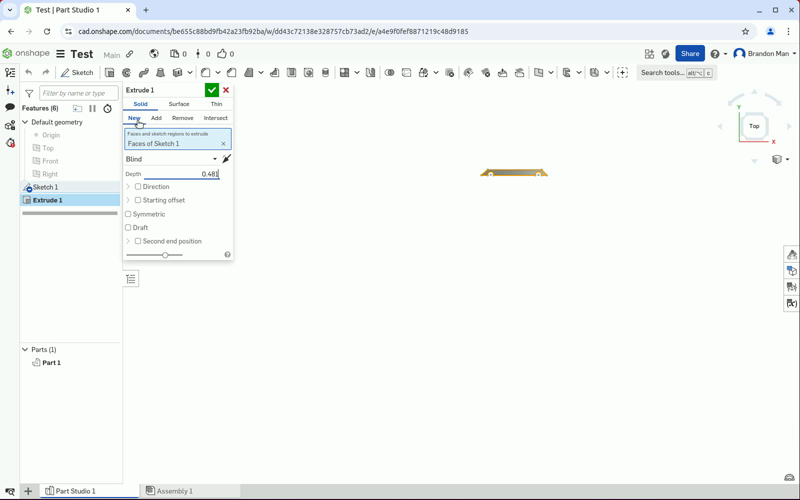
key(enter)
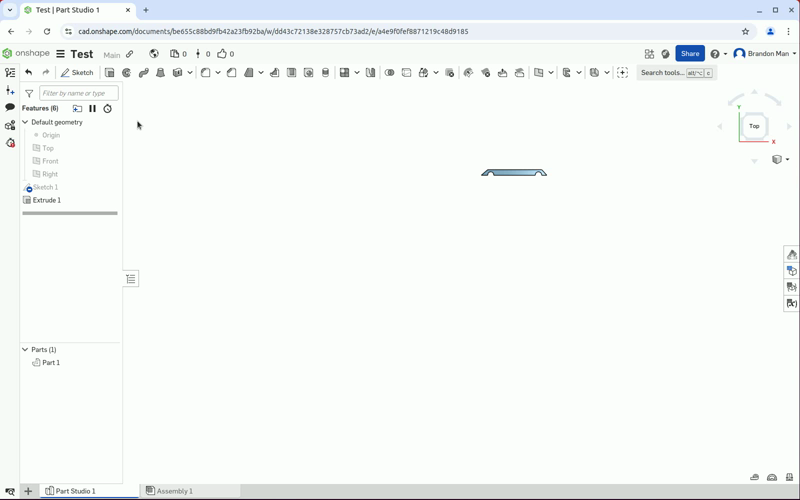
key(shift+h)
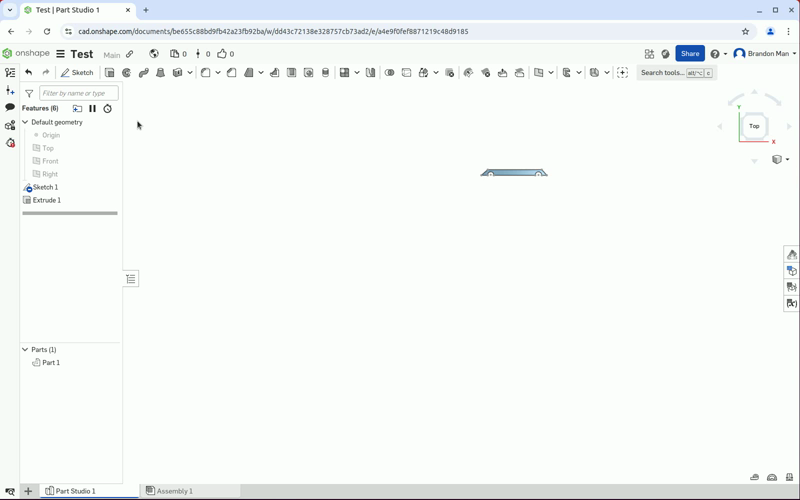
key(shift+h)
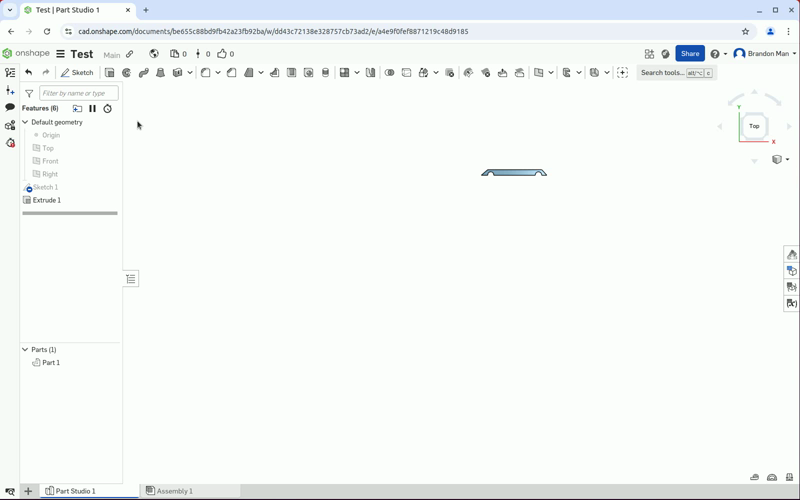
mouse_move(73, 189)
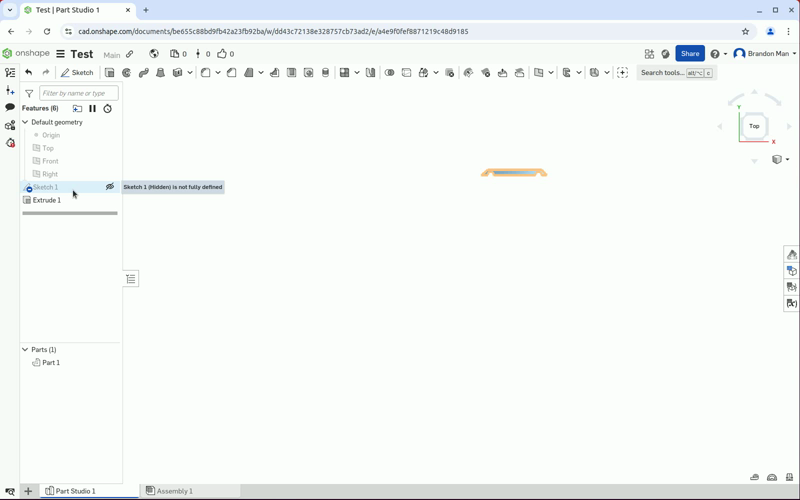
click(73, 189)
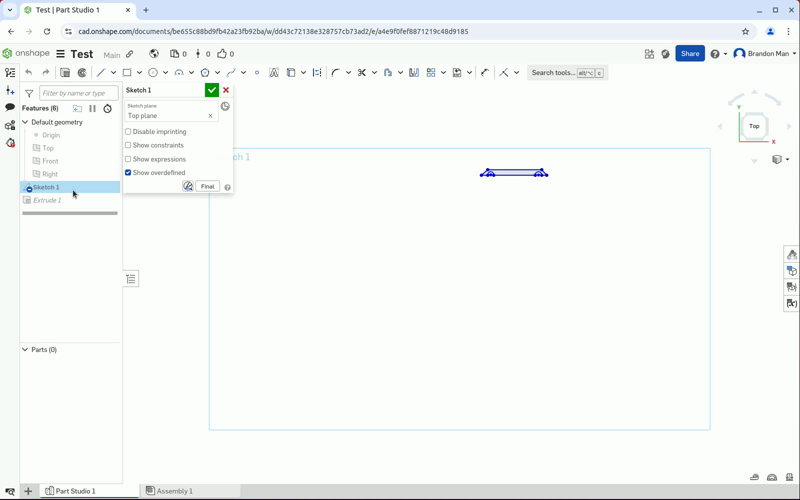
mouse_move(229, 92)
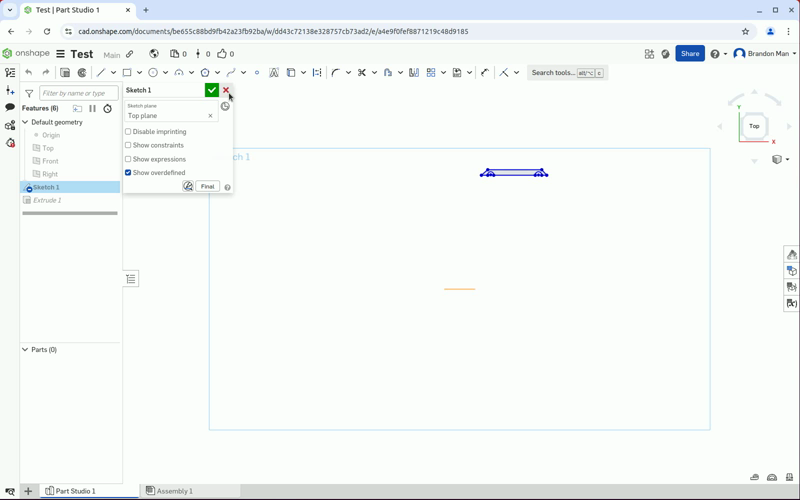
click(229, 92)
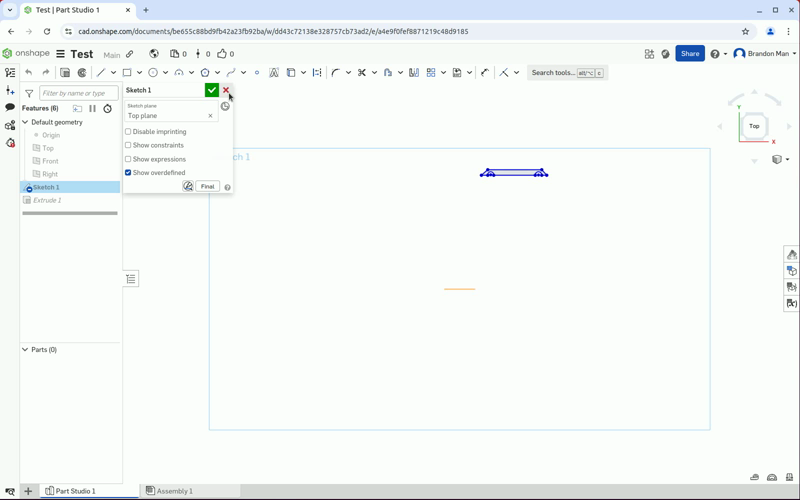
key(shift+s)
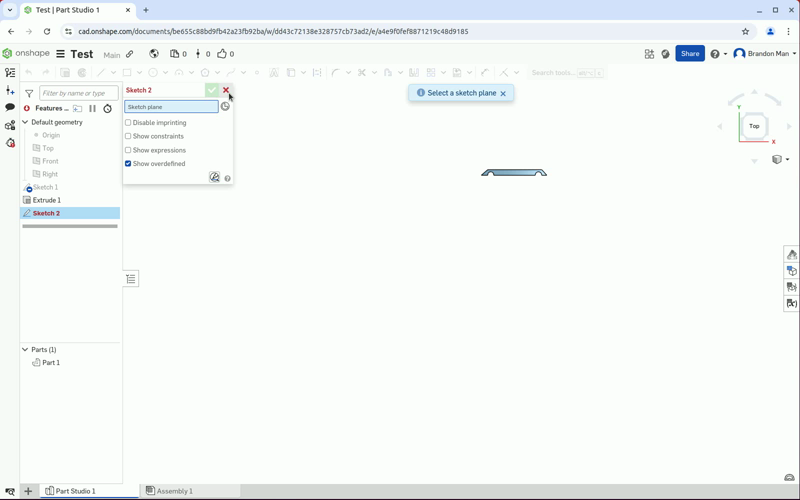
mouse_move(73, 150)
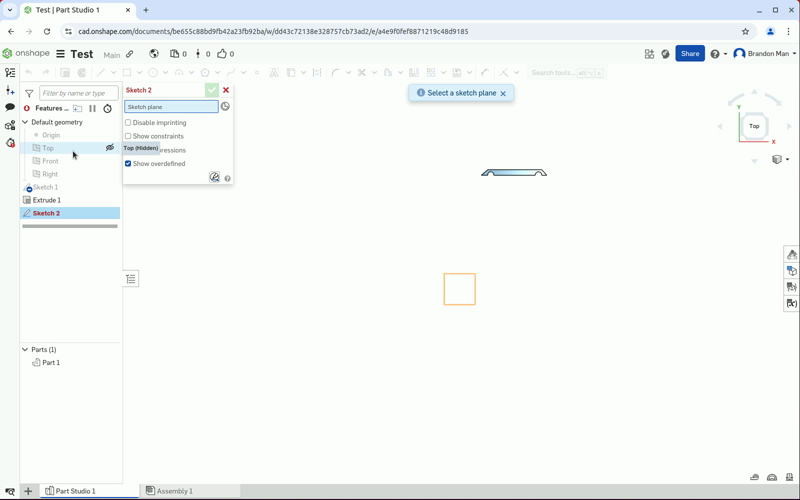
click(73, 150)
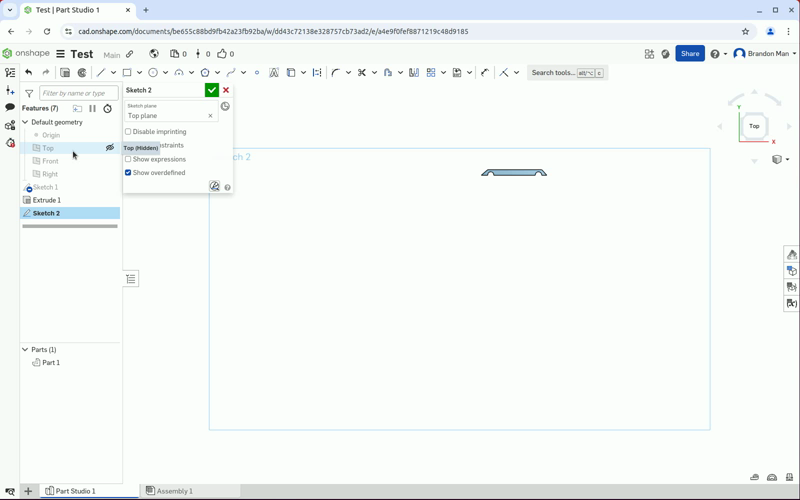
mouse_move(73, 352)
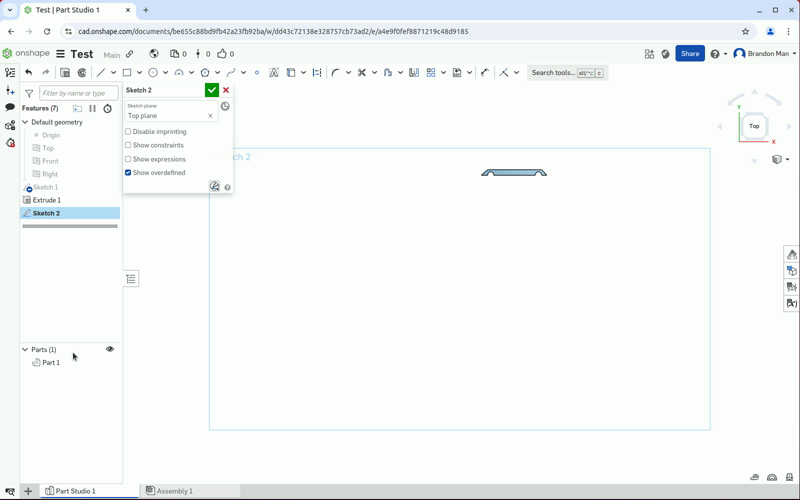
key(y)
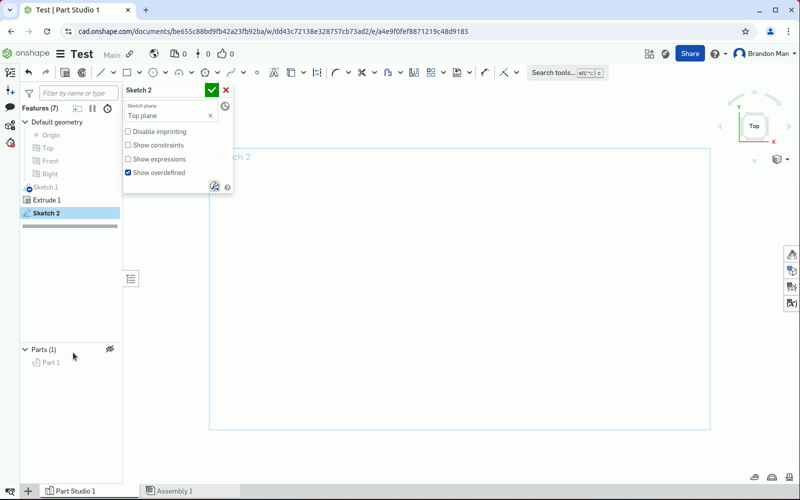
key(l)
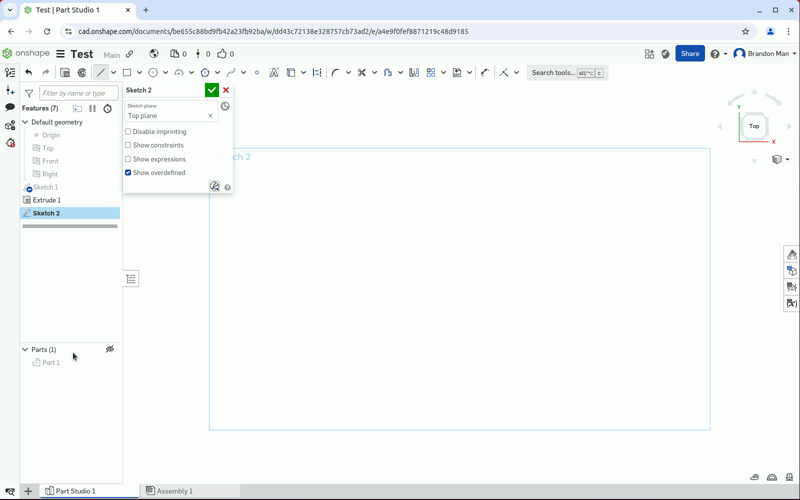
key_down(shift)
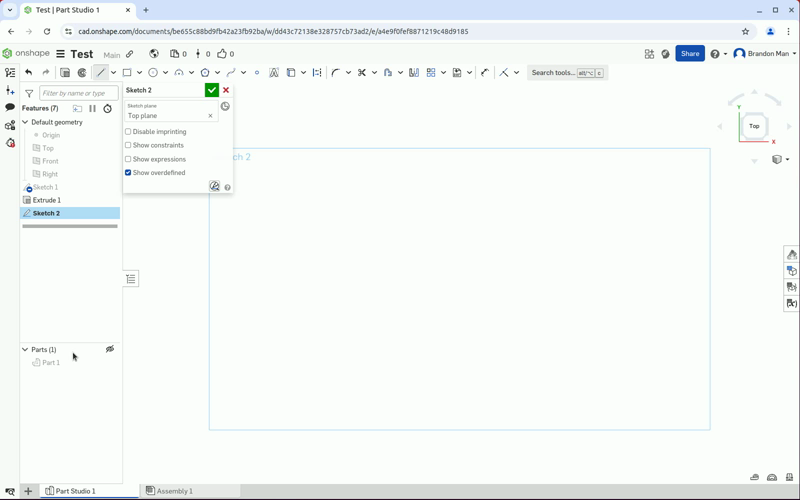
mouse_move(460, 282)
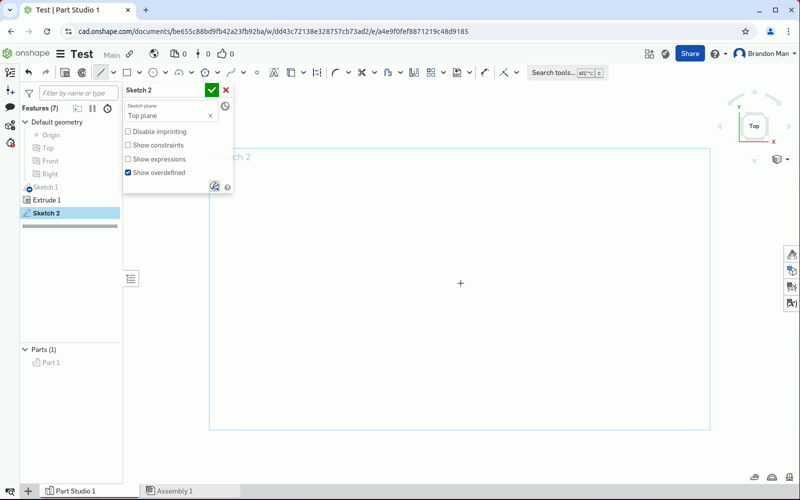
click(460, 282)
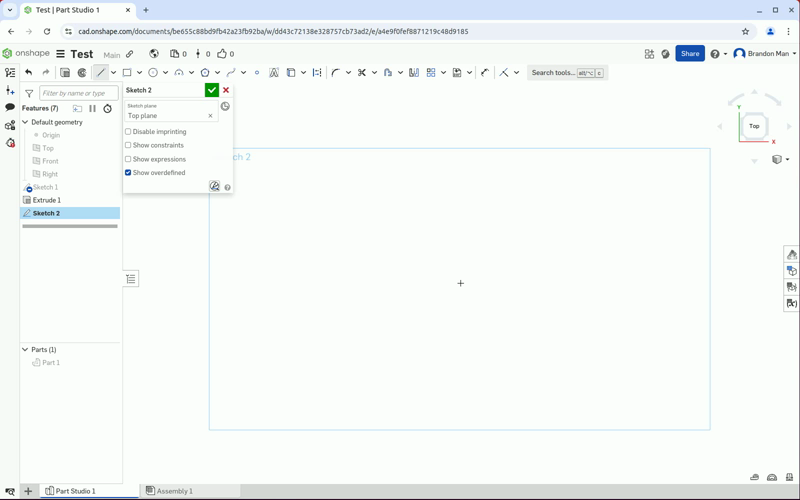
key_up(shift)
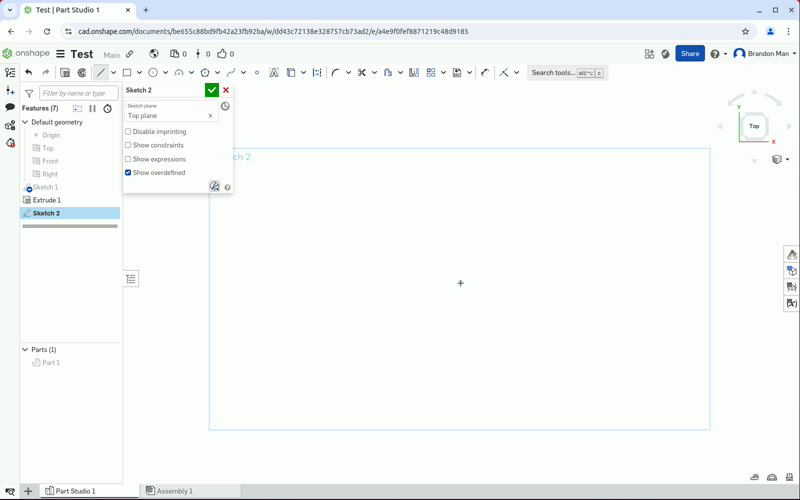
key_down(shift)
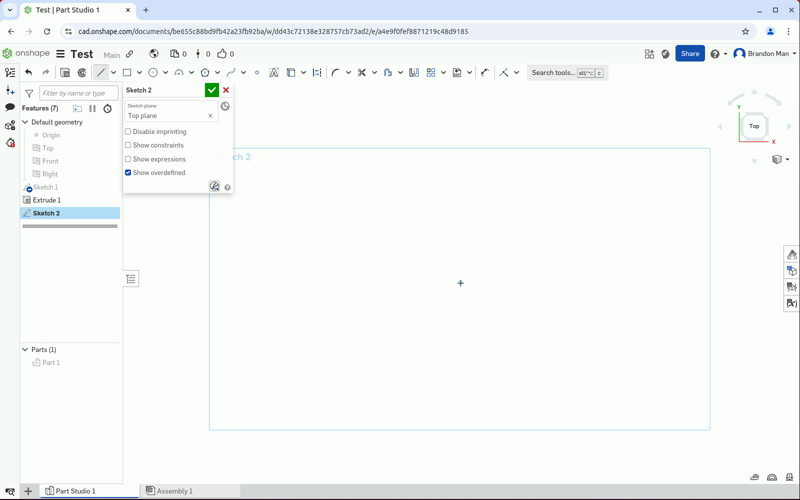
mouse_move(550, 282)
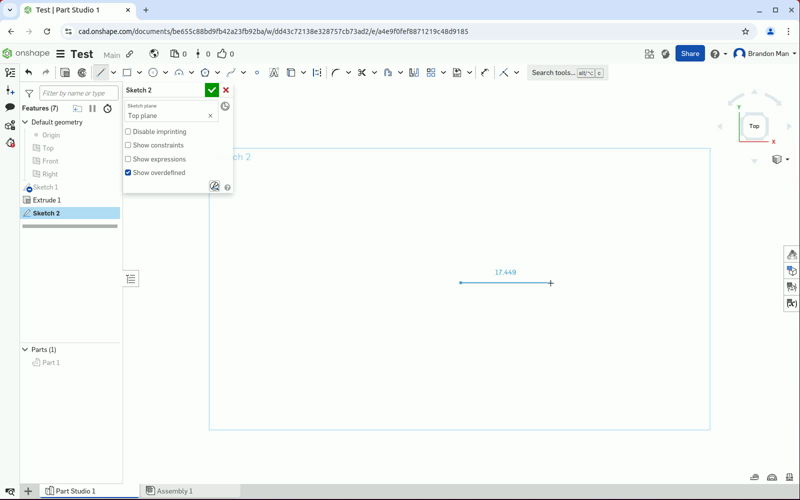
click(550, 282)
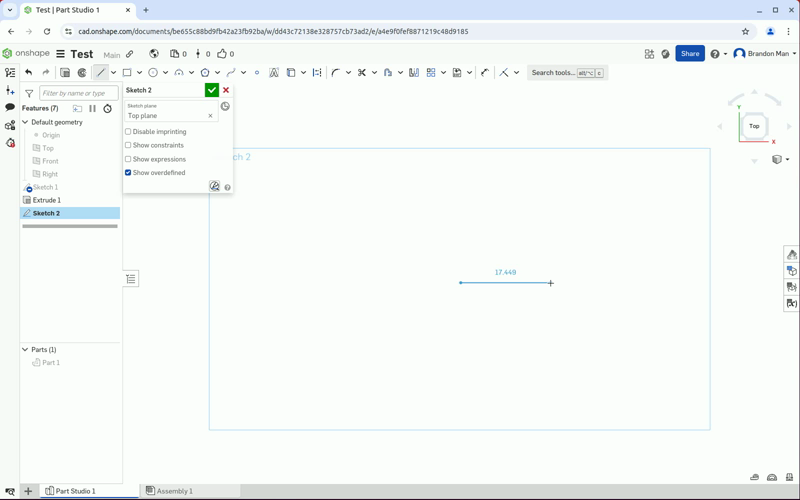
key_up(shift)
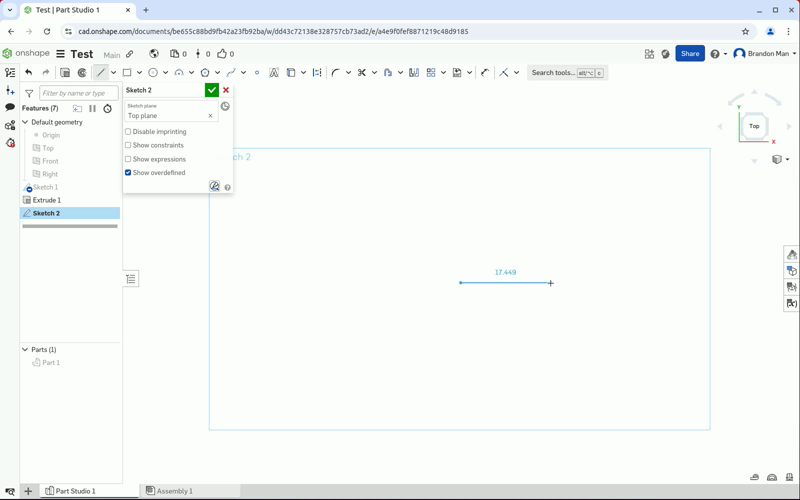
key_down(shift)
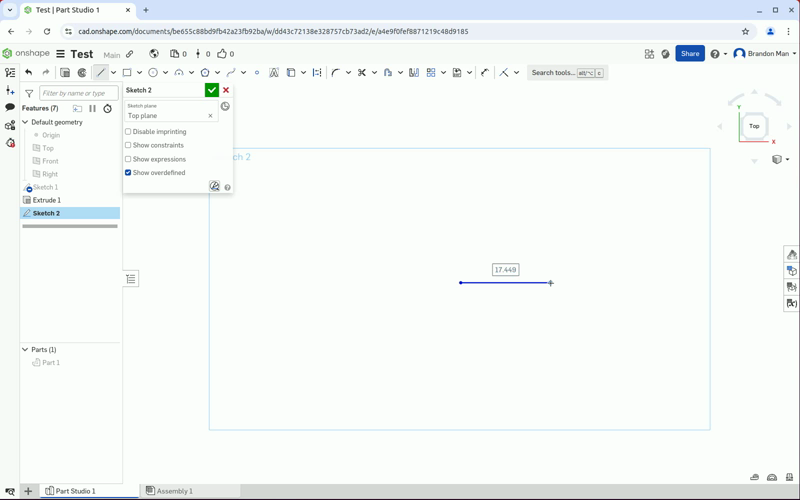
mouse_move(550, 175)
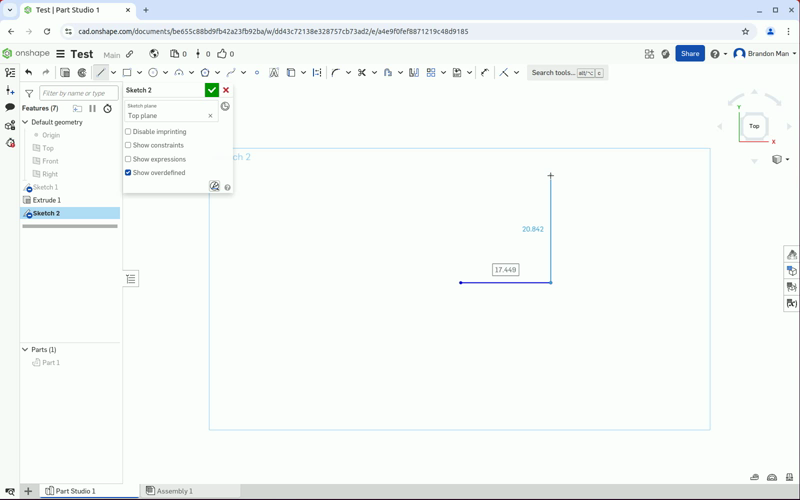
click(550, 175)
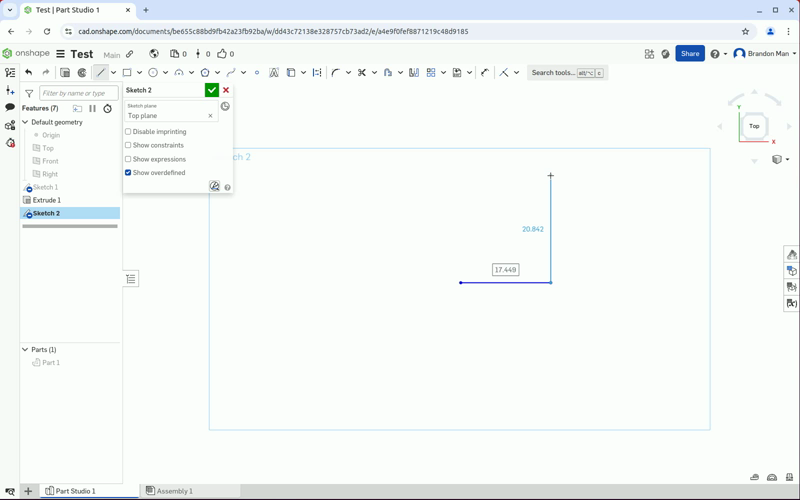
key_up(shift)
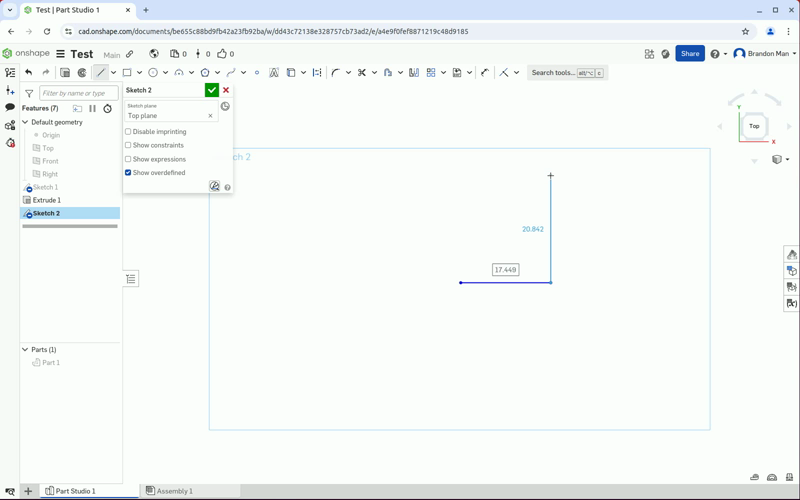
key_down(shift)
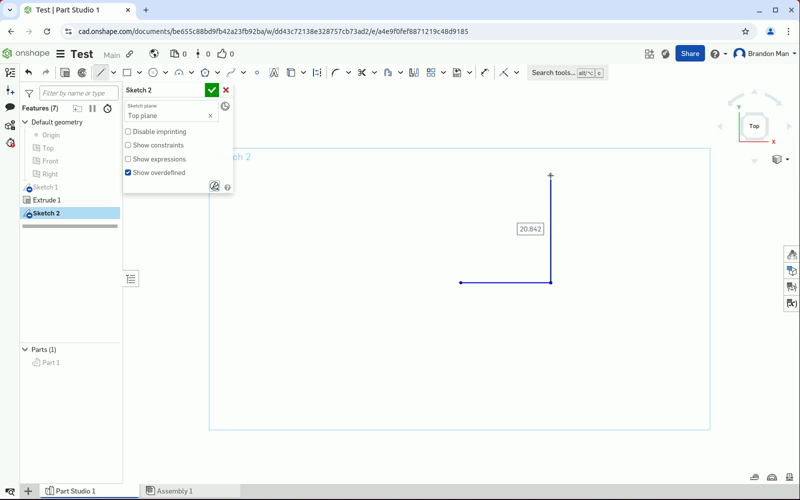
mouse_move(580, 175)
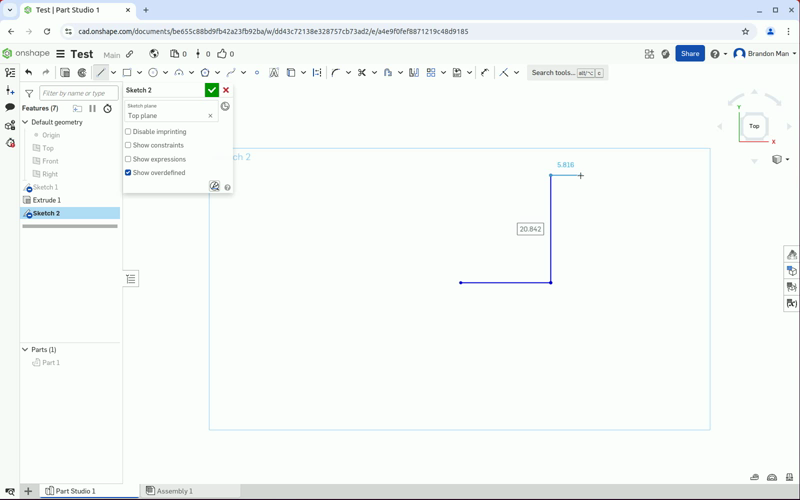
mouse_move(546, 175)
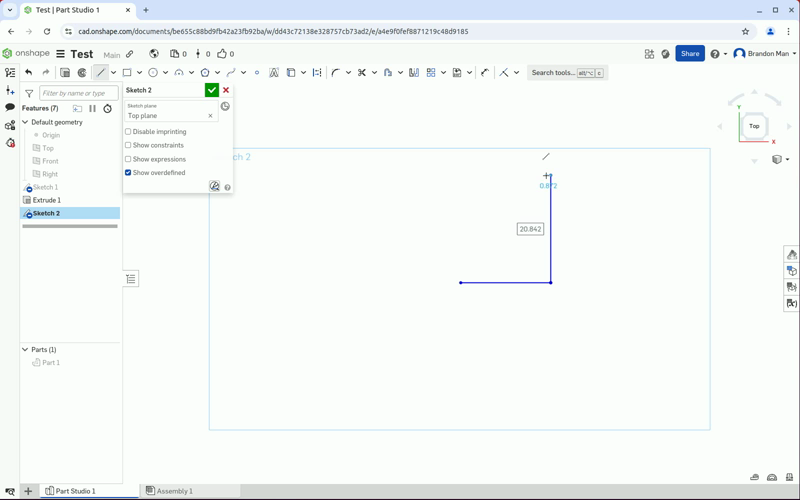
scroll(6)
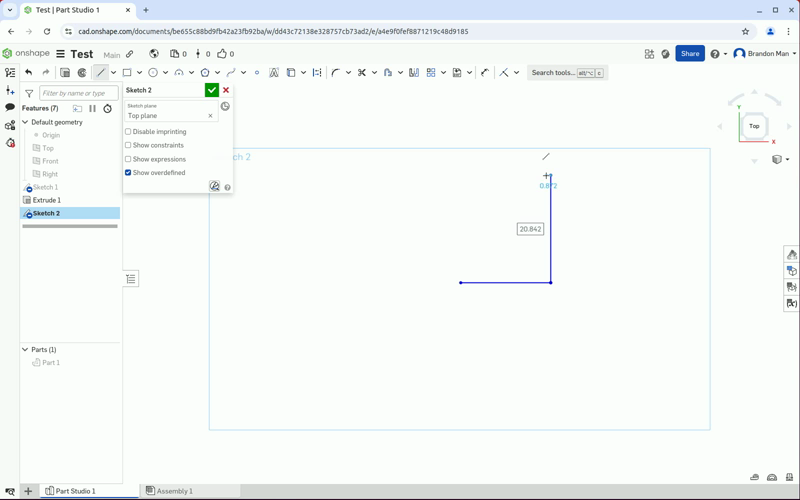
scroll(6)
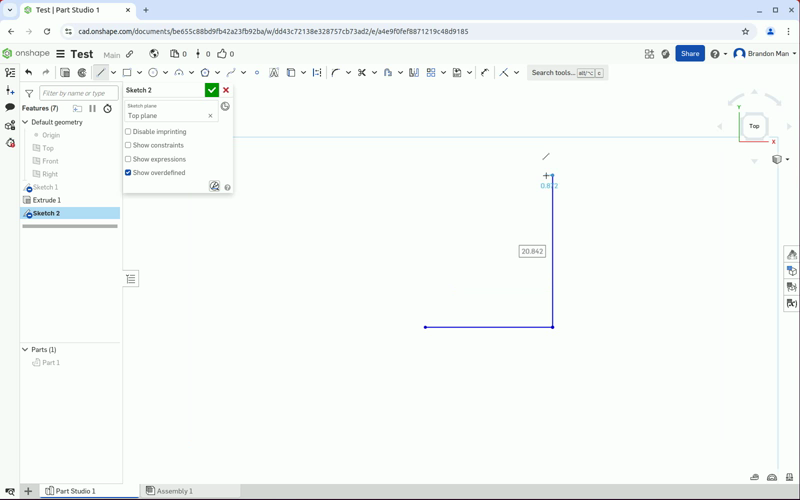
scroll(6)
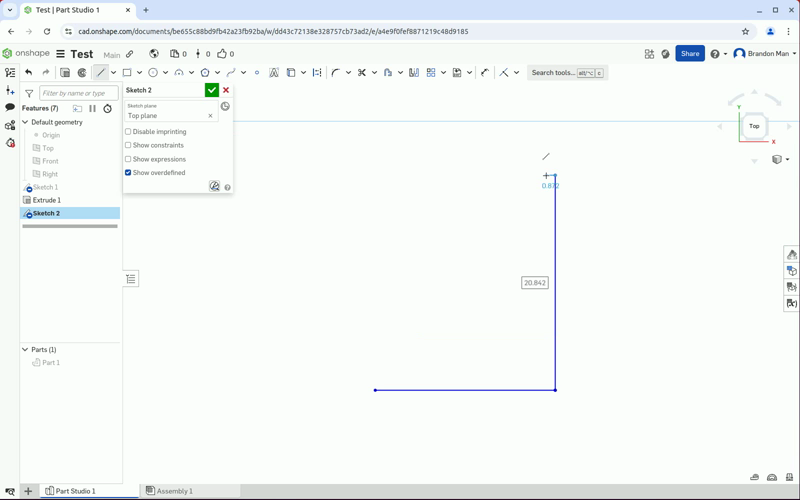
scroll(6)
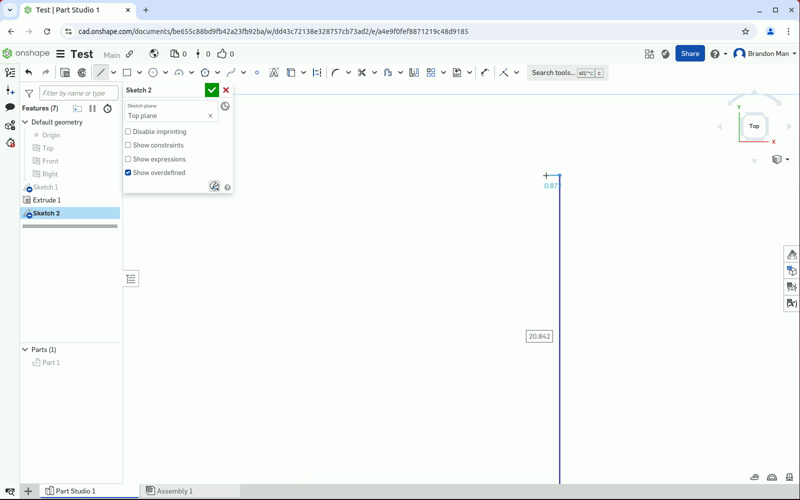
scroll(6)
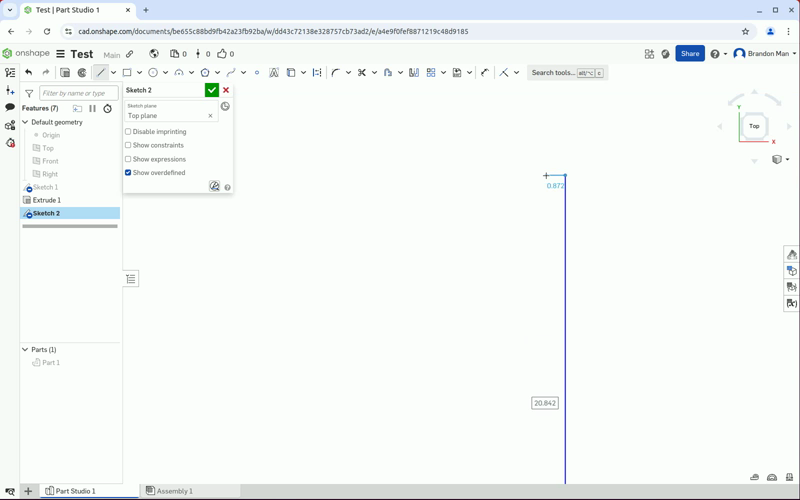
scroll(6)
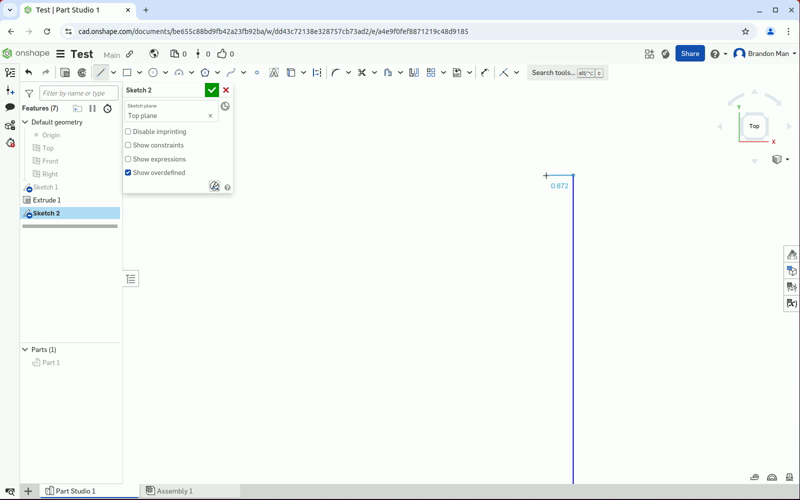
scroll(6)
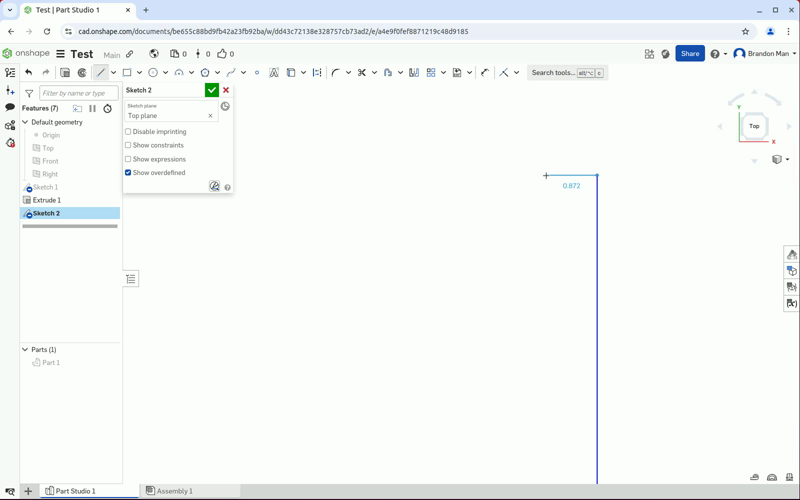
click(546, 175)
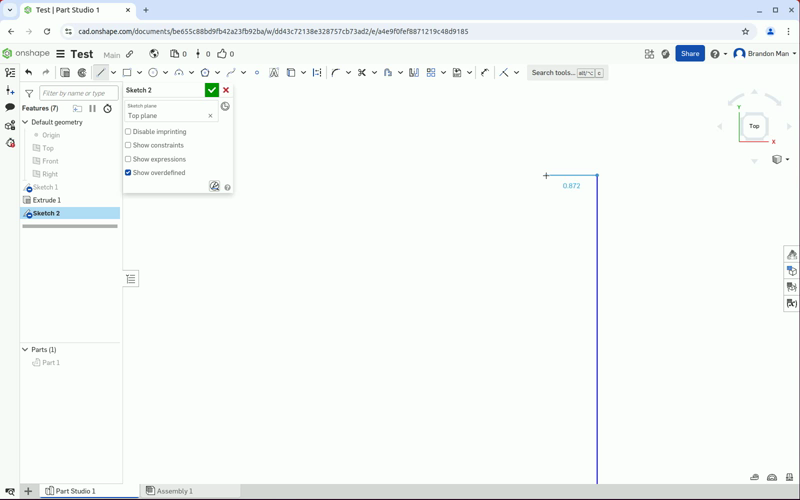
scroll(-6)
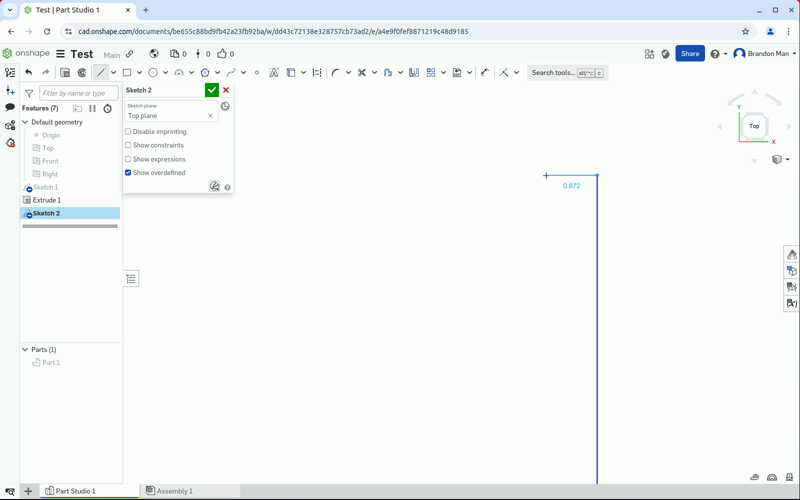
scroll(-6)
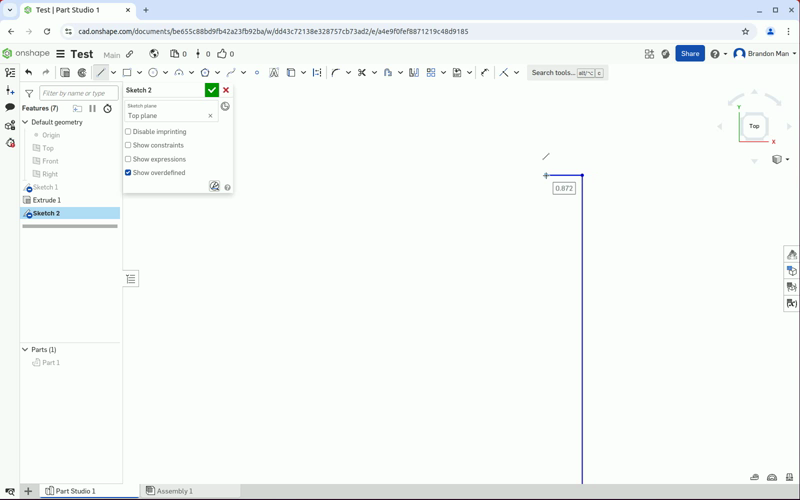
scroll(-6)
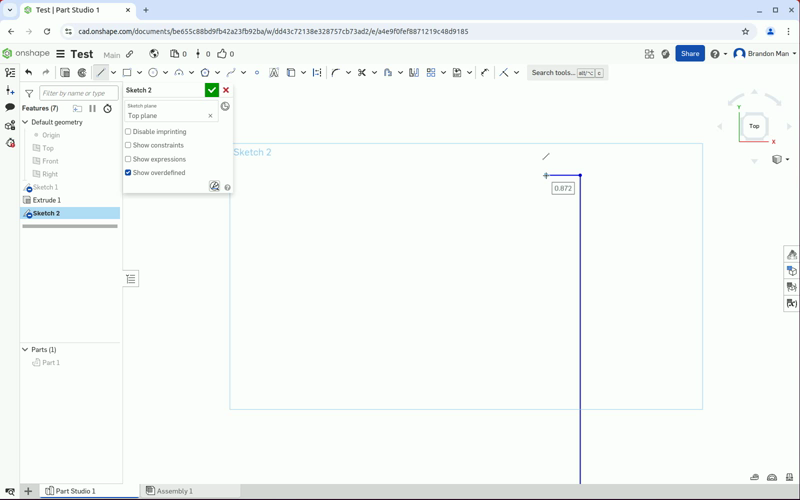
scroll(-6)
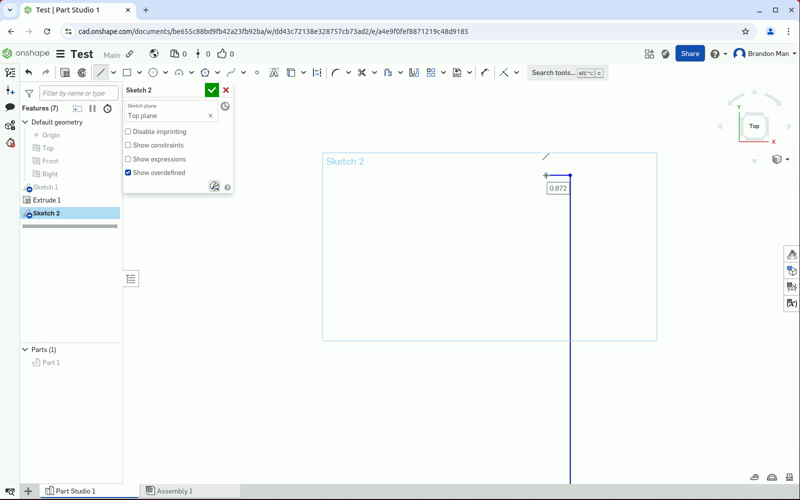
scroll(-6)
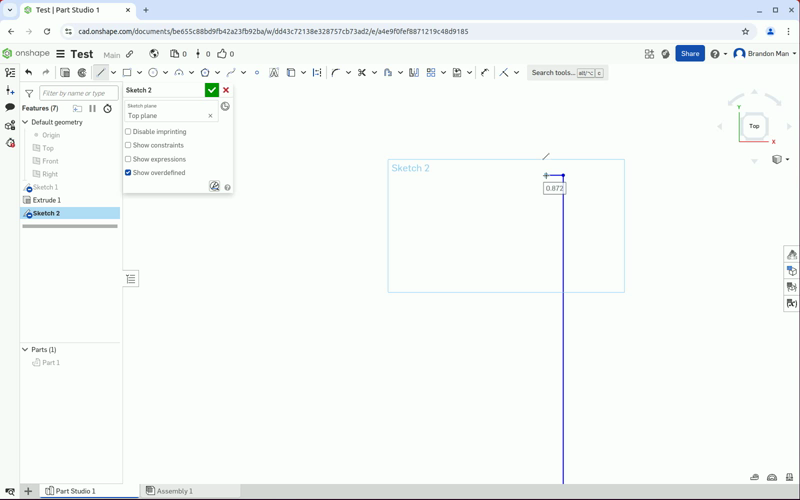
scroll(-6)
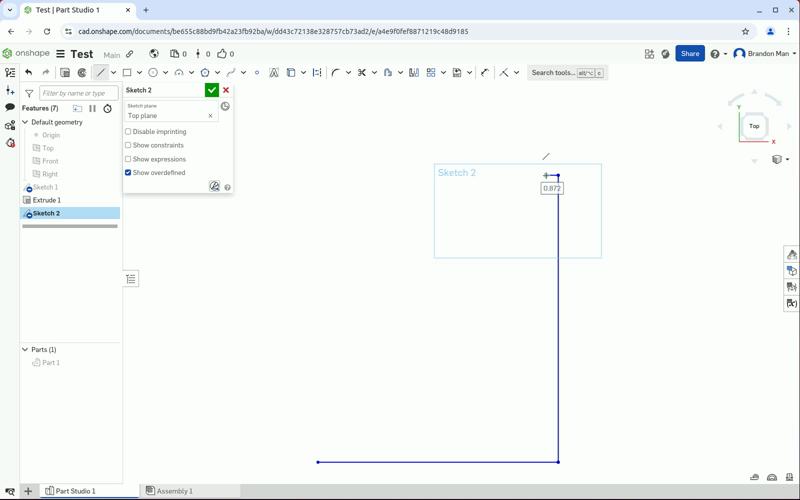
scroll(-6)
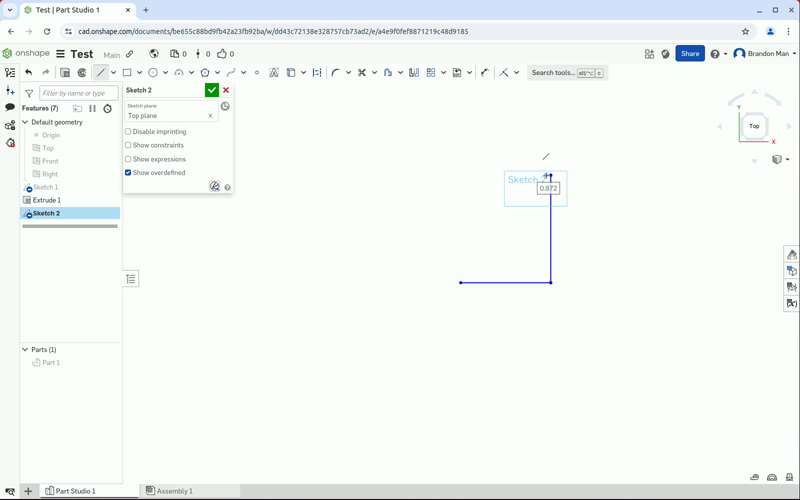
key_up(shift)
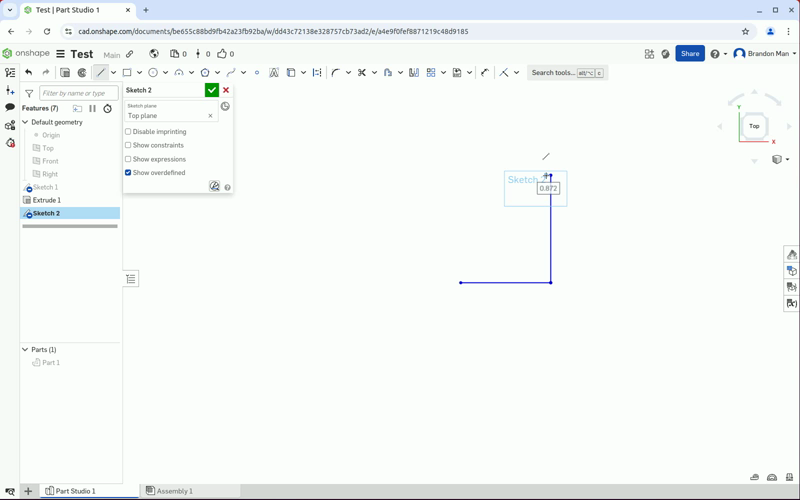
key_down(shift)
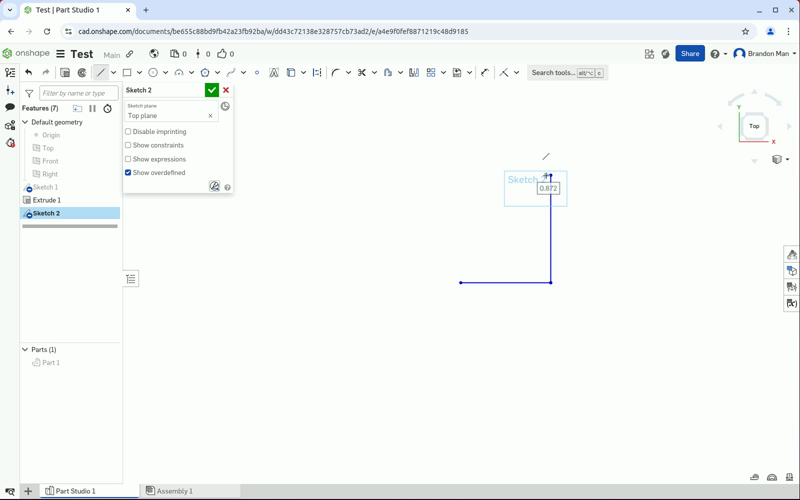
mouse_move(576, 175)
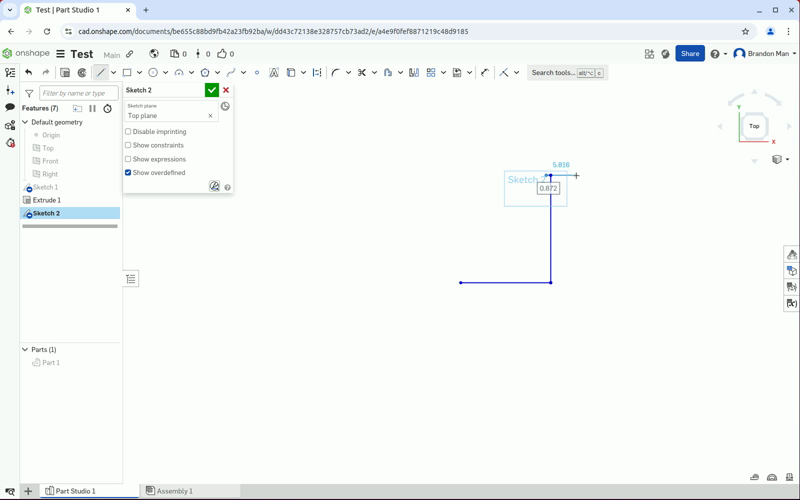
mouse_move(541, 175)
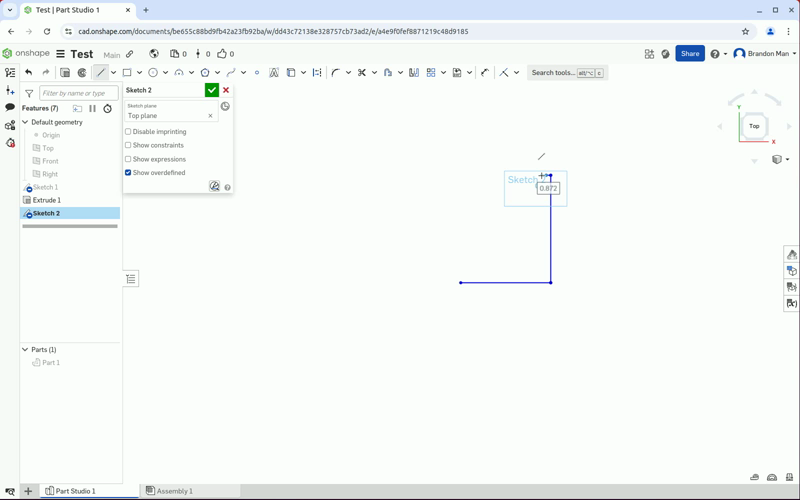
scroll(6)
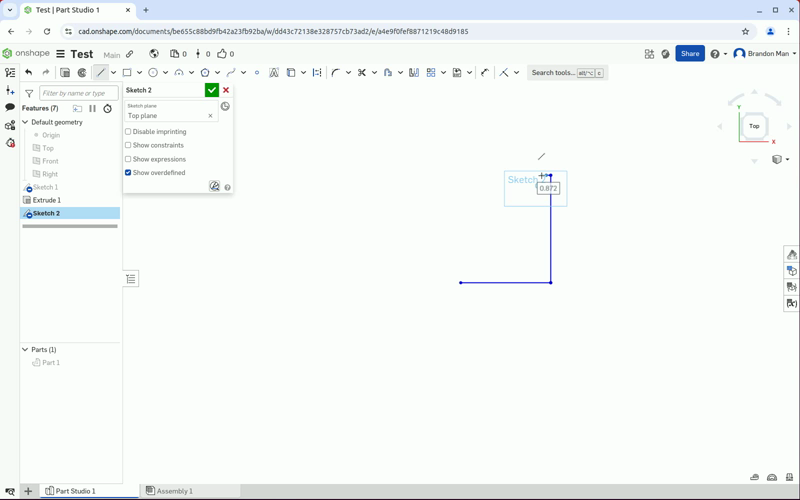
scroll(6)
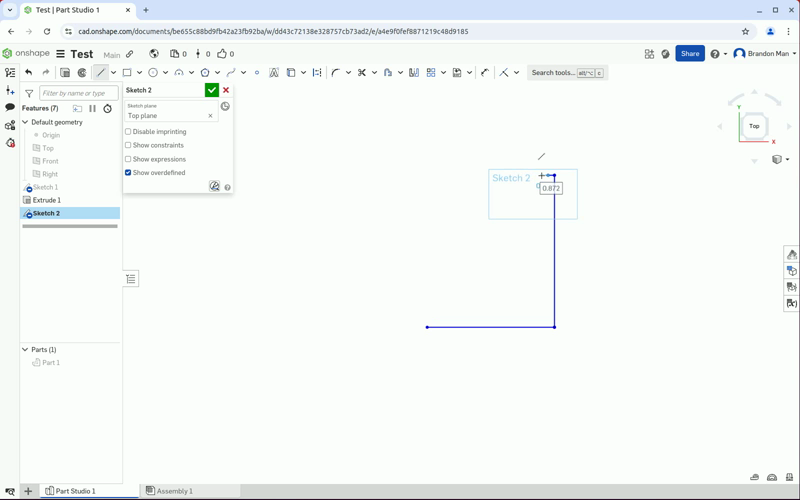
scroll(6)
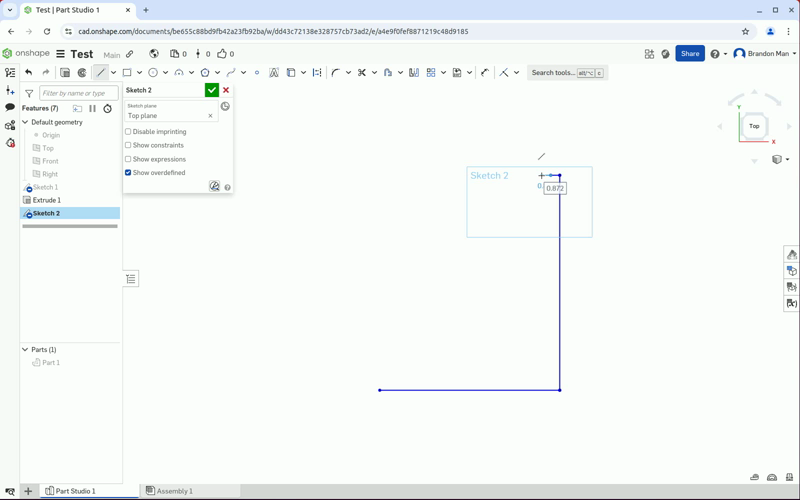
scroll(6)
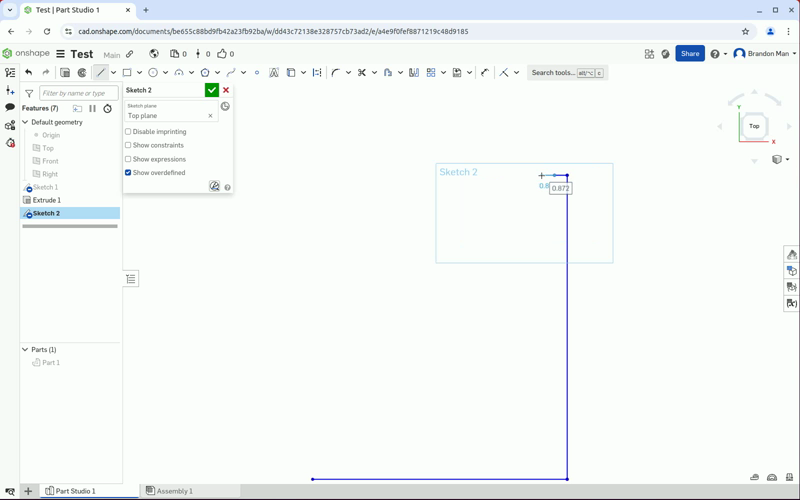
scroll(6)
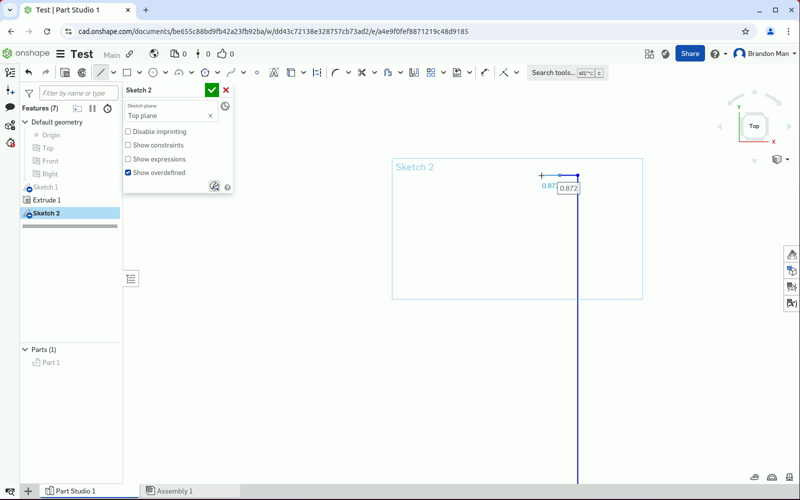
scroll(6)
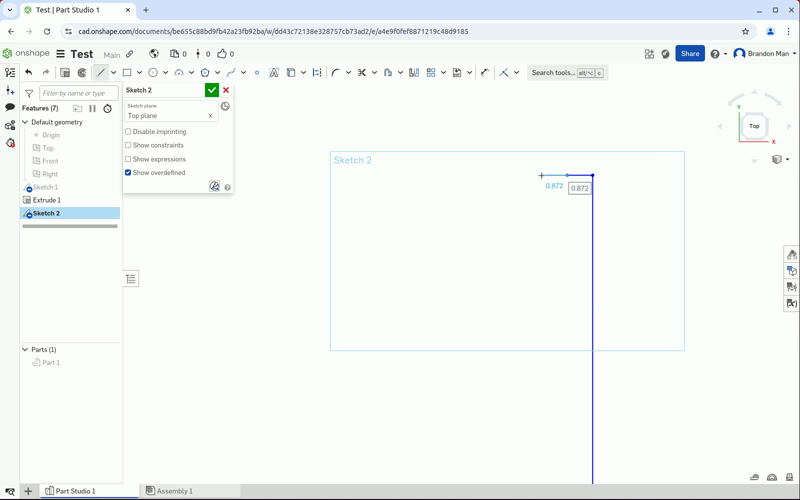
scroll(6)
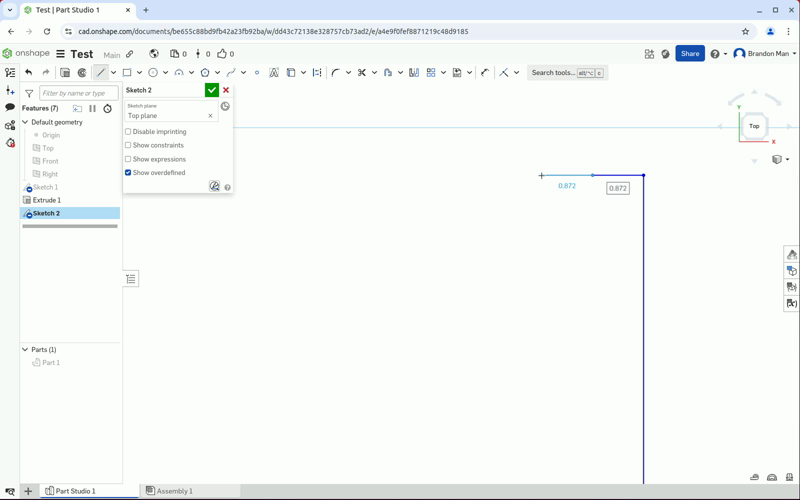
click(541, 175)
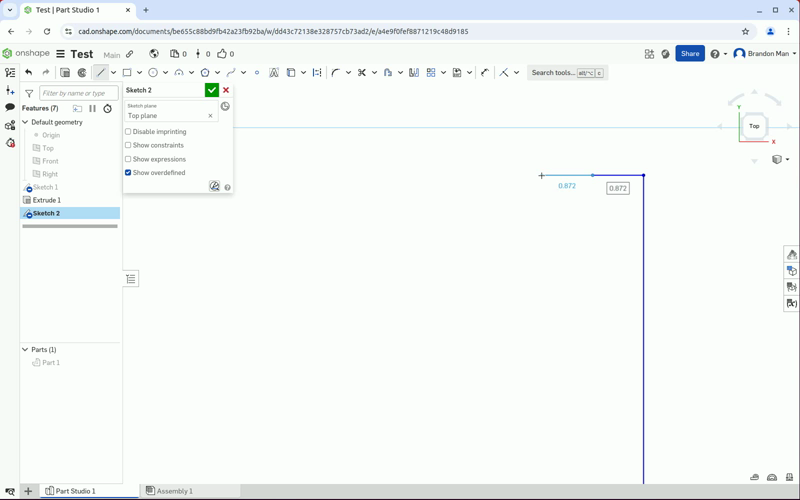
scroll(-6)
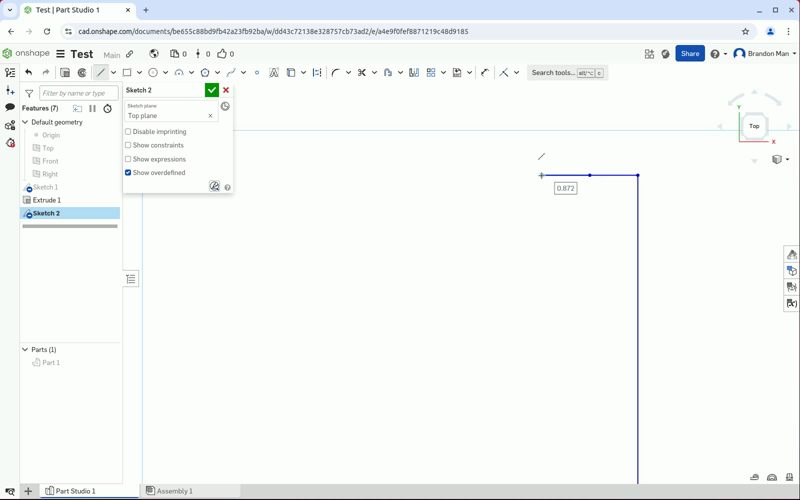
scroll(-6)
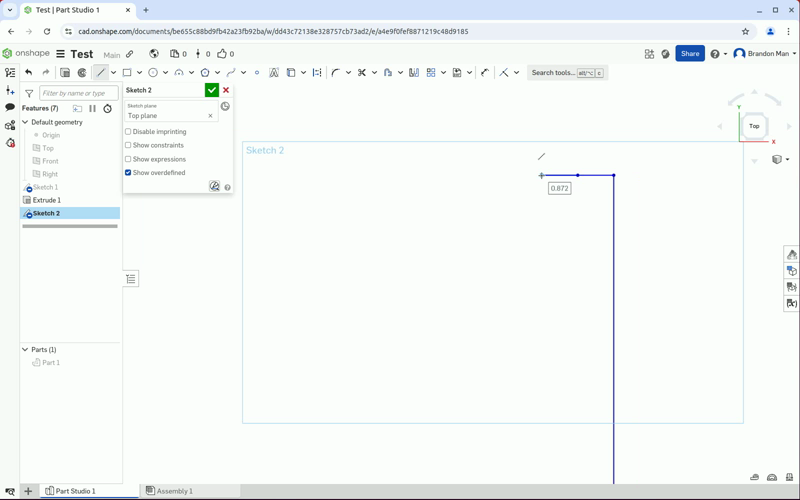
scroll(-6)
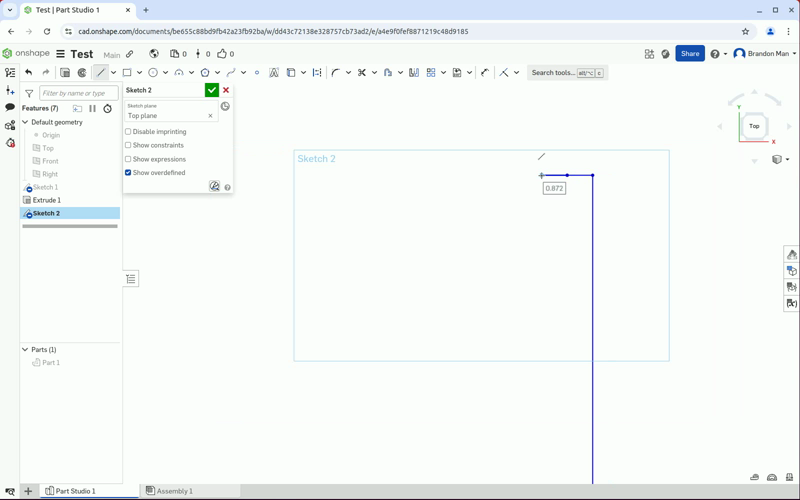
scroll(-6)
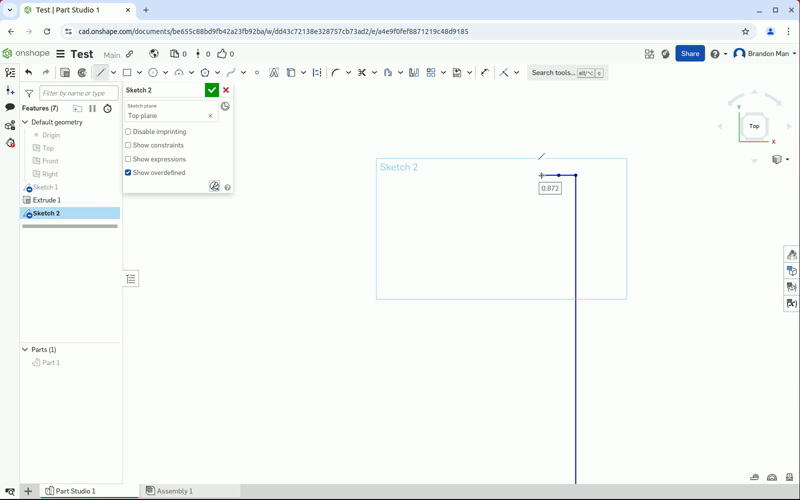
scroll(-6)
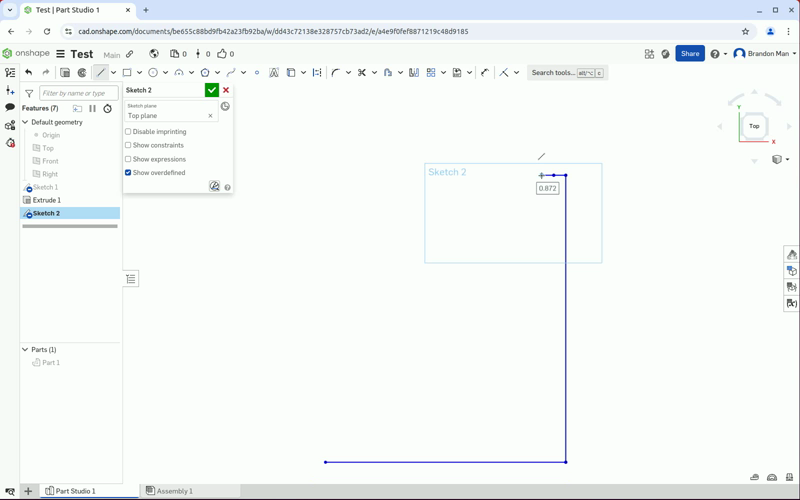
scroll(-6)
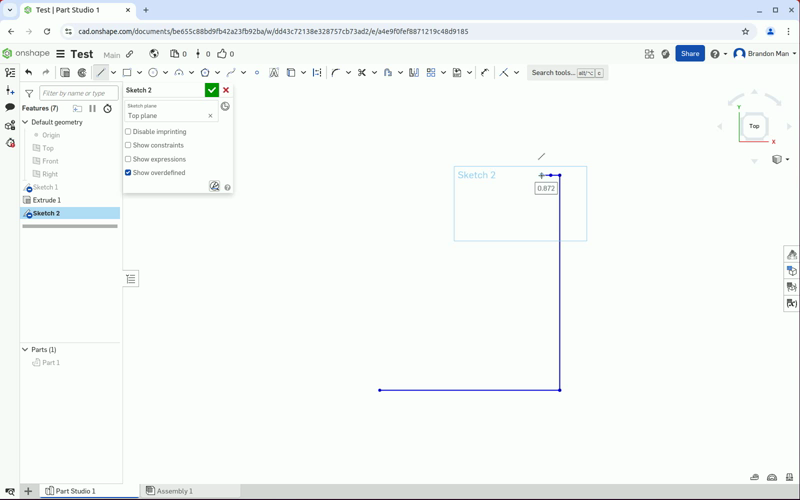
scroll(-6)
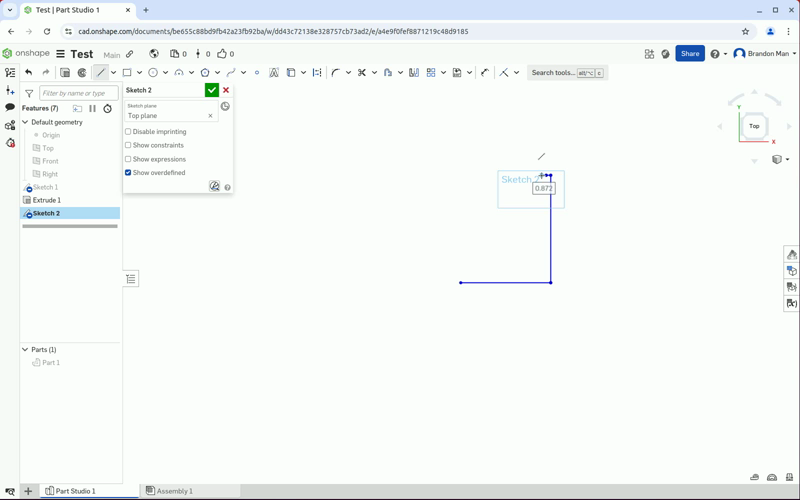
key_up(shift)
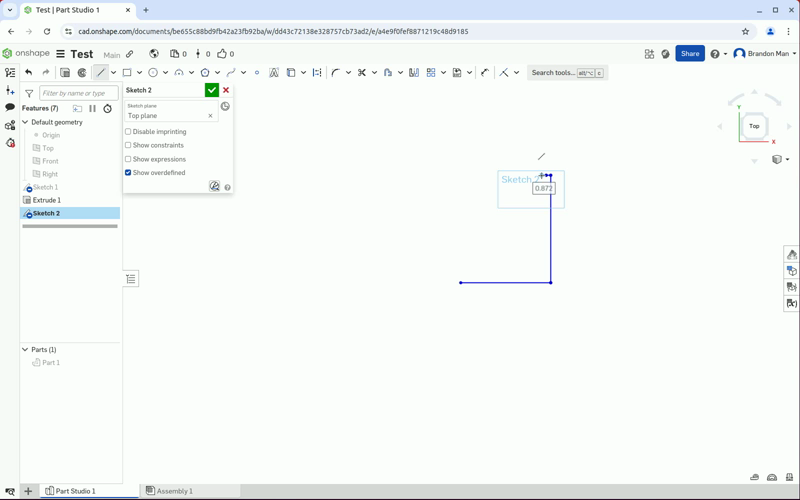
key(esc)
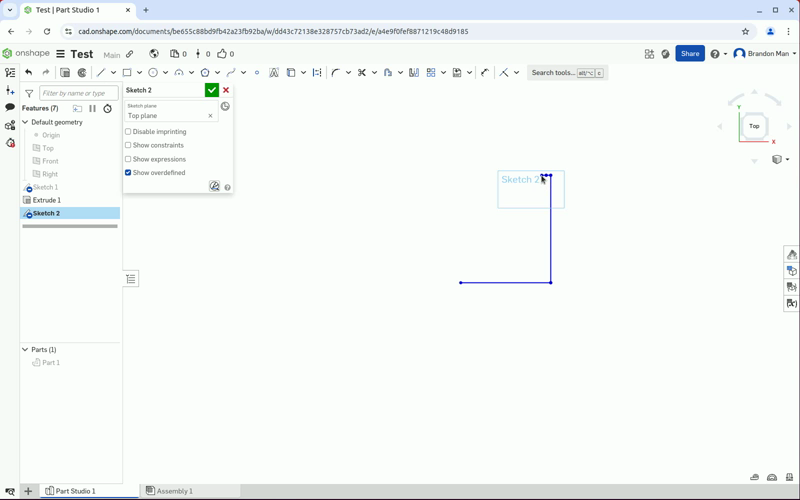
key(a)
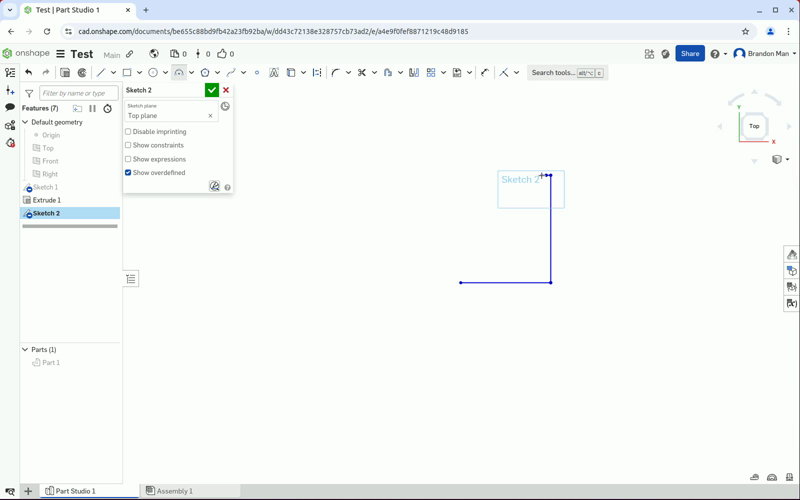
mouse_move(541, 175)
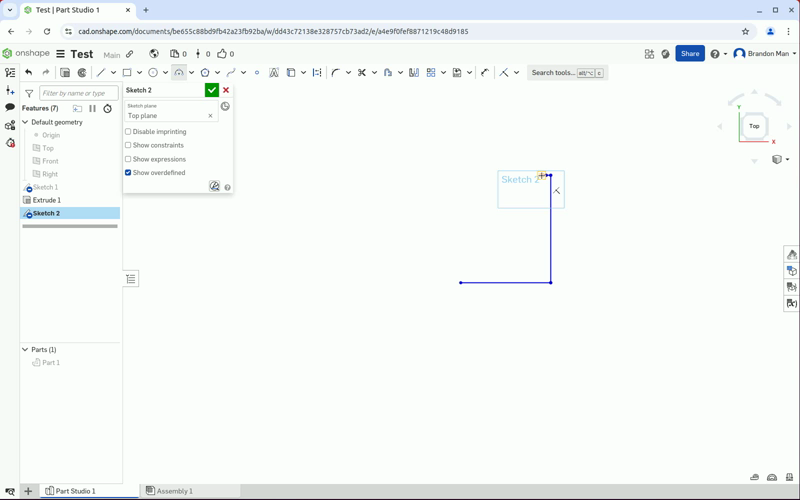
click(541, 175)
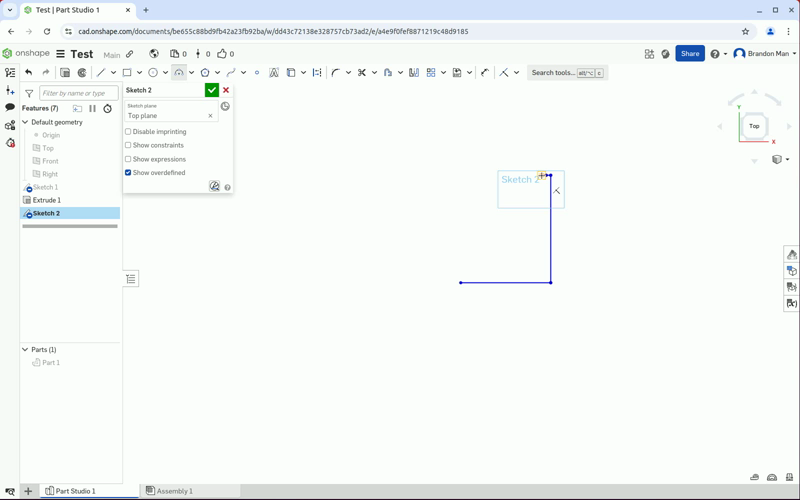
key_down(shift)
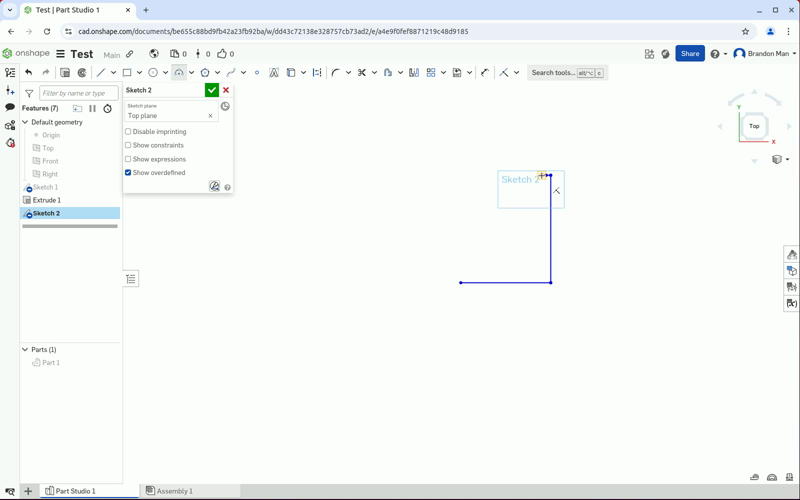
mouse_move(534, 175)
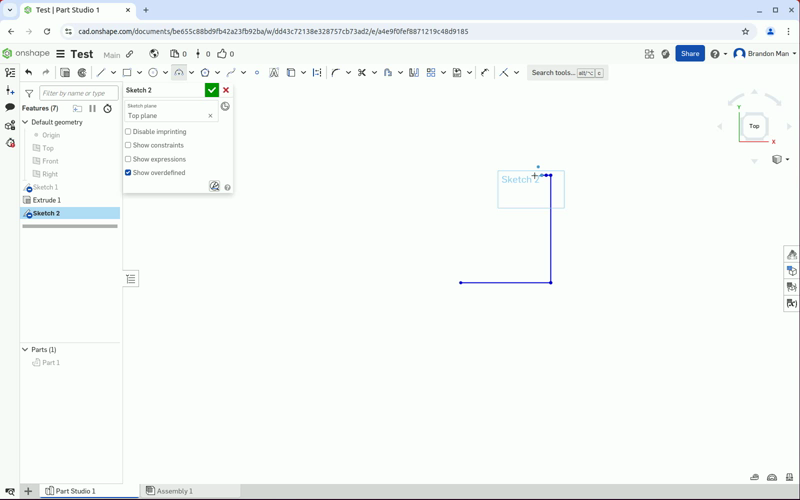
scroll(6)
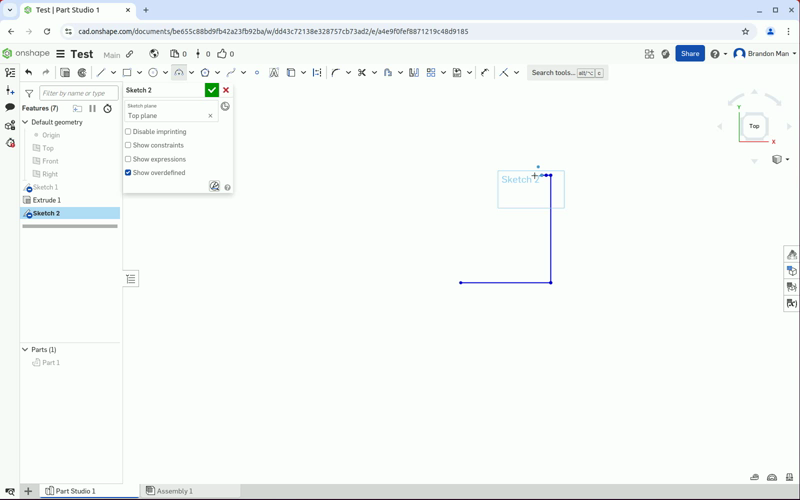
scroll(6)
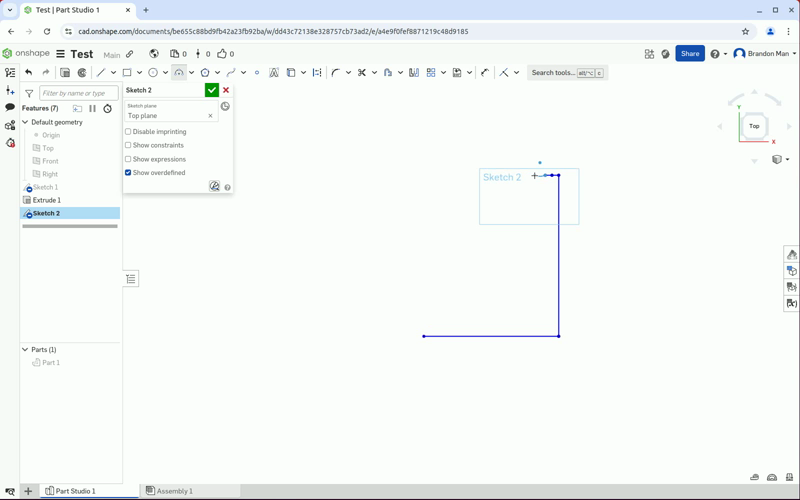
scroll(6)
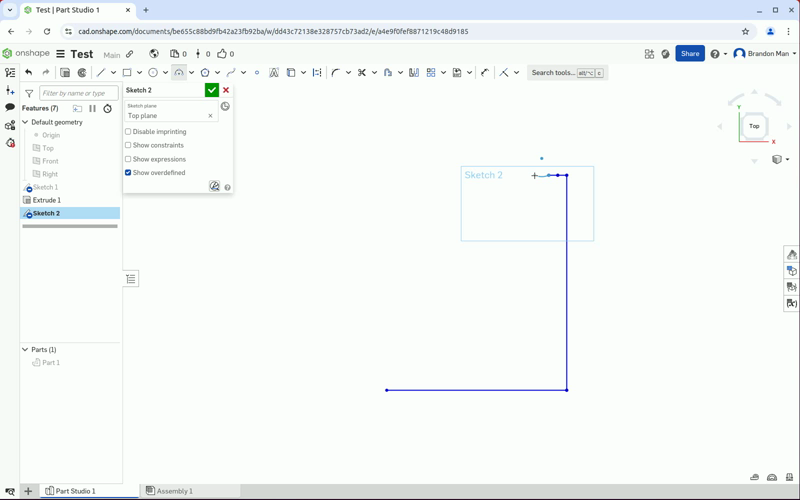
scroll(6)
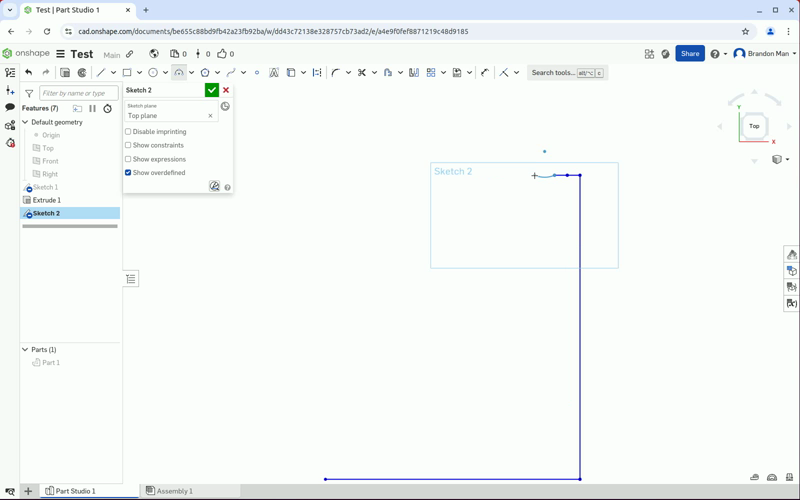
scroll(6)
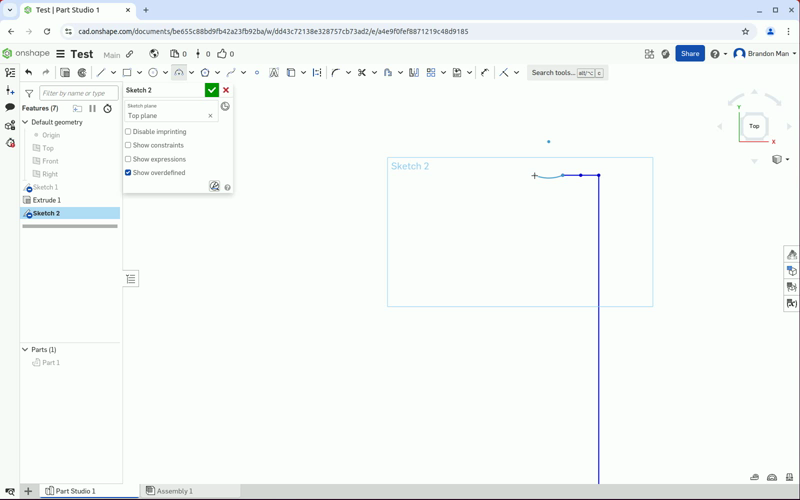
scroll(6)
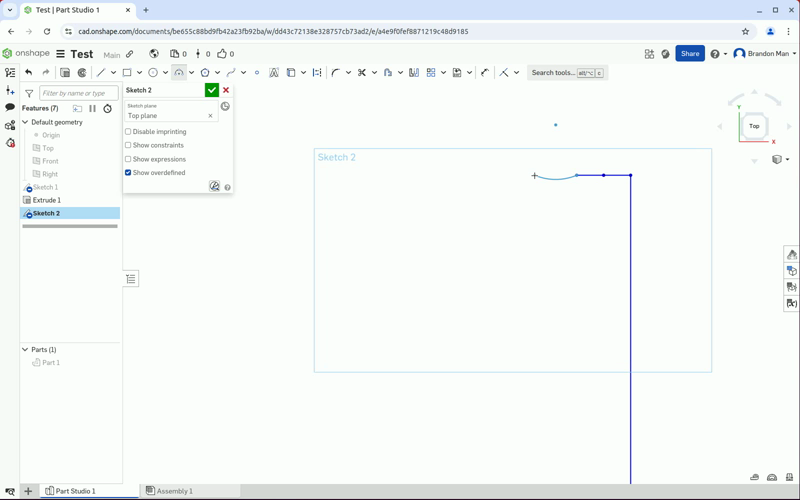
scroll(6)
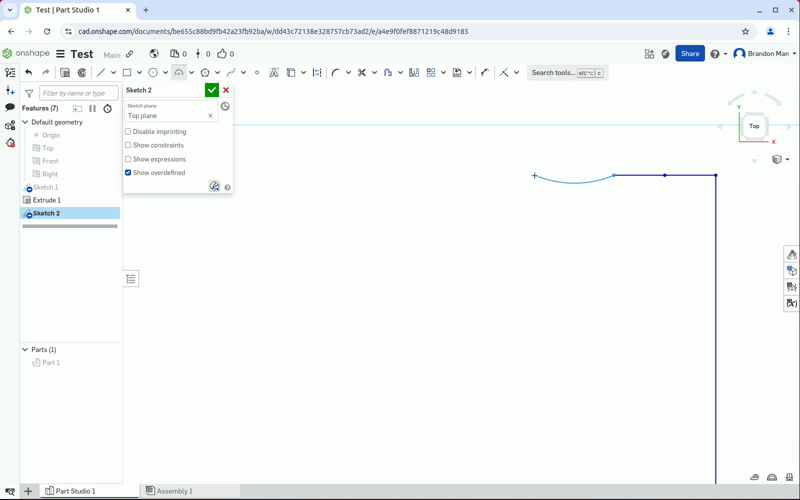
click(534, 175)
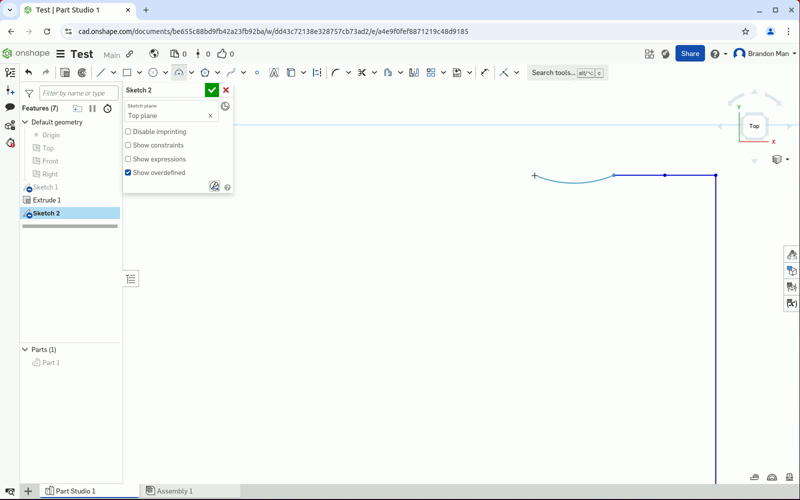
scroll(-6)
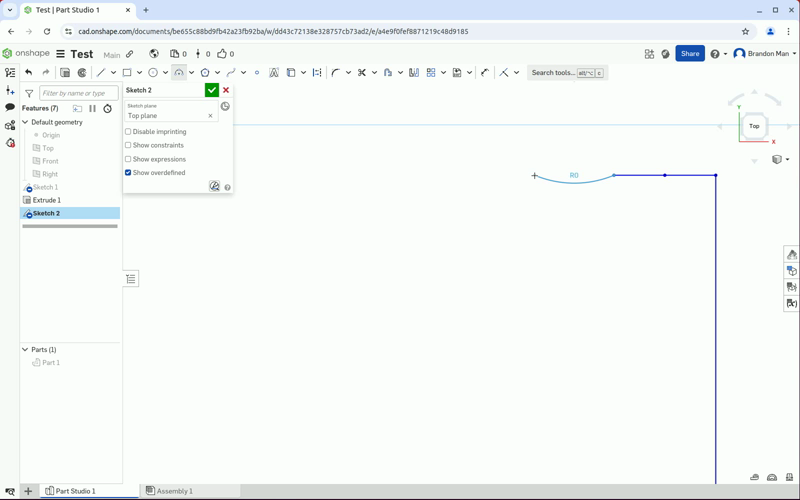
scroll(-6)
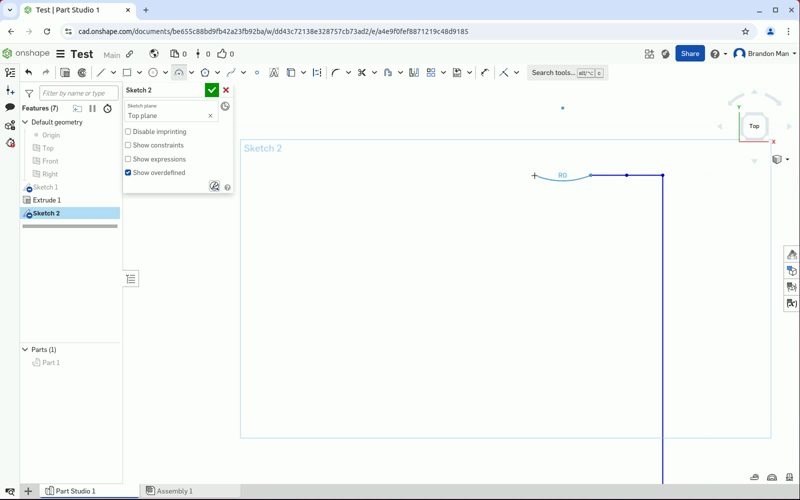
scroll(-6)
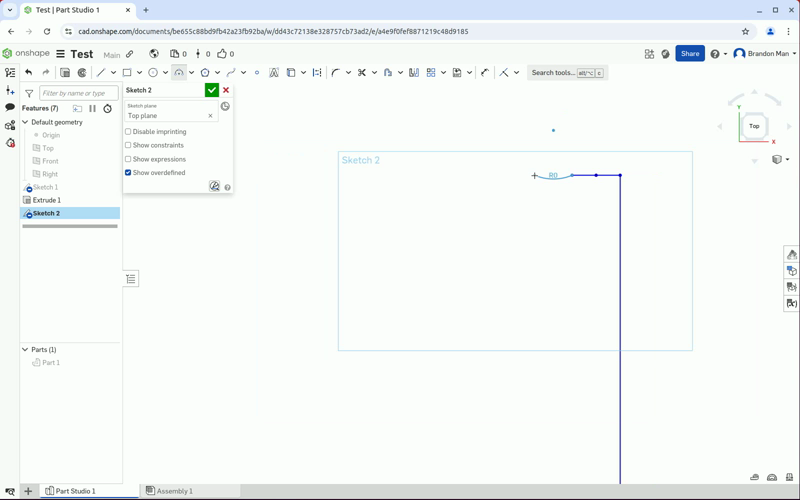
scroll(-6)
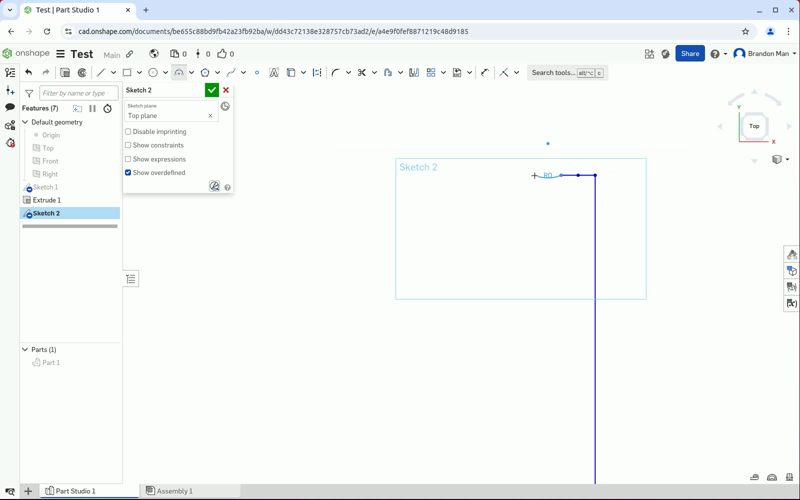
scroll(-6)
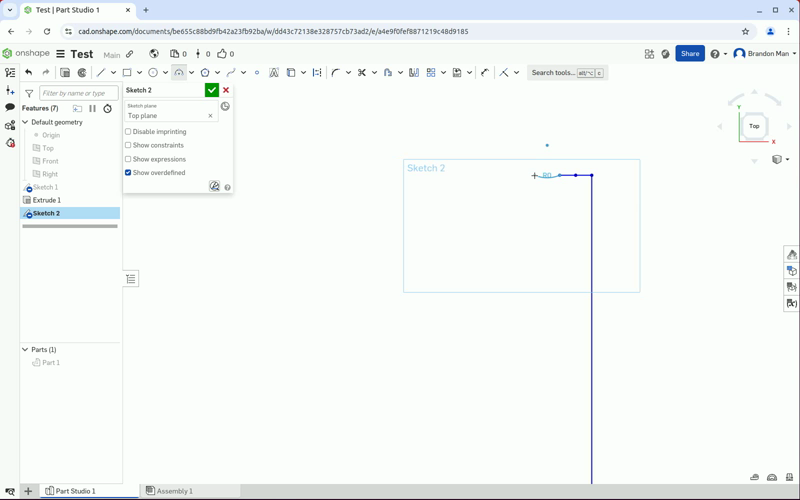
scroll(-6)
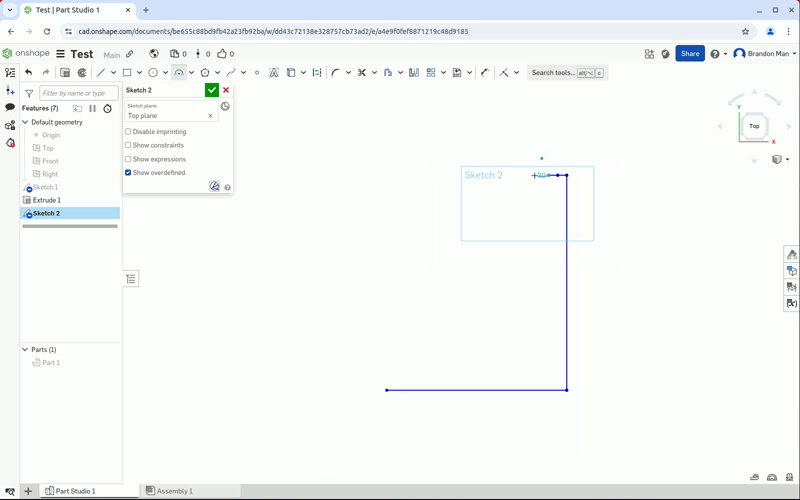
scroll(-6)
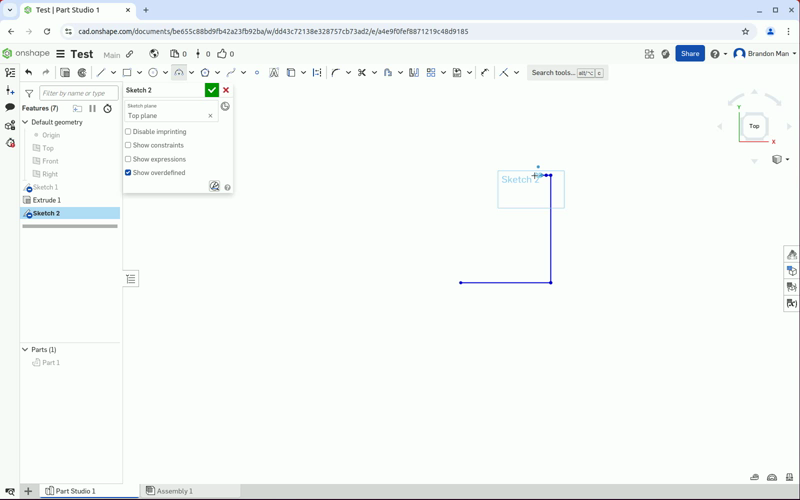
mouse_move(537, 178)
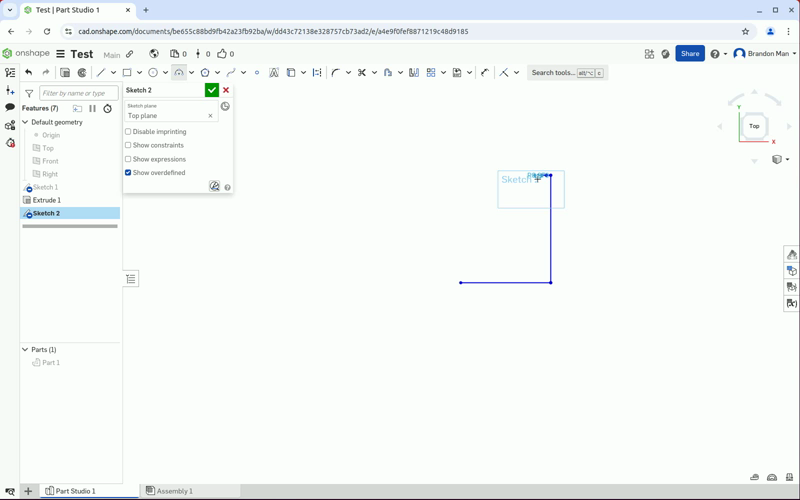
scroll(6)
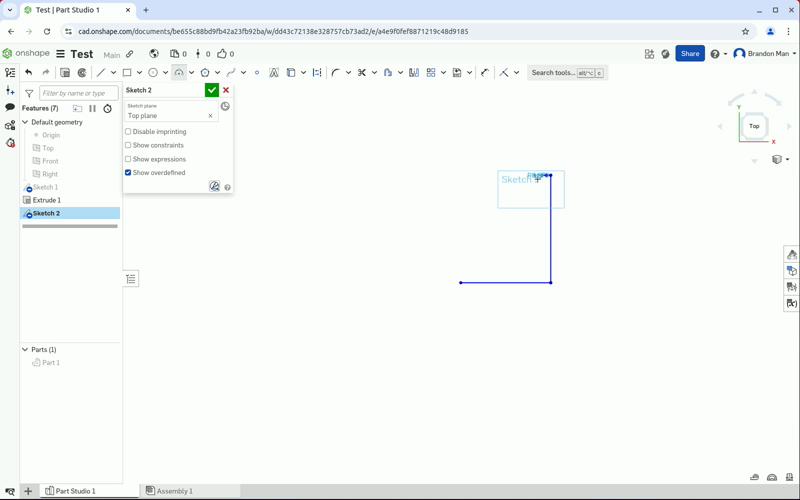
scroll(6)
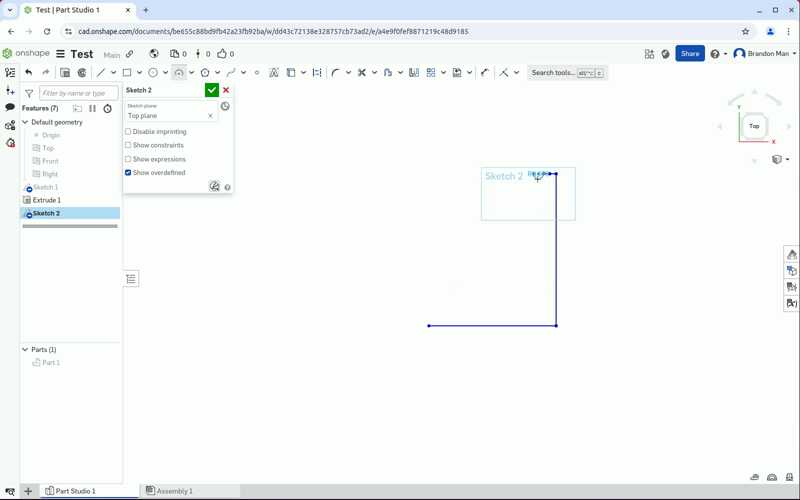
scroll(6)
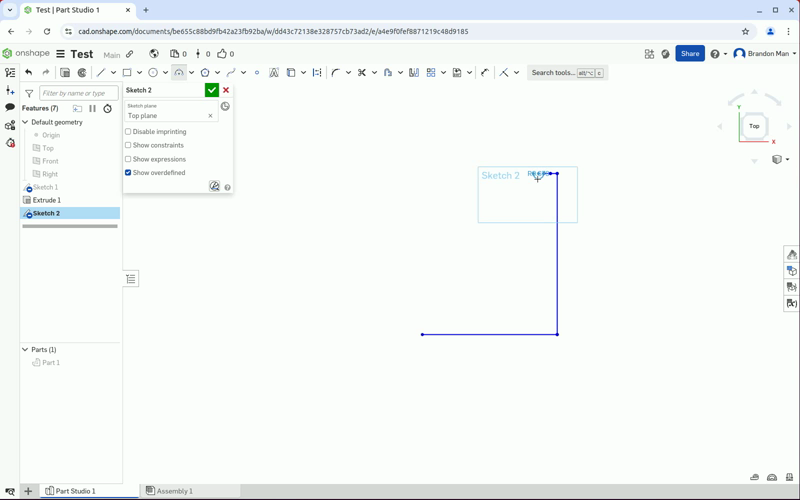
scroll(6)
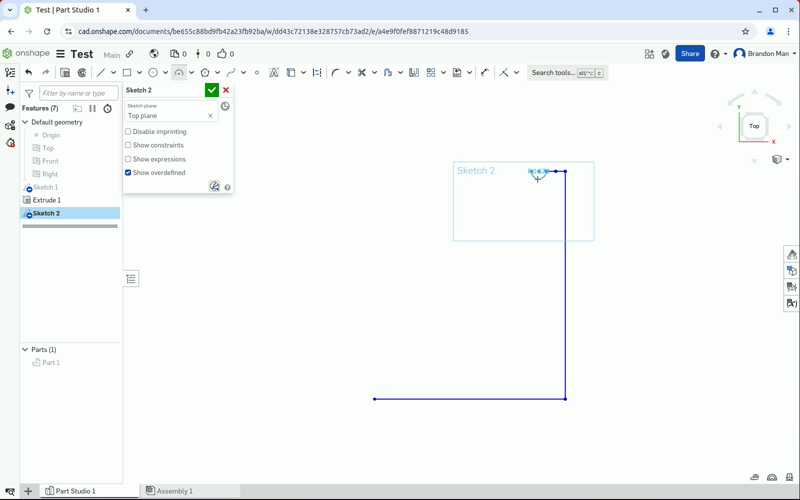
scroll(6)
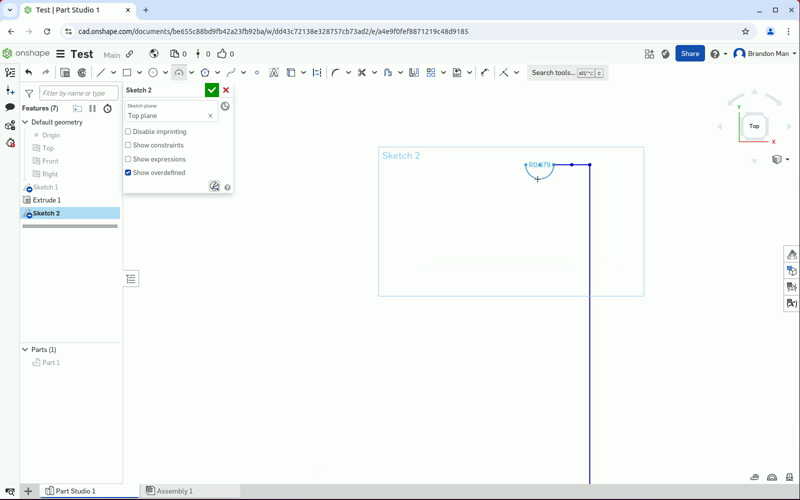
scroll(6)
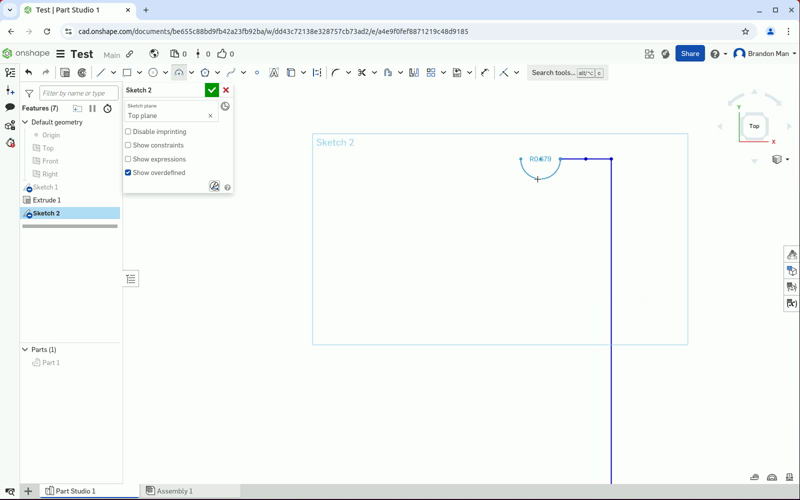
scroll(6)
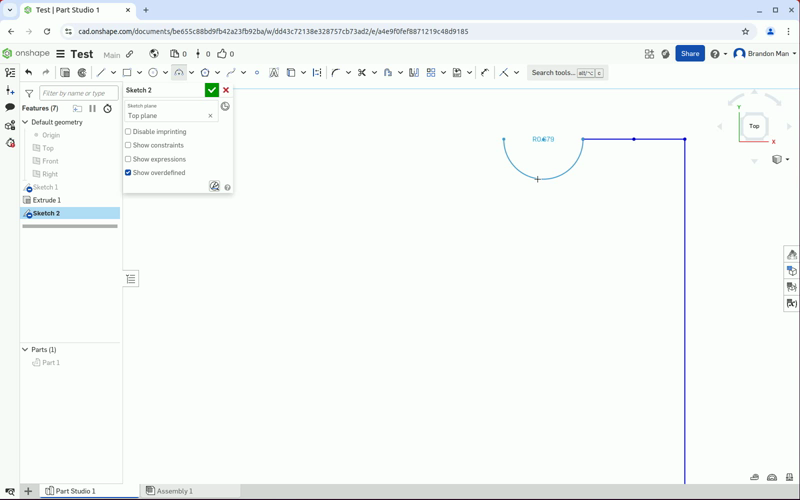
click(537, 178)
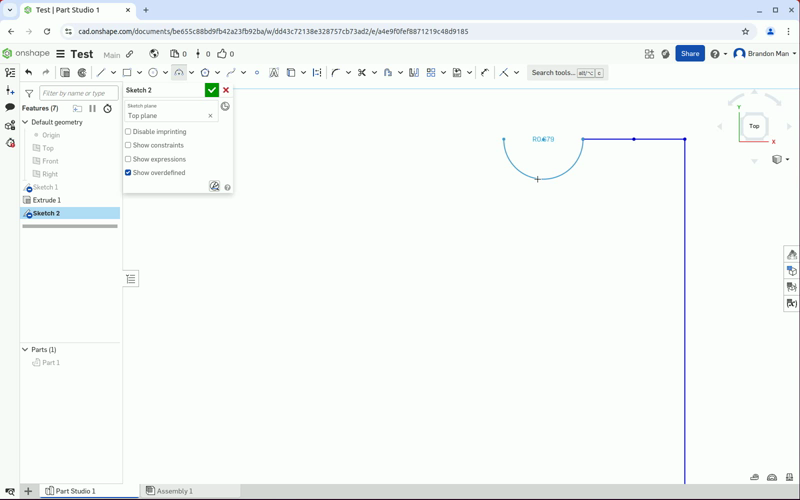
scroll(-6)
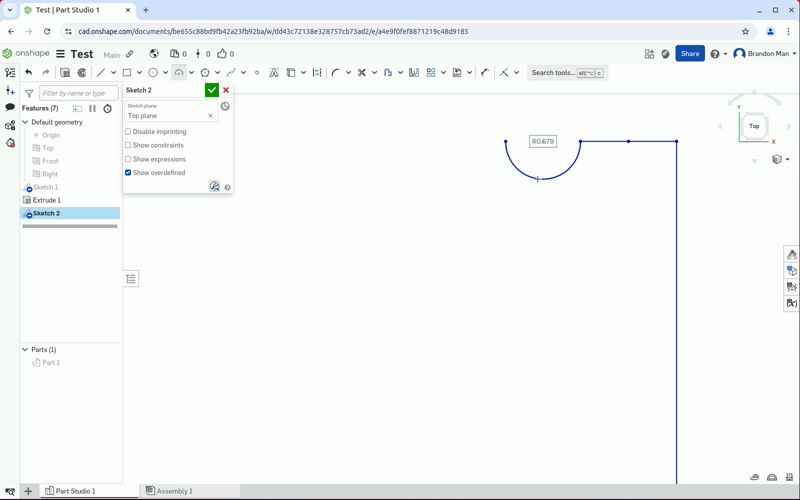
scroll(-6)
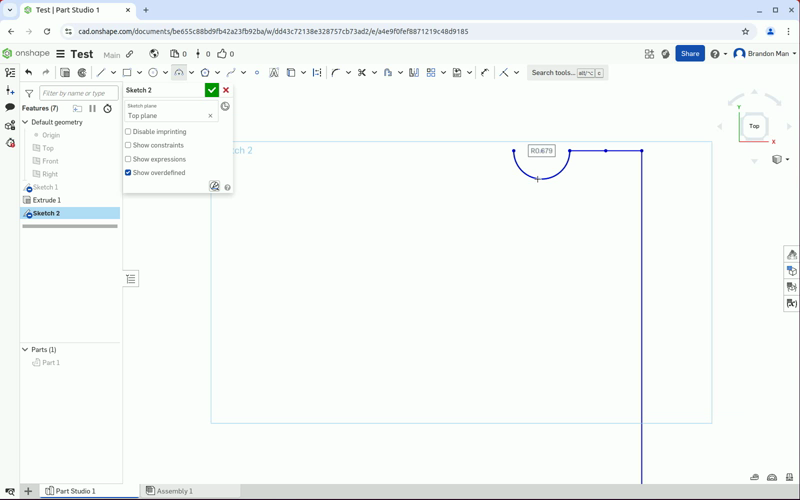
scroll(-6)
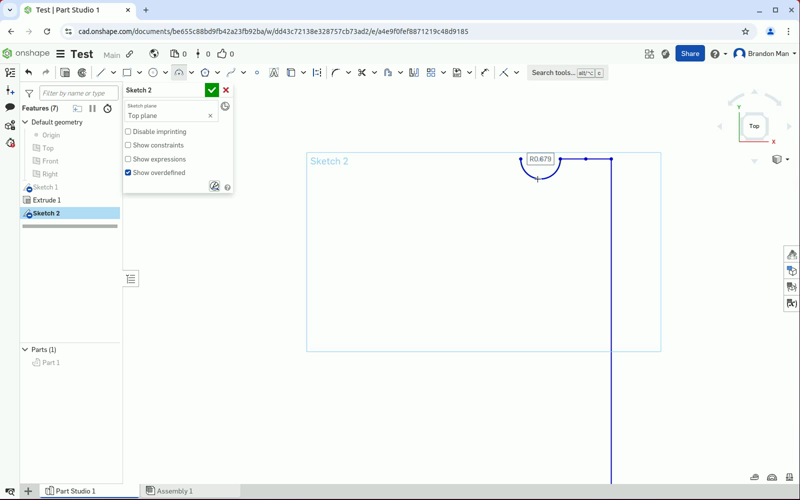
scroll(-6)
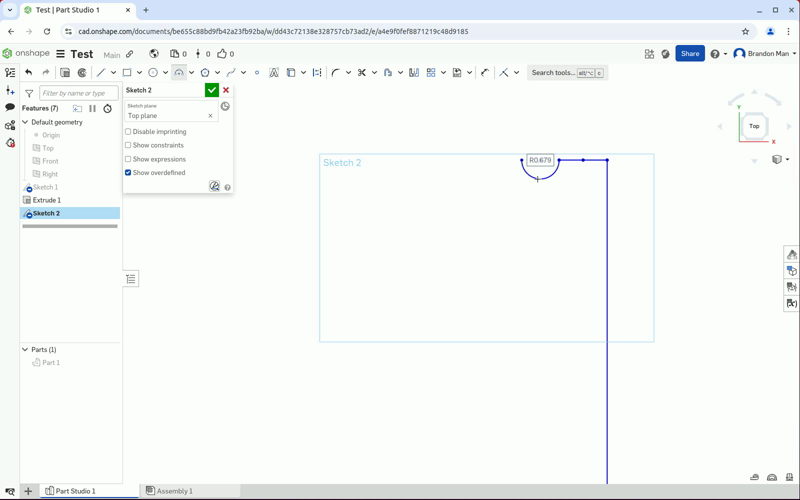
scroll(-6)
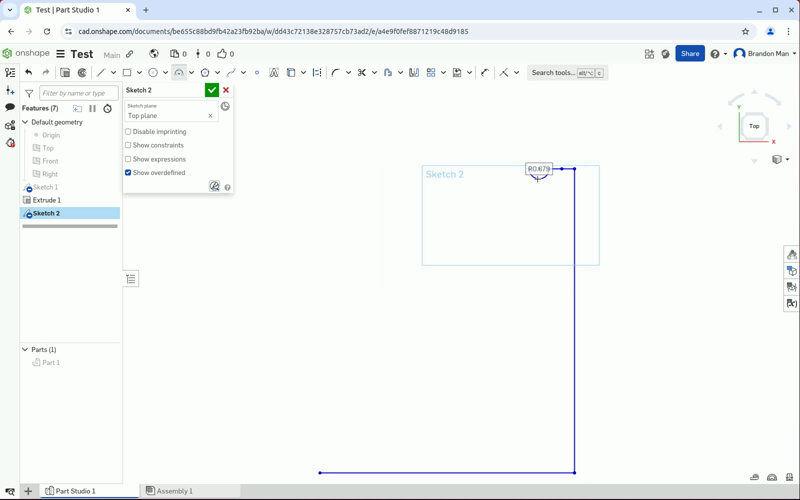
scroll(-6)
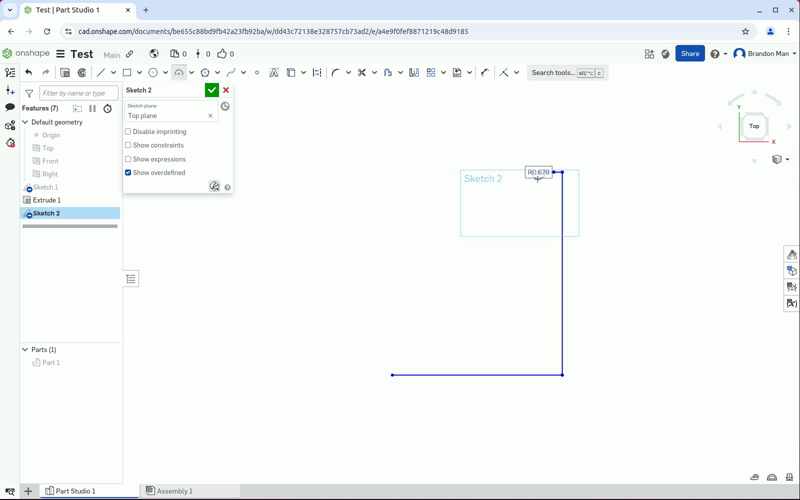
scroll(-6)
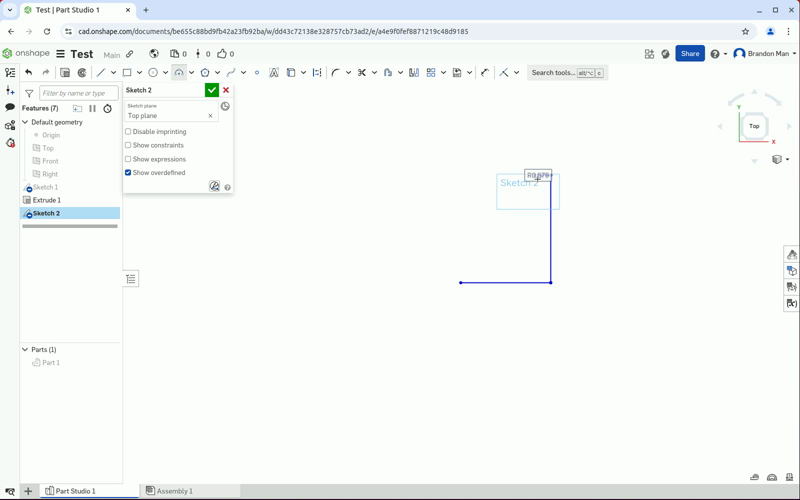
key_up(shift)
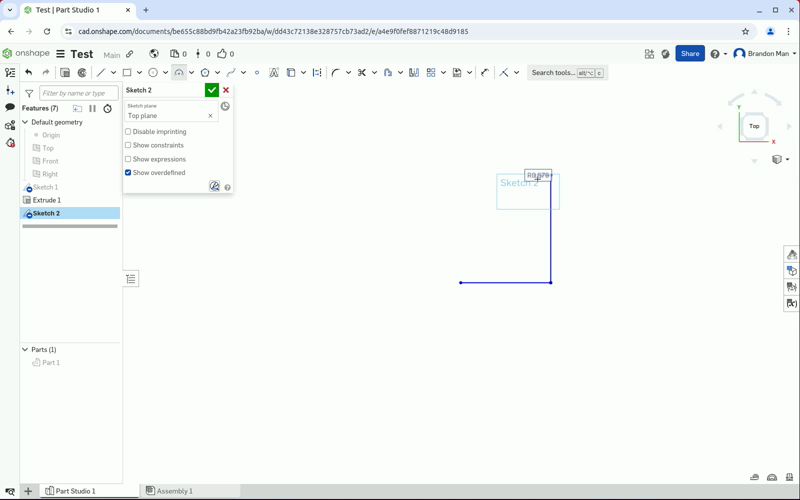
key(esc)
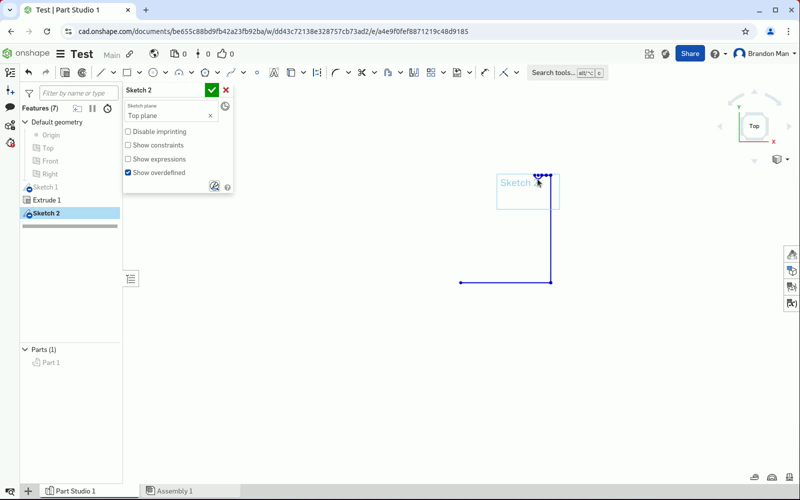
key(l)
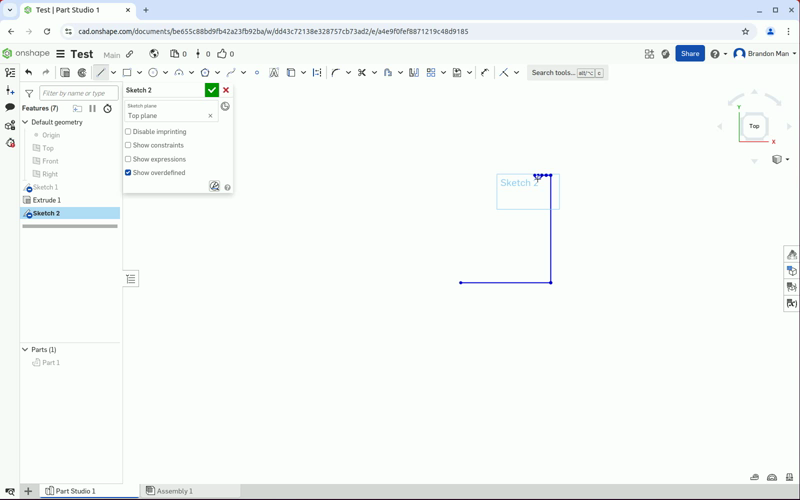
mouse_move(534, 175)
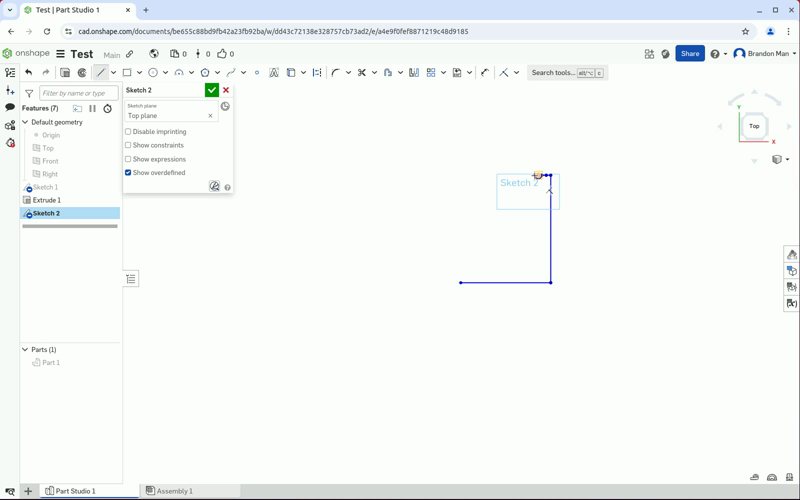
scroll(6)
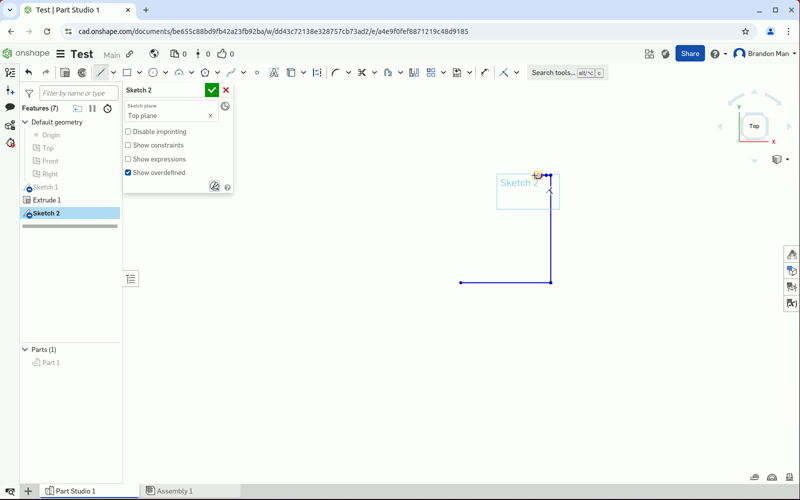
scroll(6)
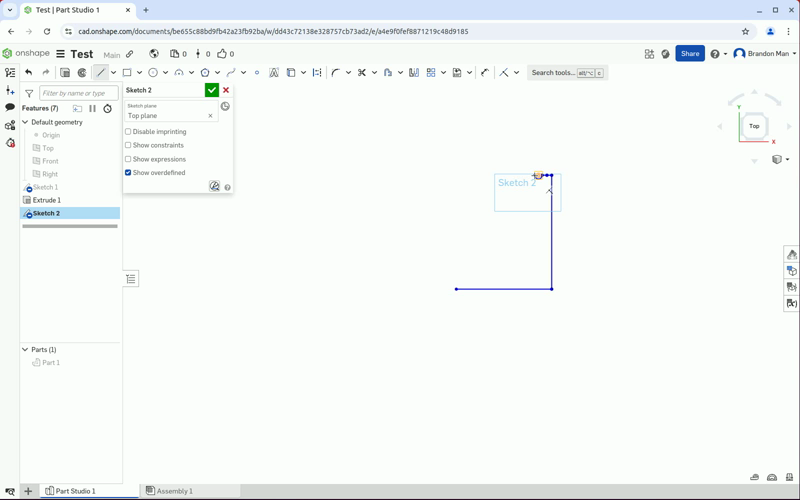
scroll(6)
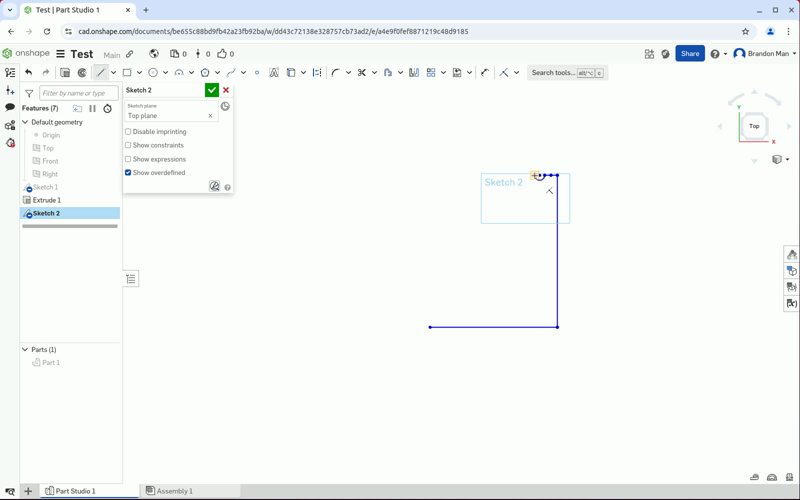
scroll(6)
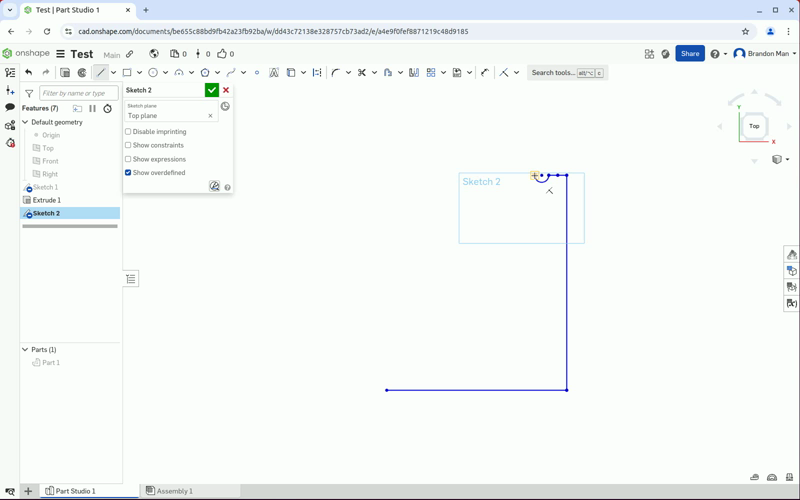
scroll(6)
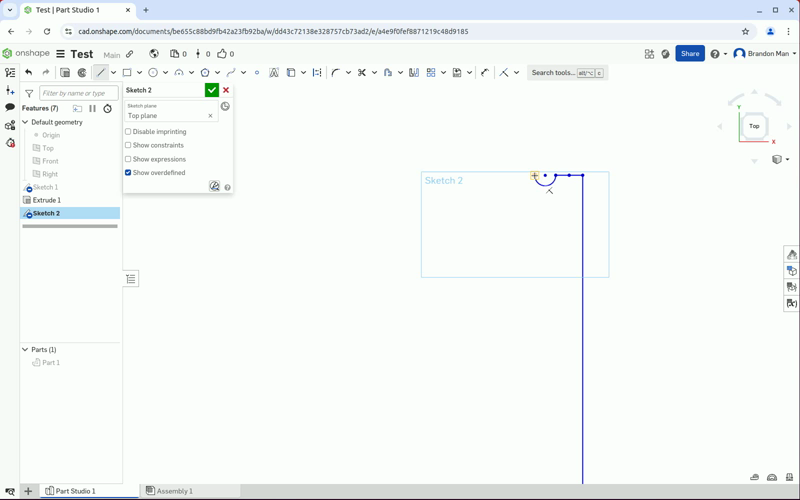
scroll(6)
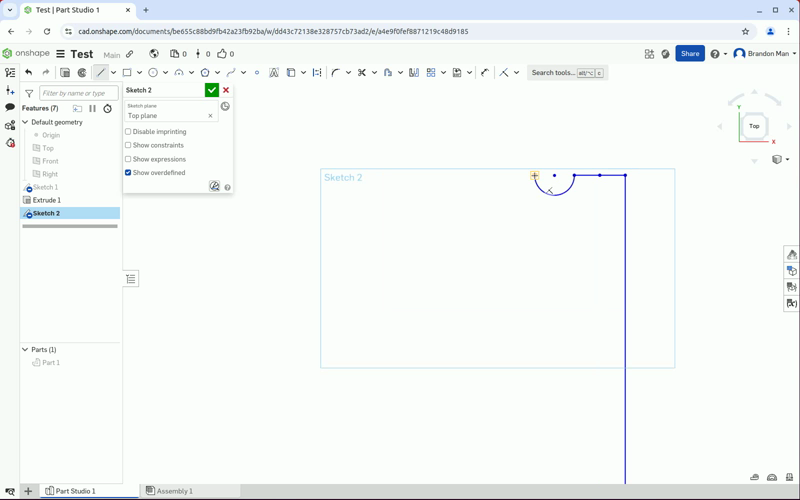
scroll(6)
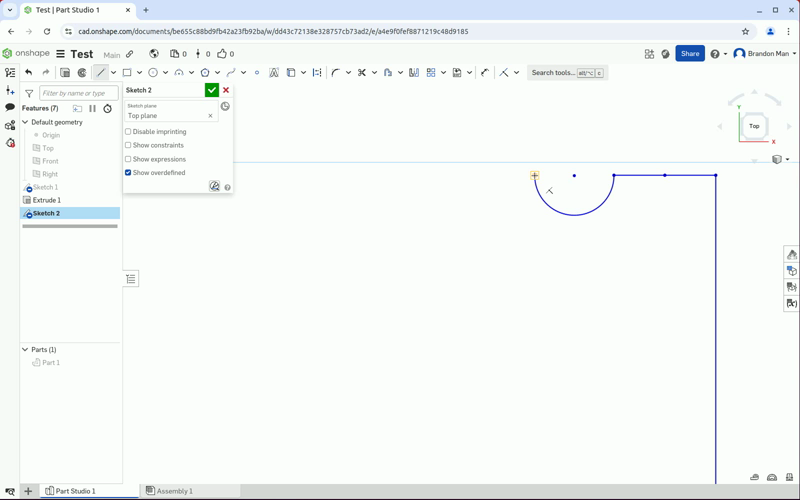
click(534, 175)
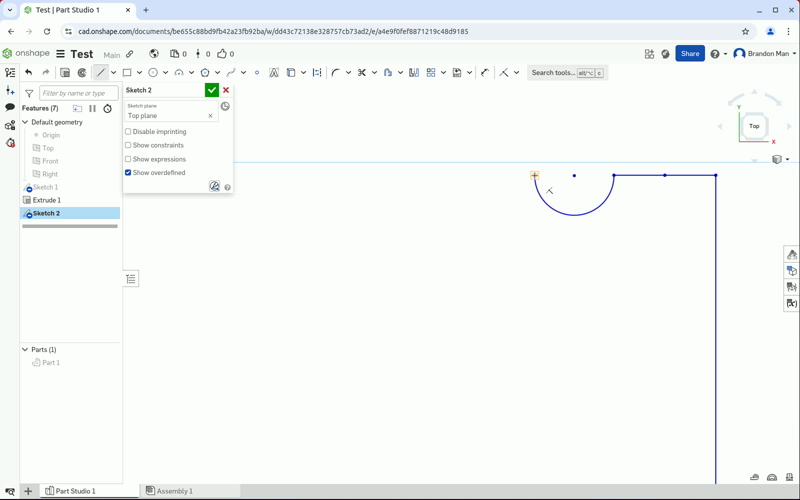
scroll(-6)
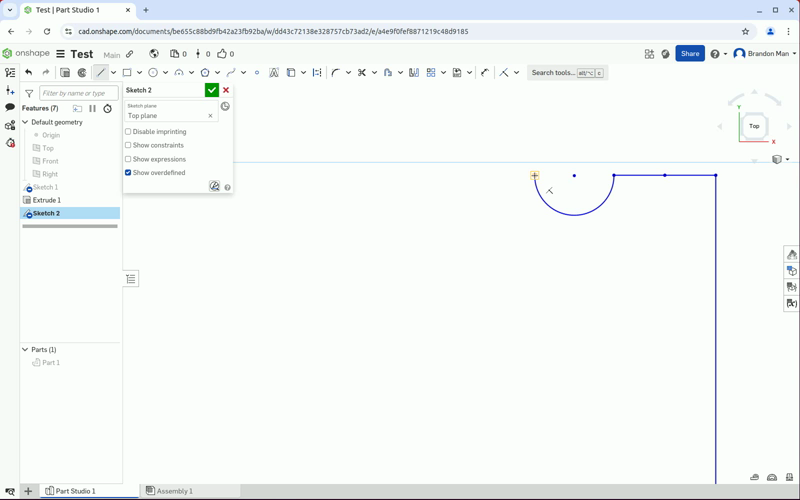
scroll(-6)
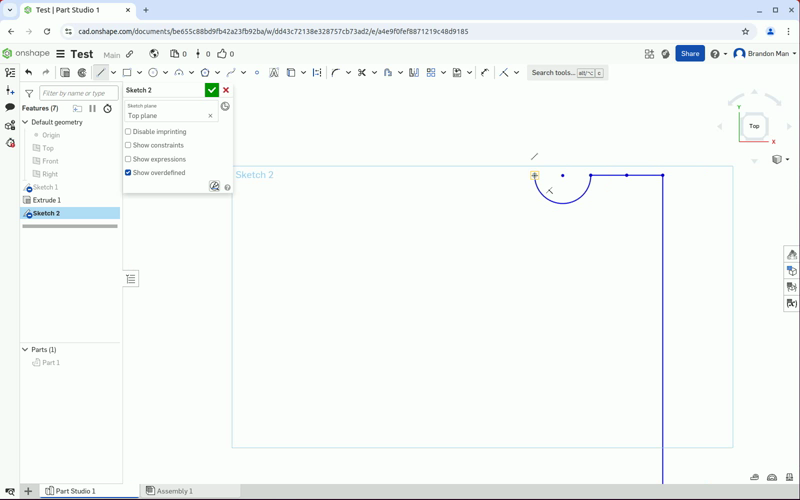
scroll(-6)
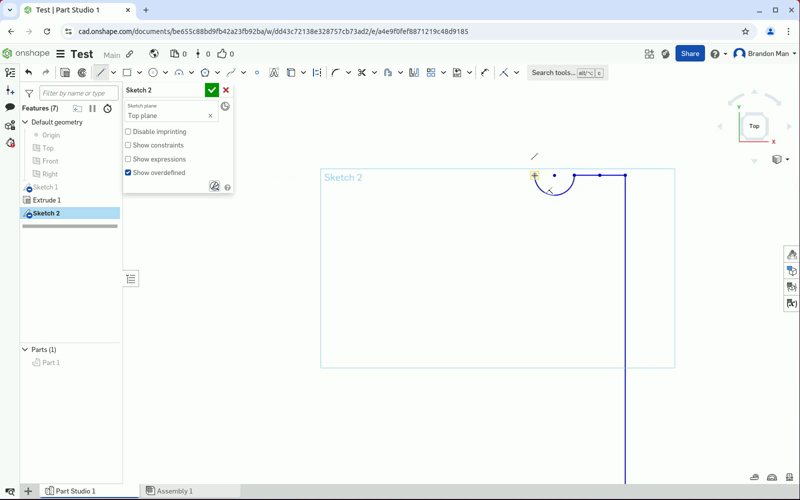
scroll(-6)
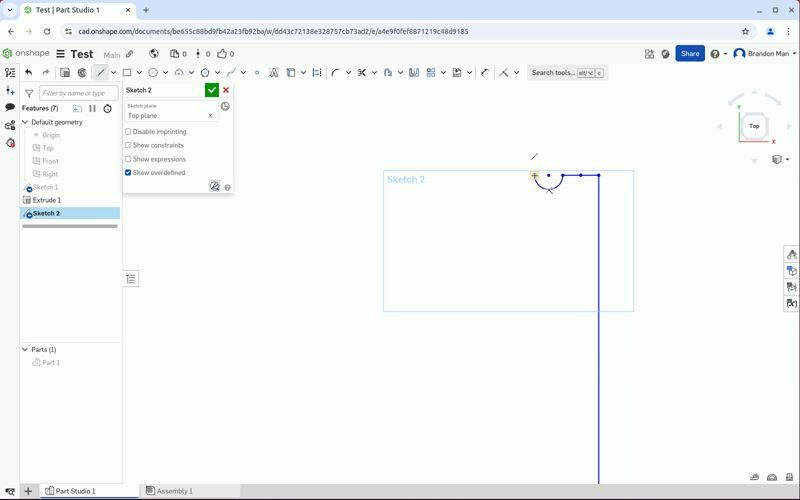
scroll(-6)
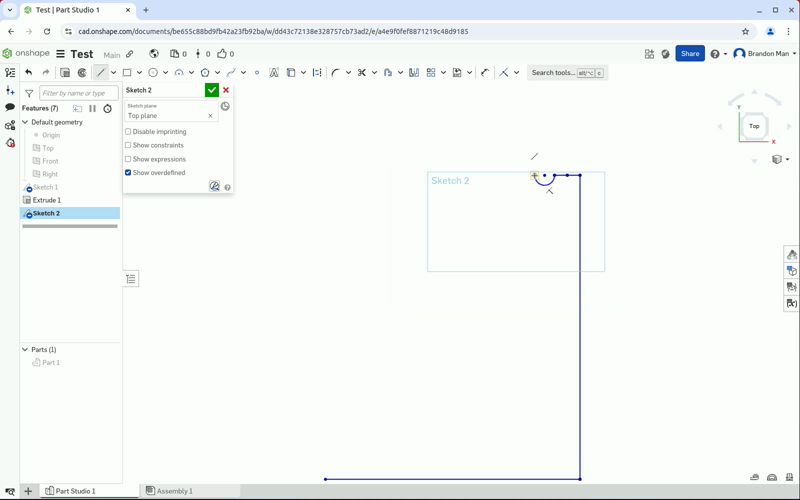
scroll(-6)
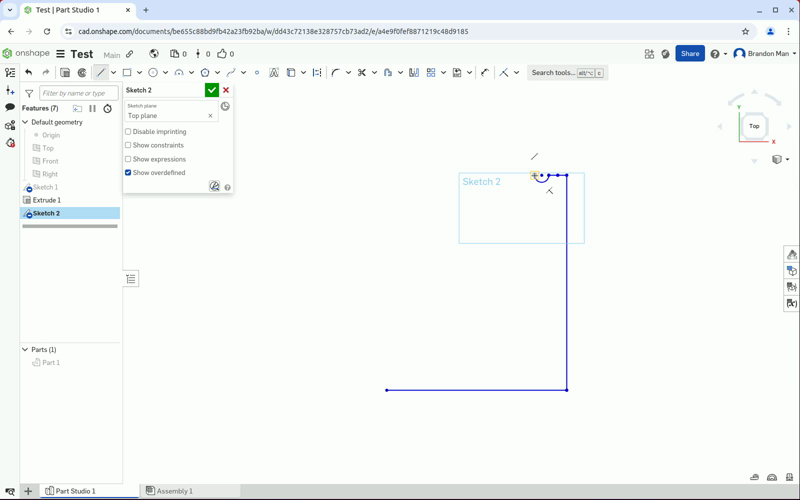
scroll(-6)
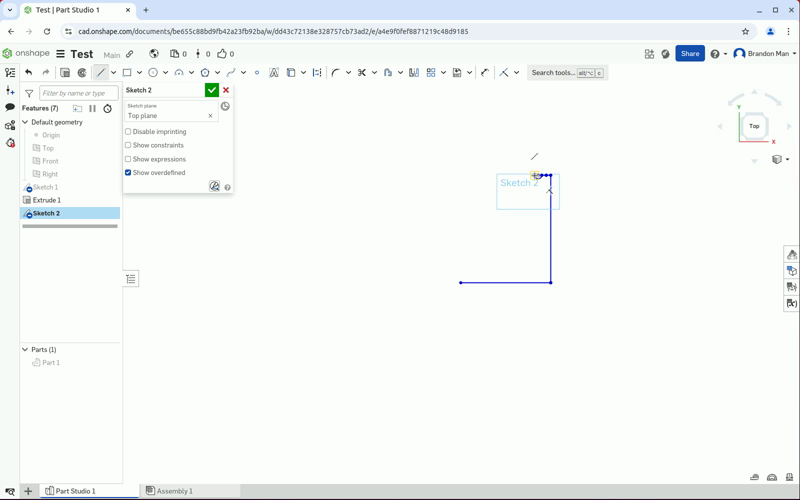
key_down(shift)
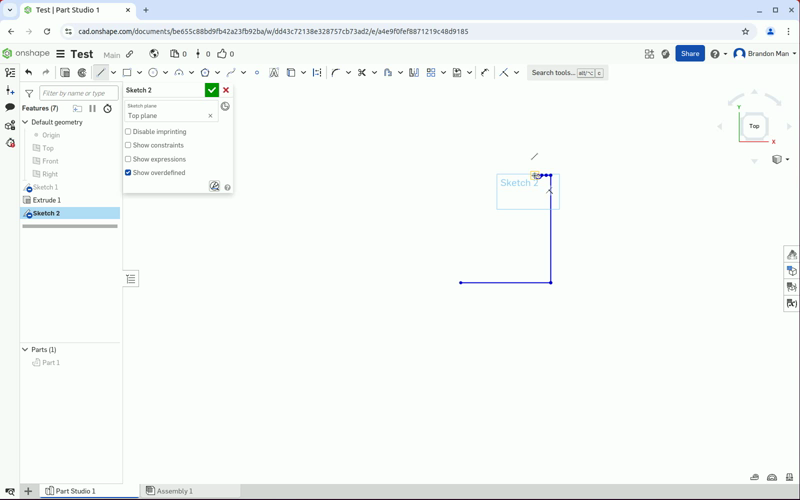
mouse_move(564, 175)
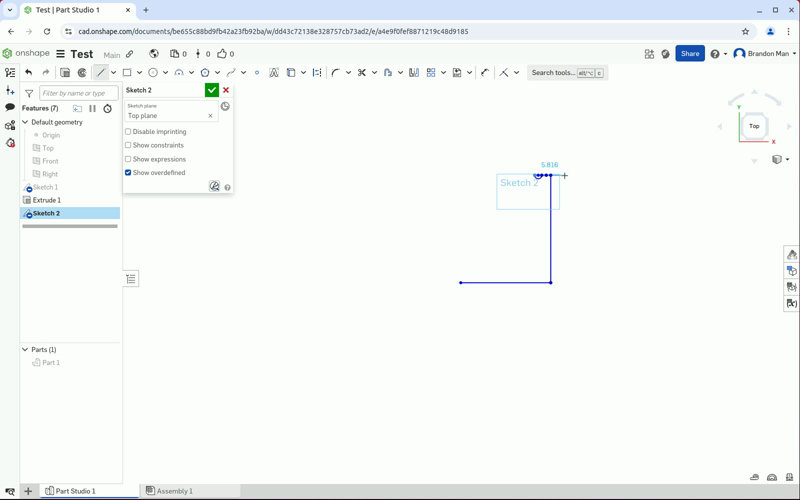
mouse_move(493, 175)
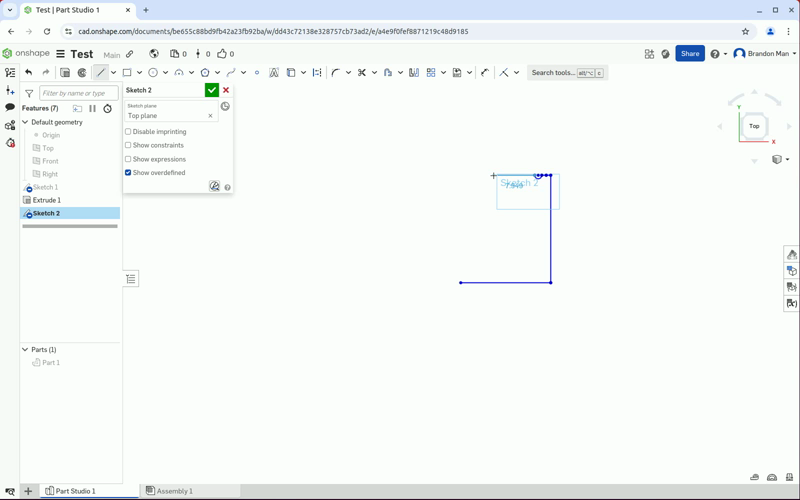
click(493, 175)
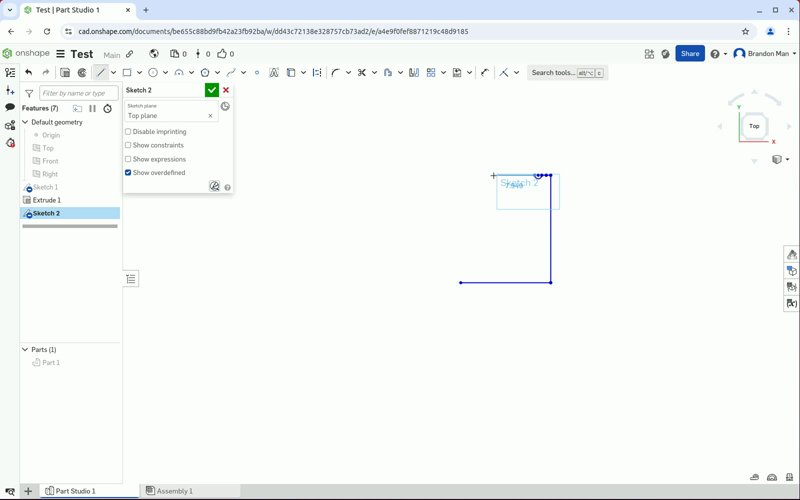
key_up(shift)
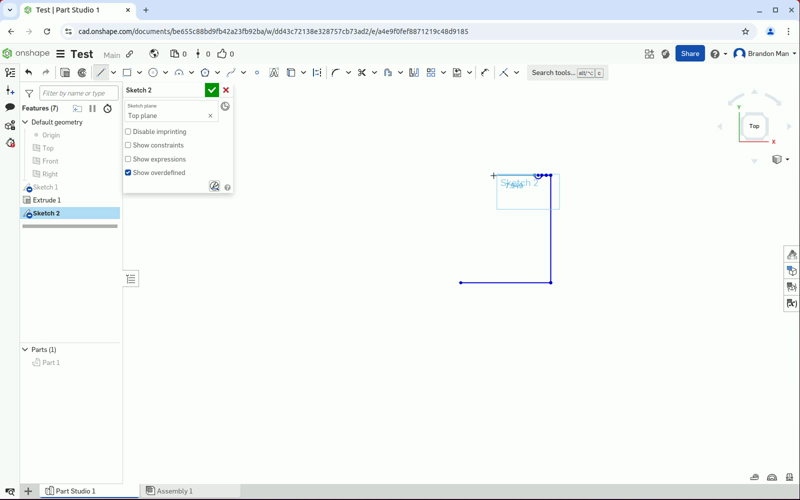
key(esc)
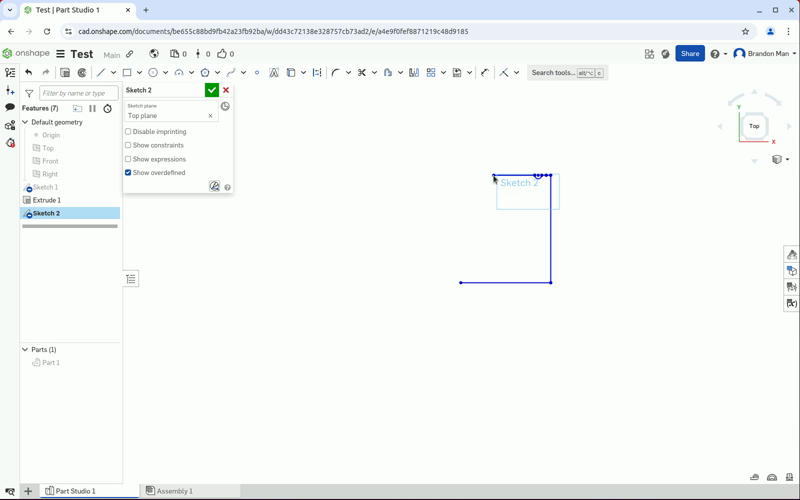
key(a)
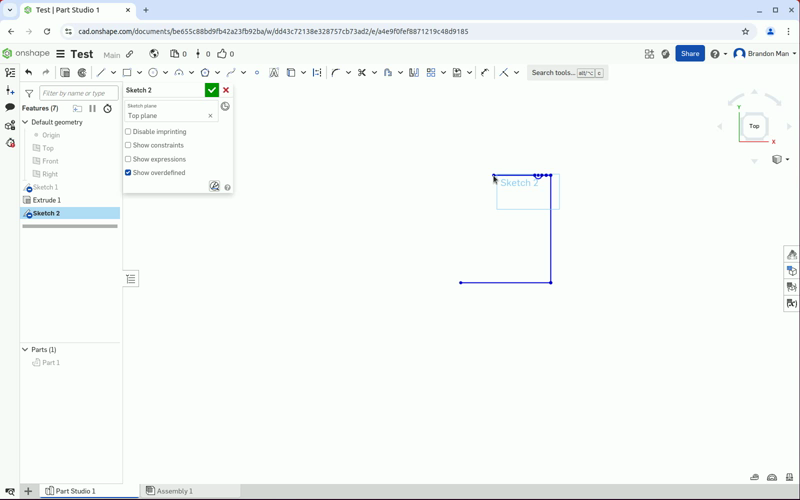
mouse_move(493, 175)
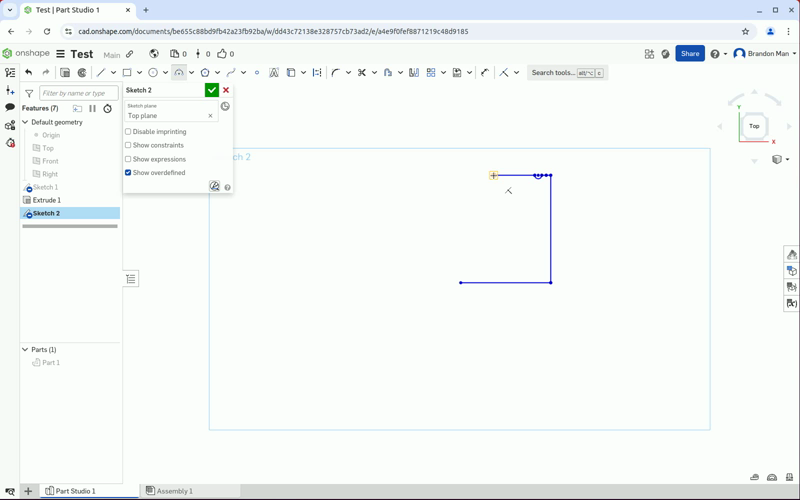
click(493, 175)
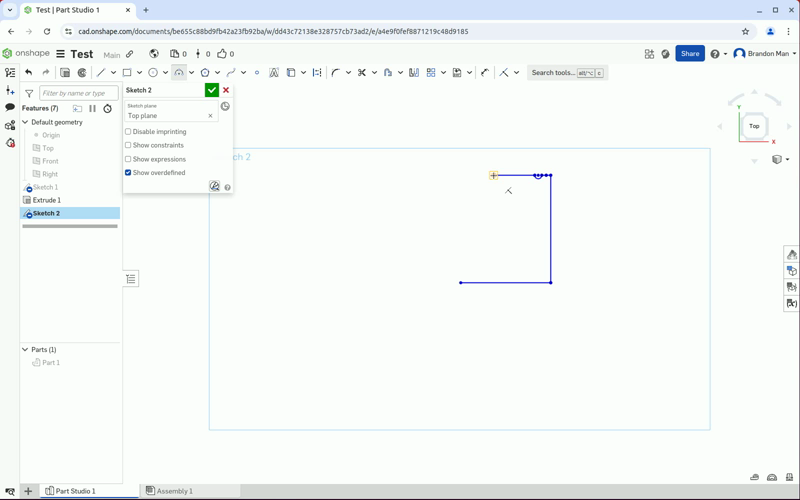
key_down(shift)
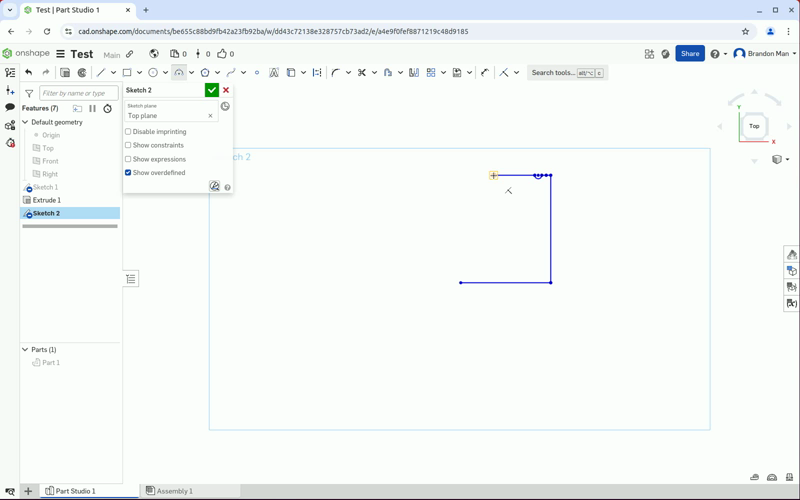
mouse_move(486, 175)
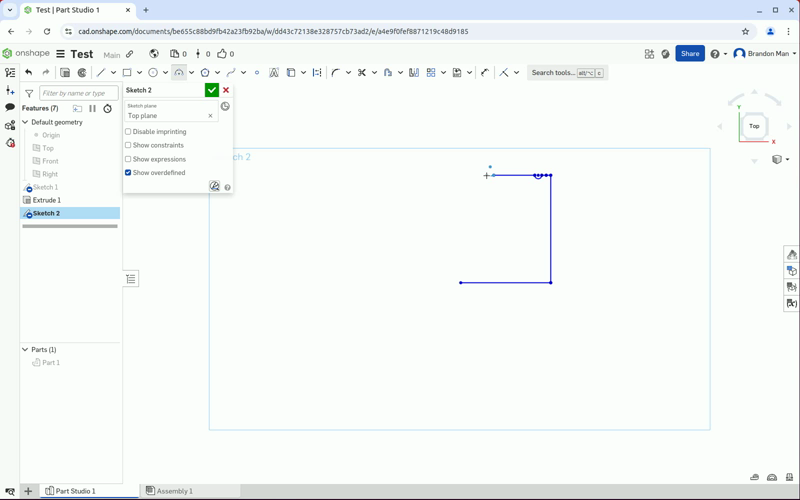
scroll(6)
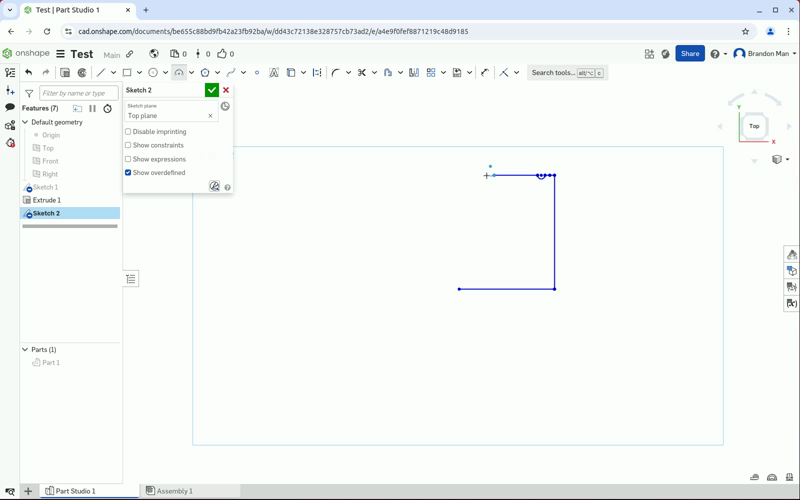
scroll(6)
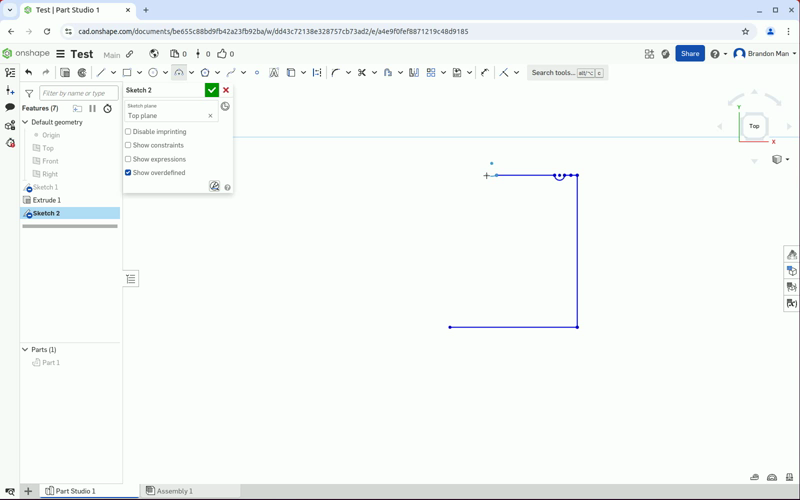
scroll(6)
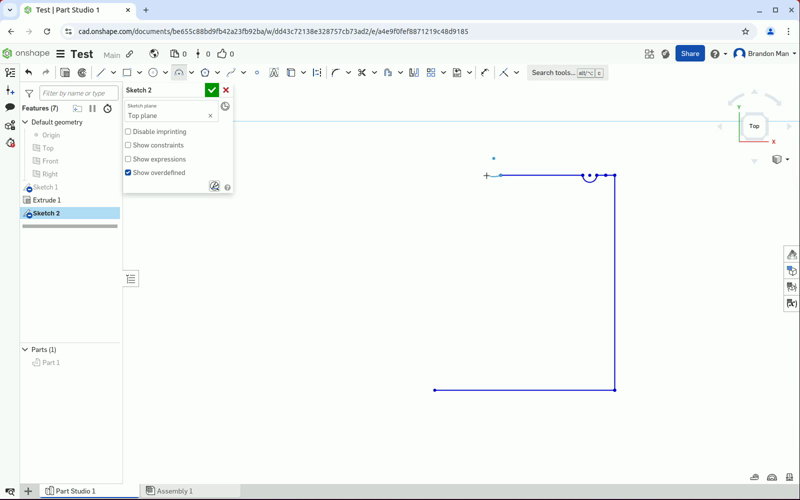
scroll(6)
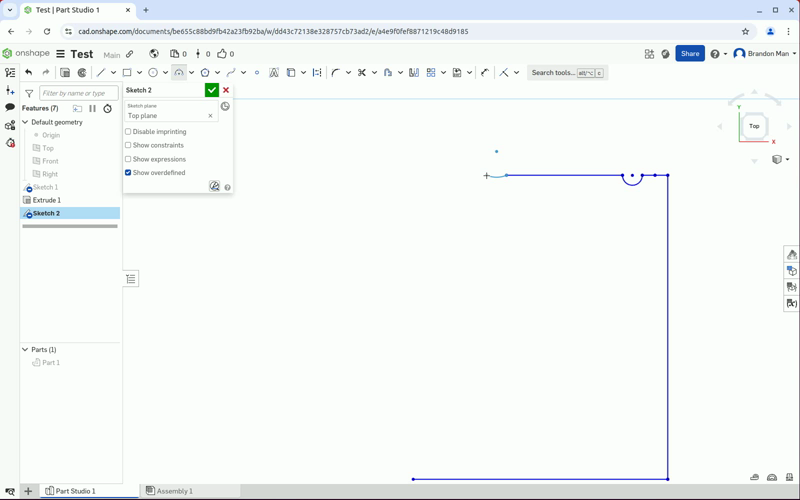
scroll(6)
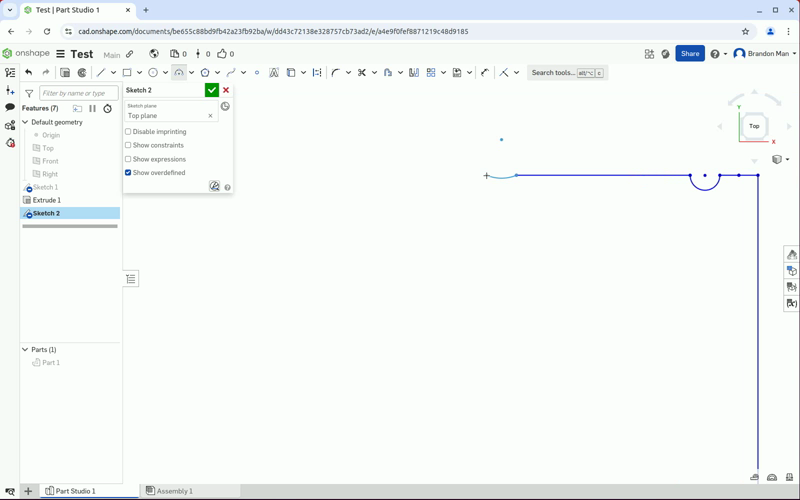
scroll(6)
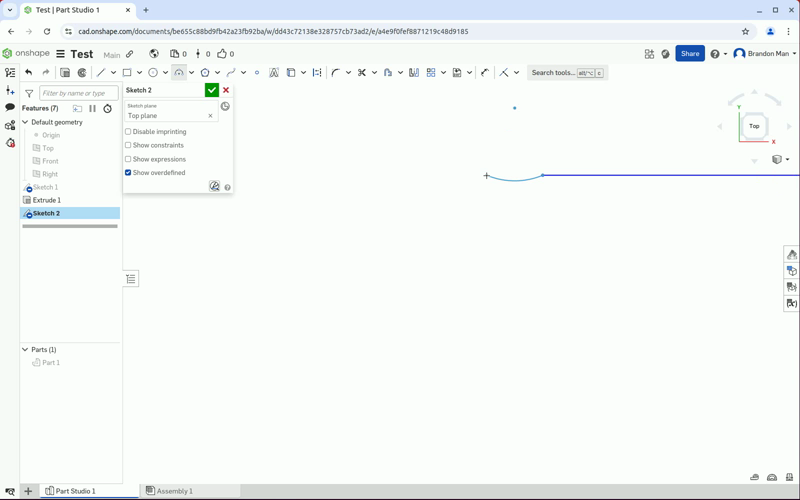
scroll(6)
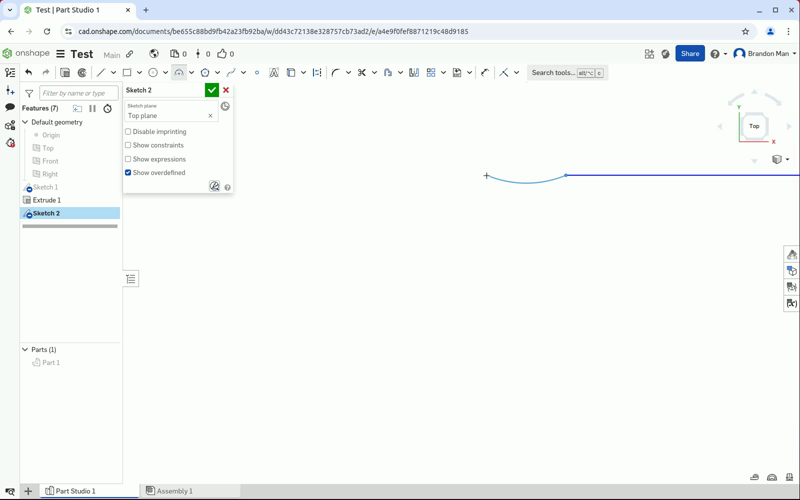
click(486, 175)
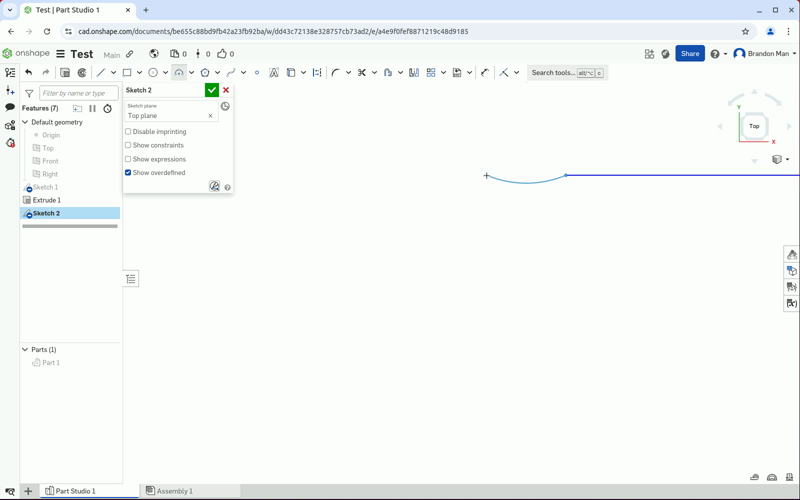
scroll(-6)
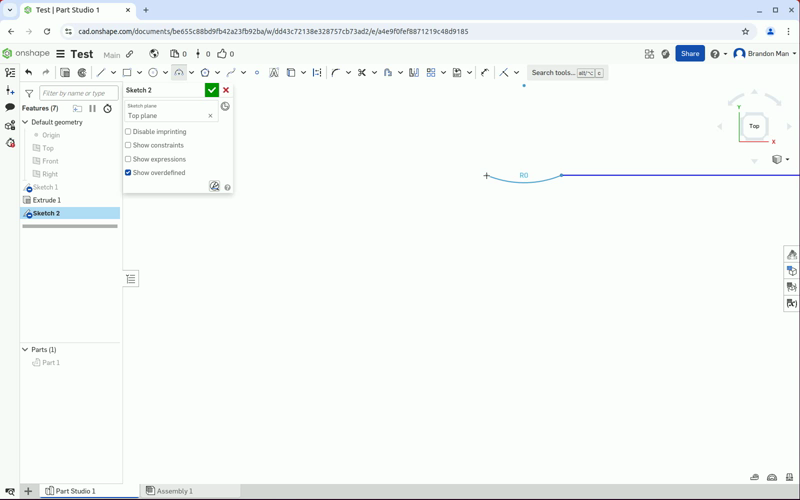
scroll(-6)
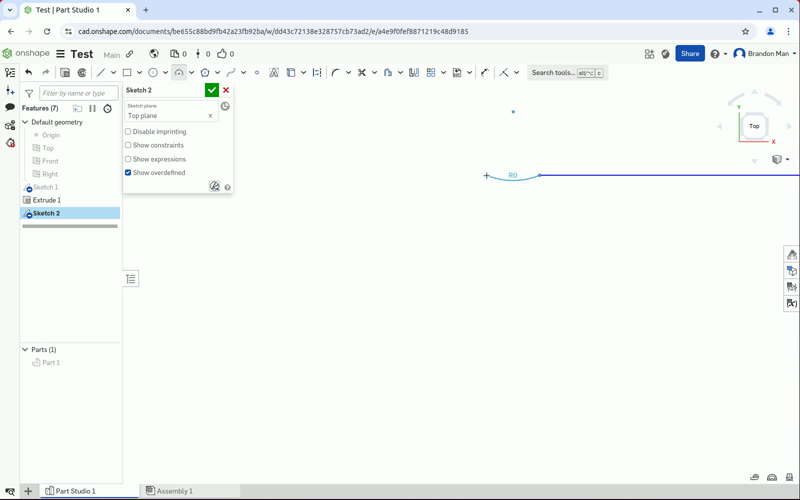
scroll(-6)
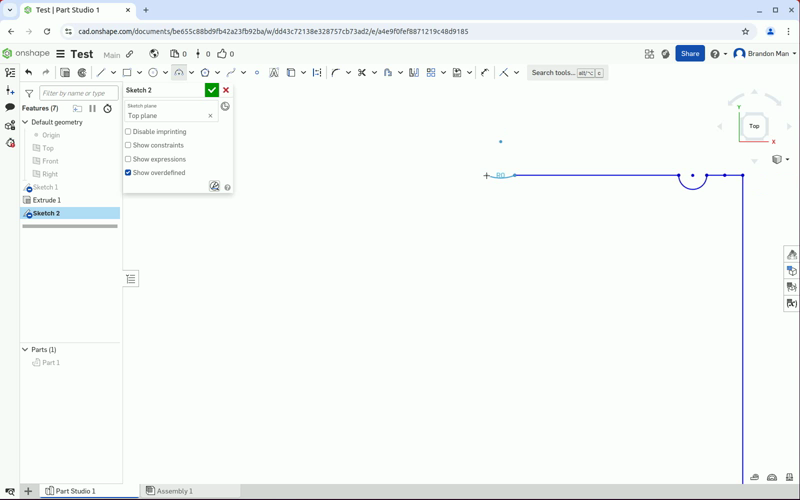
scroll(-6)
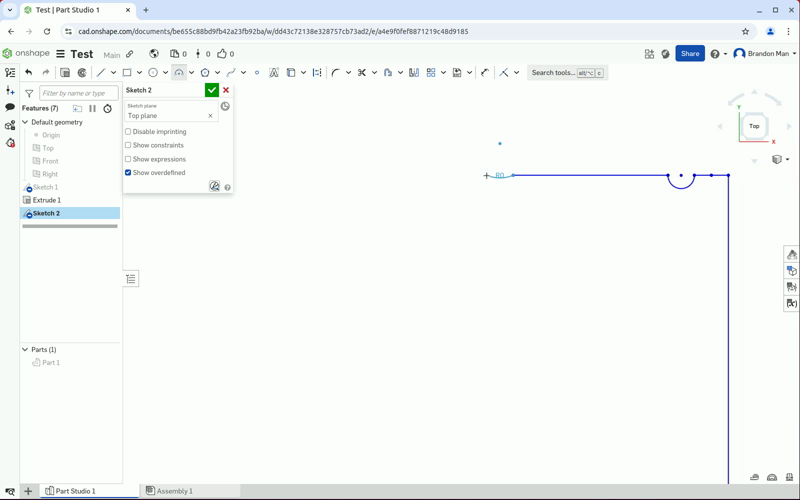
scroll(-6)
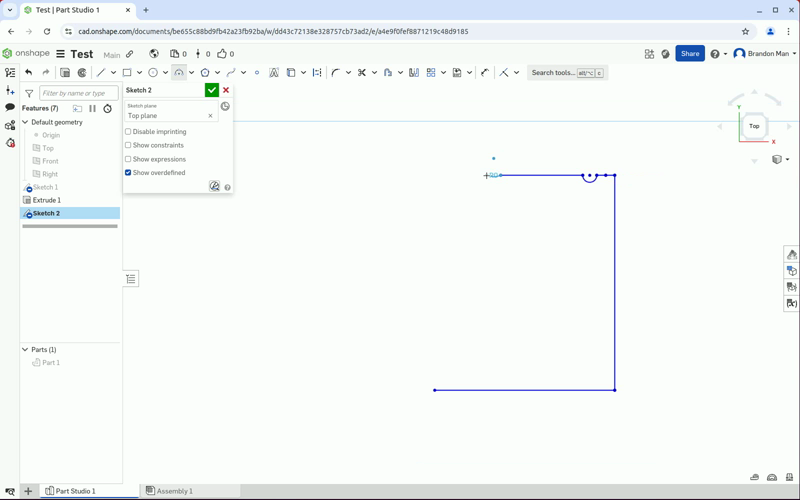
scroll(-6)
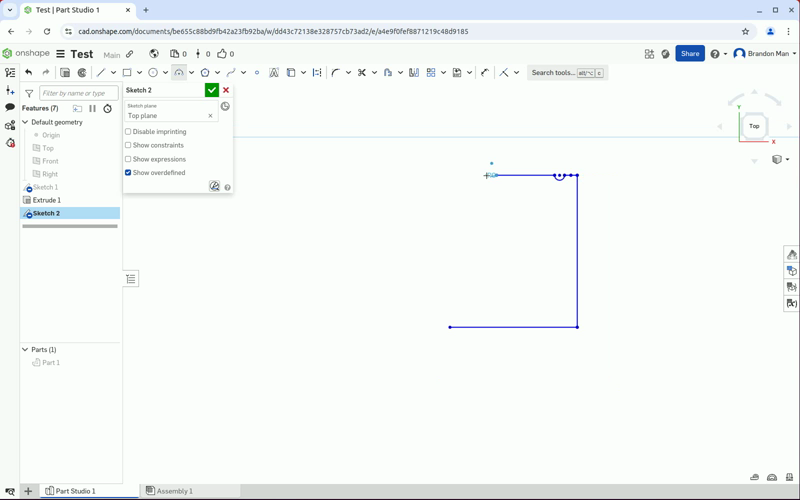
scroll(-6)
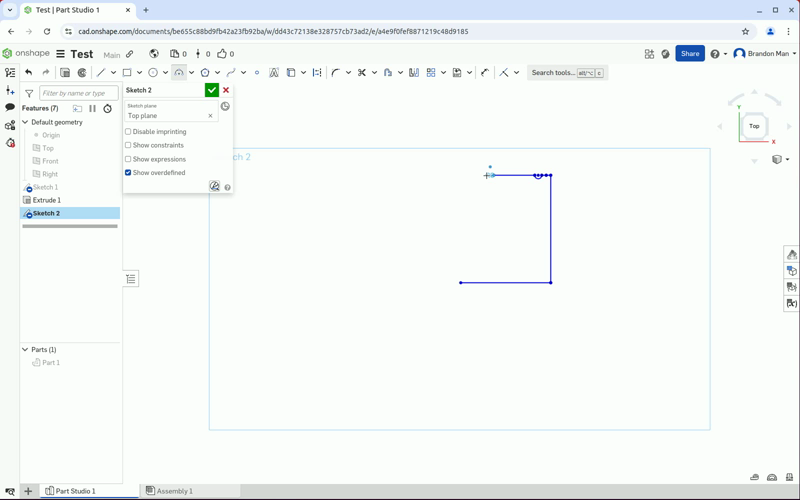
mouse_move(490, 178)
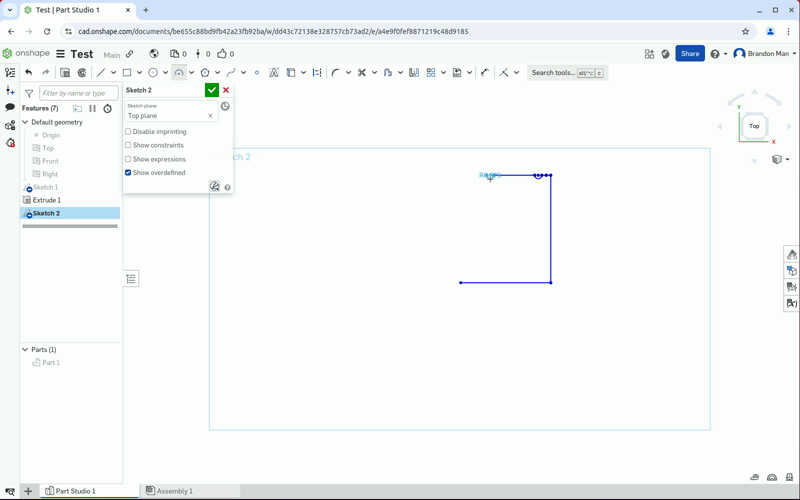
scroll(6)
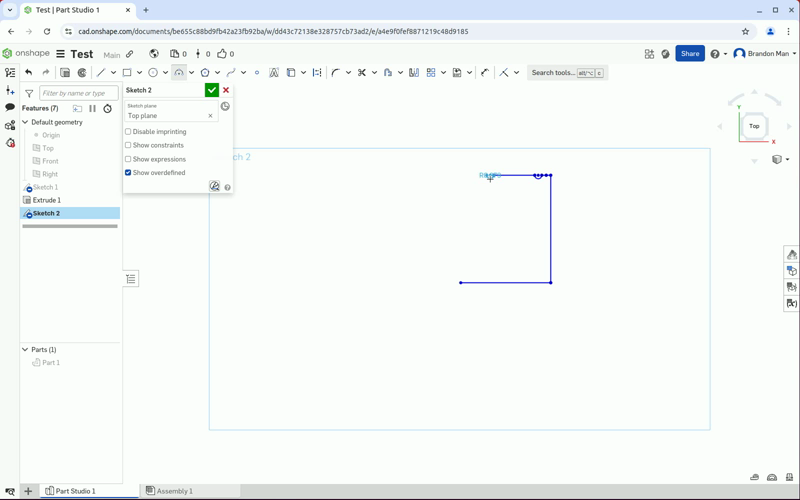
scroll(6)
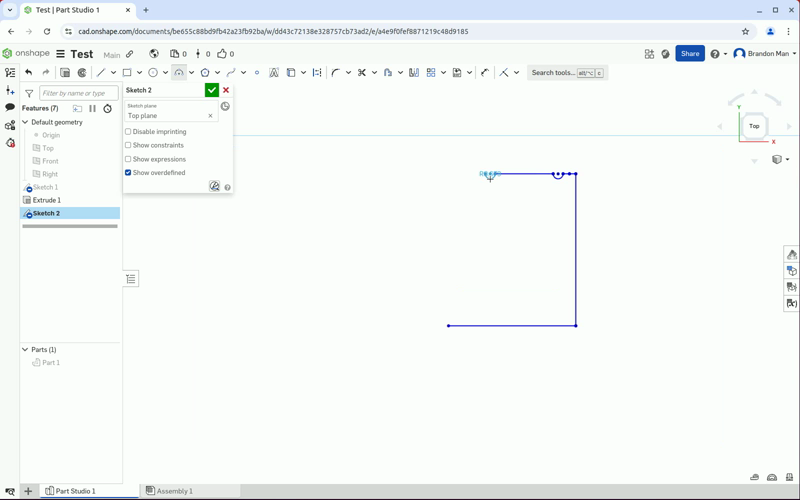
scroll(6)
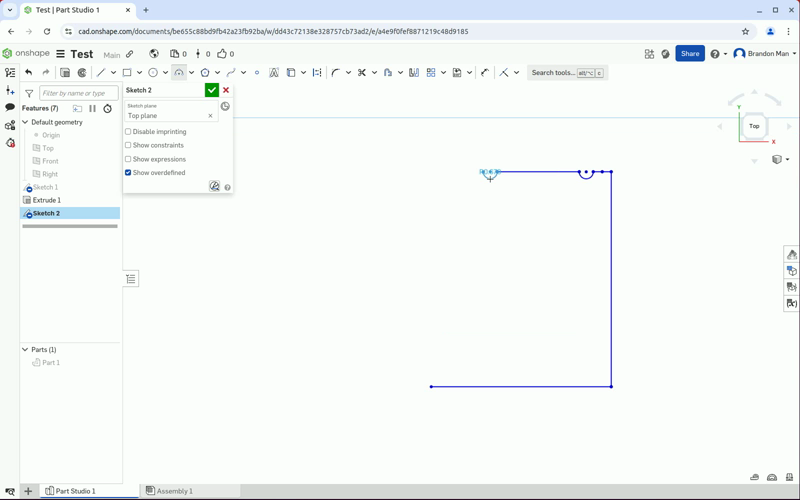
scroll(6)
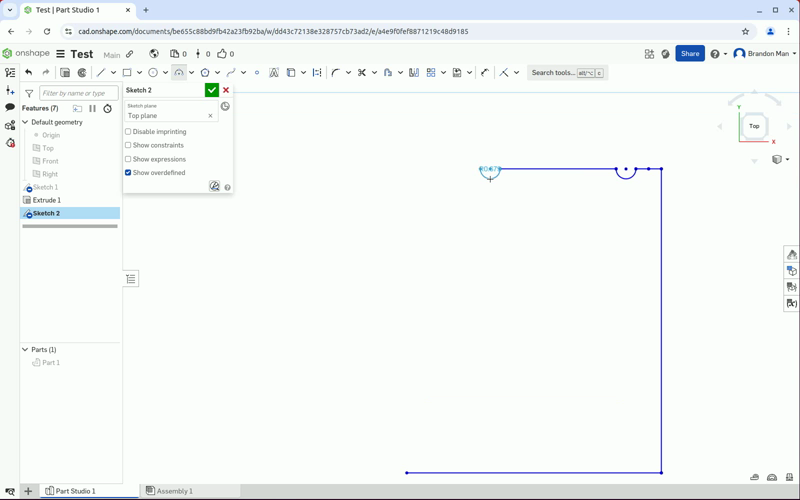
scroll(6)
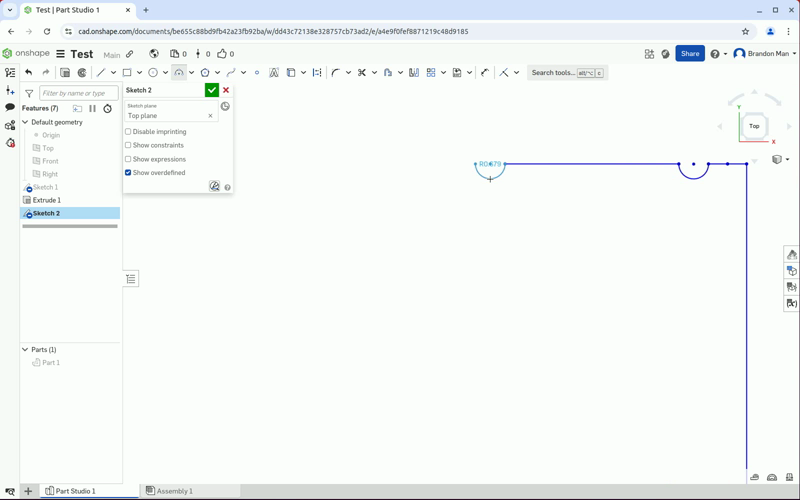
scroll(6)
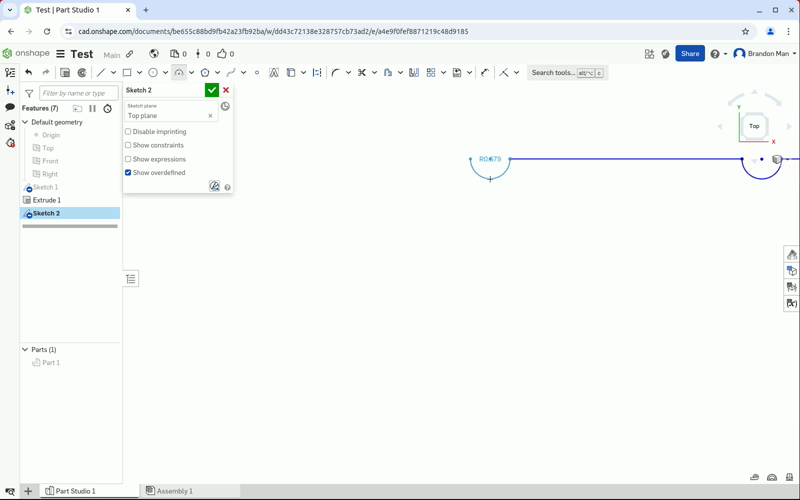
scroll(6)
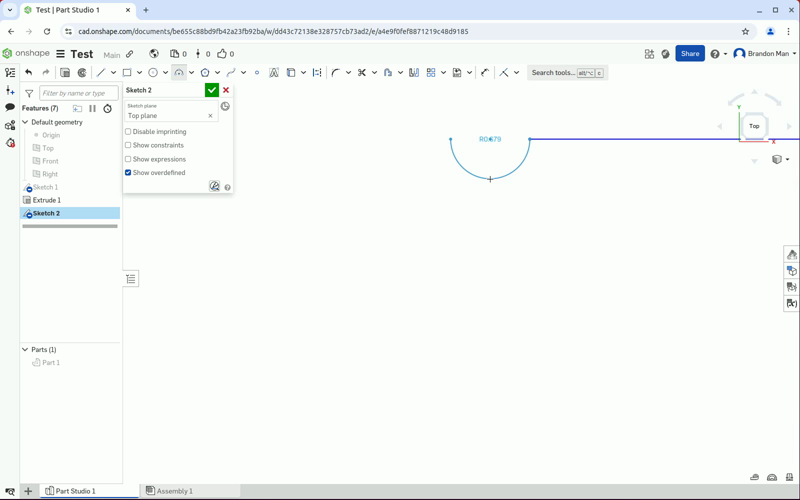
click(490, 178)
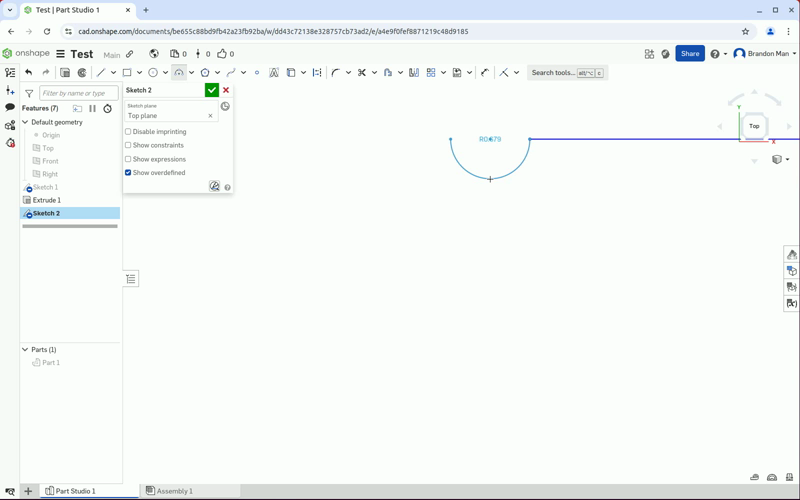
scroll(-6)
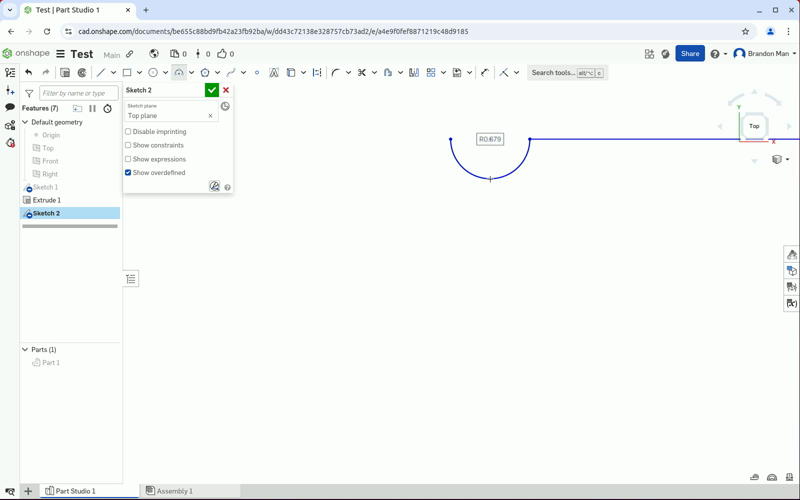
scroll(-6)
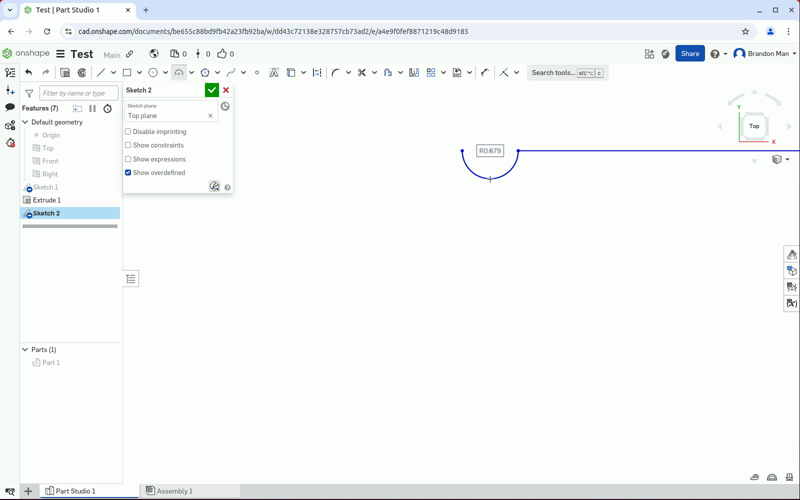
scroll(-6)
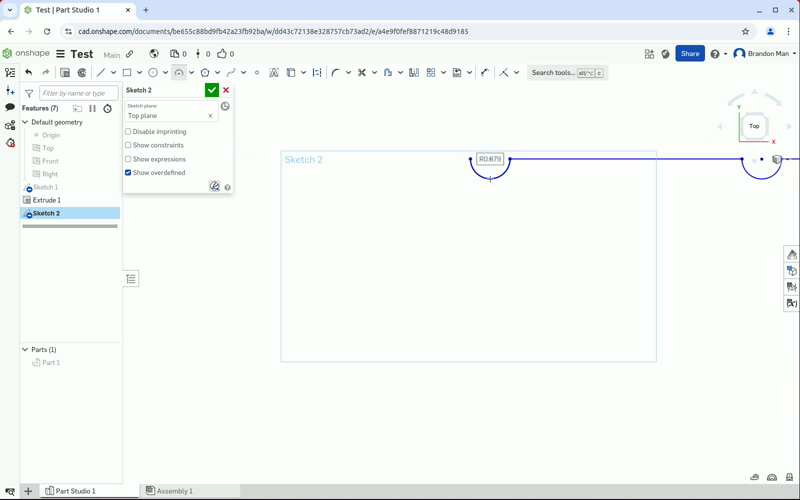
scroll(-6)
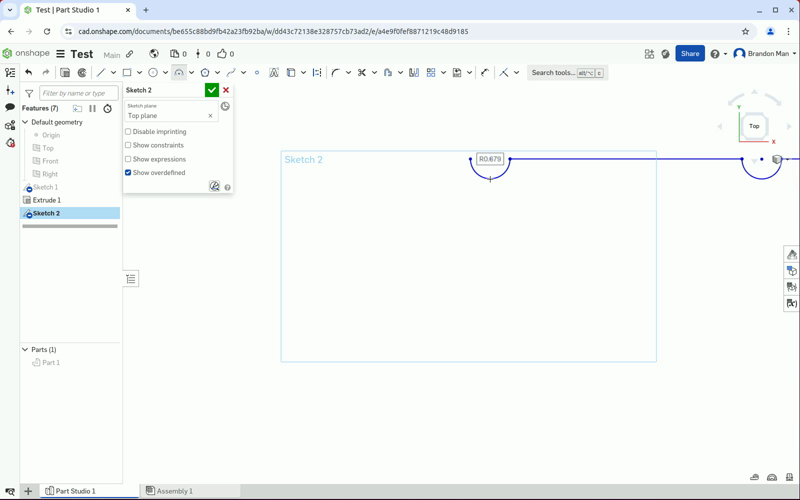
scroll(-6)
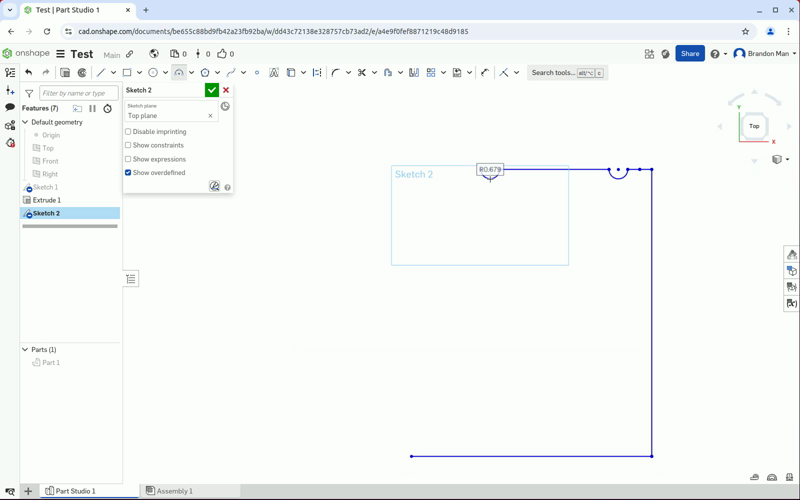
scroll(-6)
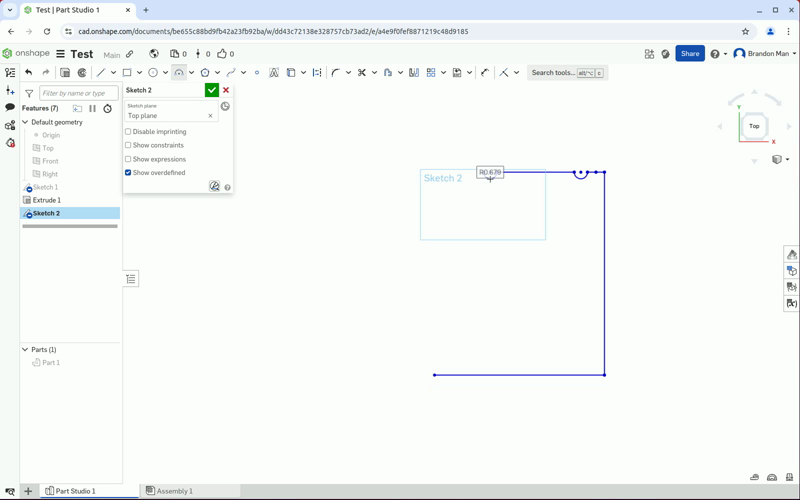
scroll(-6)
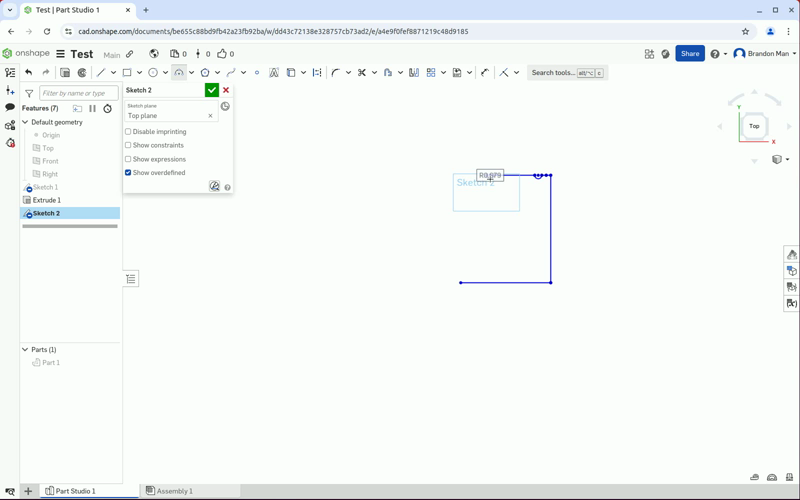
key_up(shift)
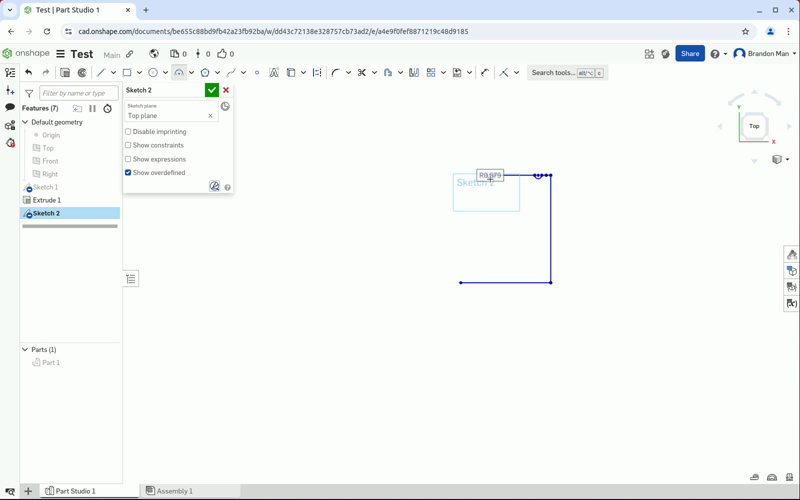
key(esc)
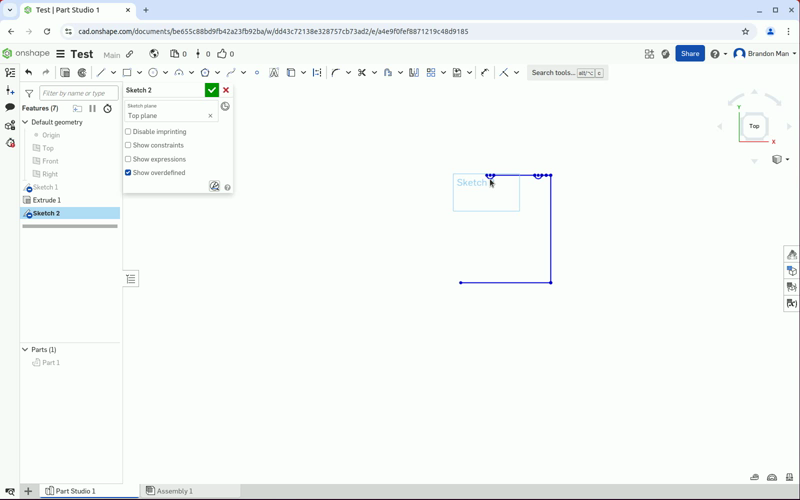
key(l)
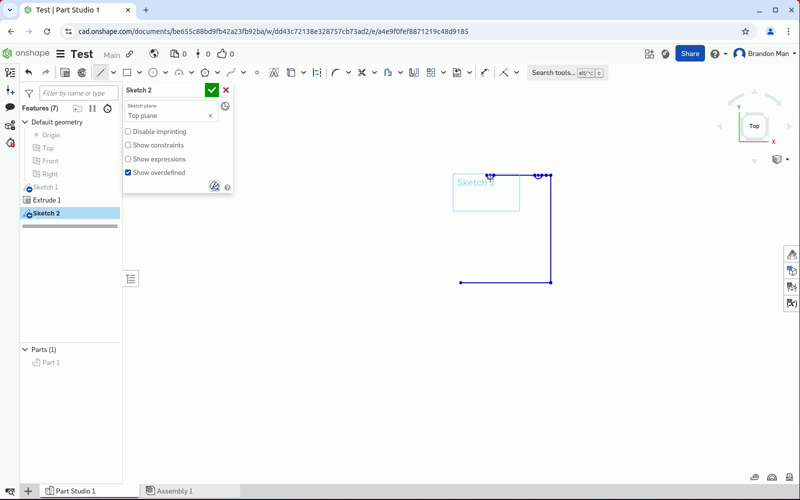
mouse_move(486, 175)
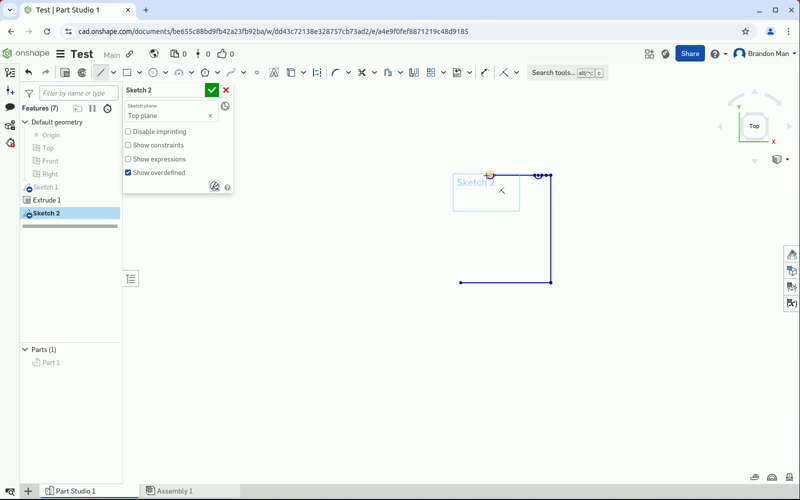
scroll(6)
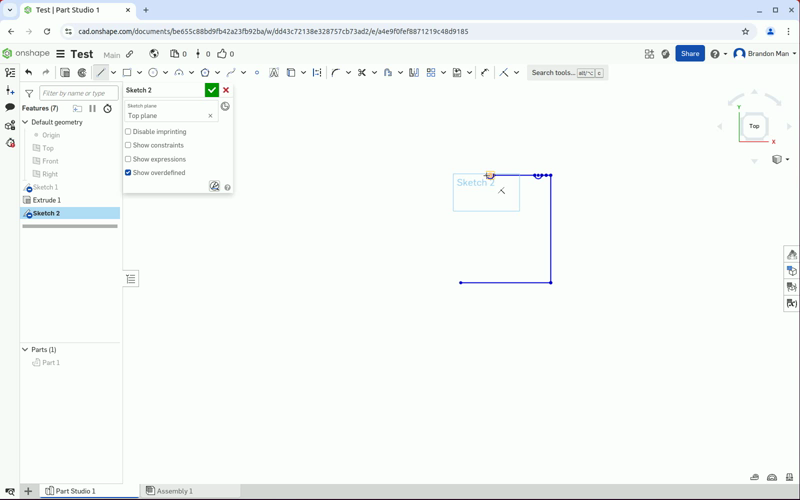
scroll(6)
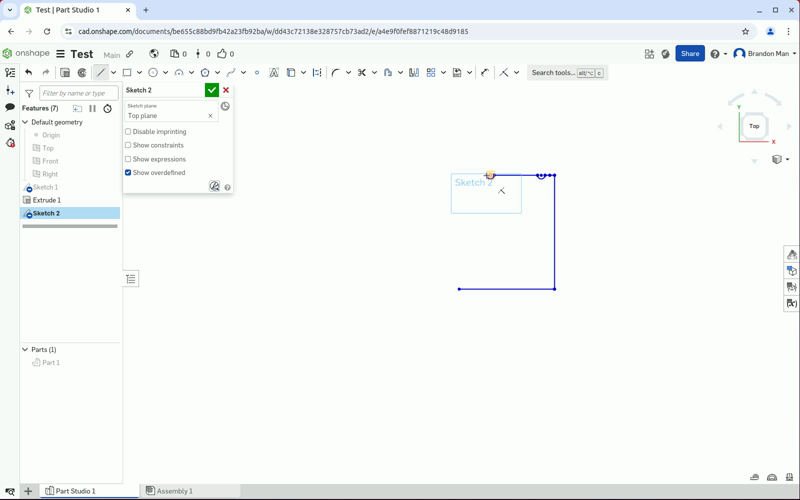
scroll(6)
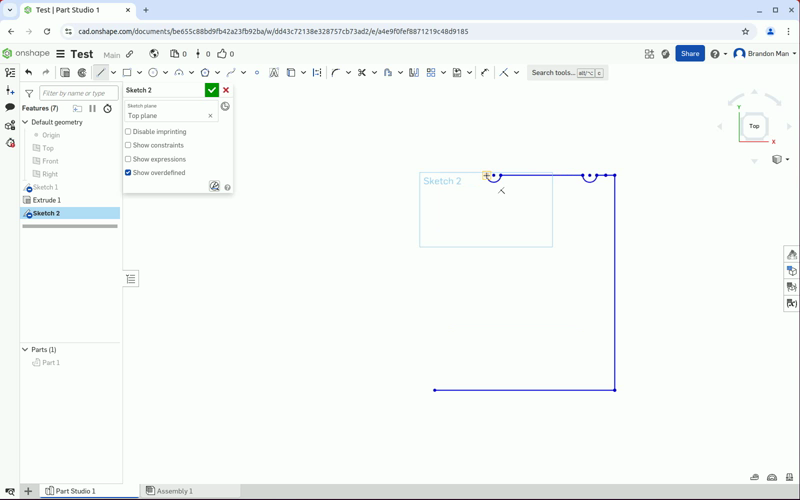
scroll(6)
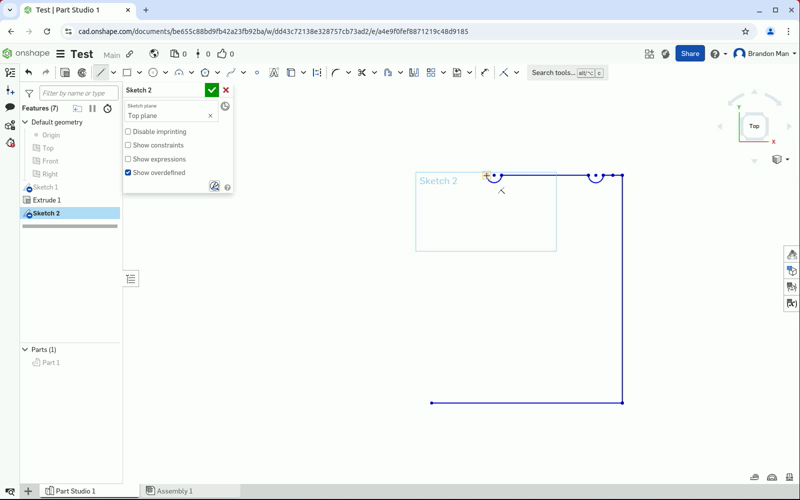
scroll(6)
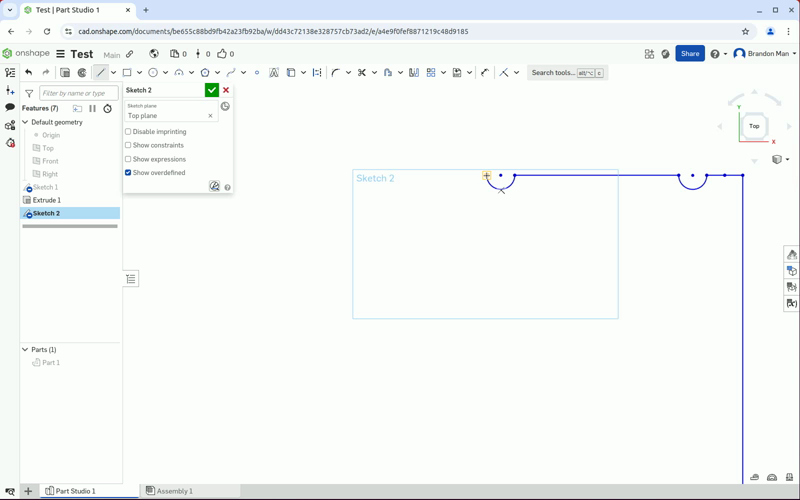
scroll(6)
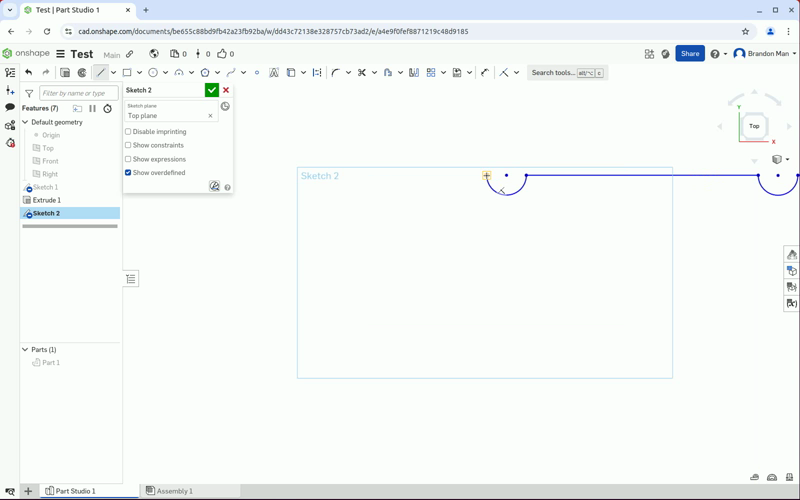
scroll(6)
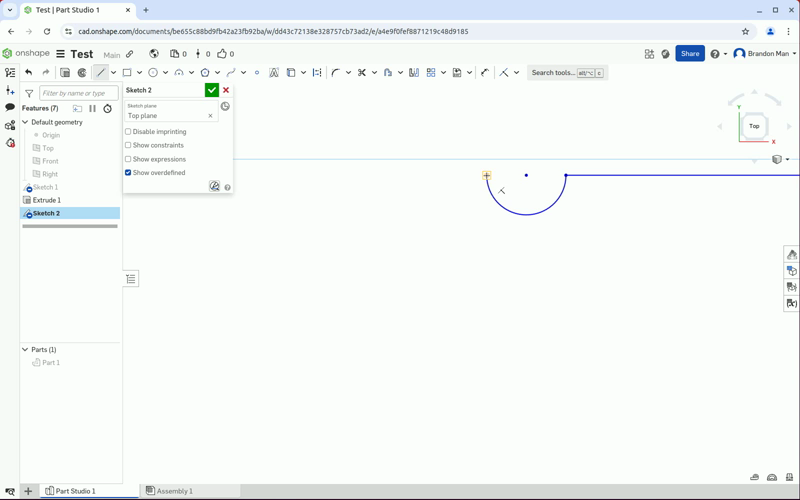
click(486, 175)
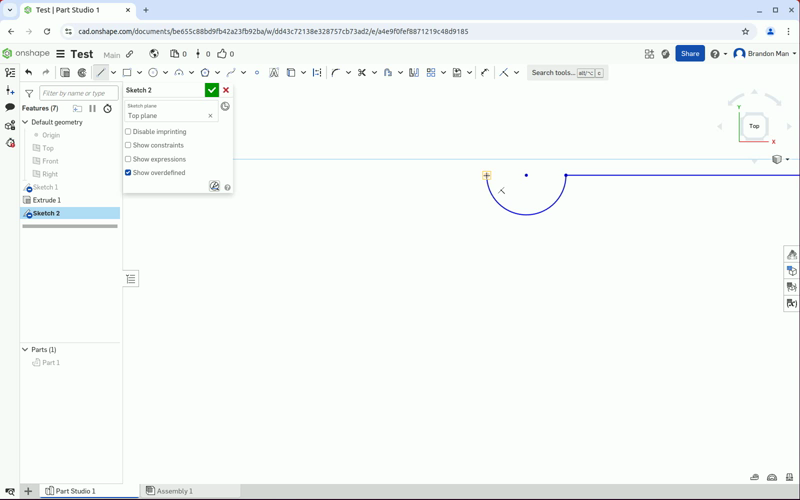
scroll(-6)
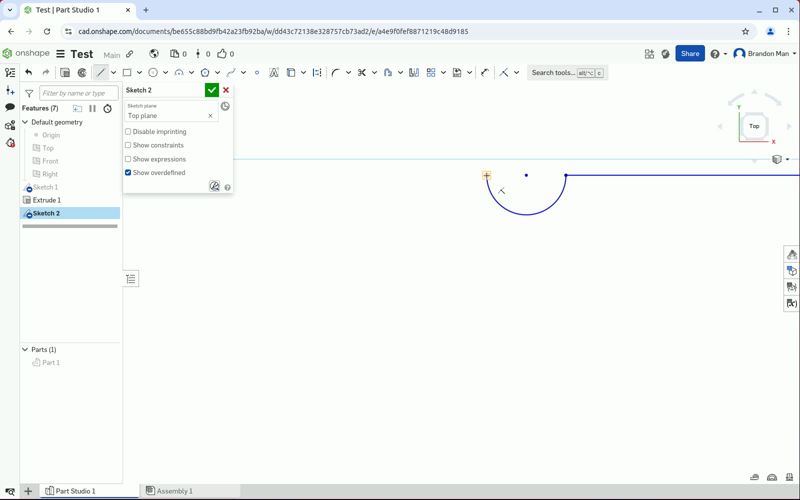
scroll(-6)
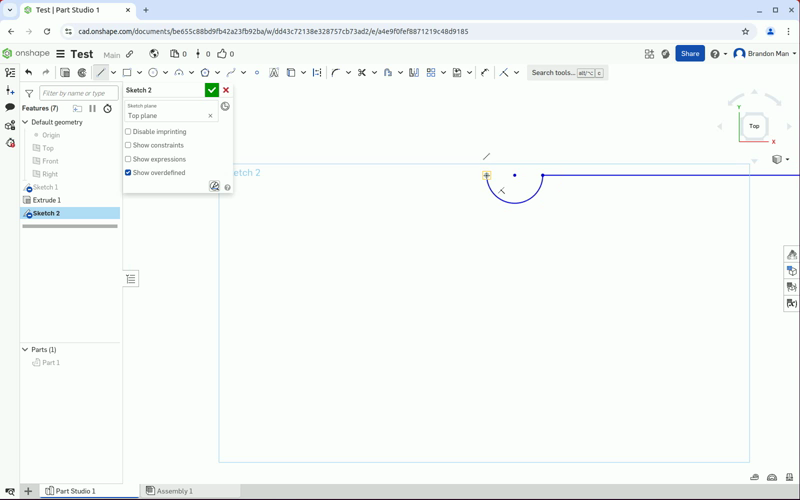
scroll(-6)
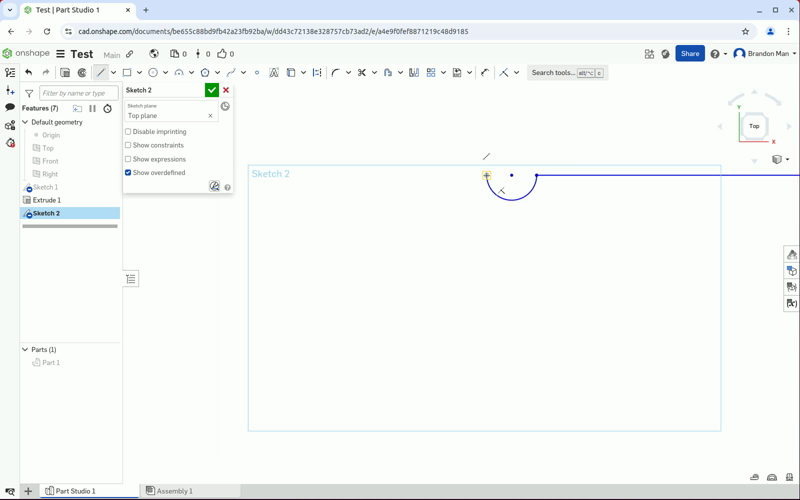
scroll(-6)
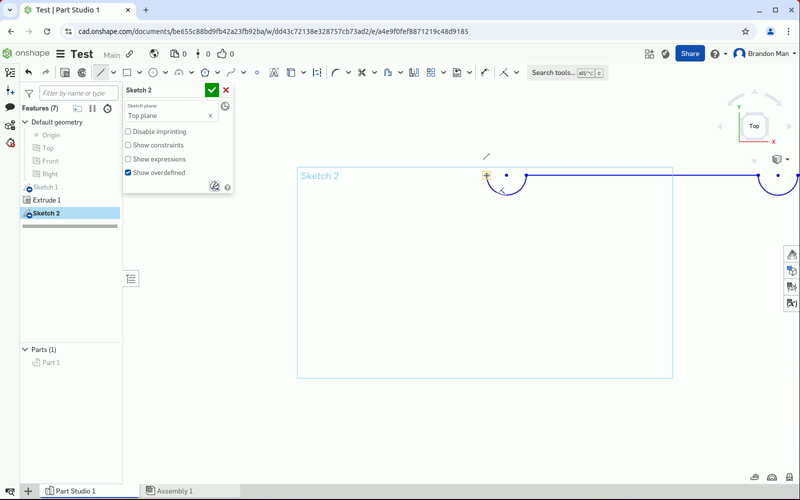
scroll(-6)
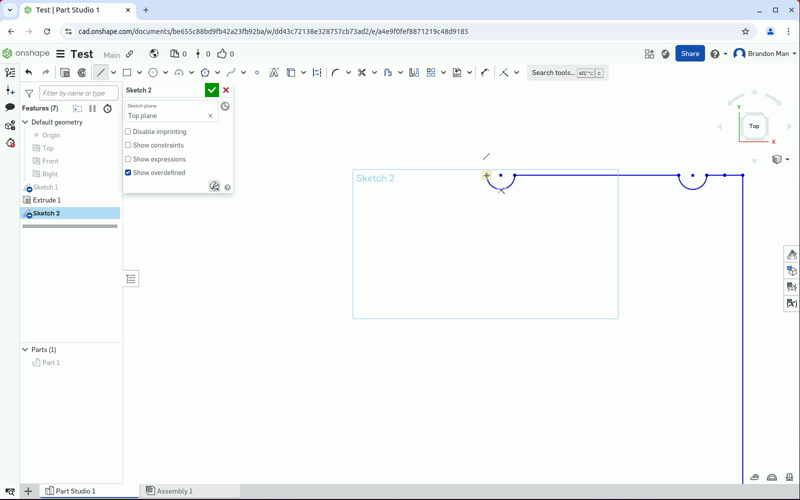
scroll(-6)
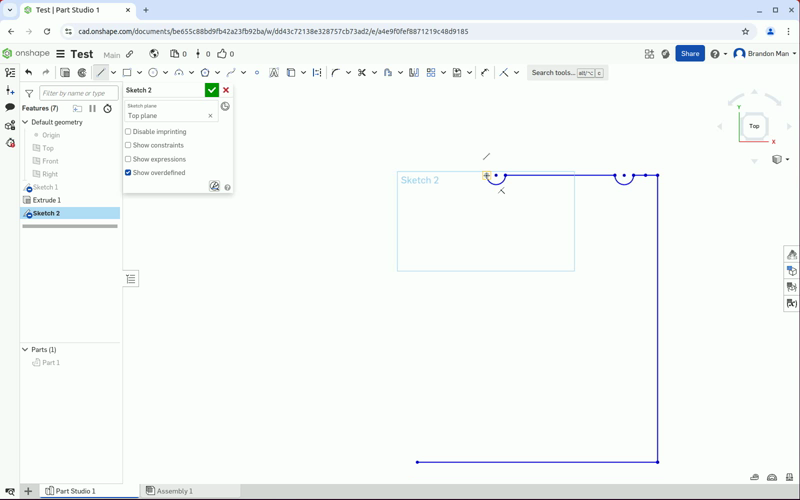
scroll(-6)
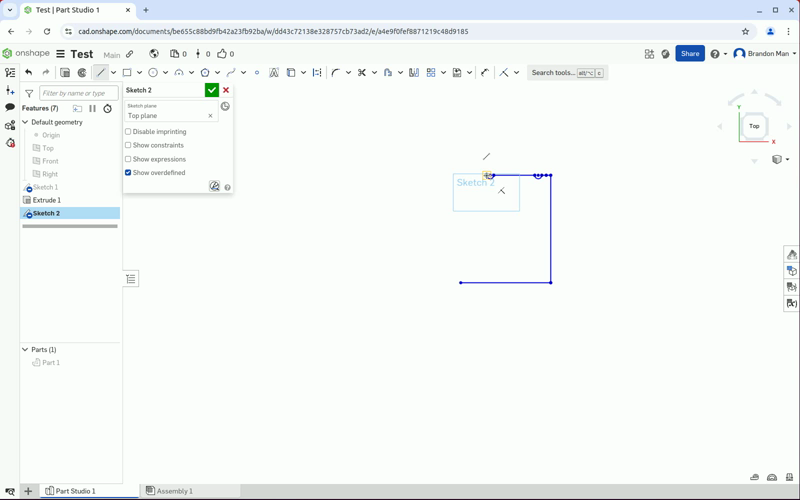
key_down(shift)
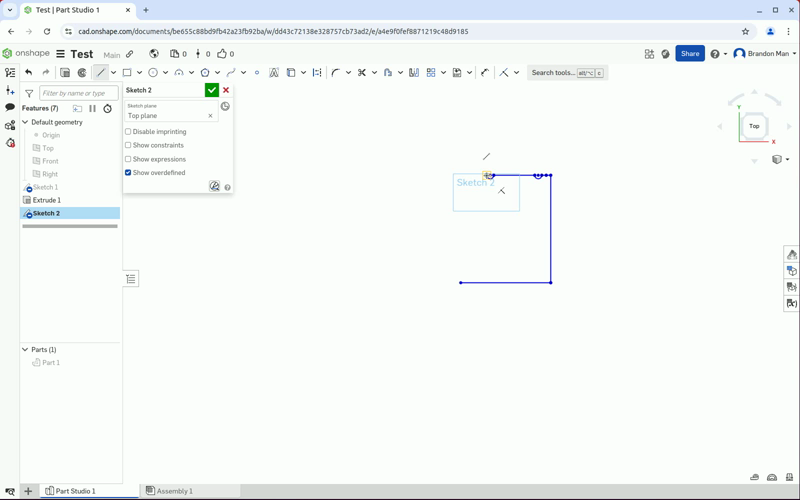
mouse_move(516, 175)
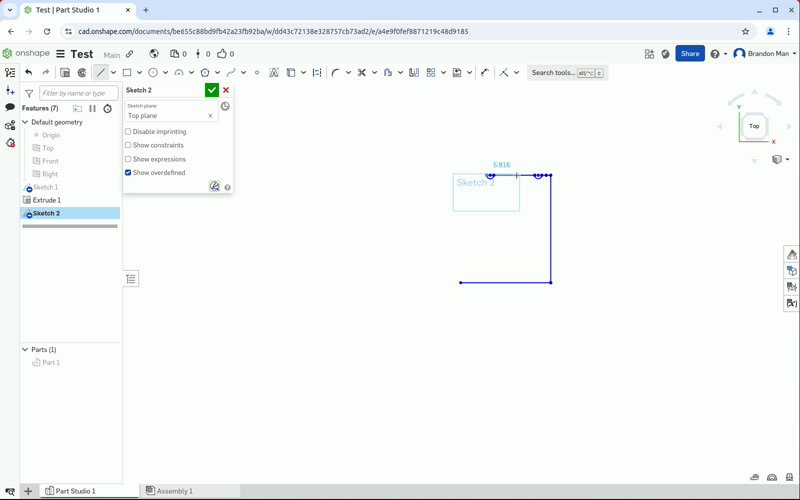
mouse_move(482, 175)
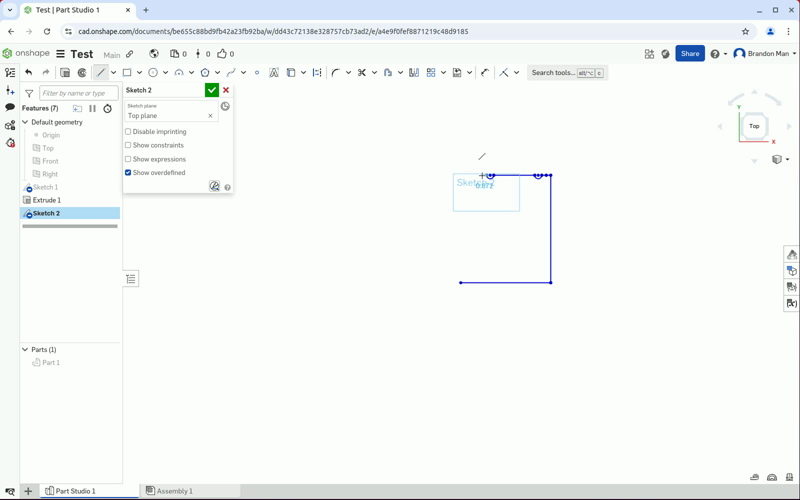
scroll(6)
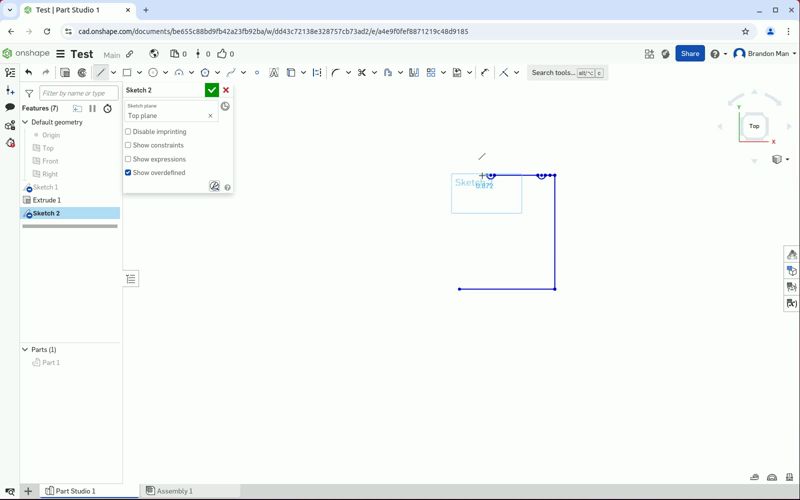
scroll(6)
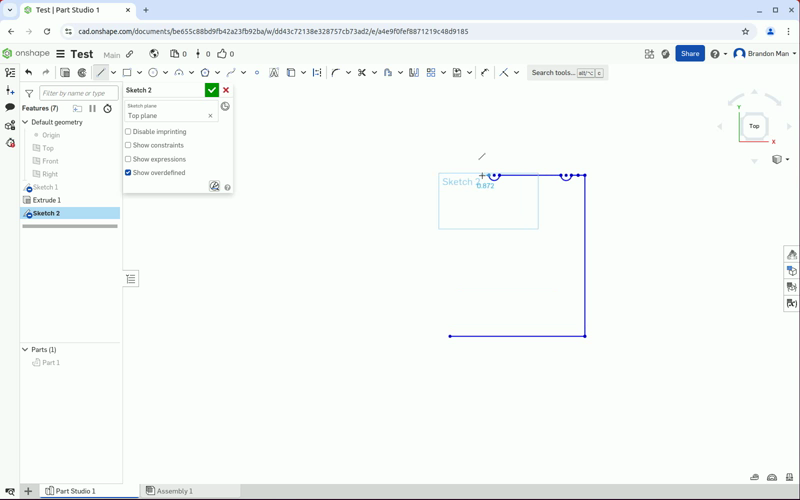
scroll(6)
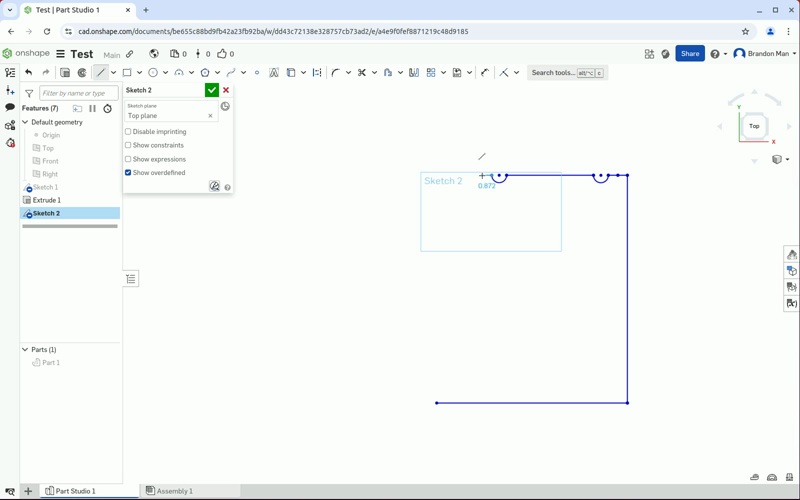
scroll(6)
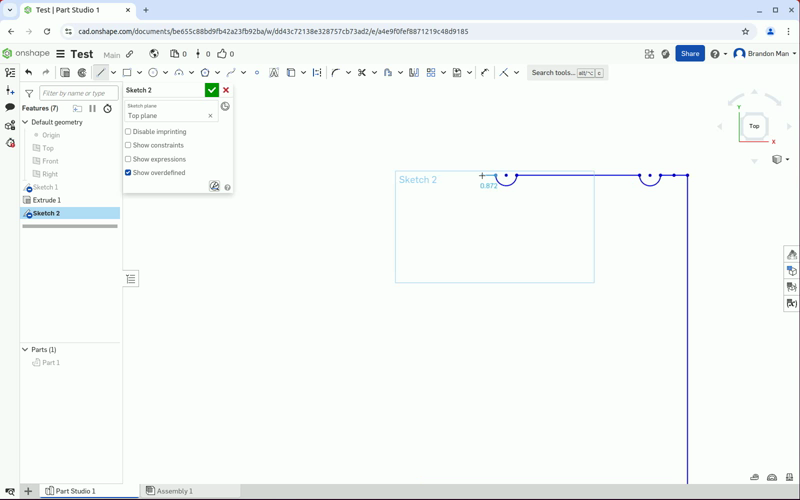
scroll(6)
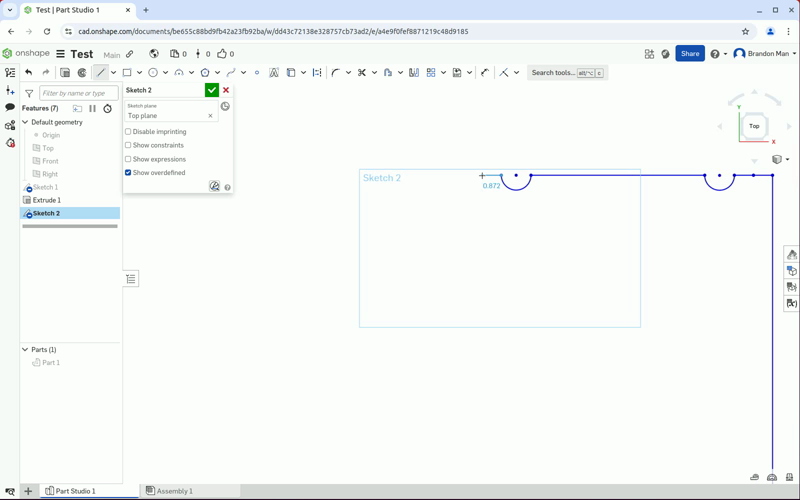
scroll(6)
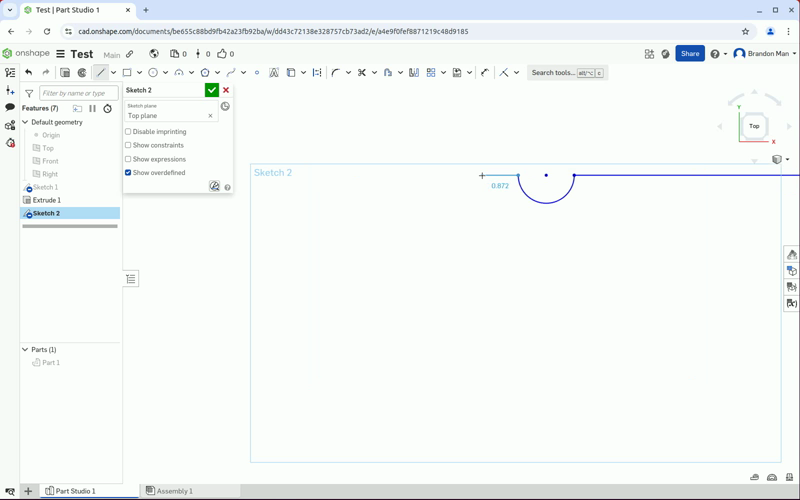
scroll(6)
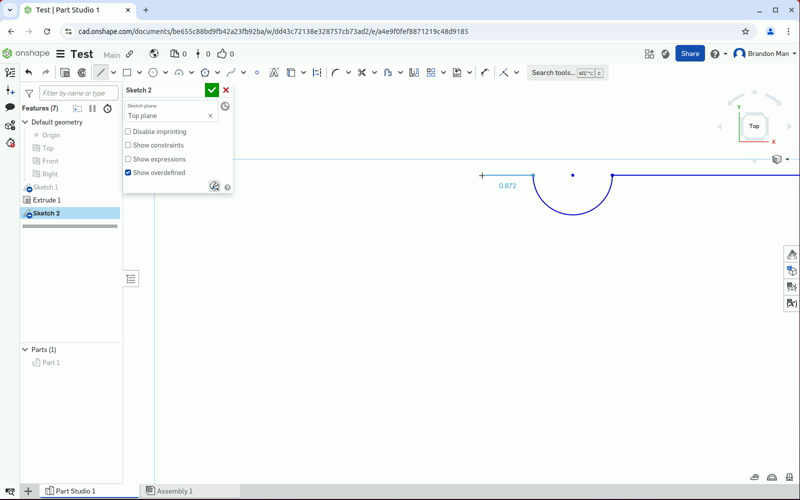
click(482, 175)
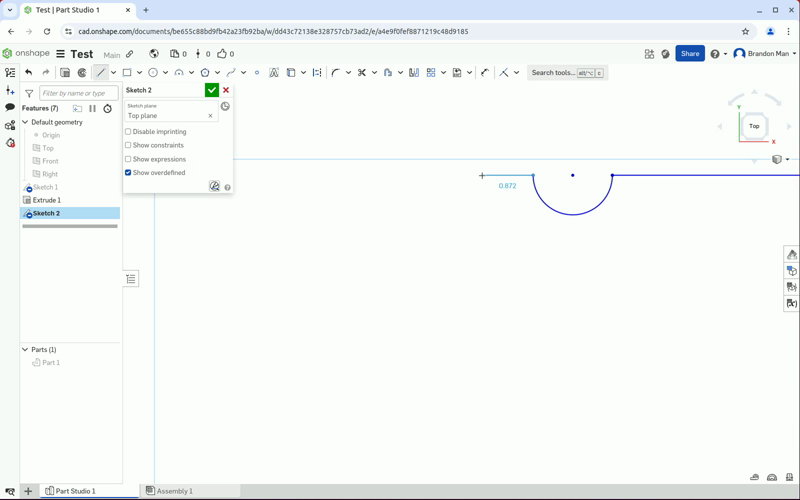
scroll(-6)
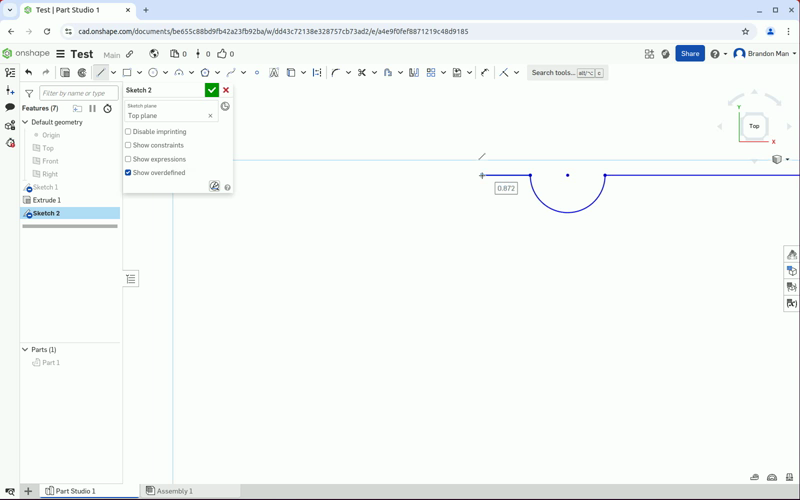
scroll(-6)
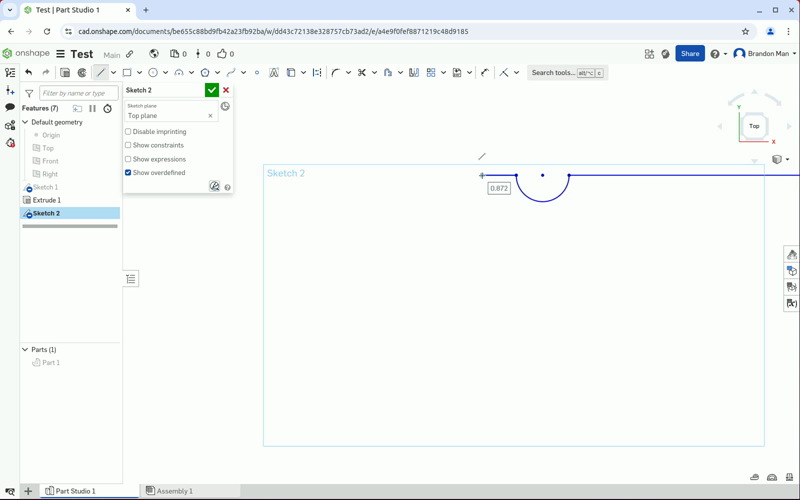
scroll(-6)
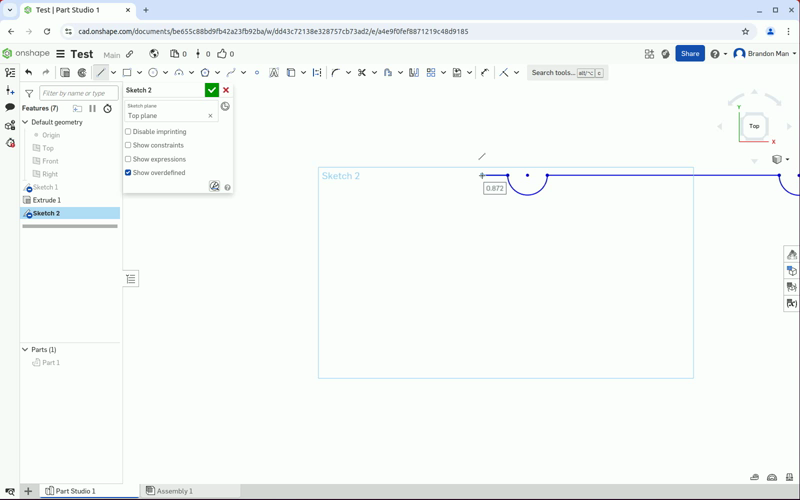
scroll(-6)
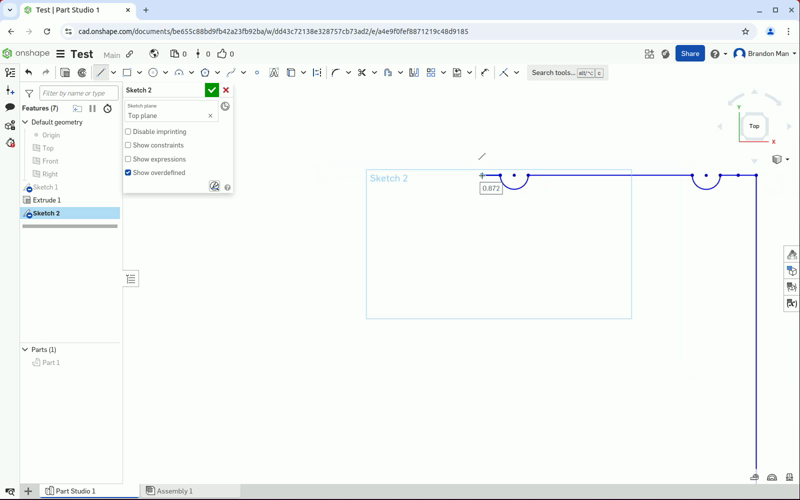
scroll(-6)
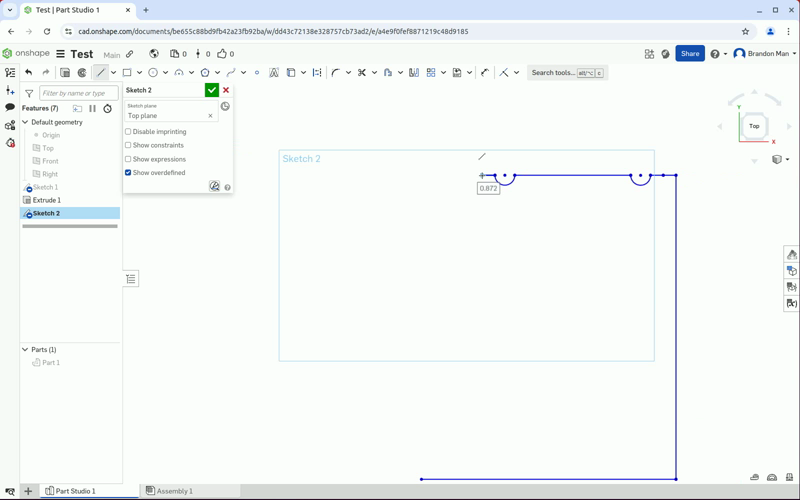
scroll(-6)
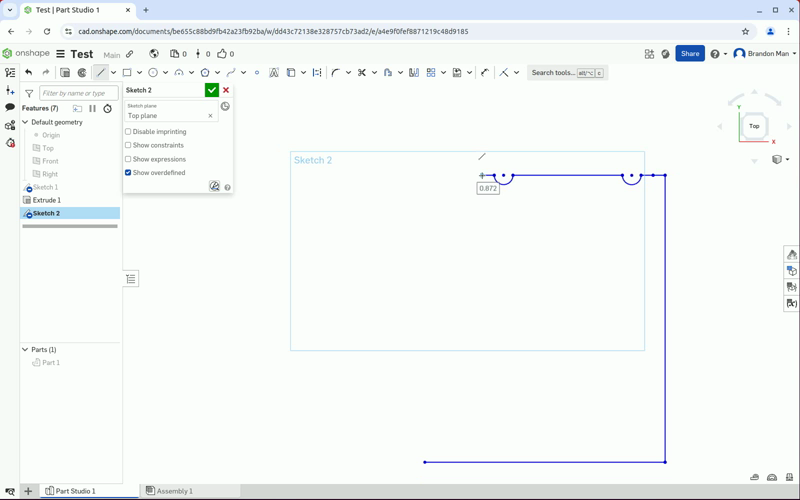
scroll(-6)
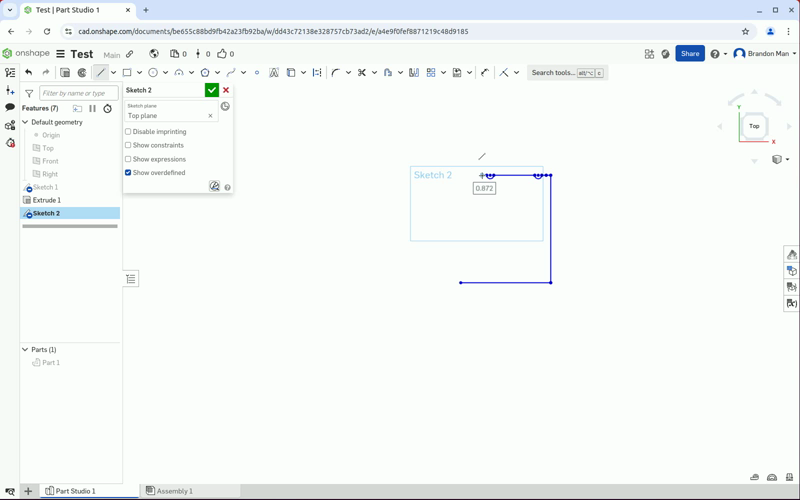
key_up(shift)
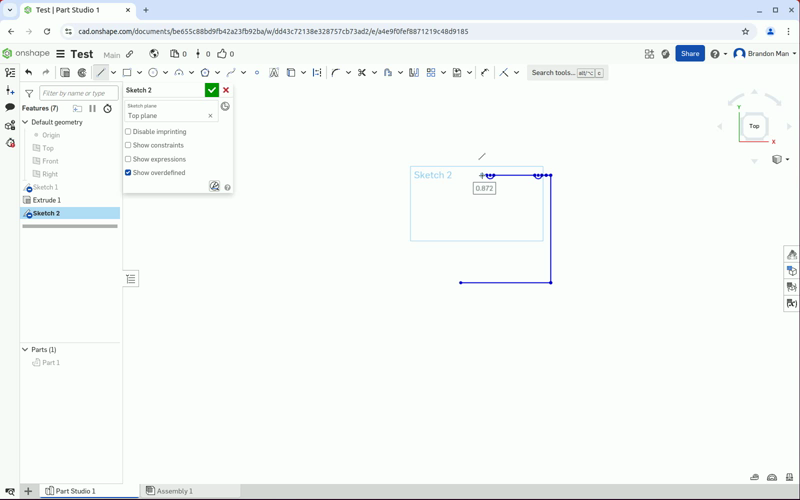
key_down(shift)
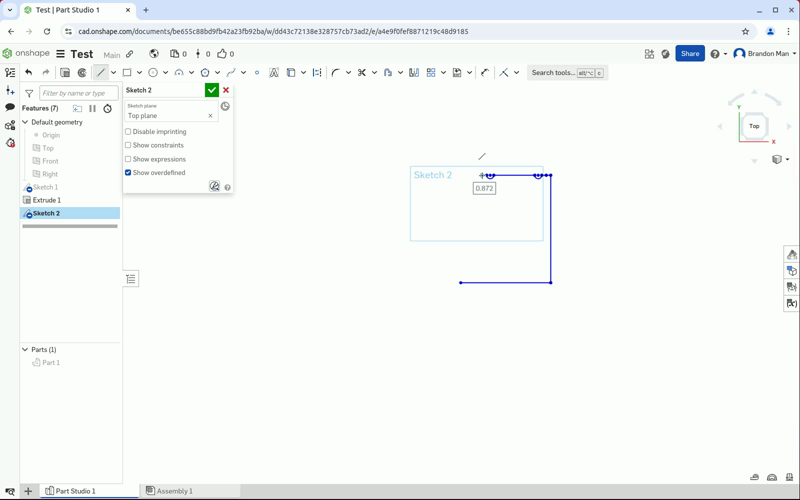
mouse_move(512, 175)
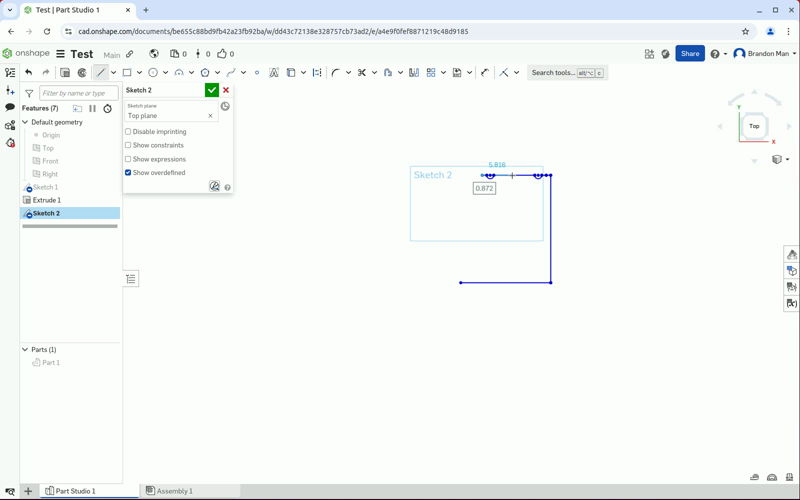
mouse_move(463, 175)
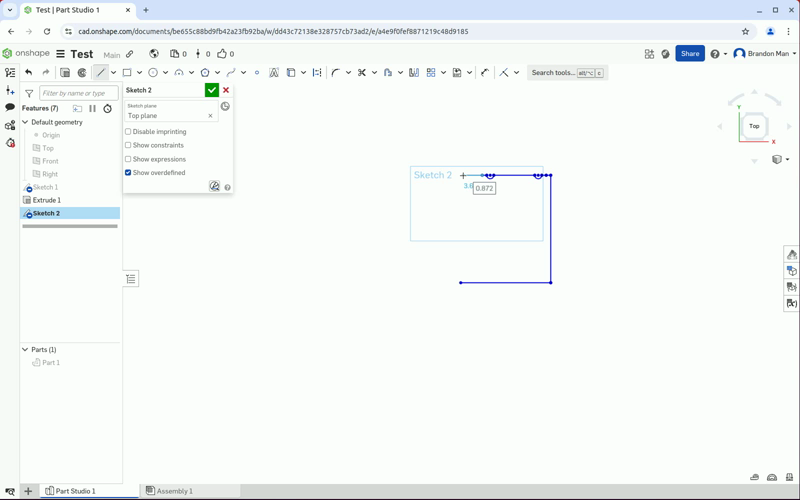
click(463, 175)
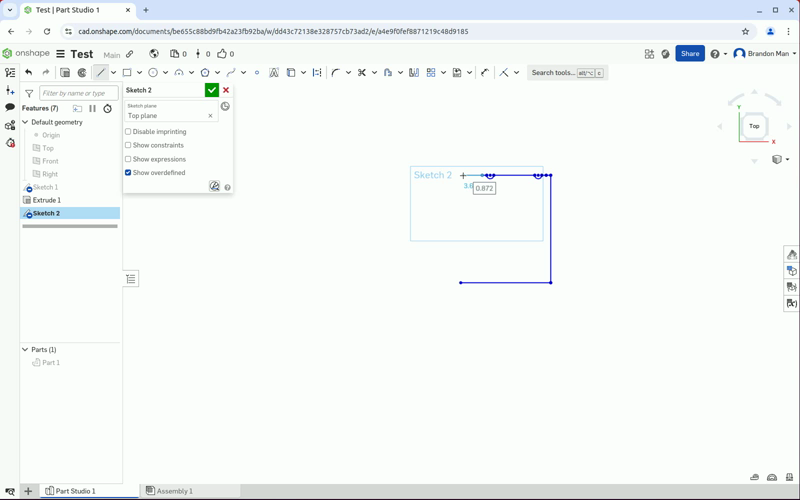
key_up(shift)
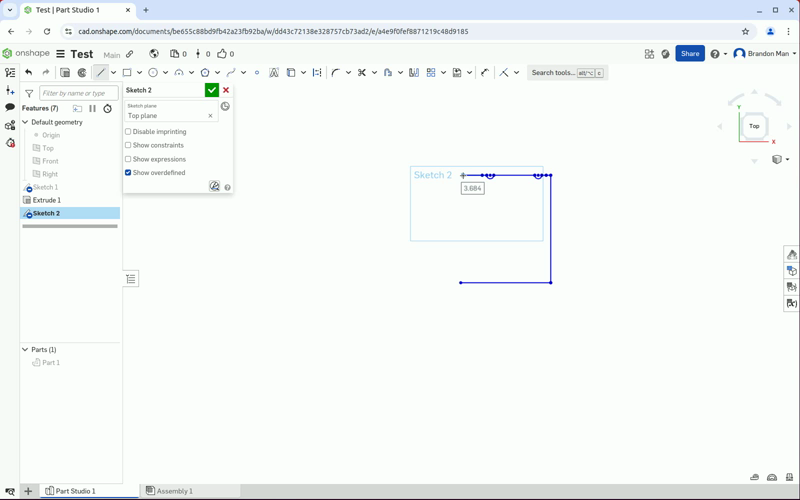
key_down(shift)
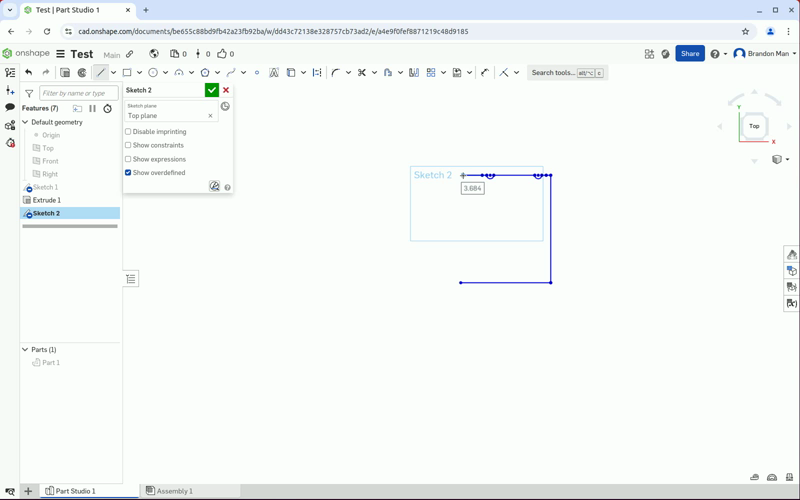
mouse_move(493, 175)
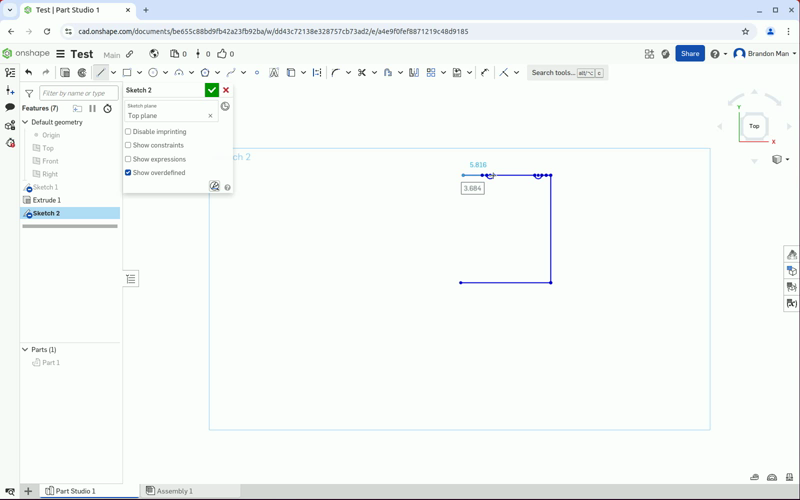
mouse_move(460, 177)
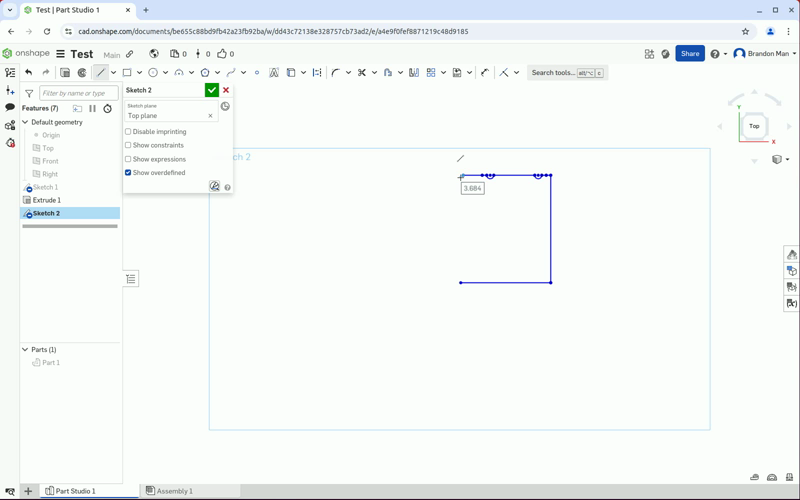
scroll(6)
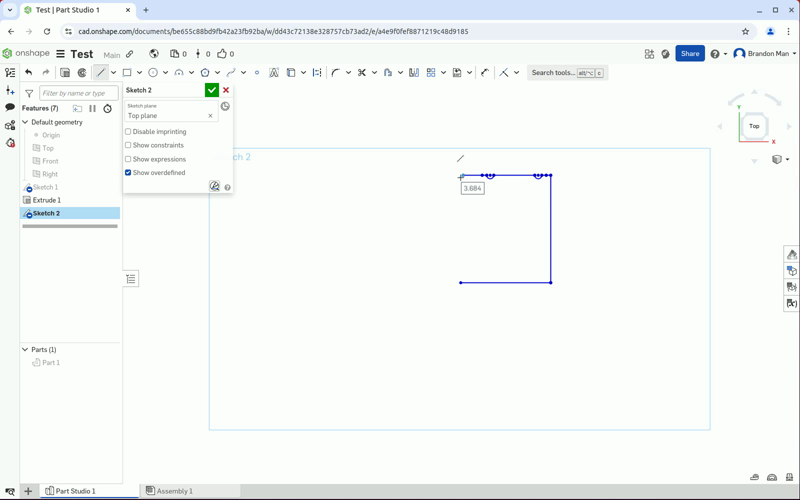
scroll(6)
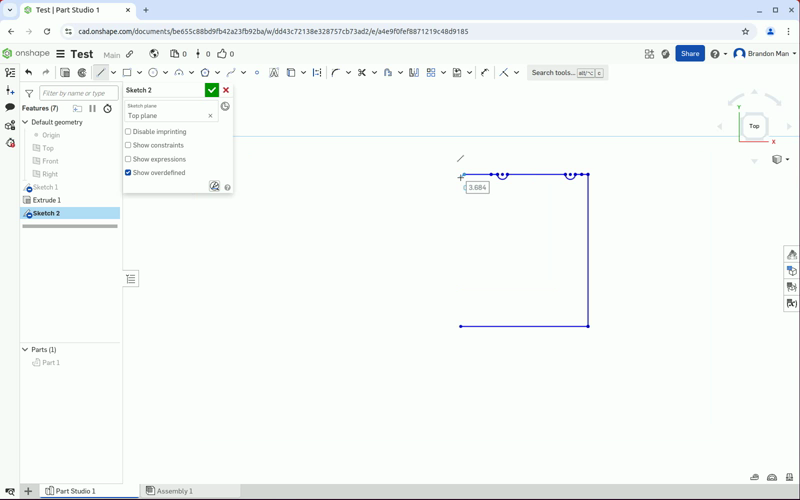
scroll(6)
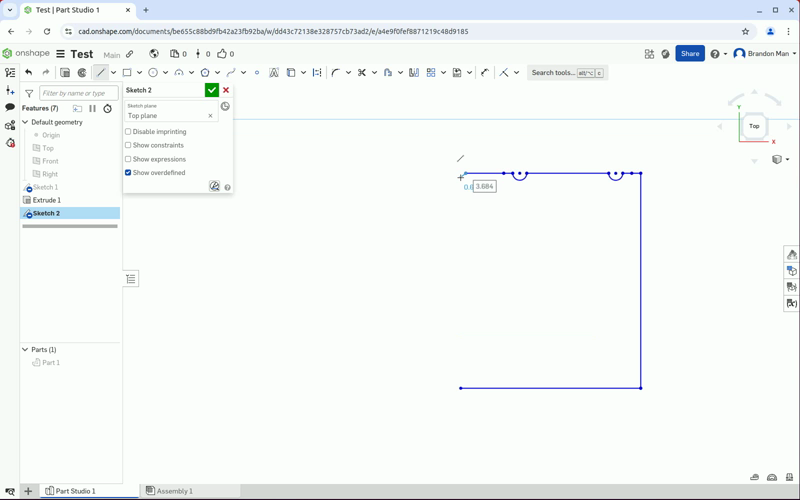
scroll(6)
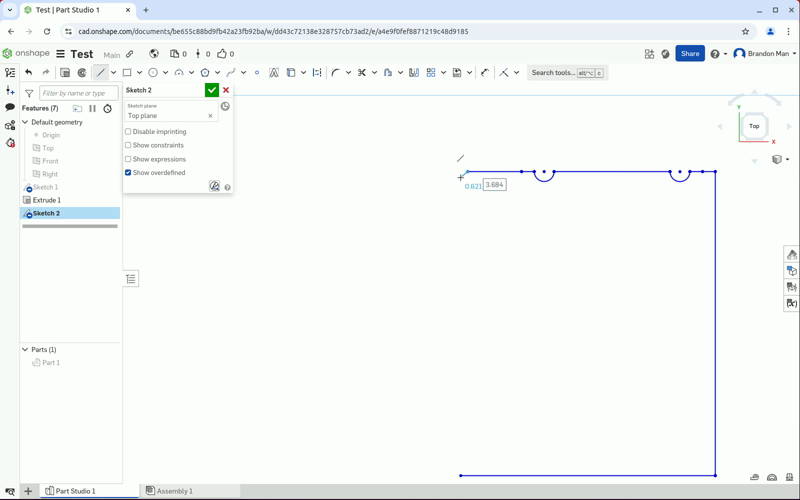
scroll(6)
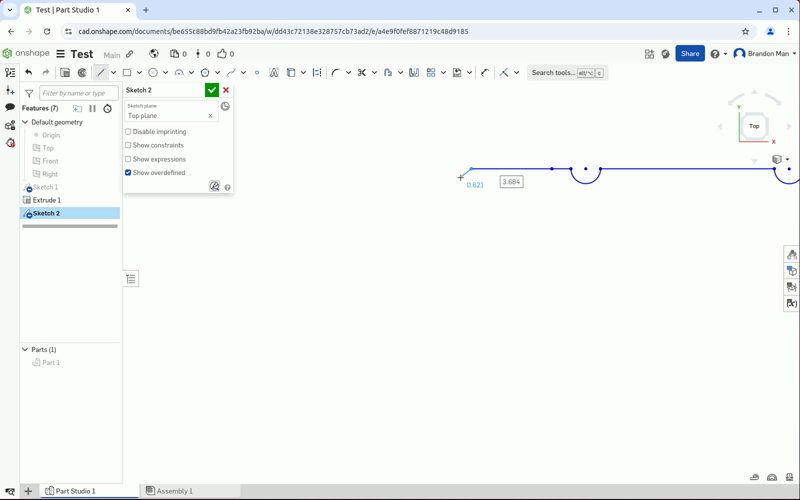
scroll(6)
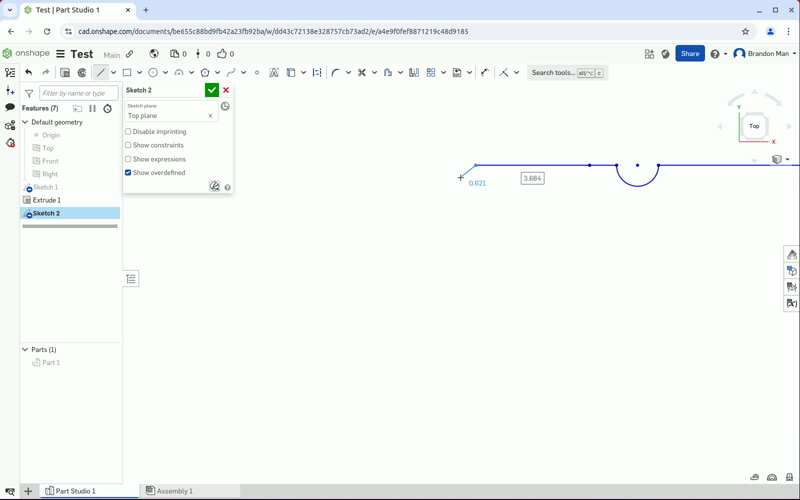
scroll(6)
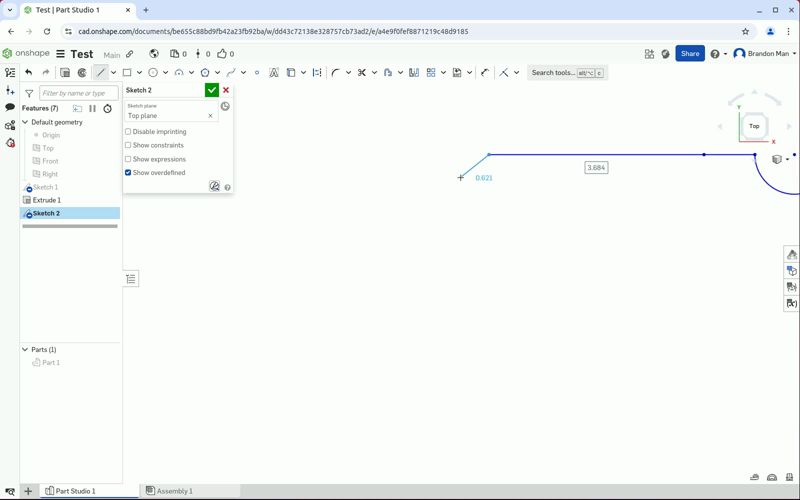
click(460, 177)
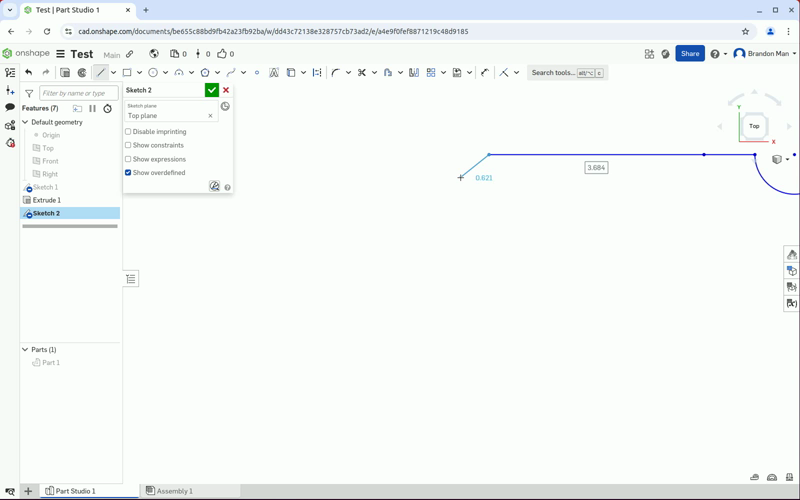
scroll(-6)
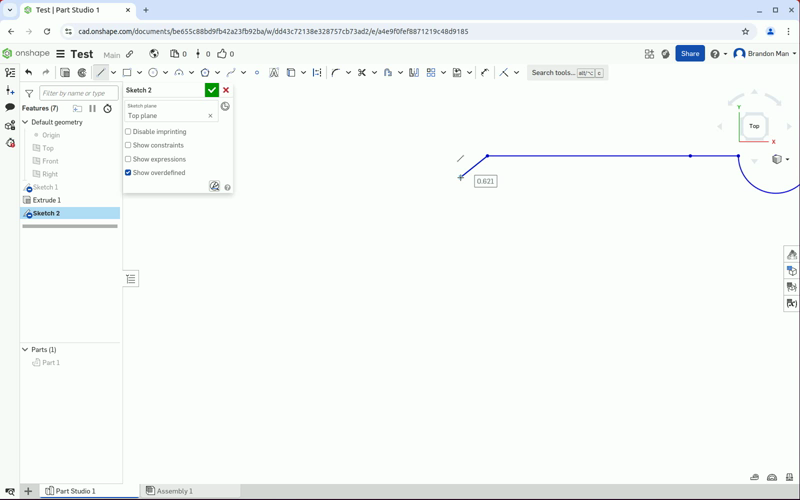
scroll(-6)
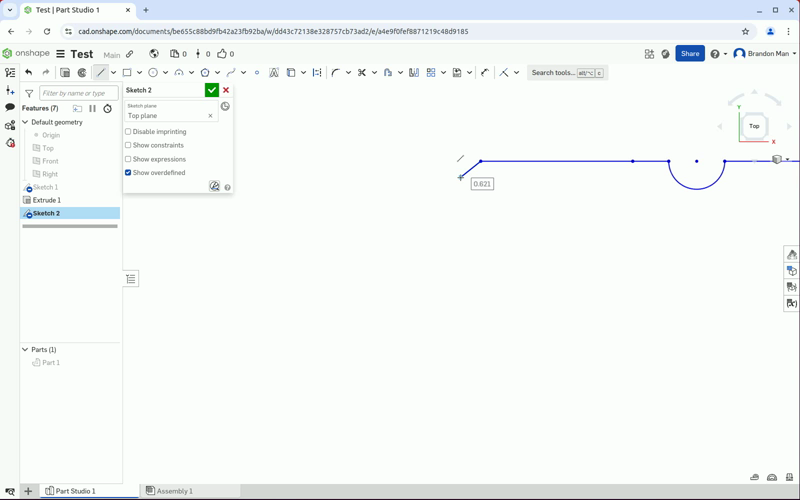
scroll(-6)
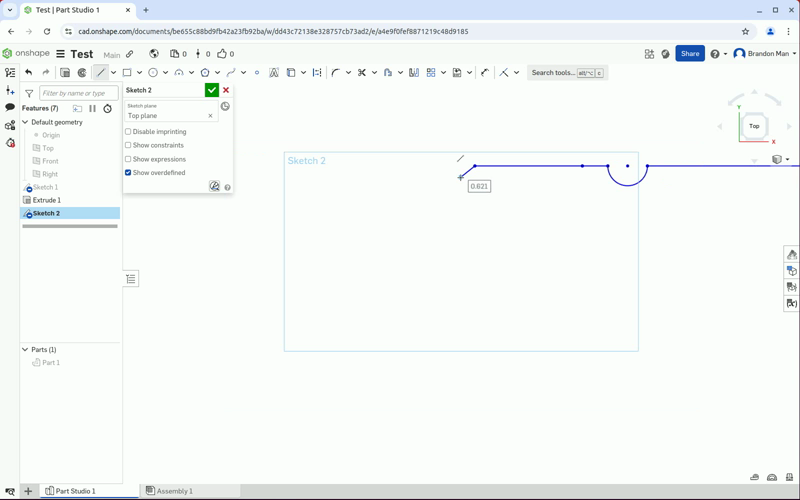
scroll(-6)
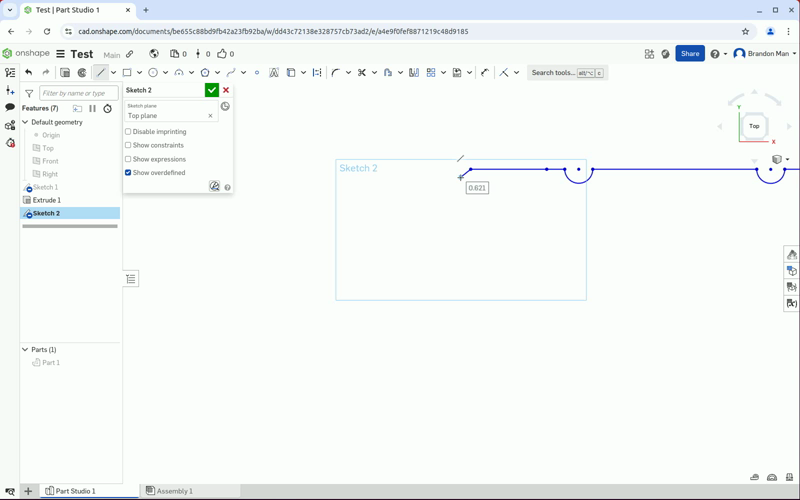
scroll(-6)
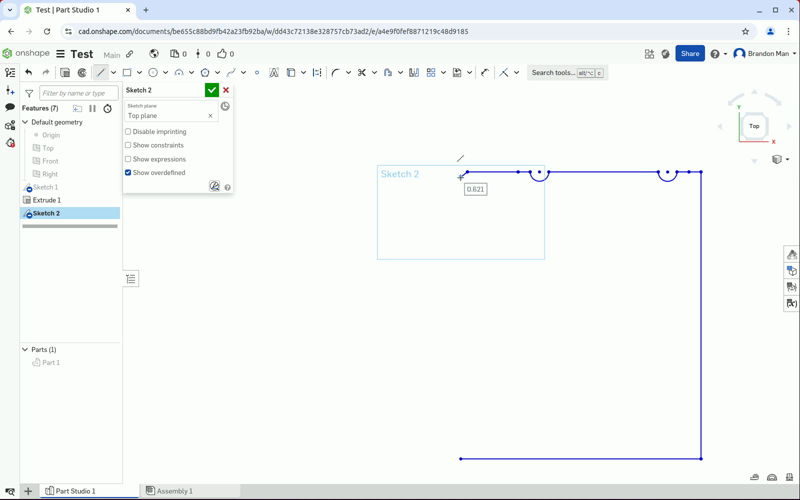
scroll(-6)
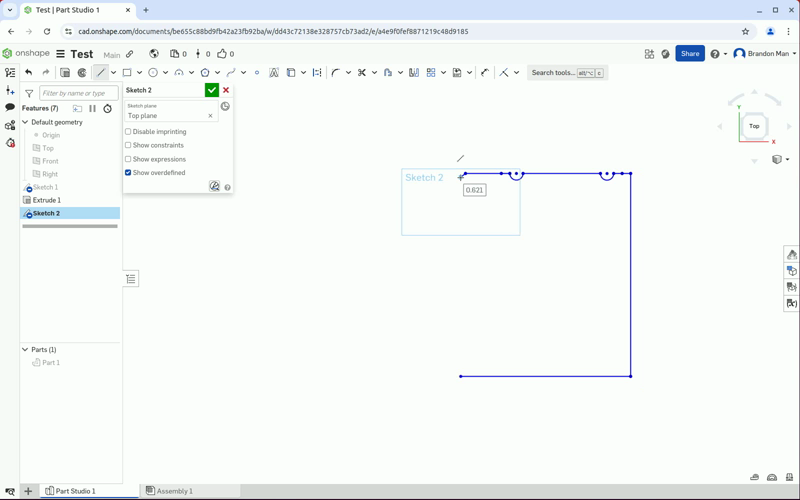
scroll(-6)
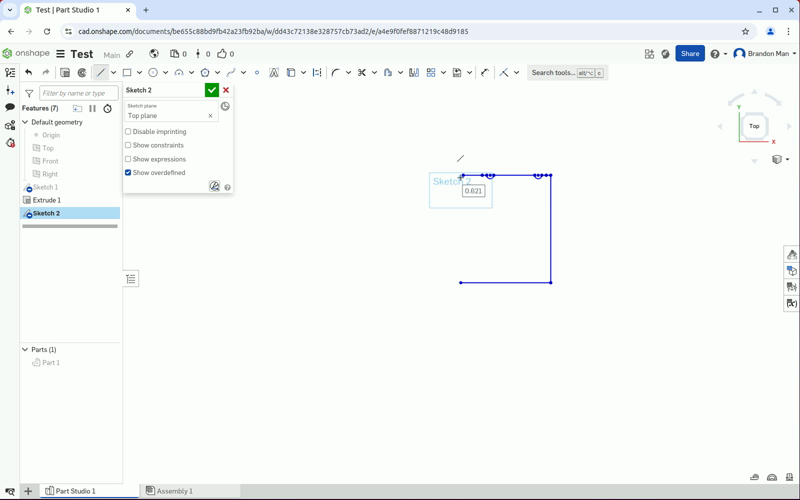
key_up(shift)
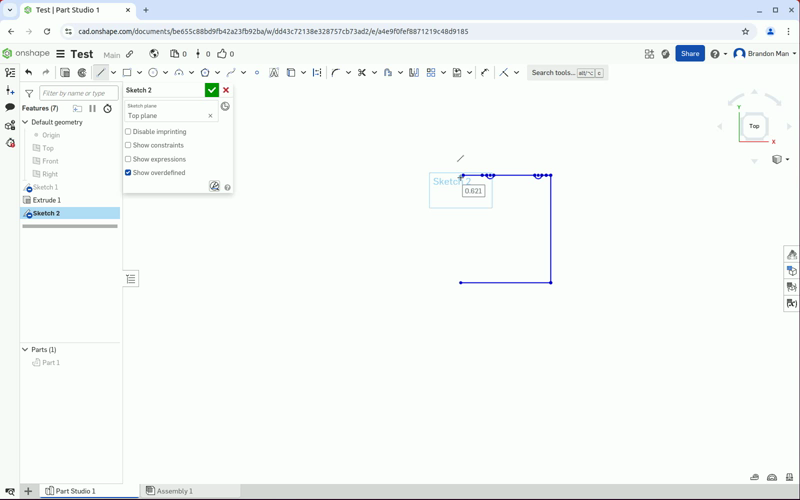
key_down(shift)
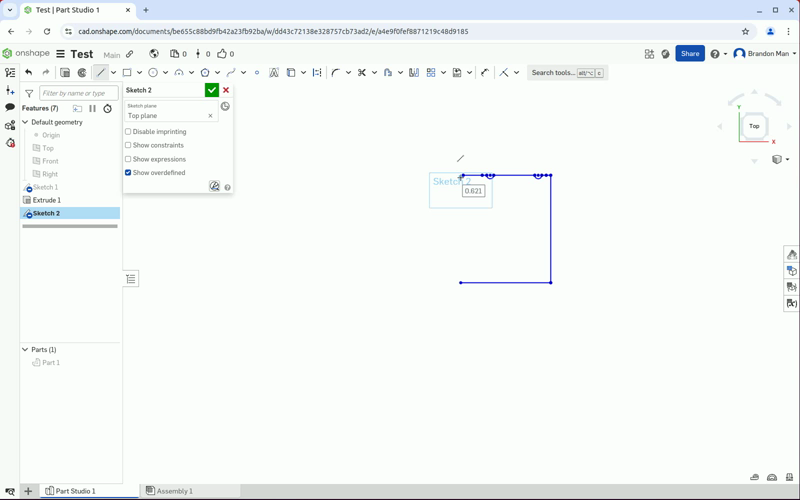
mouse_move(460, 282)
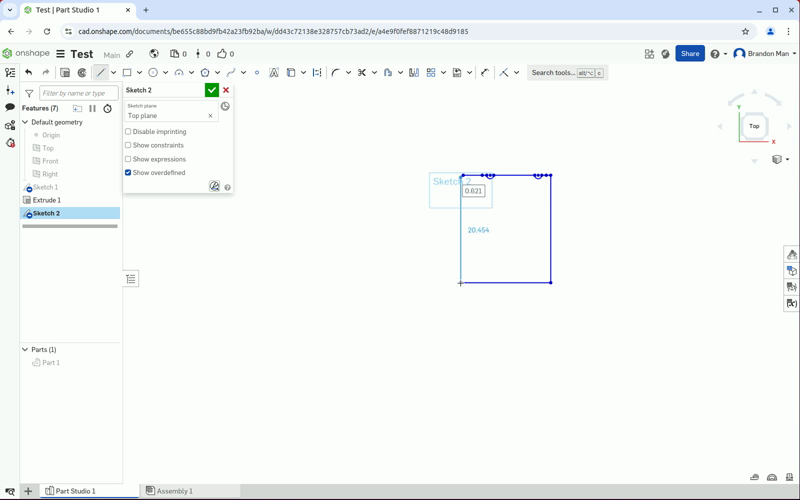
key_up(shift)
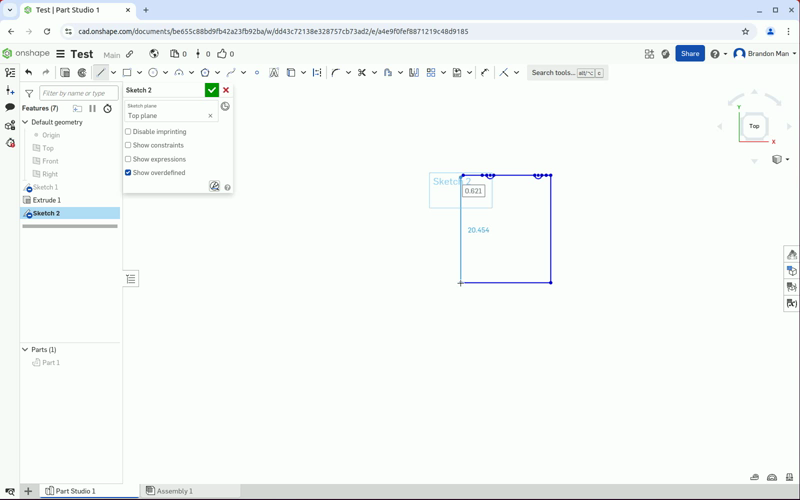
click(460, 282)
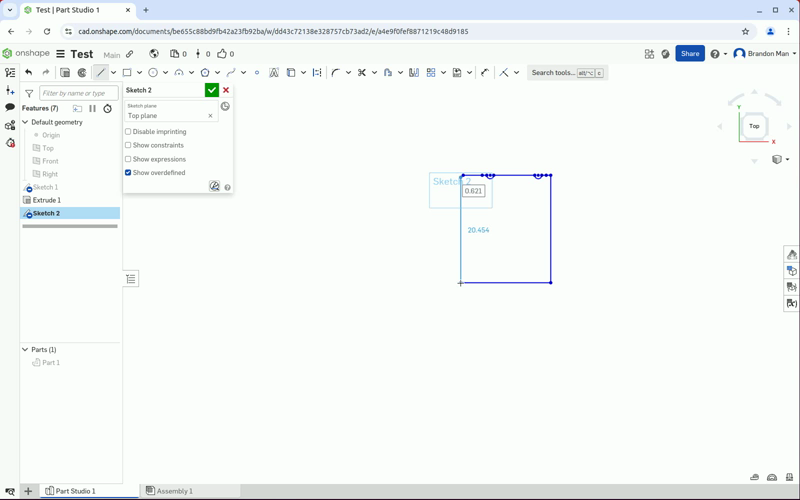
key(esc)
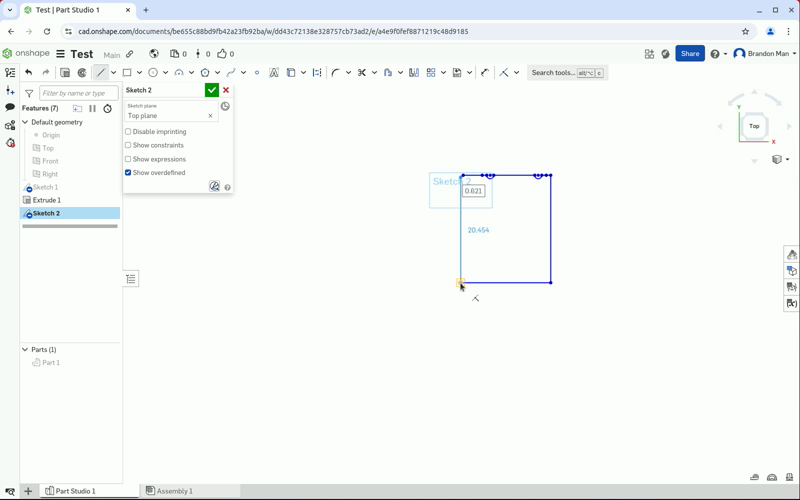
key(c)
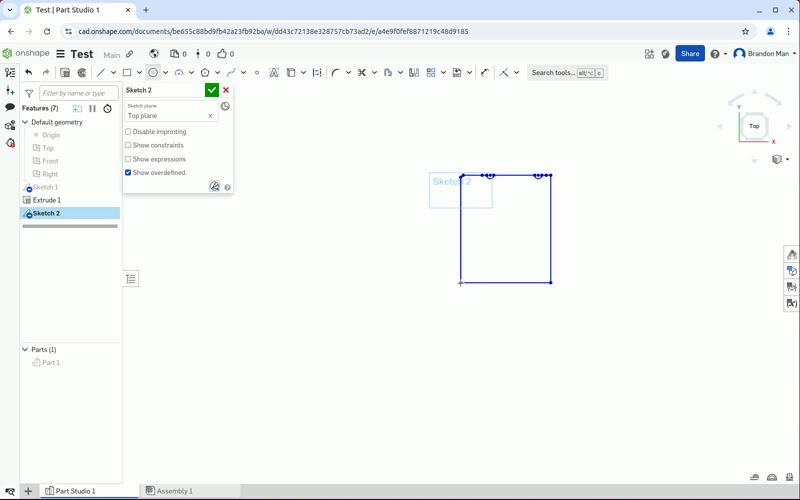
key_down(shift)
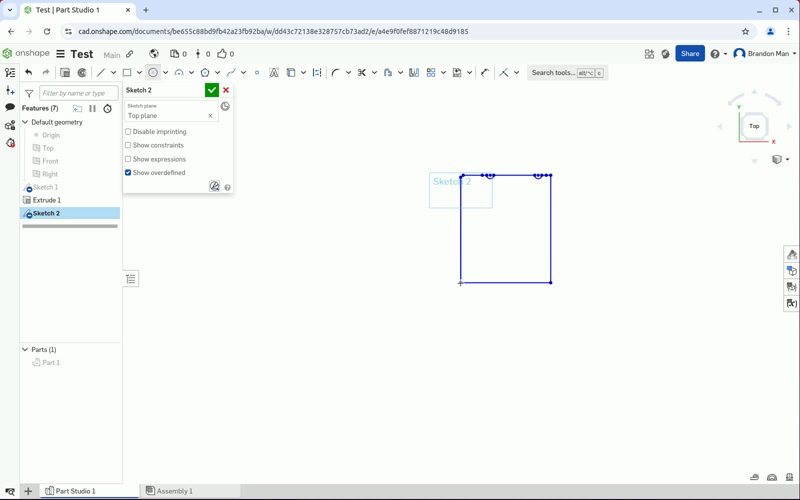
mouse_move(465, 259)
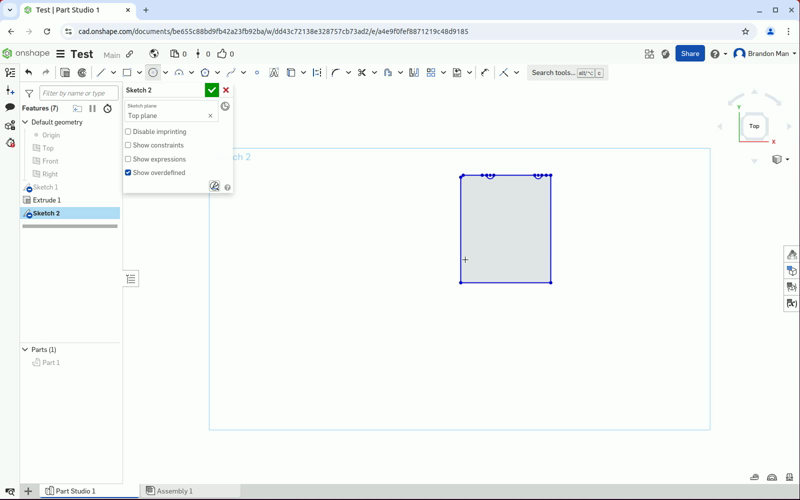
click(465, 259)
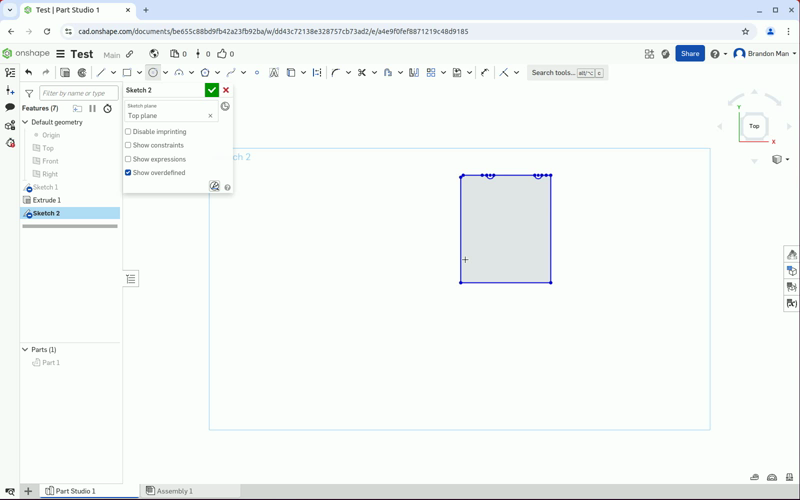
key_up(shift)
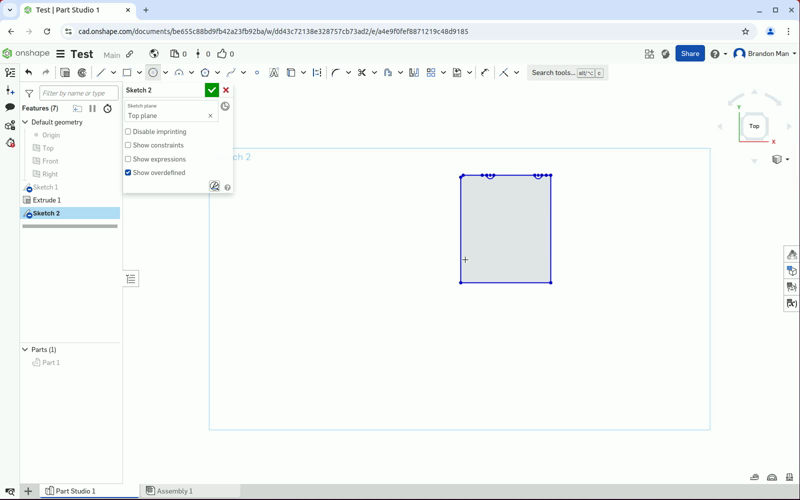
mouse_move(468, 259)
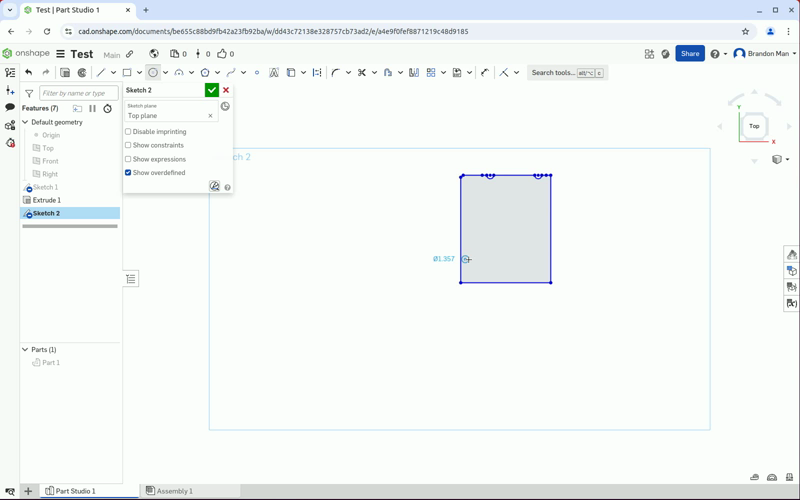
click(468, 259)
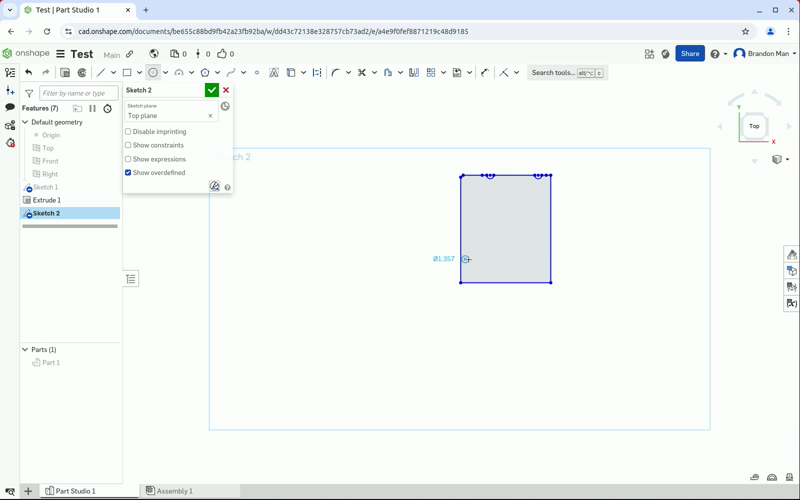
key(esc)
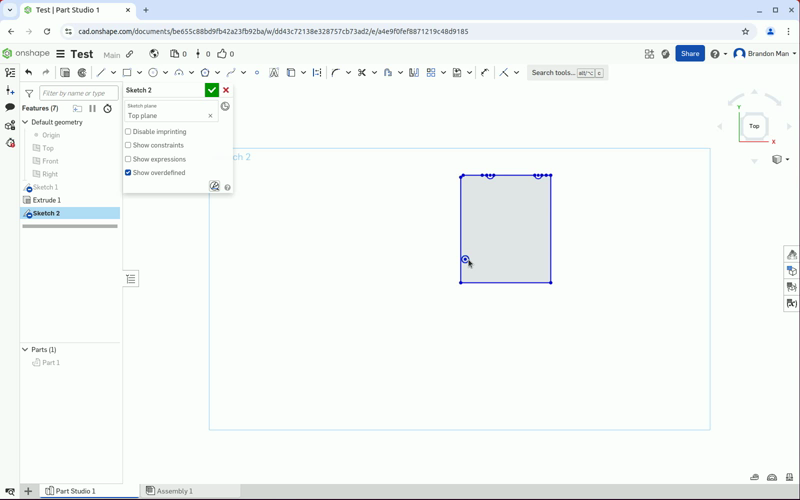
key(c)
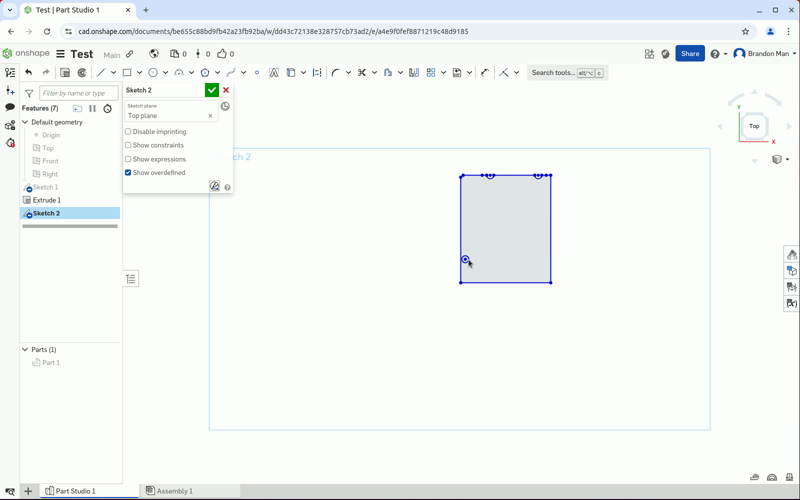
key_down(shift)
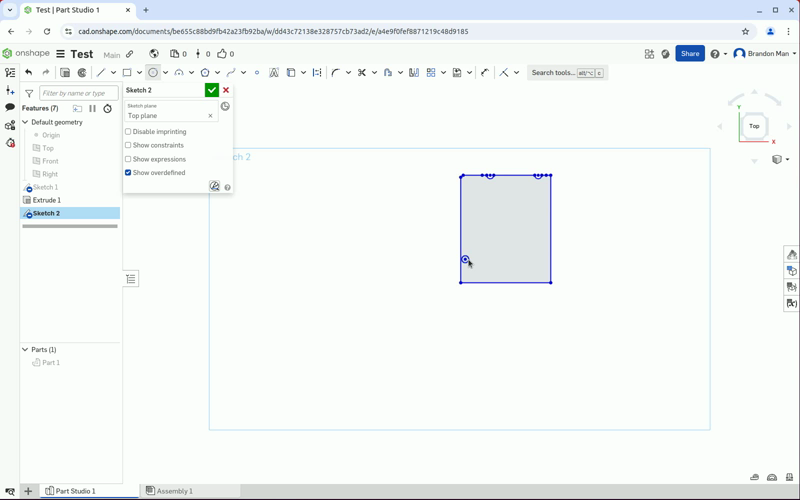
mouse_move(546, 259)
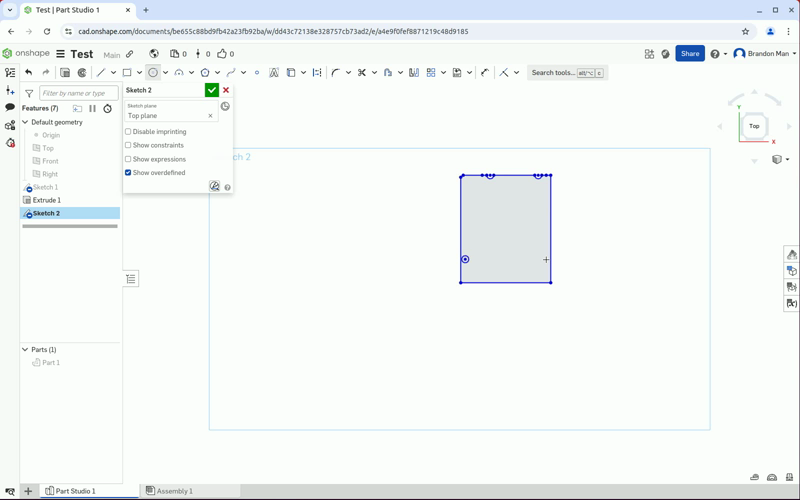
click(546, 259)
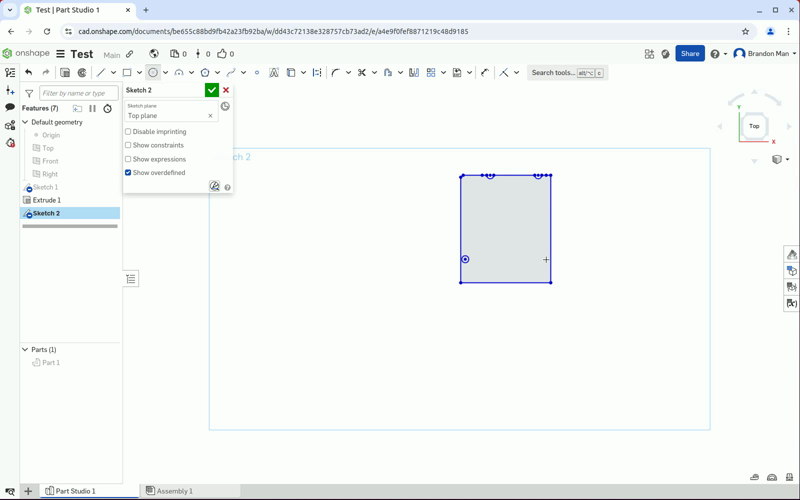
key_up(shift)
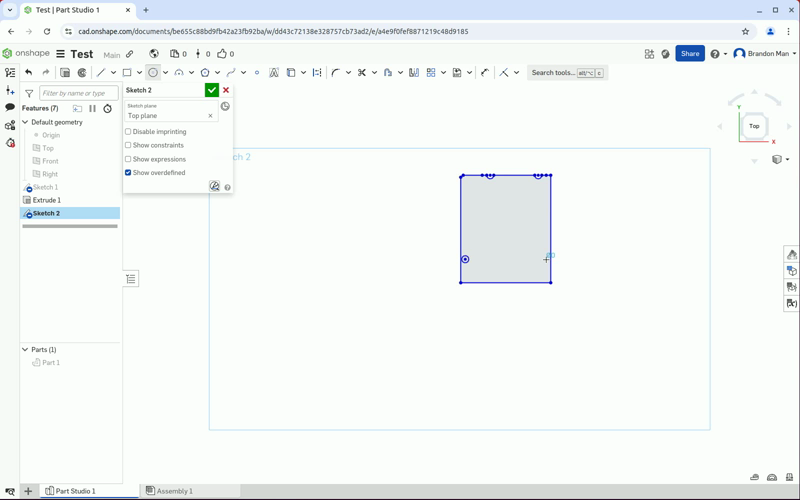
mouse_move(549, 259)
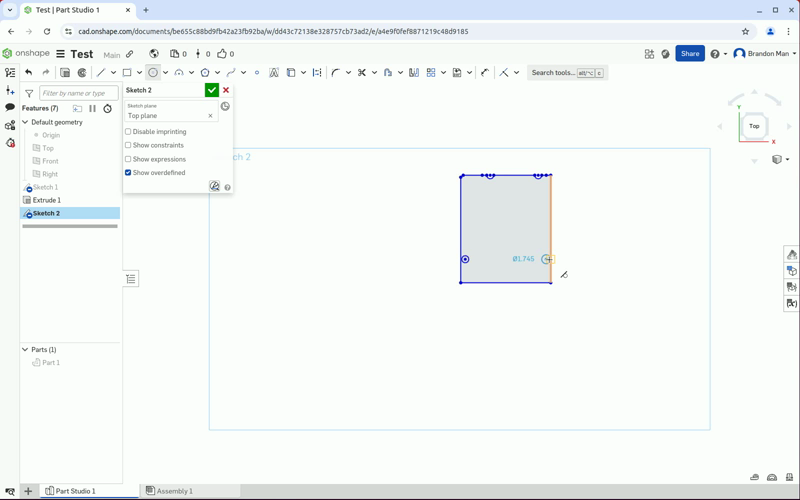
click(549, 259)
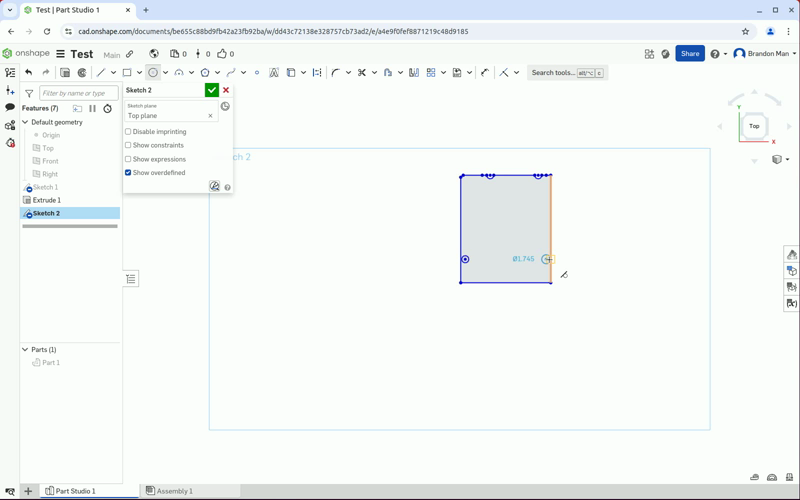
key(esc)
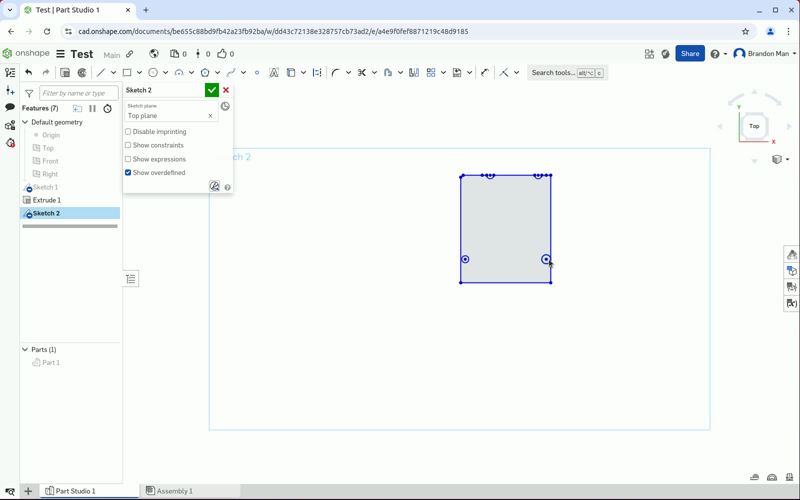
mouse_move(467, 225)
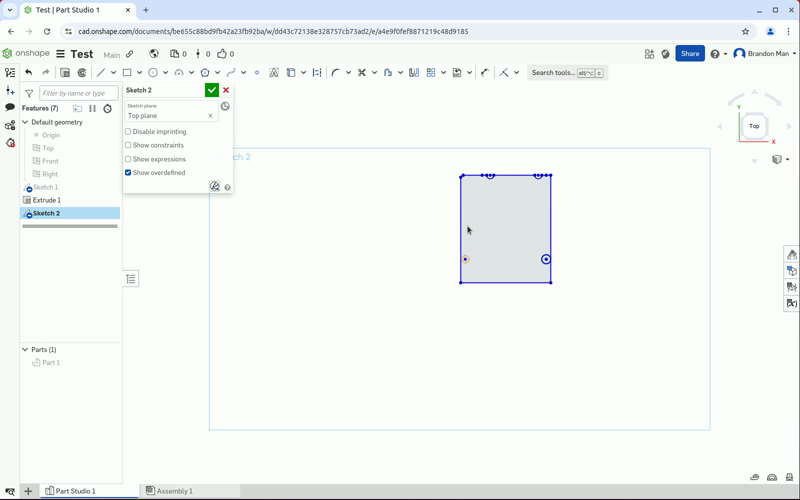
click(467, 225)
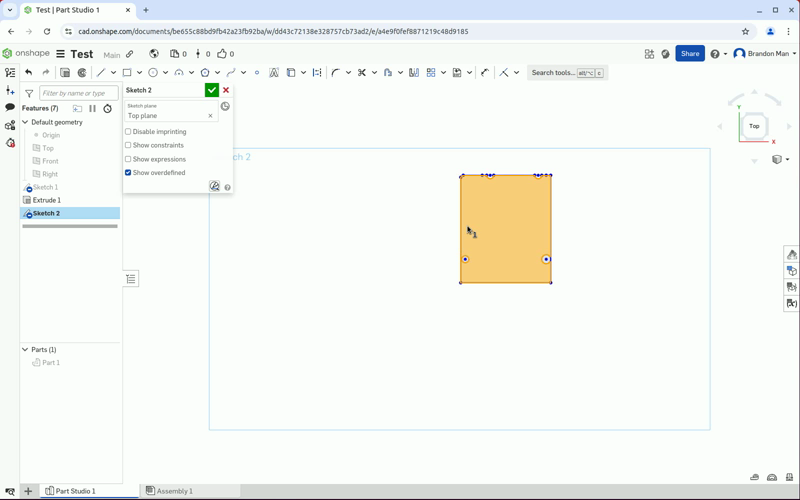
mouse_move(73, 352)
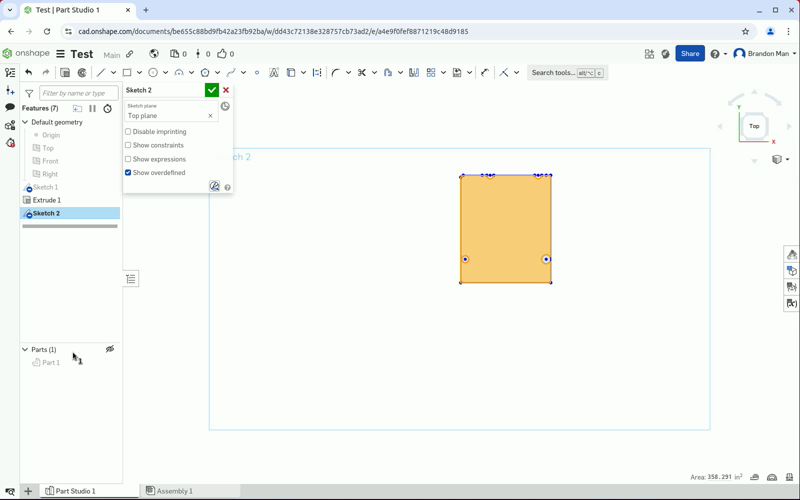
key(shift+y)
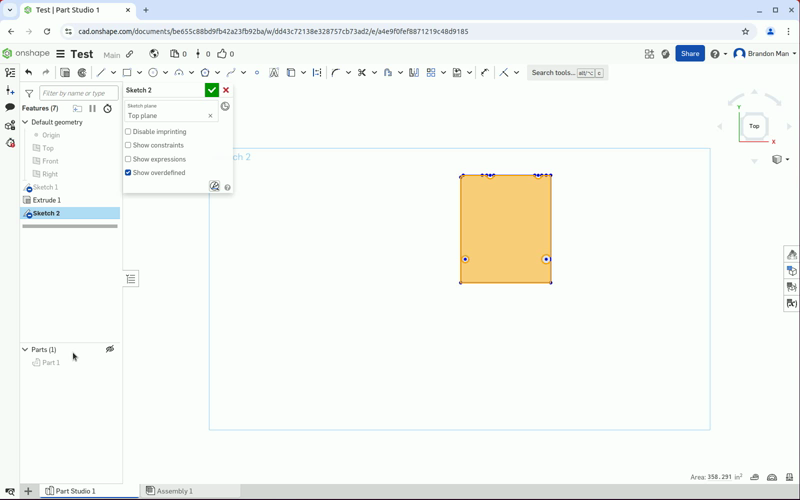
key(shift+e)
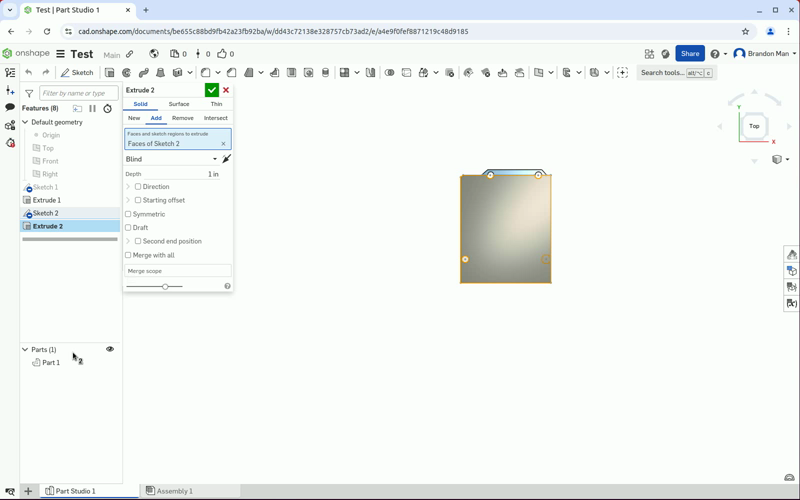
mouse_move(143, 106)
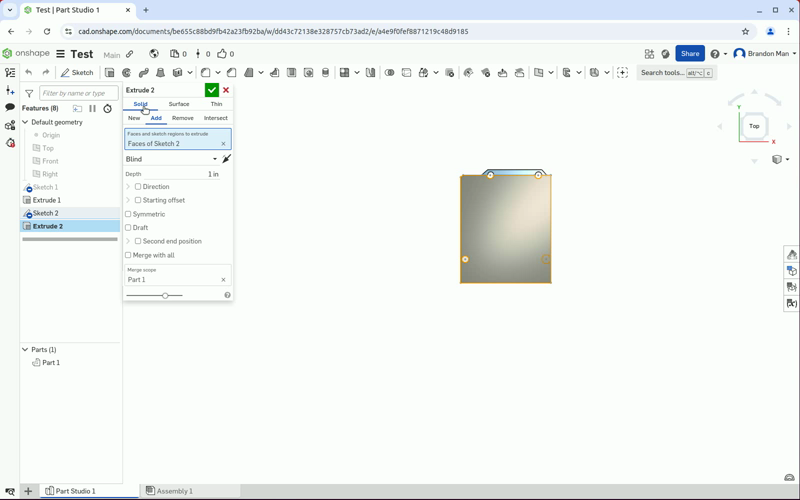
click(143, 106)
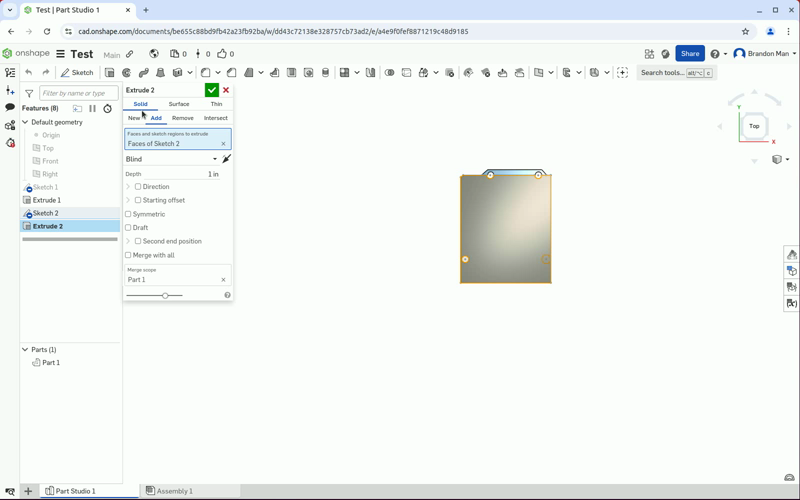
mouse_move(137, 120)
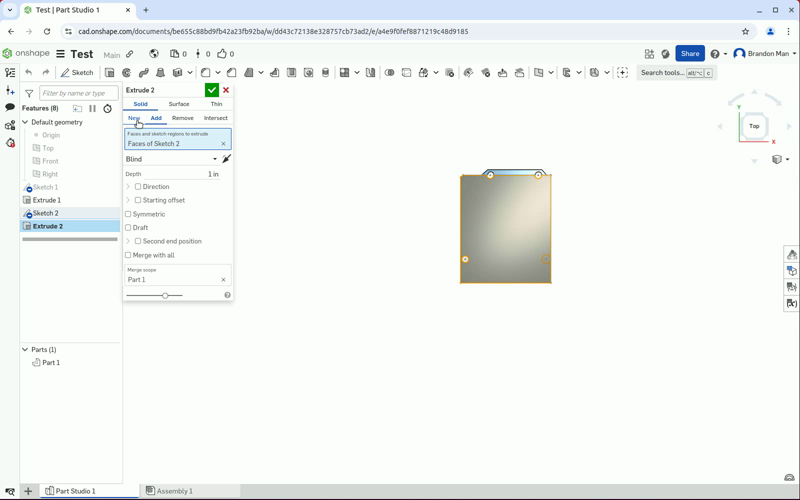
click(137, 120)
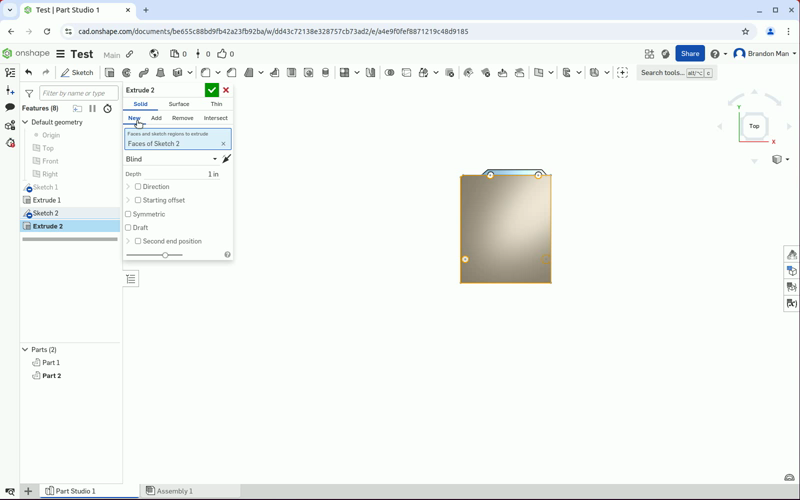
key(tab, 4)
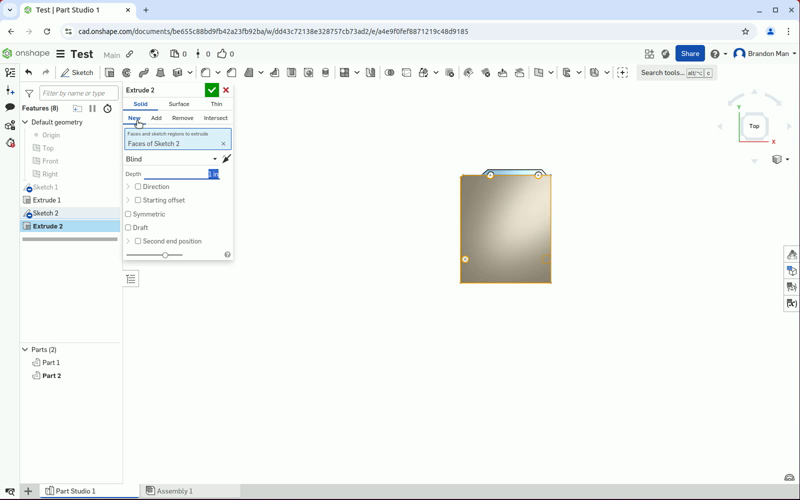
text(0.481)
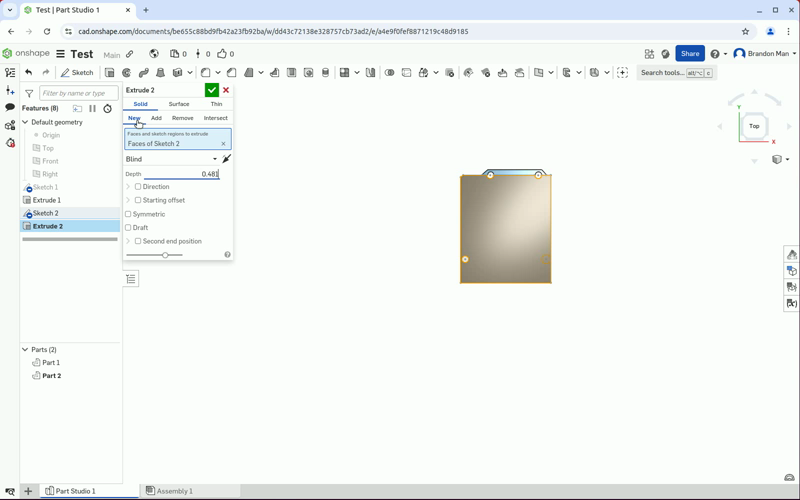
key(enter)
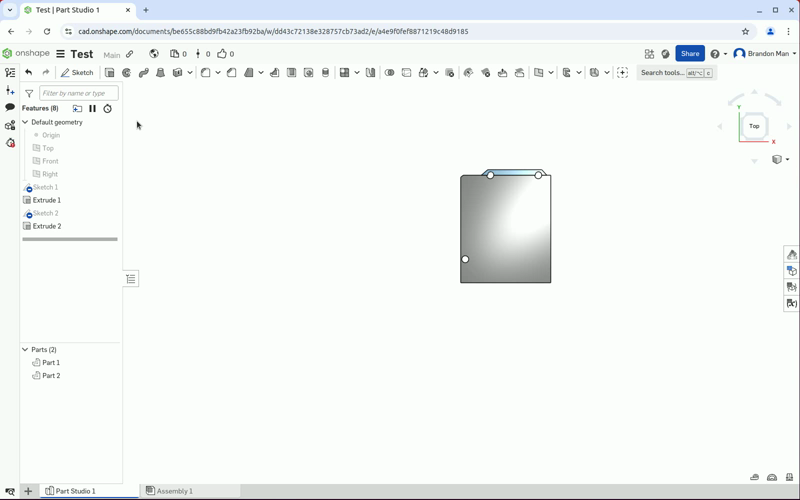
key(shift+h)
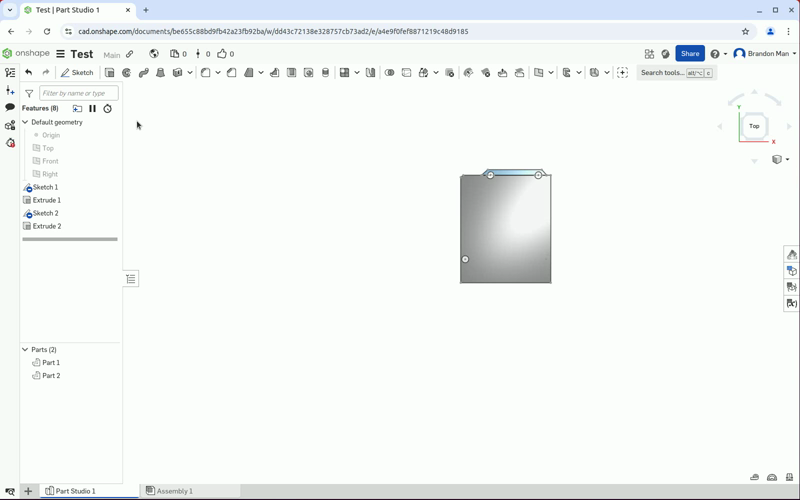
key(shift+h)
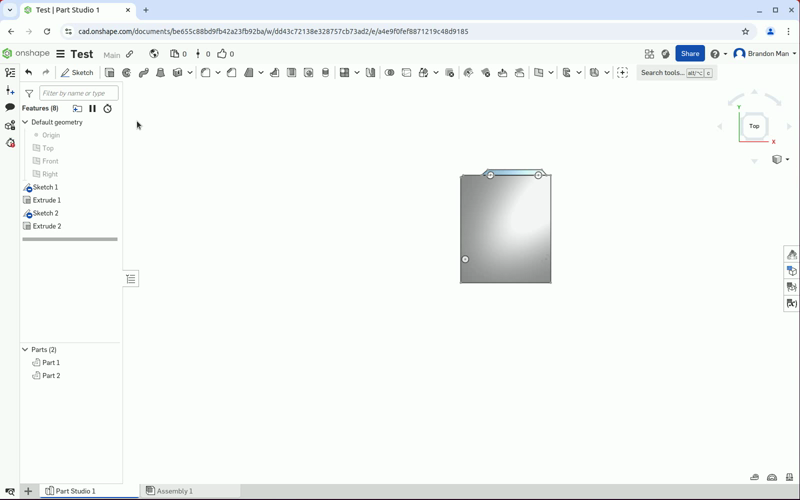
key(shift+7)
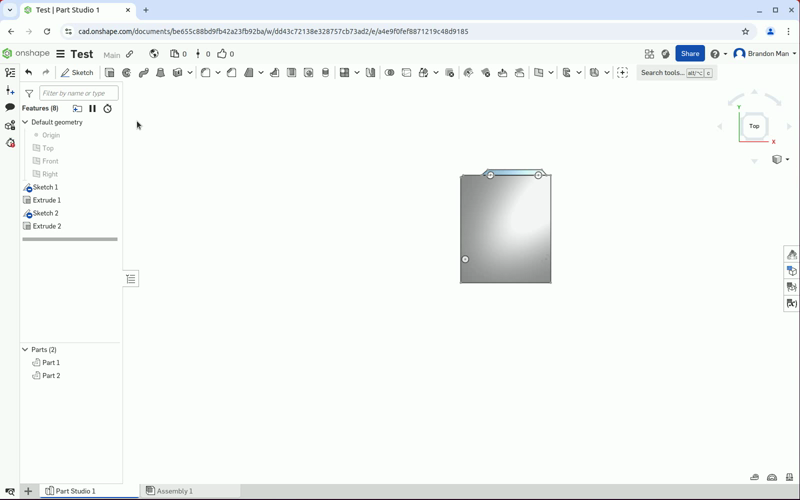
key(up, 3)
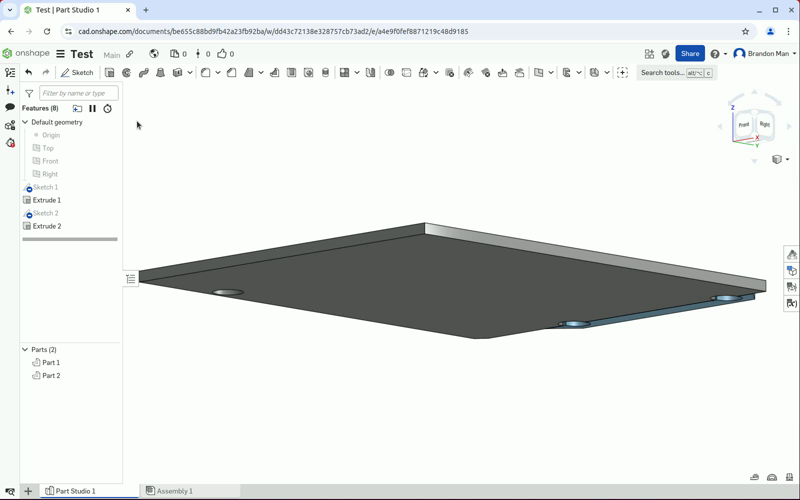
key(left, 3)
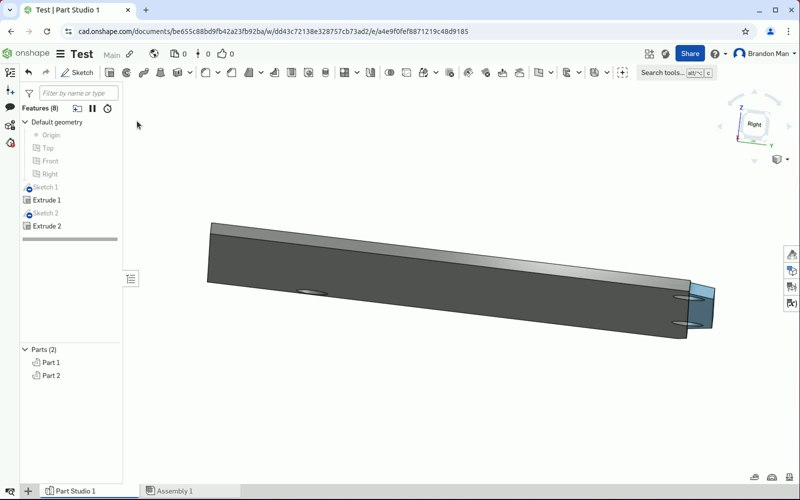
key(right, 3)
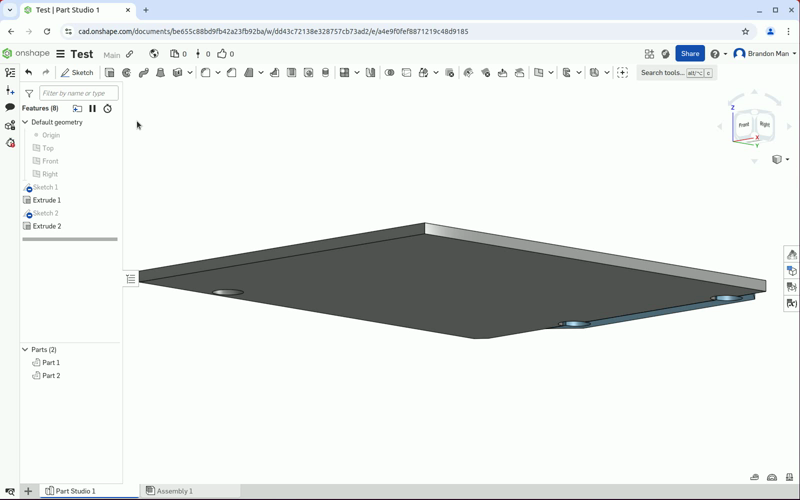
key(down, 3)
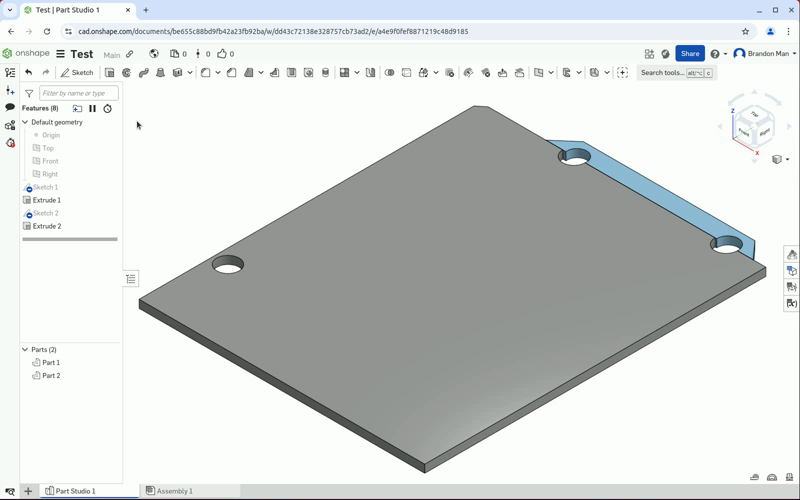
mouse_move(73, 189)
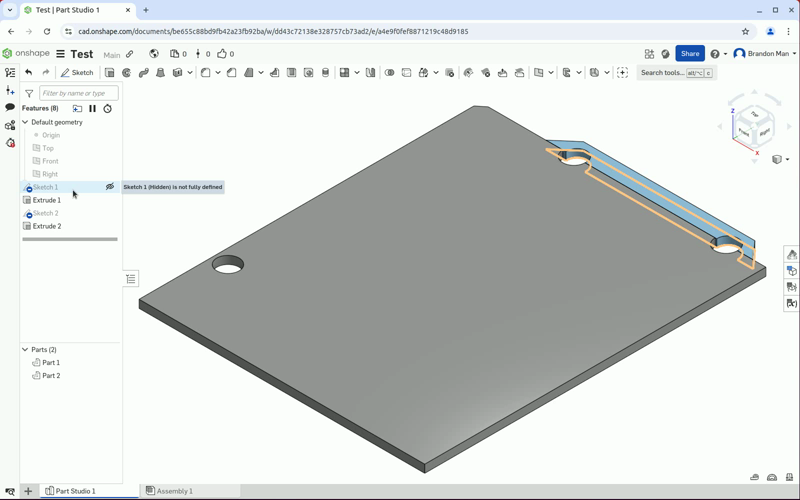
click(73, 189)